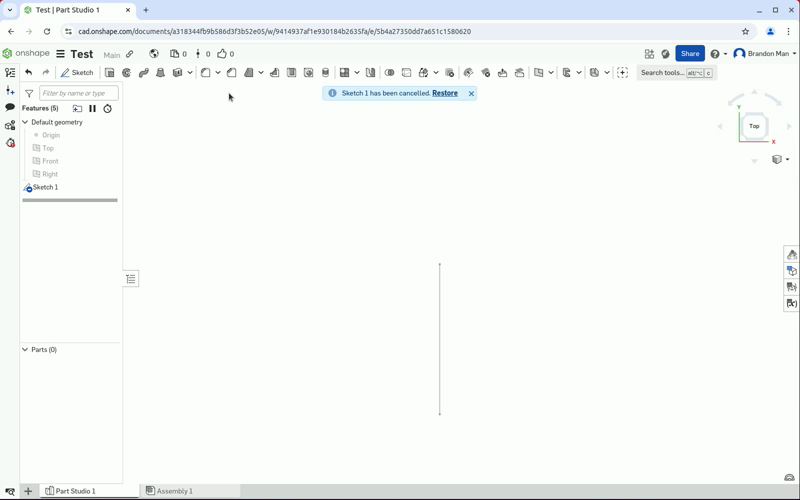
key(shift+h)
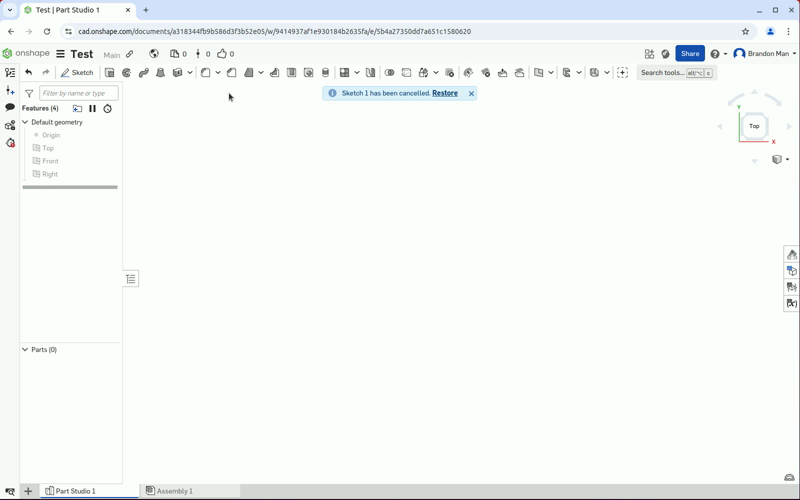
key(shift+s)
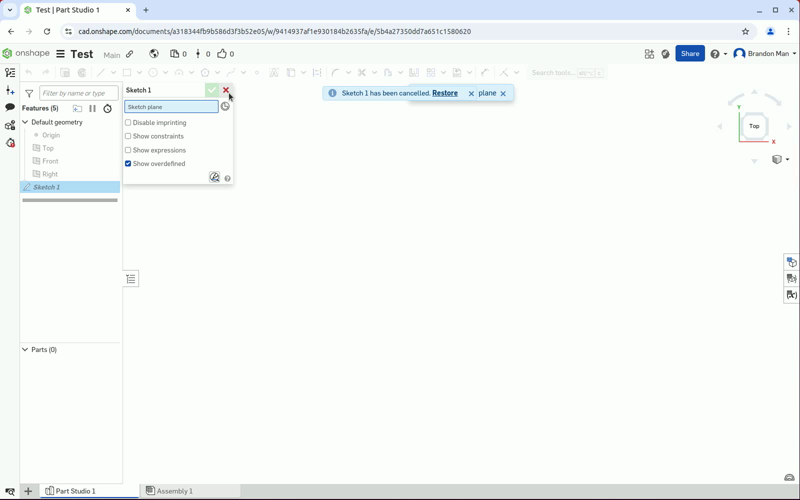
mouse_move(73, 150)
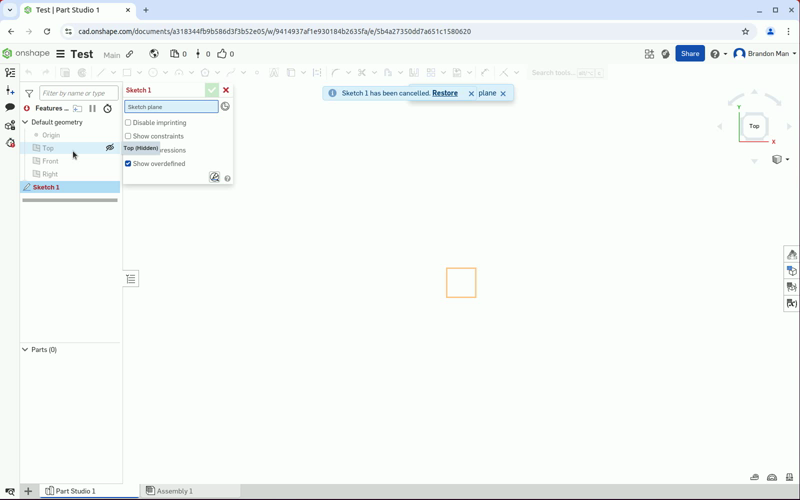
click(73, 150)
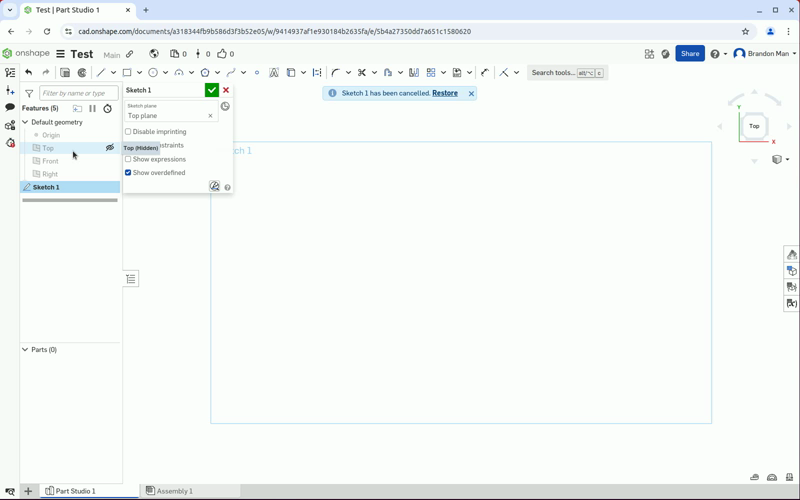
mouse_move(73, 352)
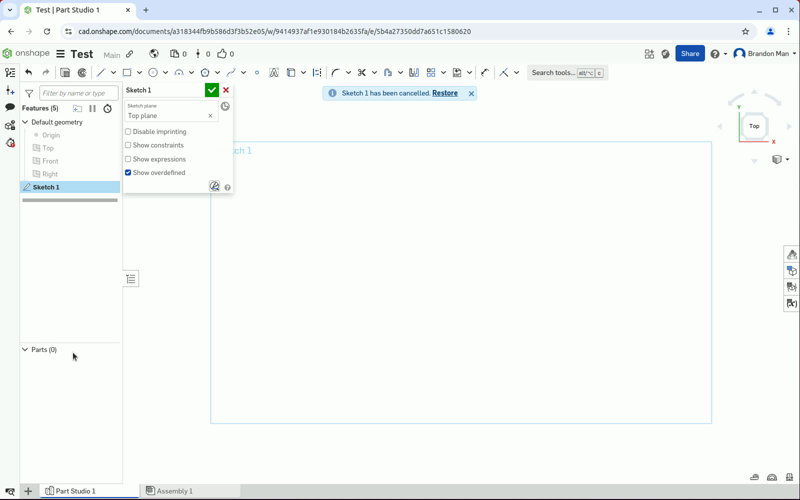
key(y)
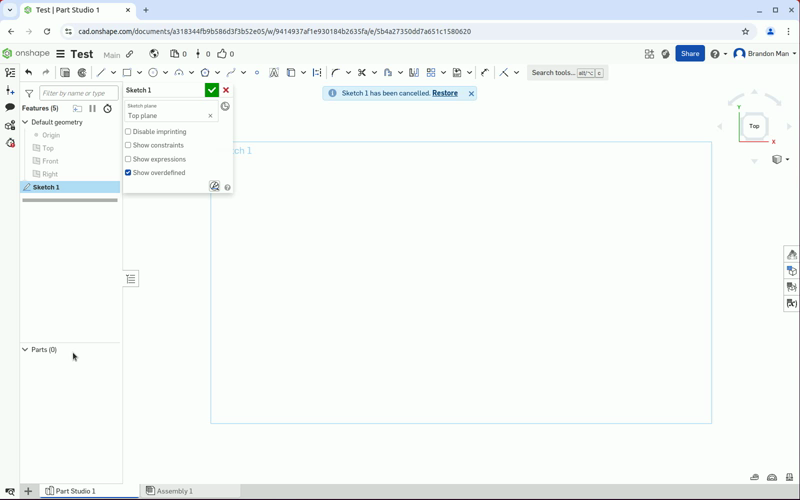
key(l)
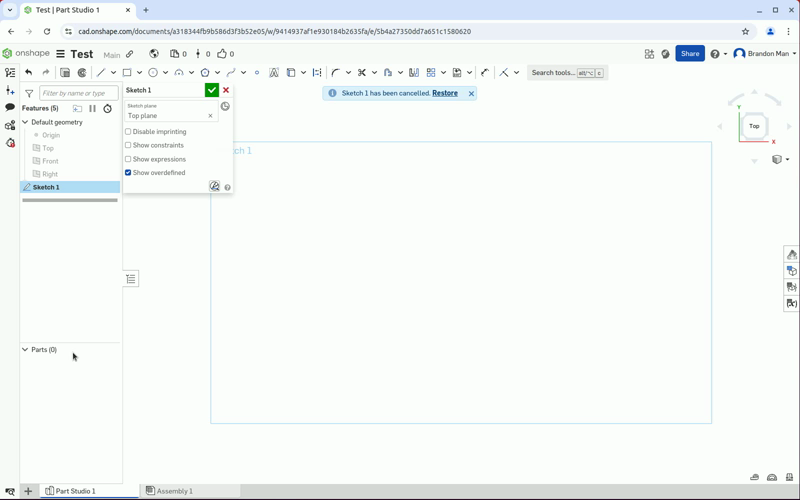
key_down(shift)
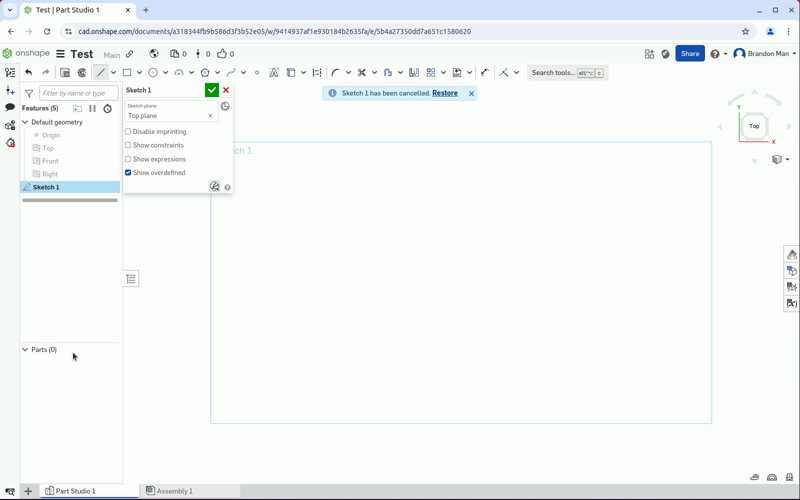
mouse_move(348, 299)
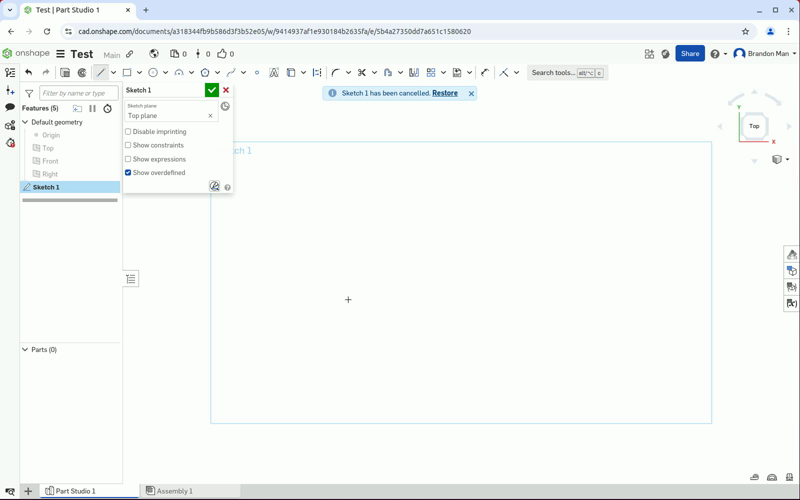
click(348, 299)
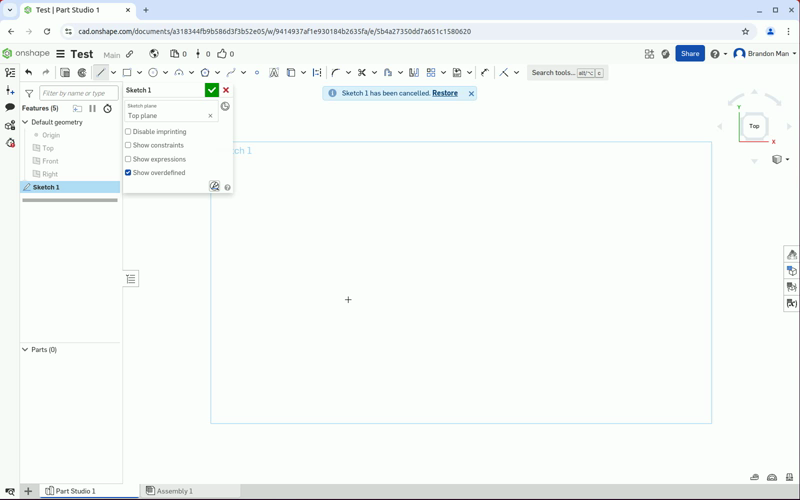
key_up(shift)
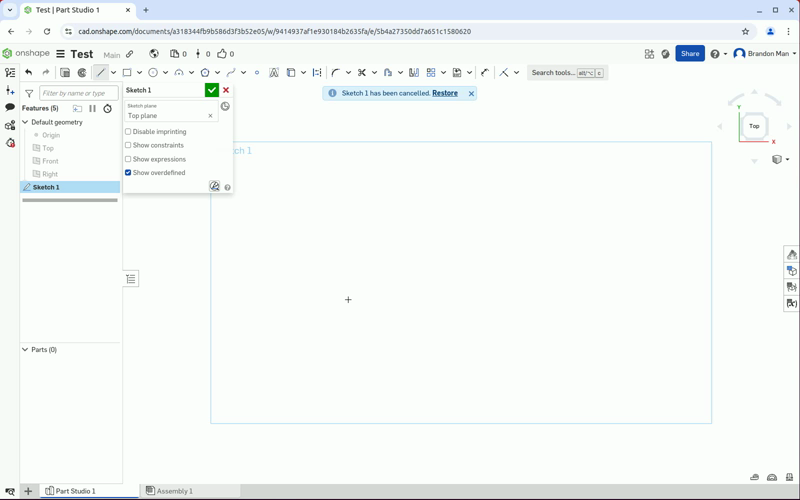
key_down(shift)
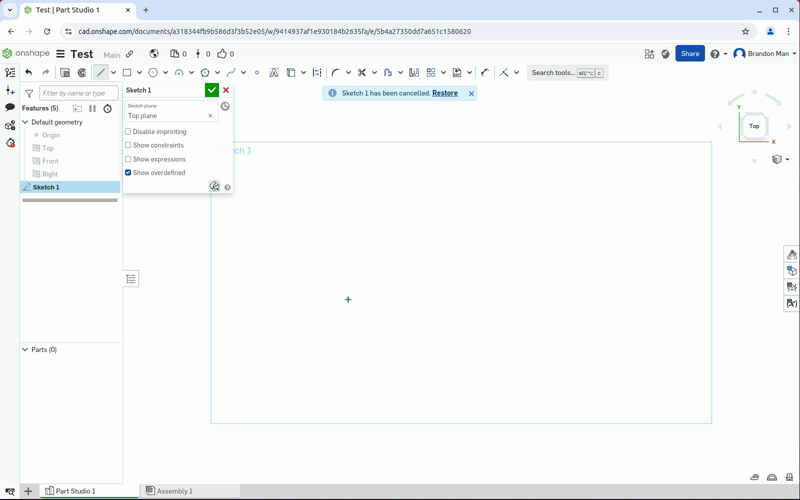
mouse_move(503, 299)
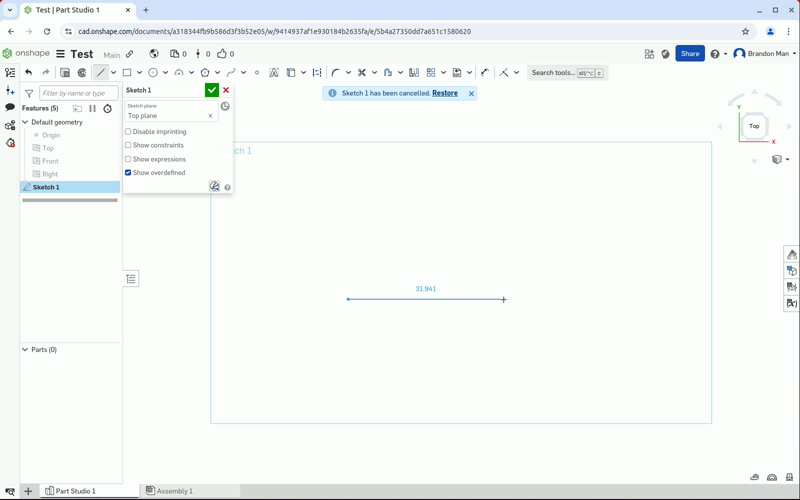
click(503, 299)
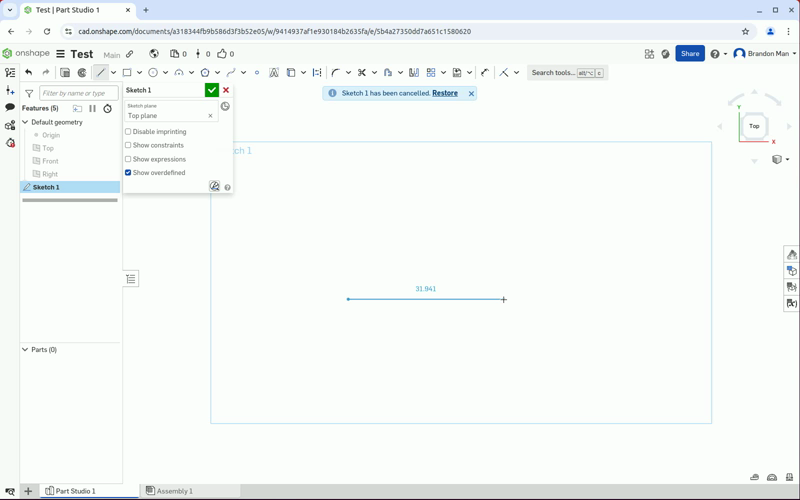
key_up(shift)
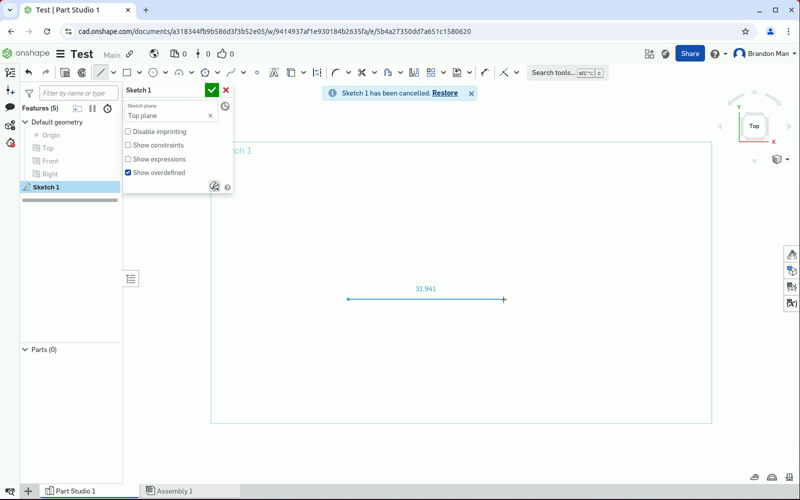
key_down(shift)
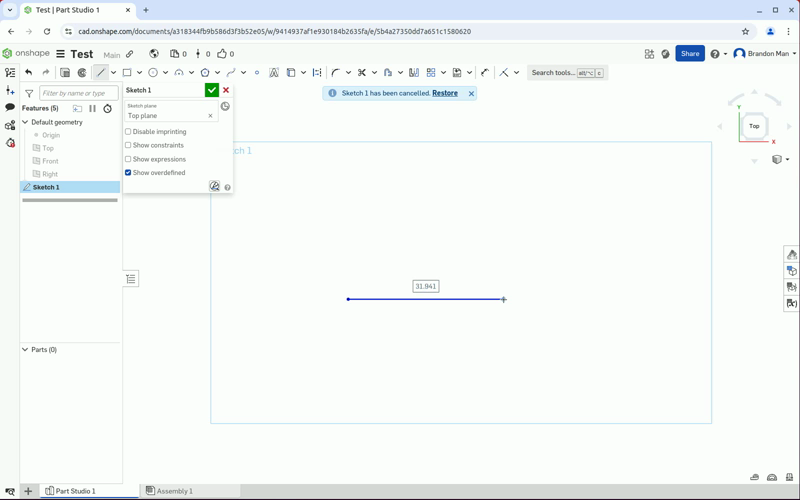
mouse_move(503, 220)
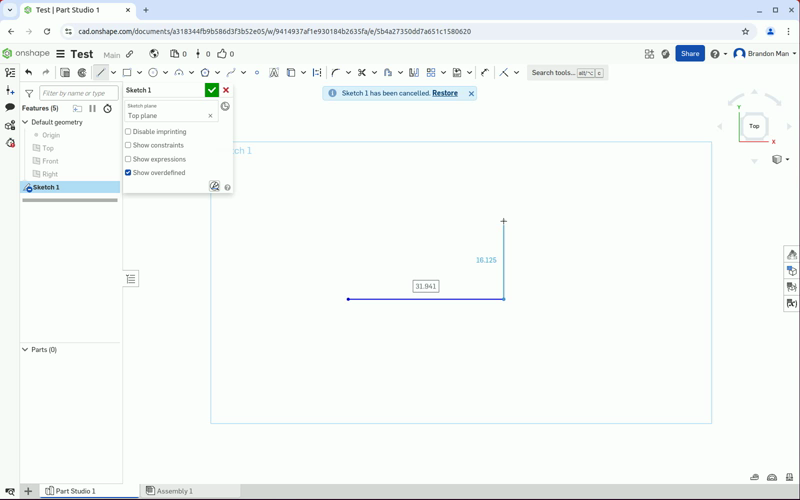
click(503, 220)
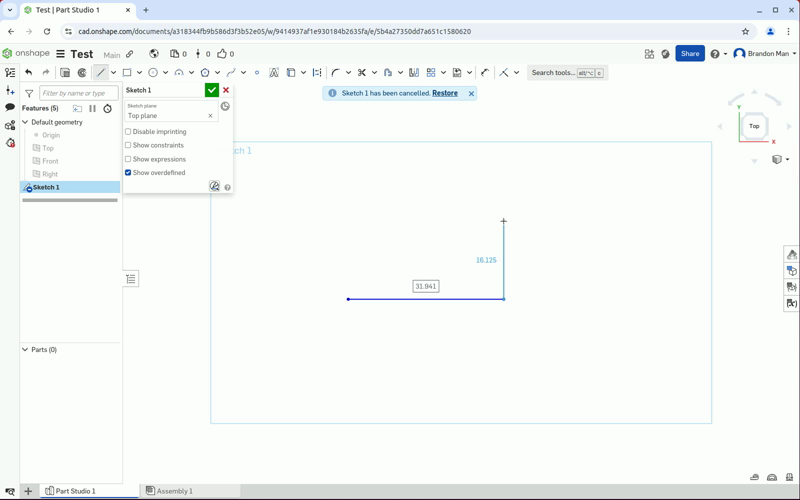
key_up(shift)
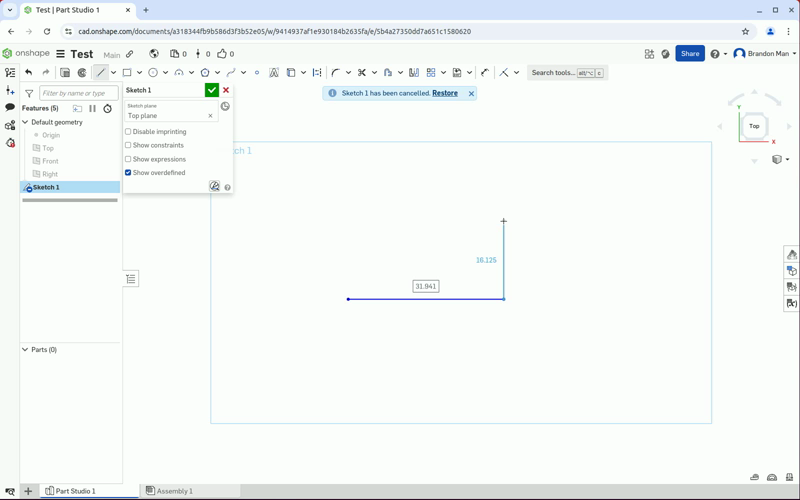
key_down(shift)
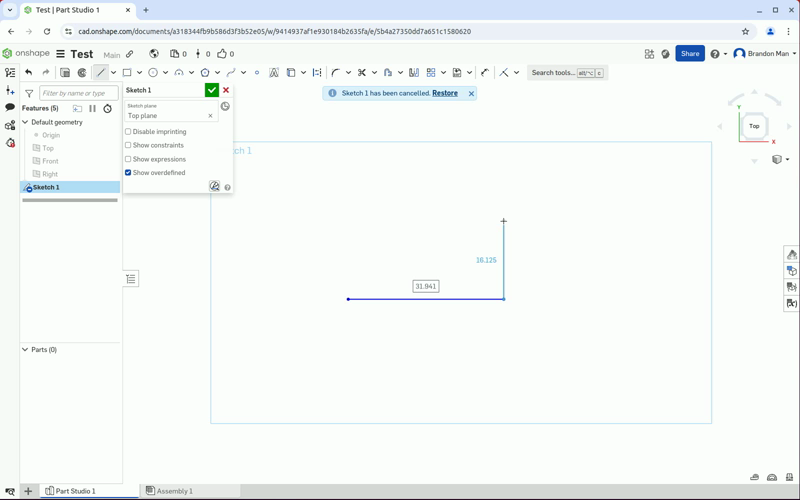
mouse_move(348, 220)
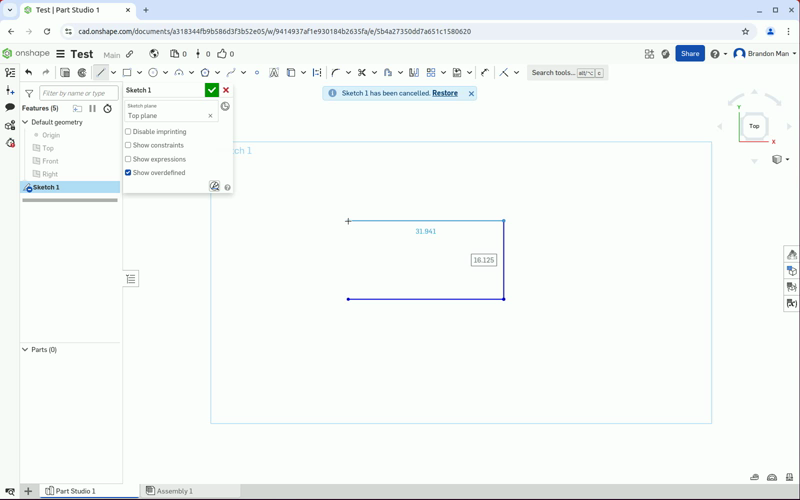
click(348, 220)
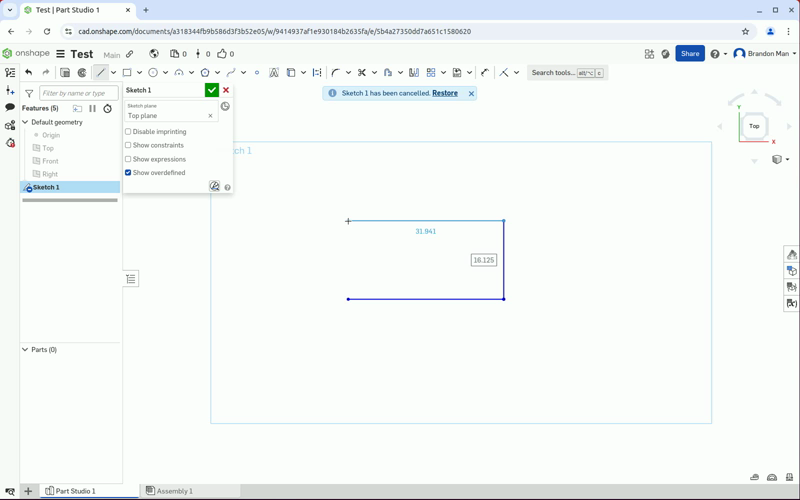
key_up(shift)
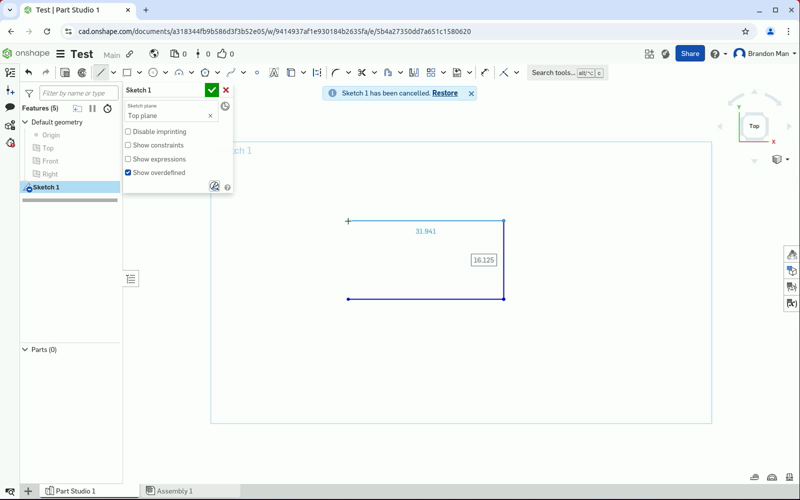
key_down(shift)
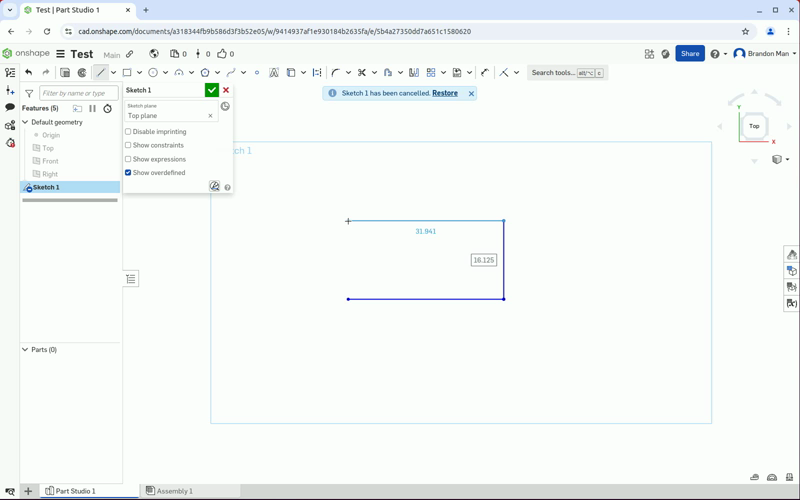
mouse_move(348, 299)
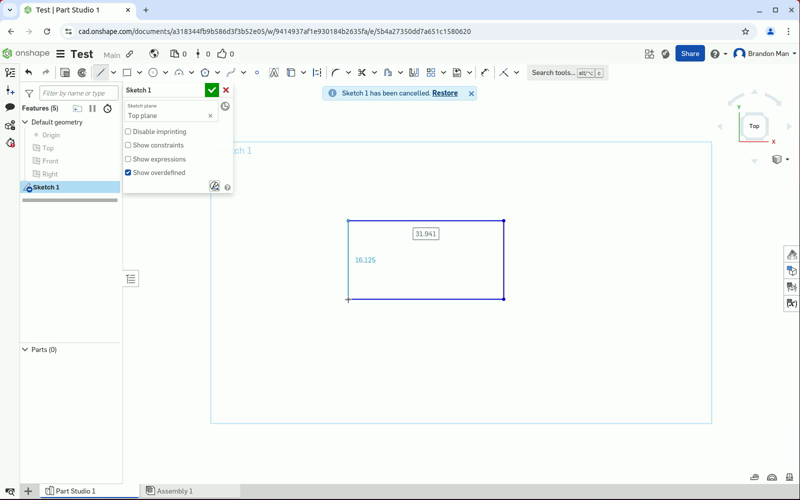
key_up(shift)
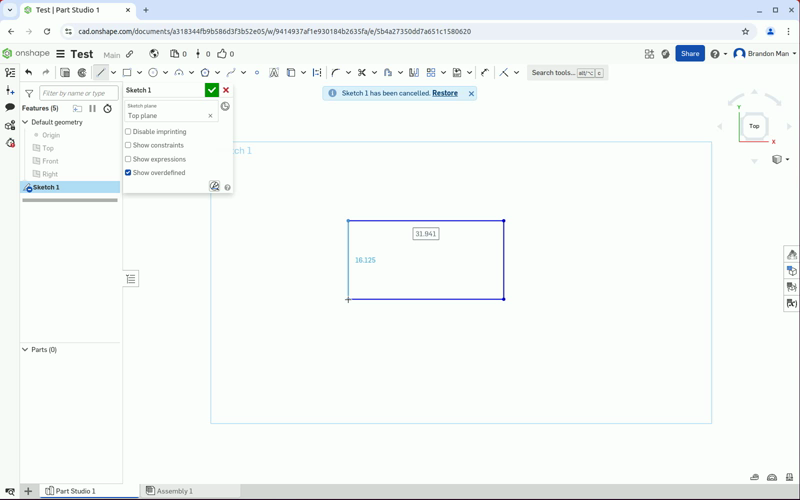
click(348, 299)
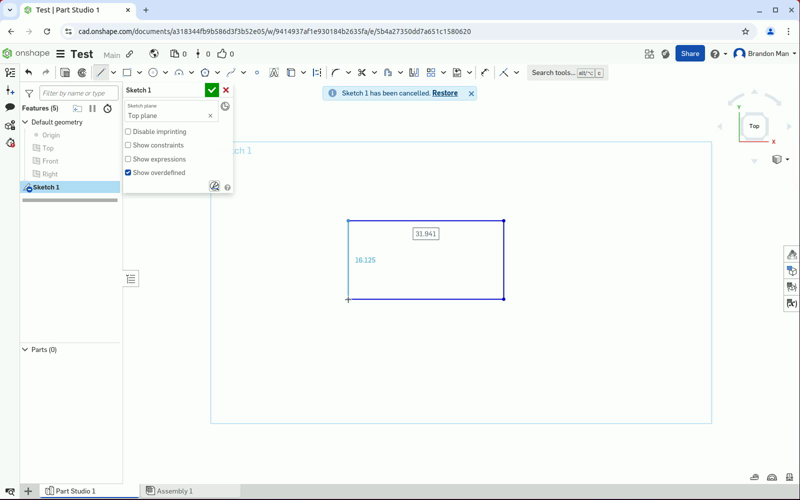
key(esc)
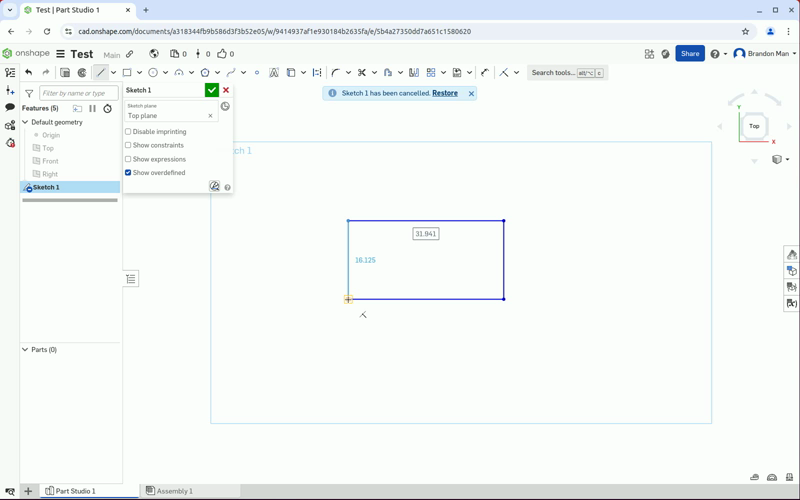
mouse_move(399, 284)
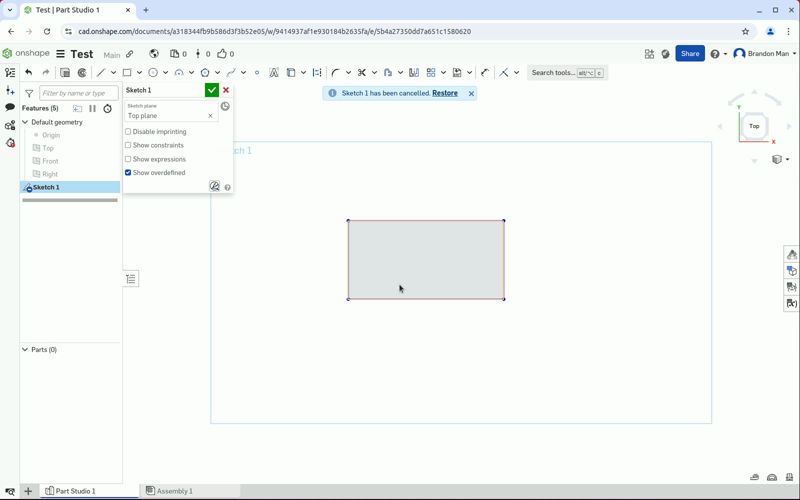
click(399, 284)
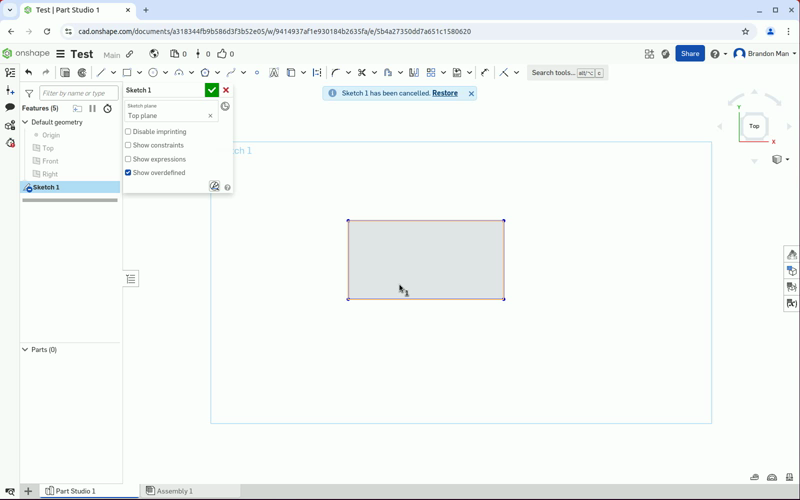
mouse_move(73, 352)
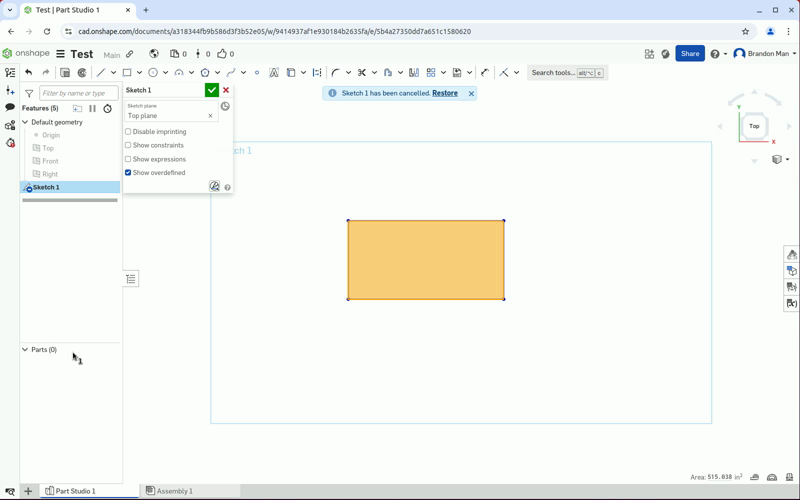
key(shift+y)
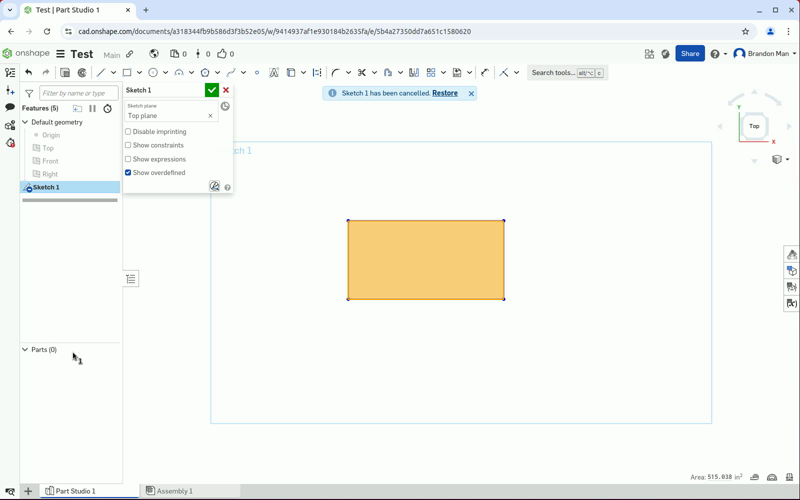
key(shift+e)
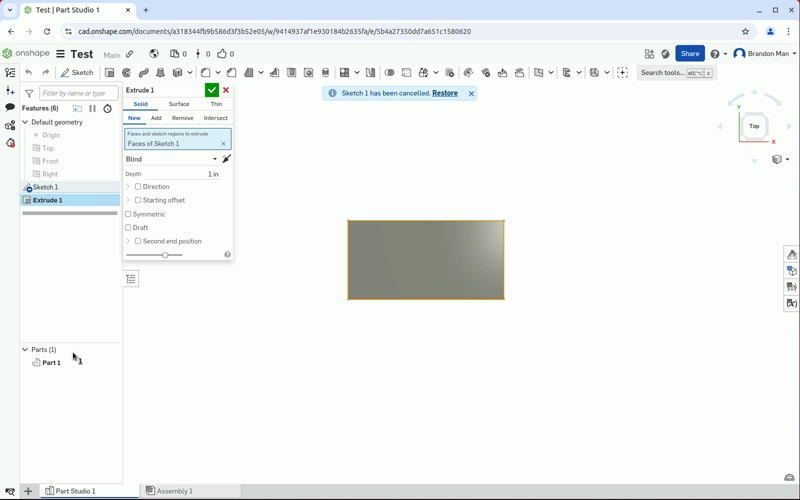
mouse_move(143, 106)
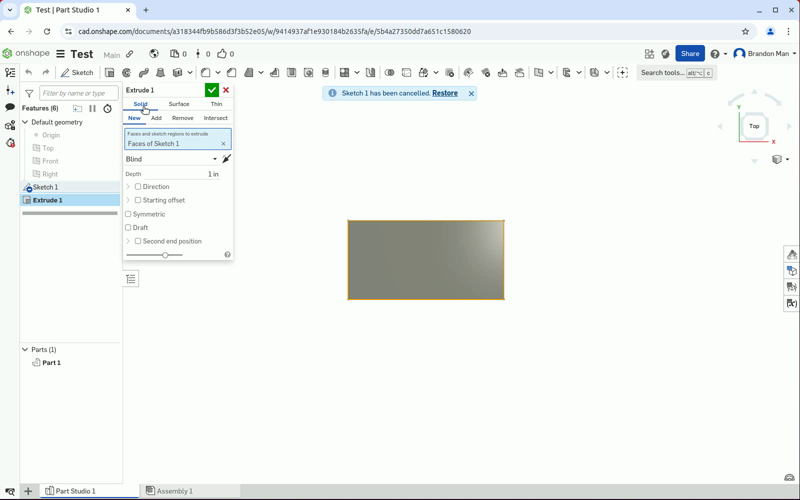
click(143, 106)
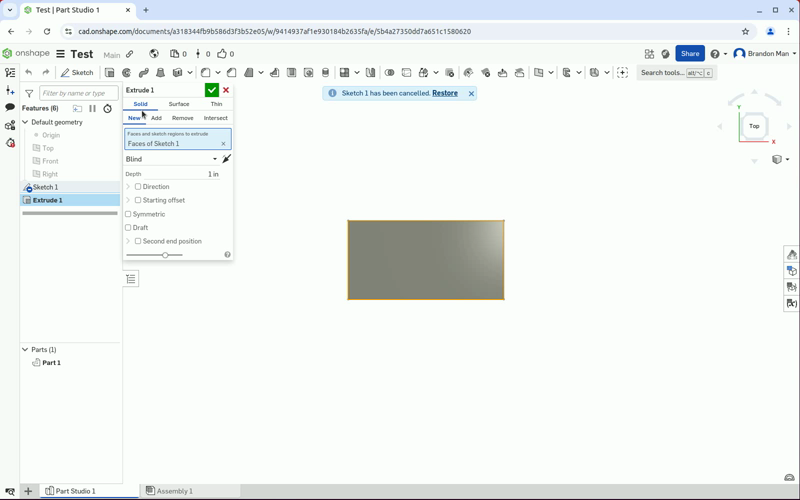
mouse_move(137, 120)
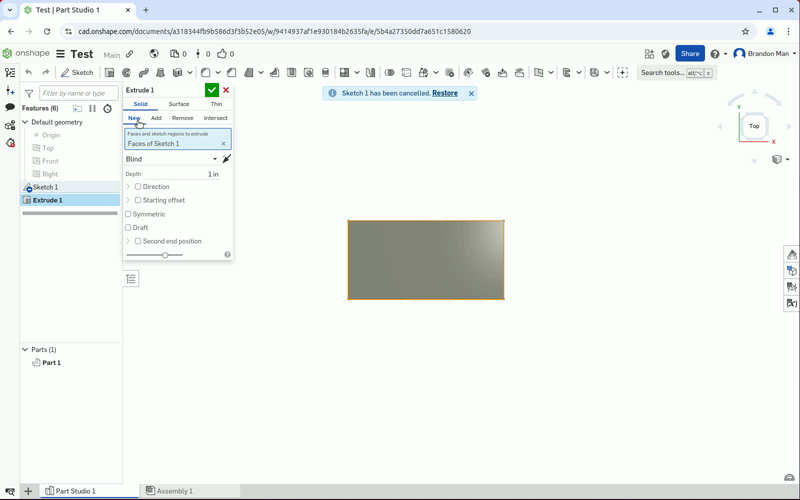
click(137, 120)
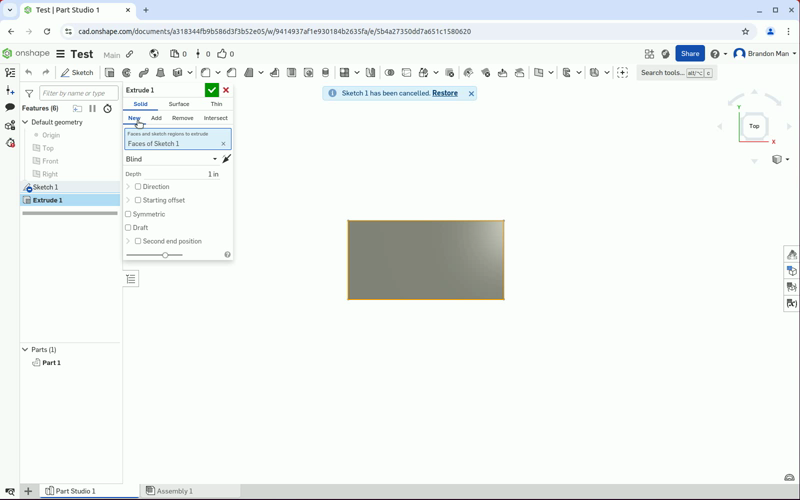
key(tab, 4)
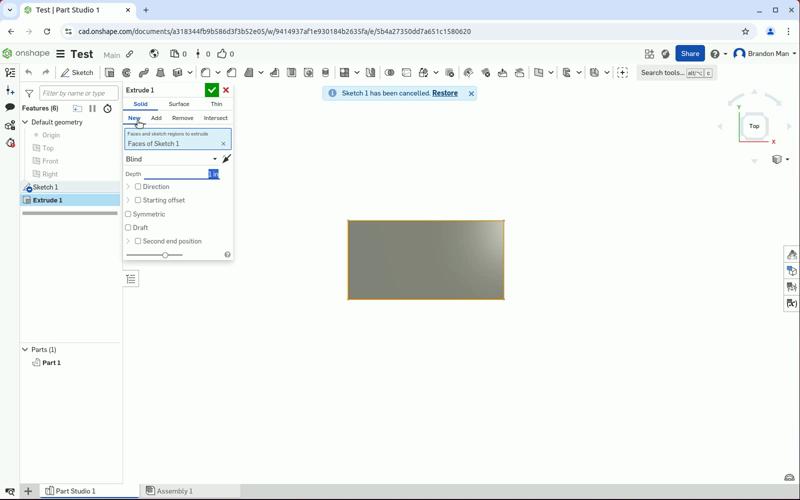
text(11.795)
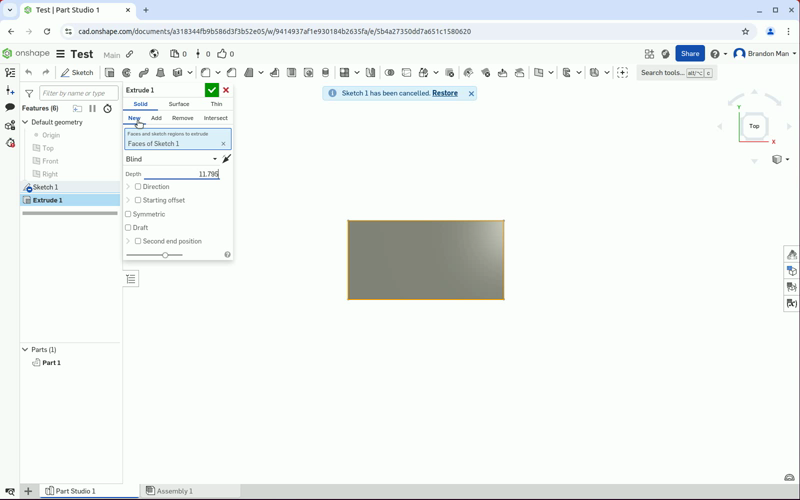
key(enter)
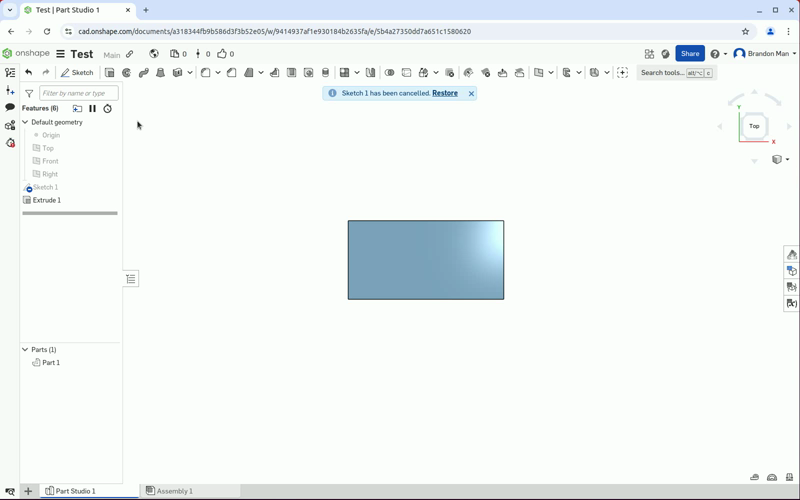
key(shift+h)
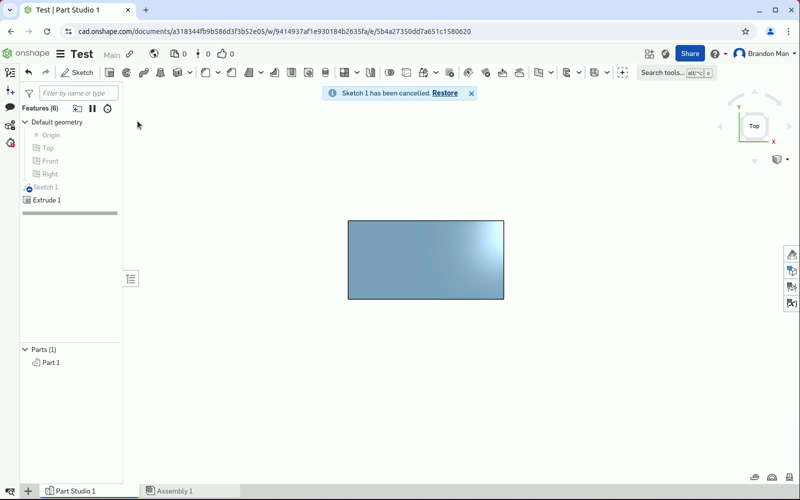
key(shift+h)
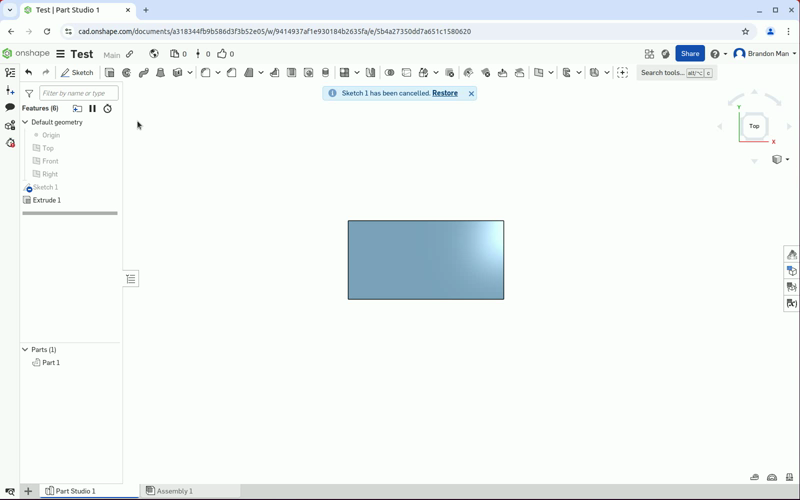
mouse_move(73, 189)
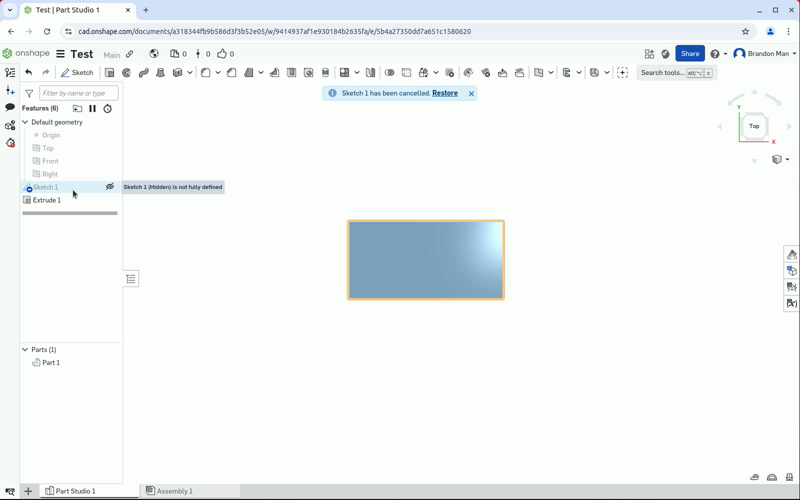
click(73, 189)
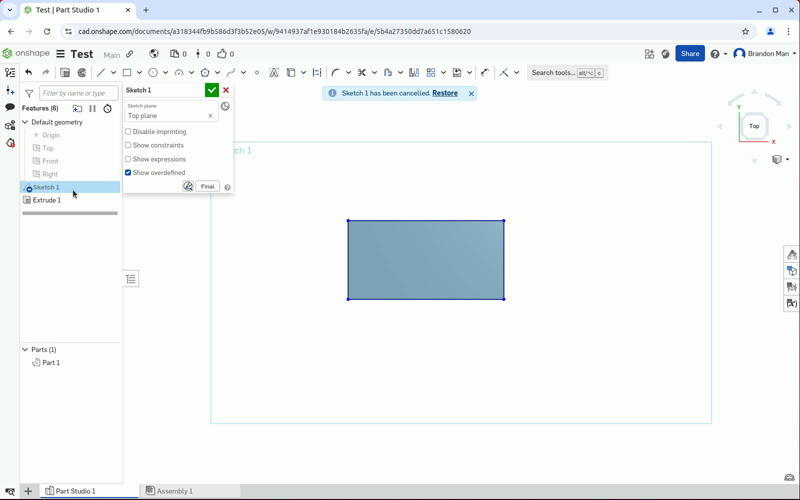
mouse_move(229, 92)
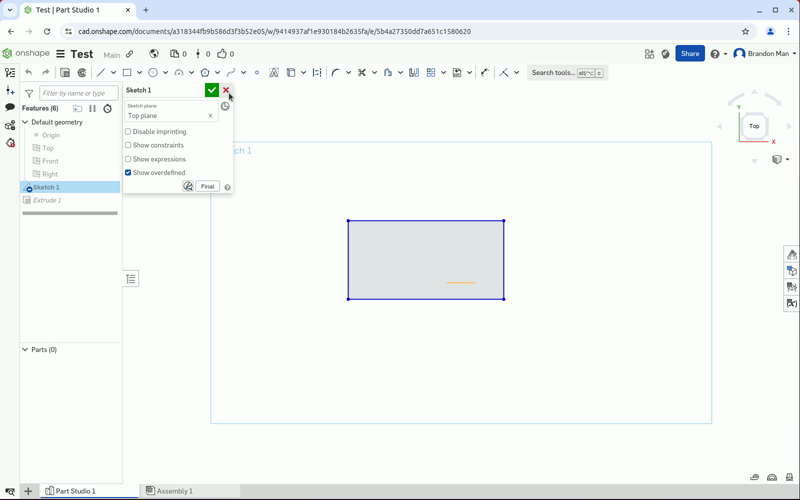
click(229, 92)
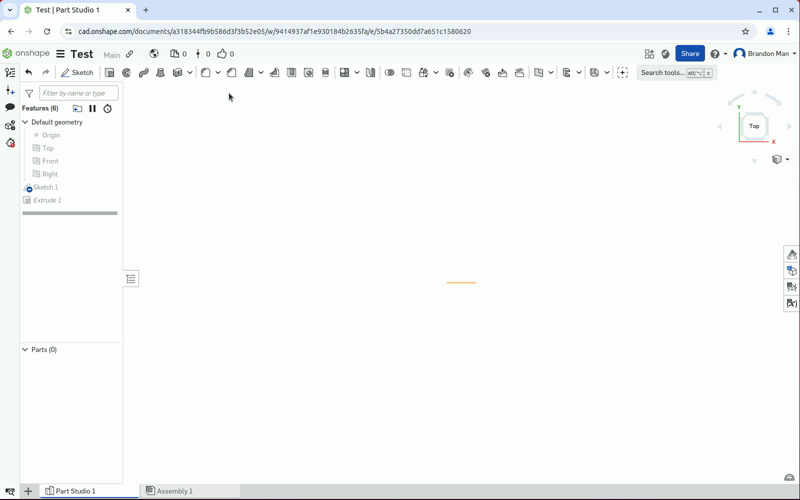
mouse_move(541, 75)
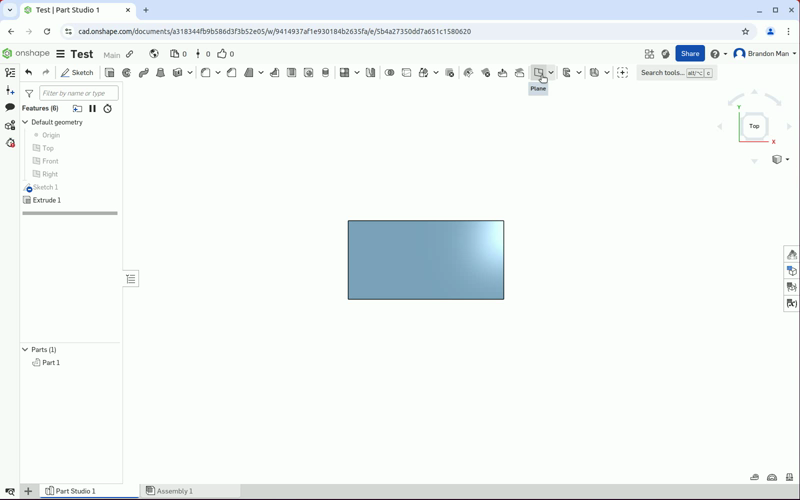
click(541, 75)
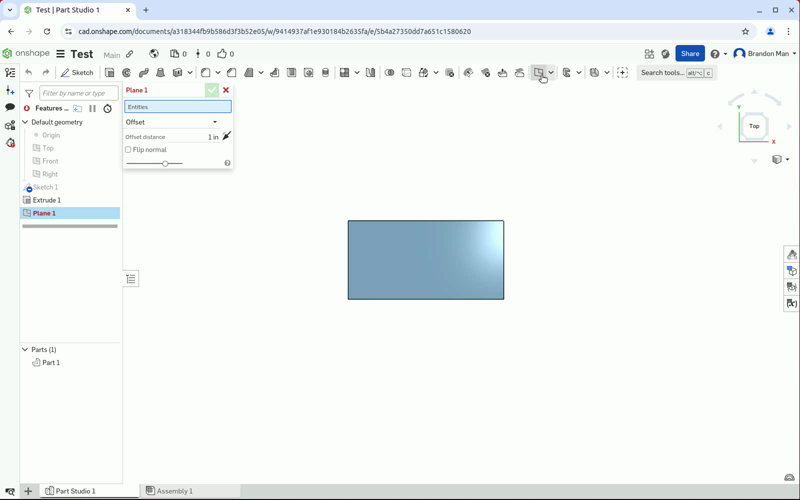
mouse_move(73, 150)
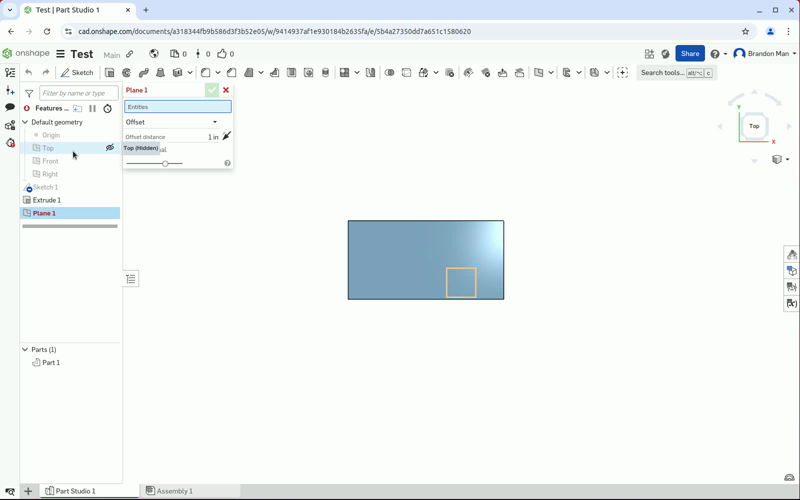
click(73, 150)
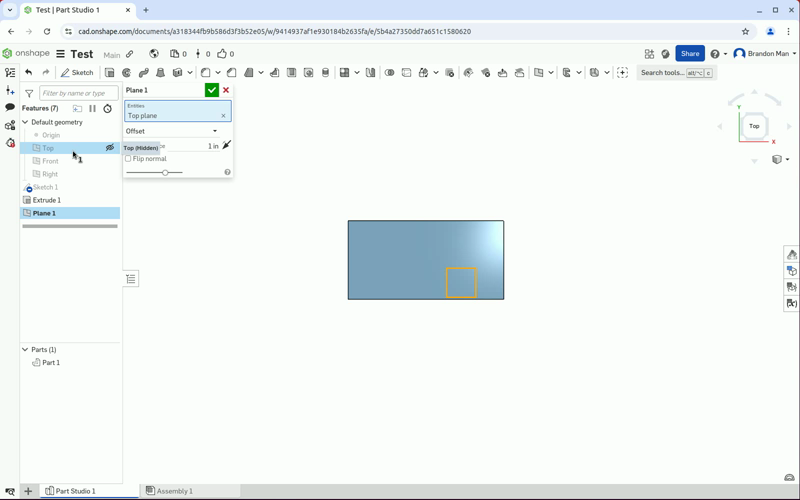
key(tab, 2)
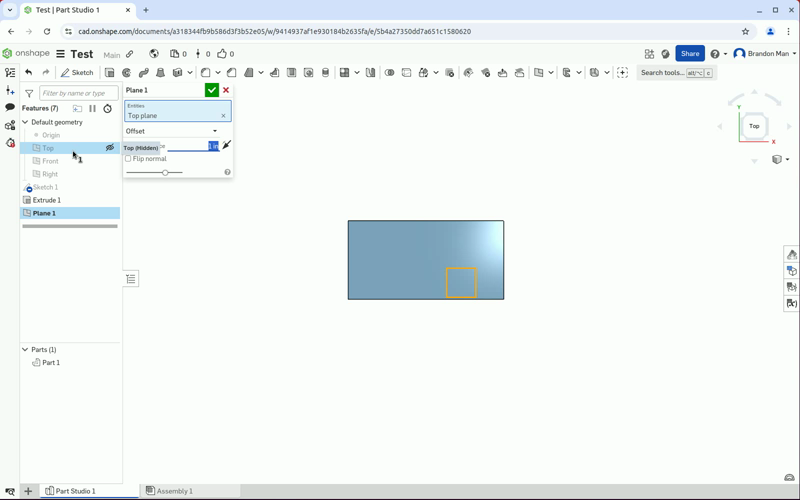
text(11.801)
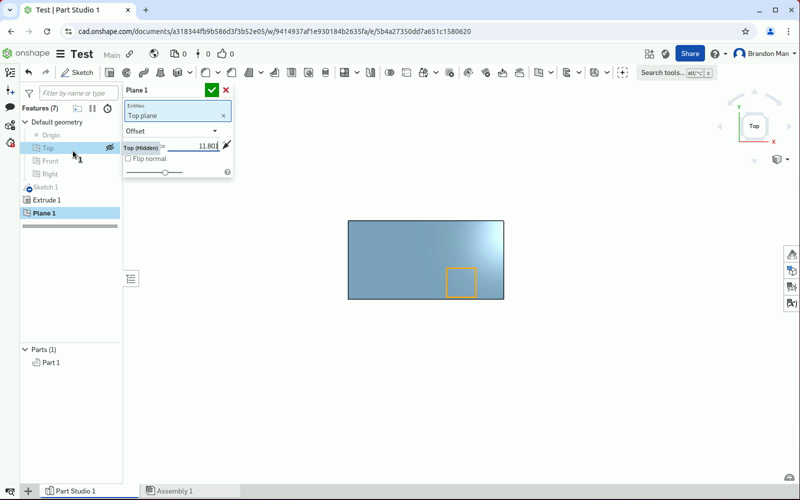
key(enter, 2)
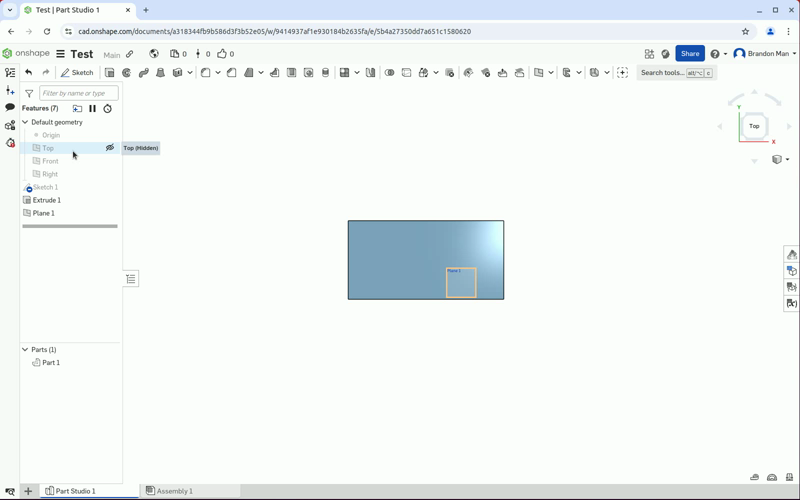
key(shift+s)
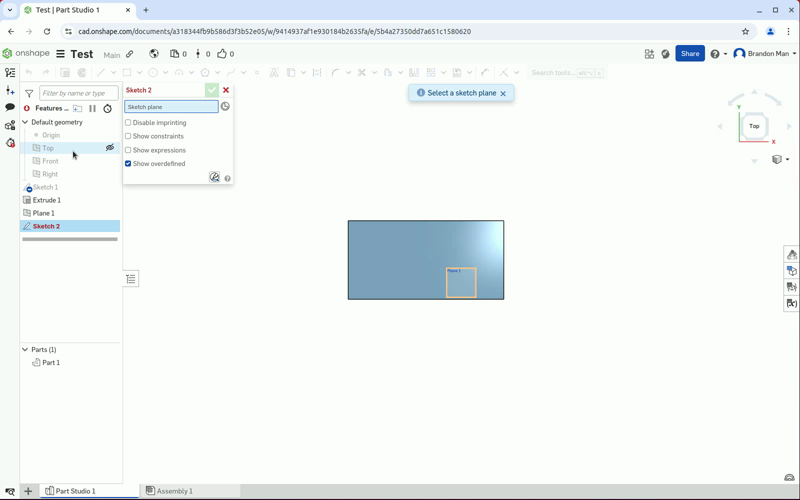
mouse_move(73, 215)
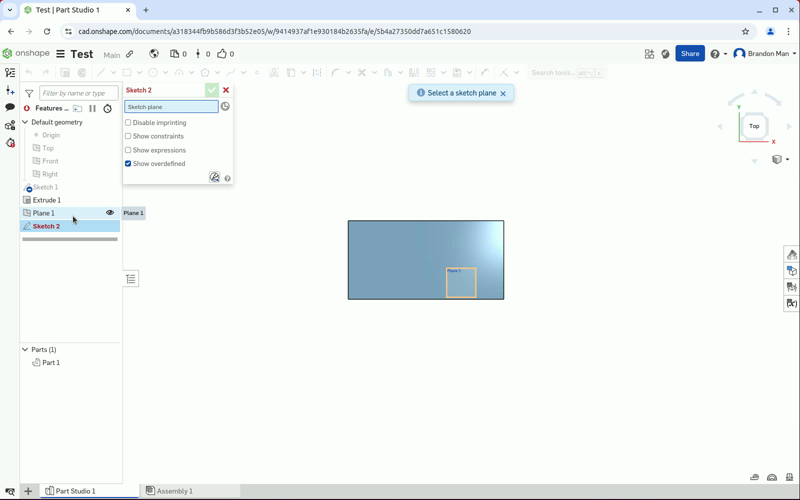
click(73, 215)
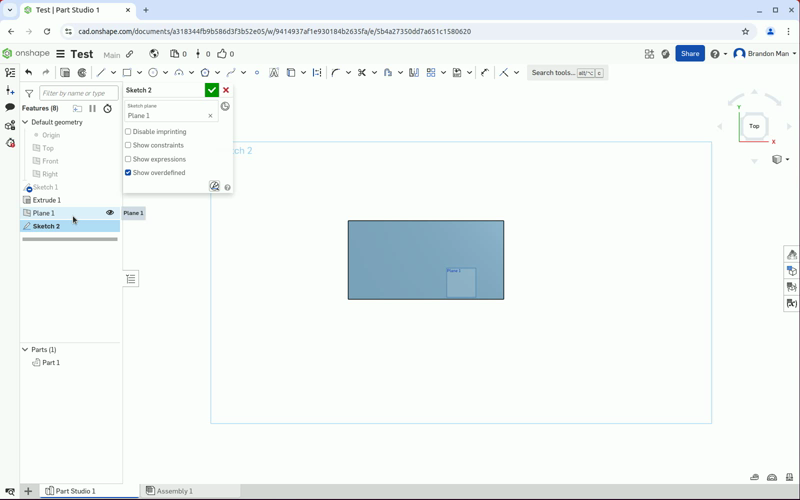
mouse_move(73, 352)
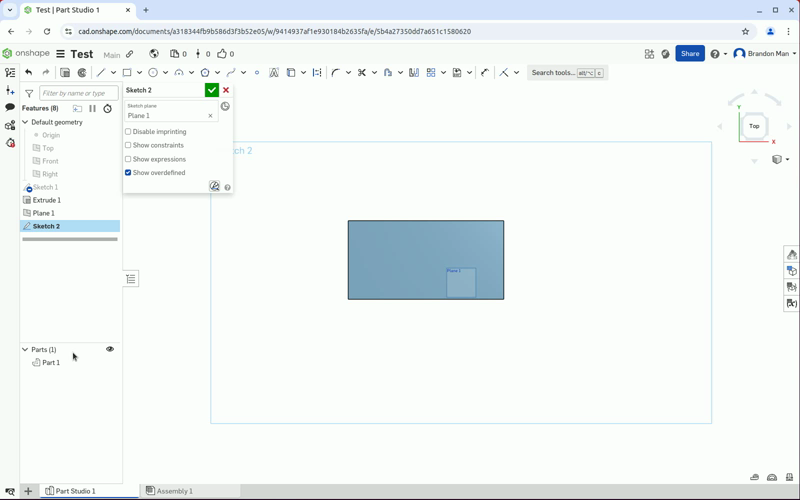
key(y)
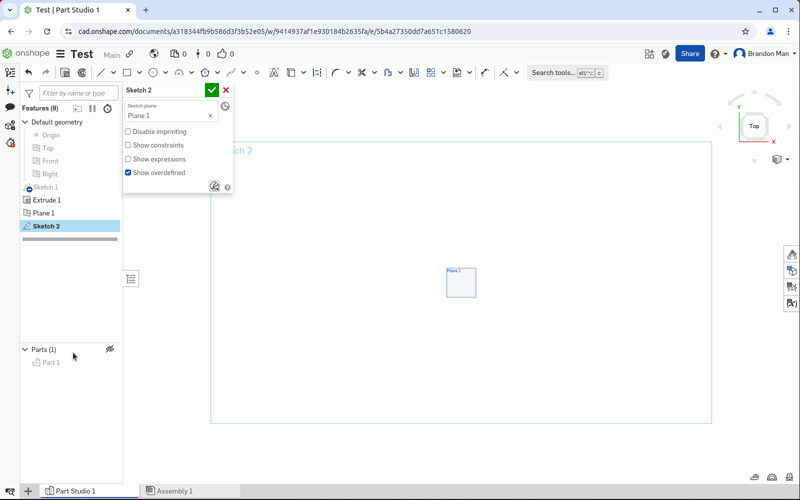
key(a)
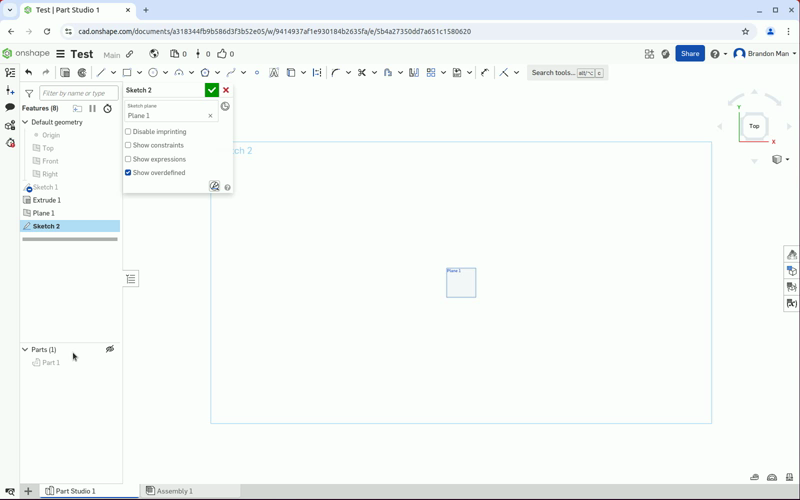
key_down(shift)
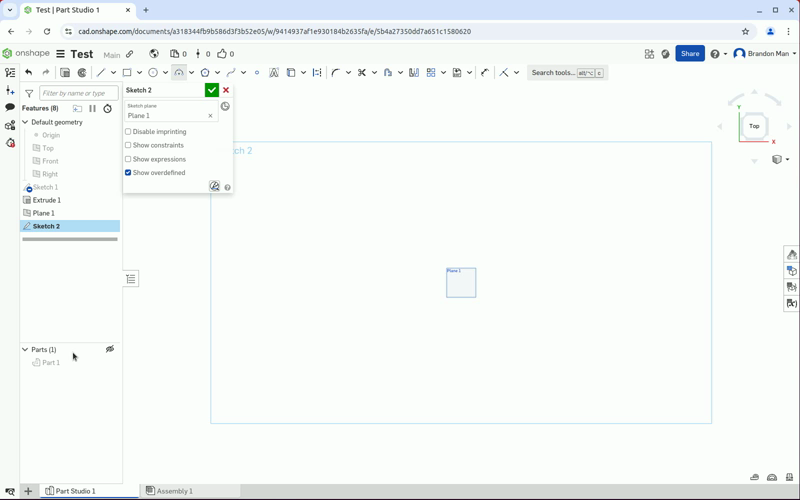
mouse_move(380, 278)
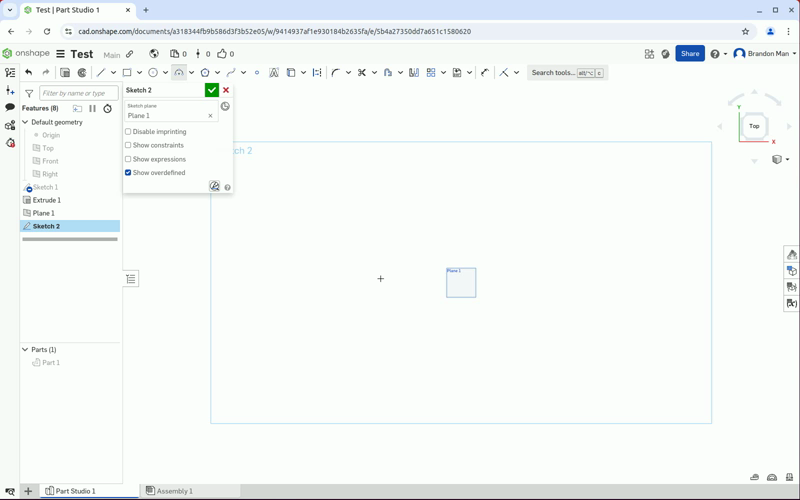
click(380, 278)
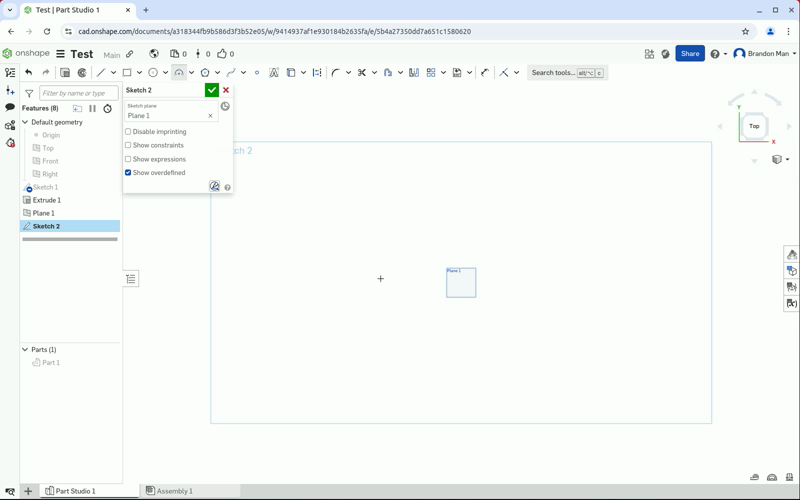
key_up(shift)
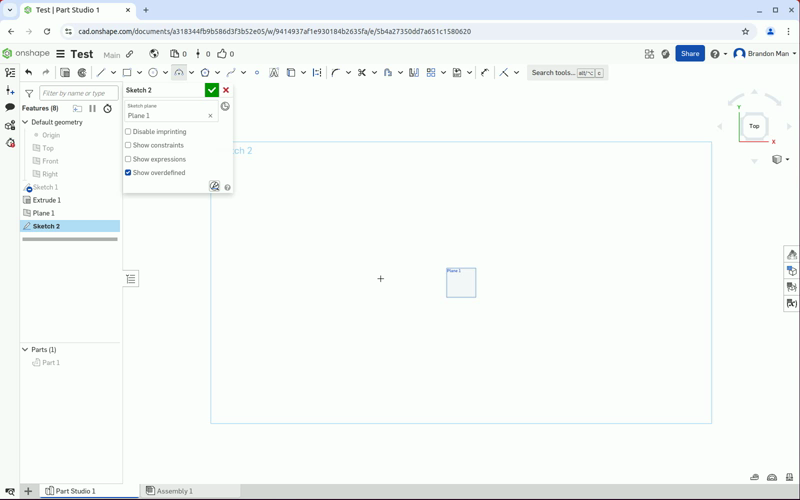
key_down(shift)
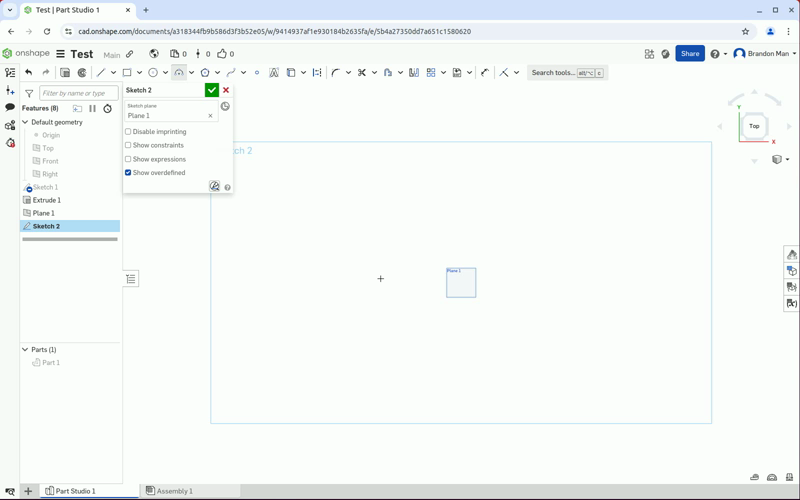
mouse_move(388, 285)
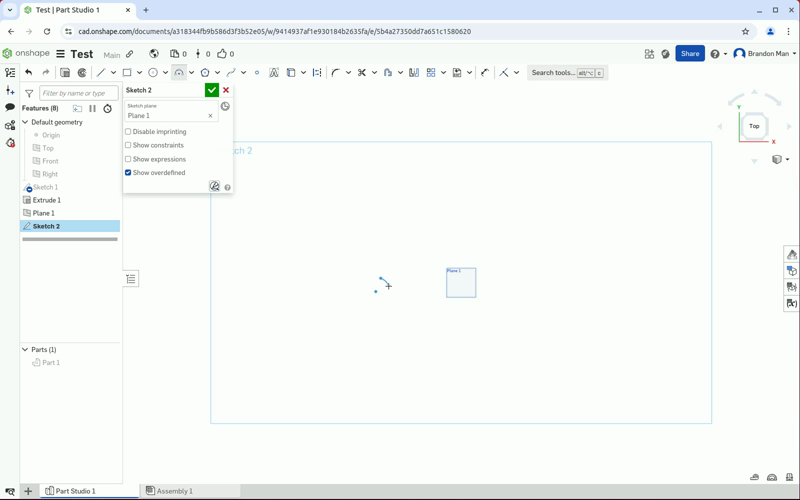
click(388, 285)
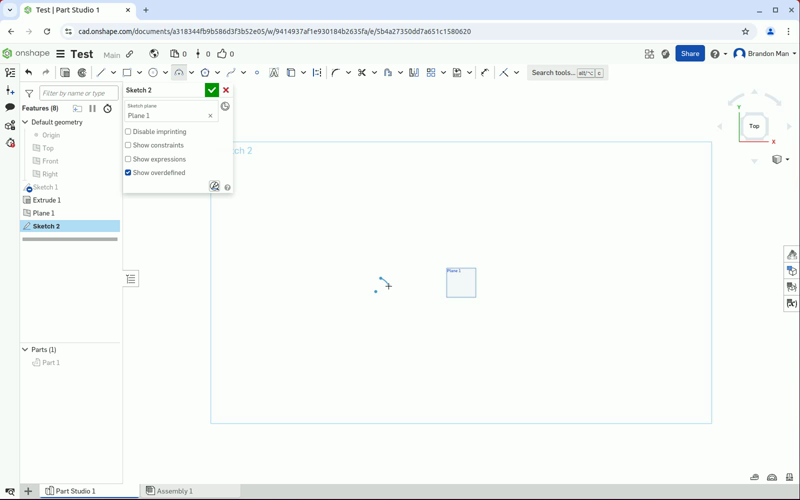
mouse_move(383, 283)
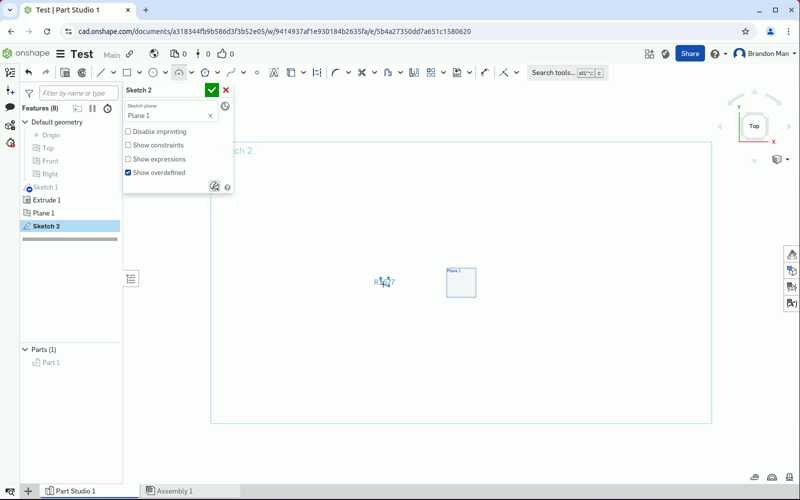
click(383, 283)
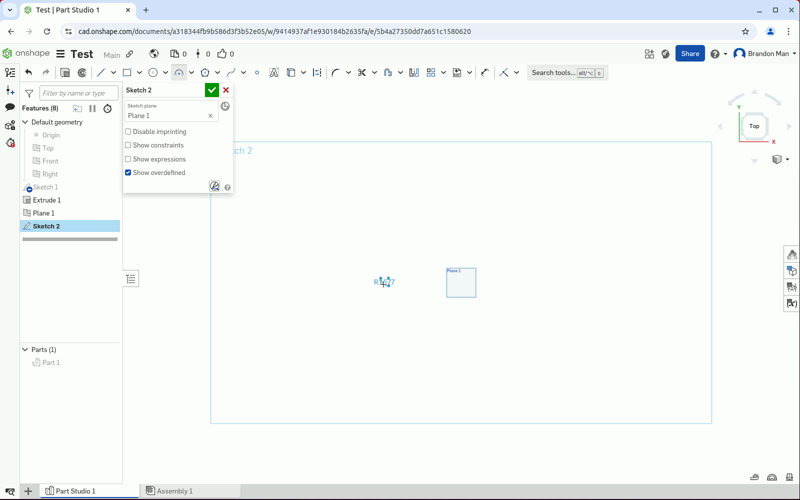
key_up(shift)
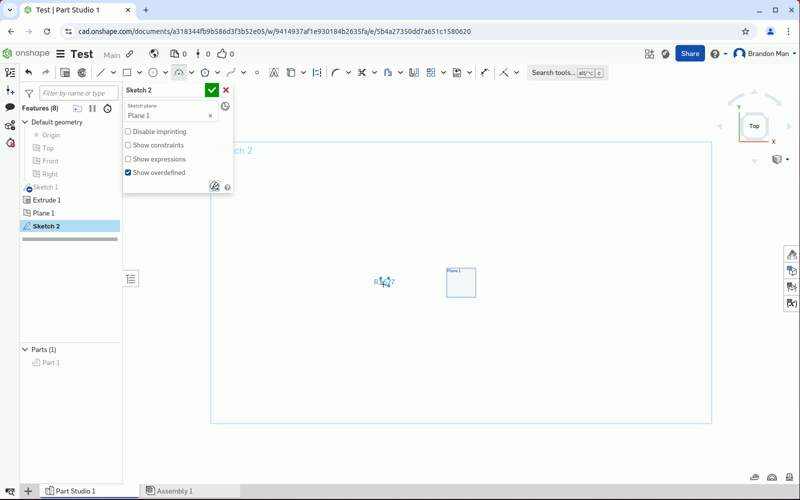
key(esc)
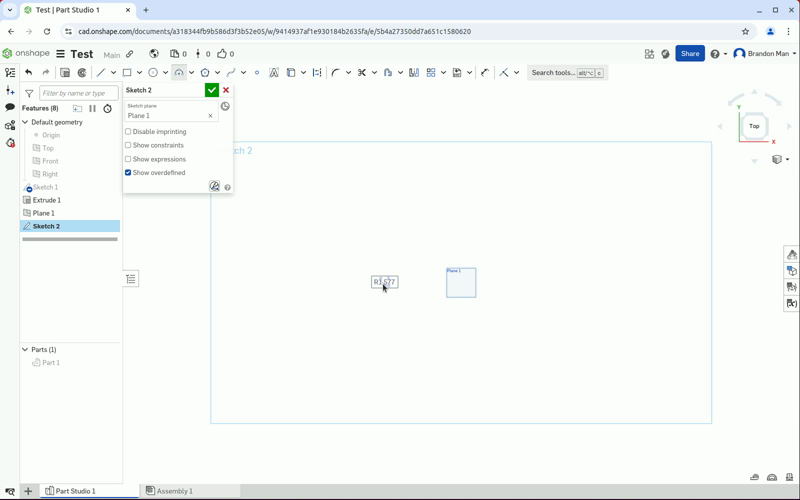
key(l)
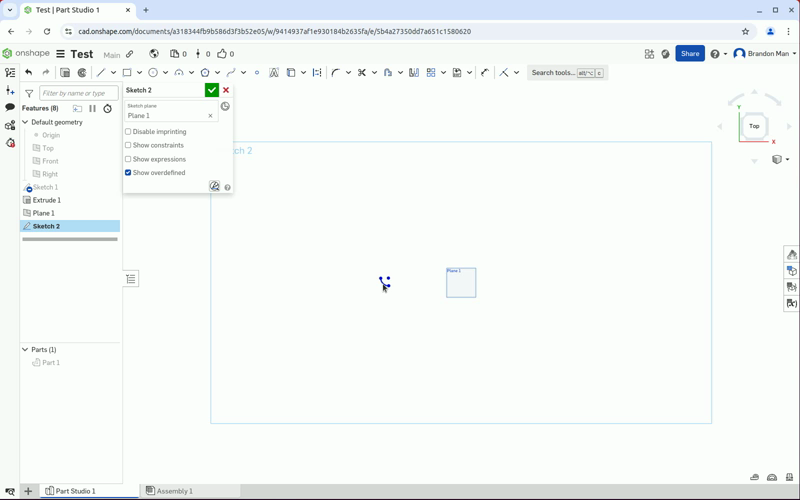
mouse_move(388, 285)
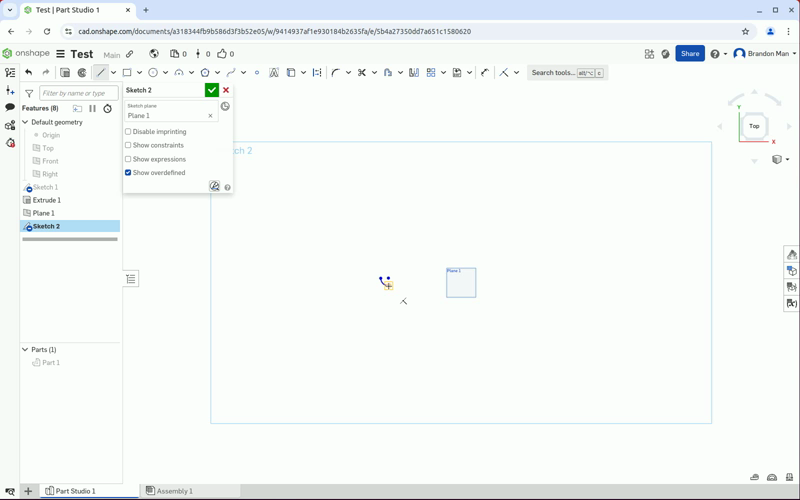
click(388, 285)
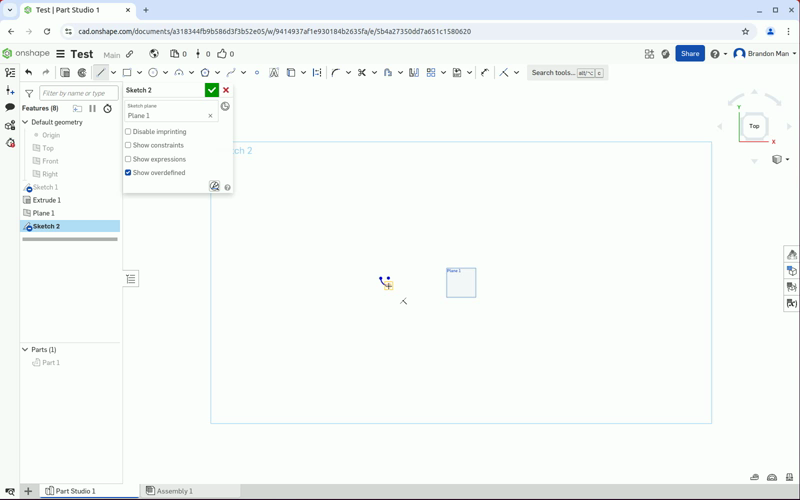
key_down(shift)
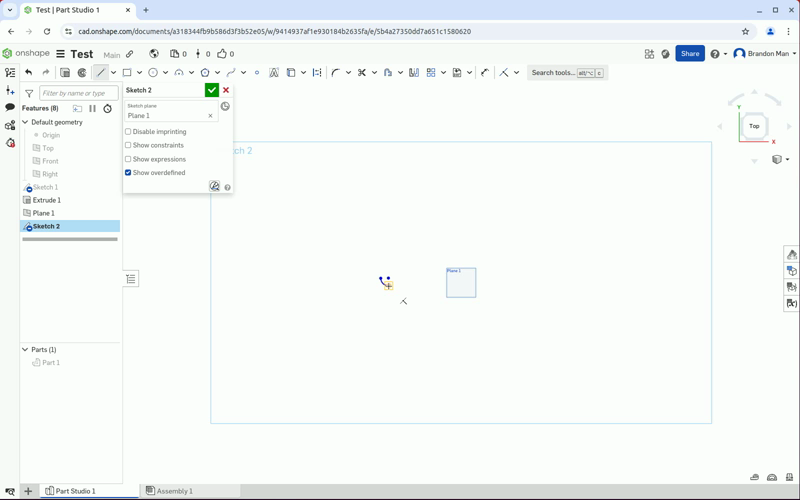
mouse_move(464, 285)
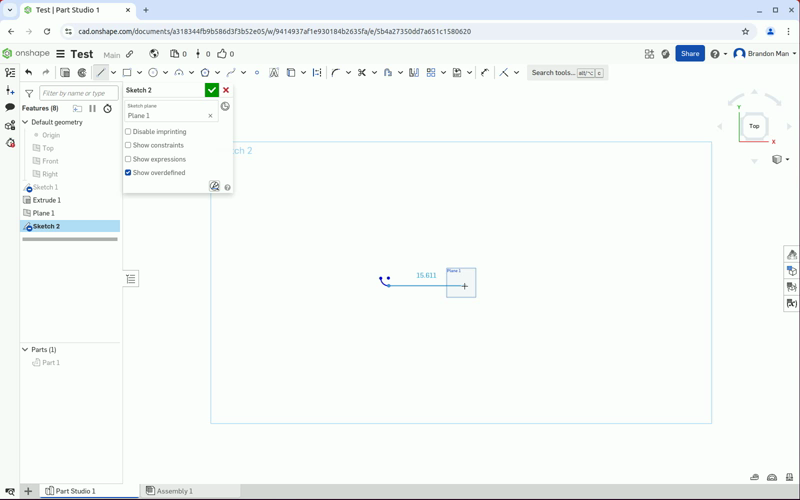
click(464, 285)
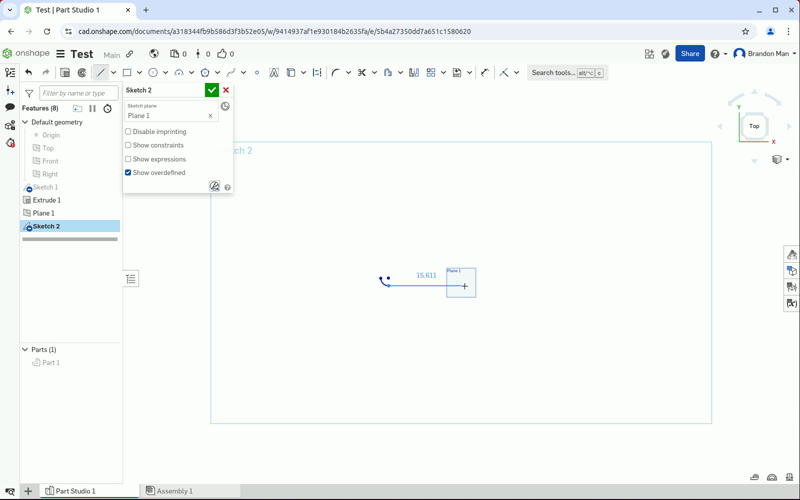
key_up(shift)
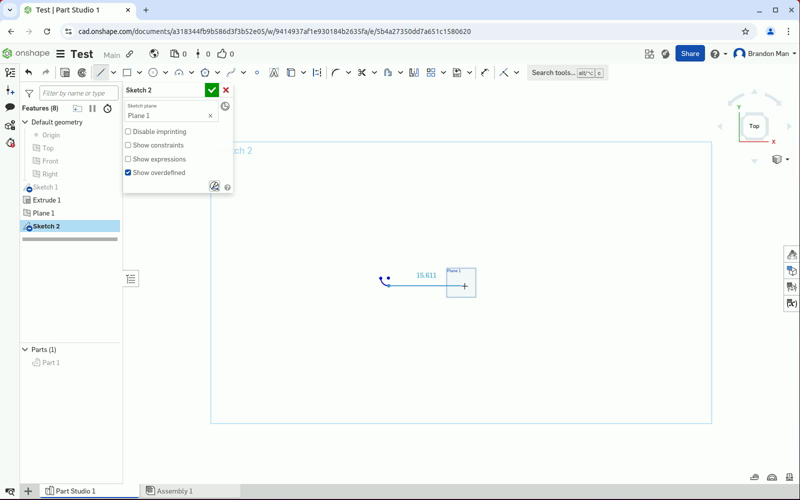
key(esc)
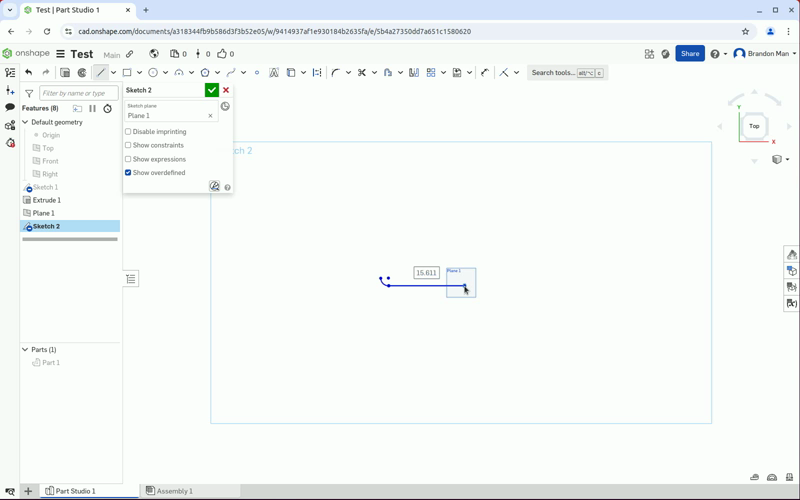
key(a)
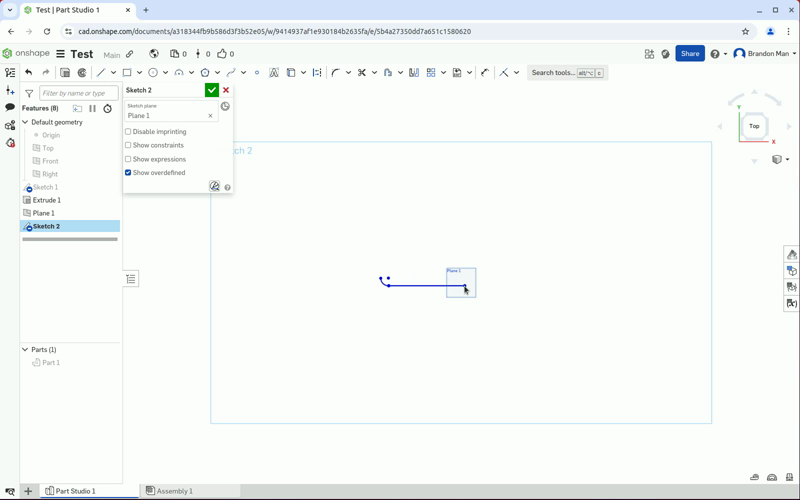
mouse_move(464, 285)
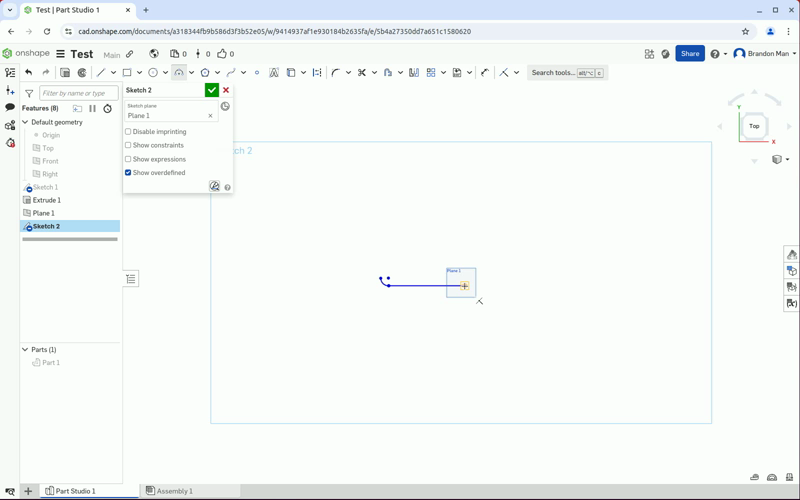
click(464, 285)
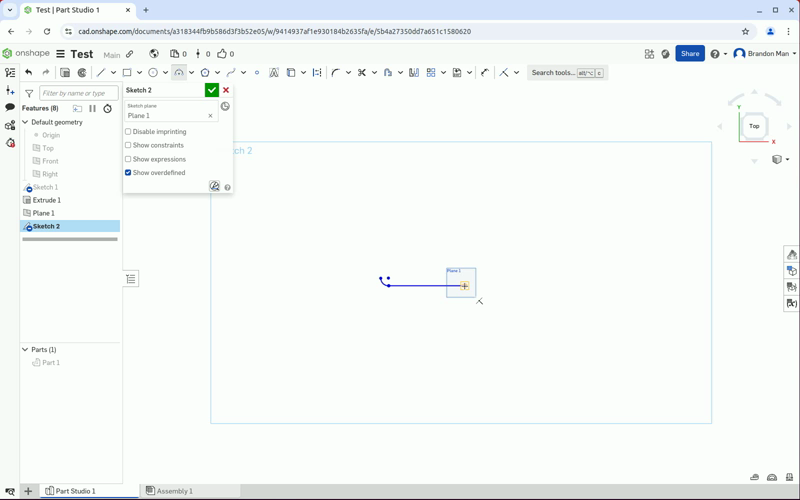
key_down(shift)
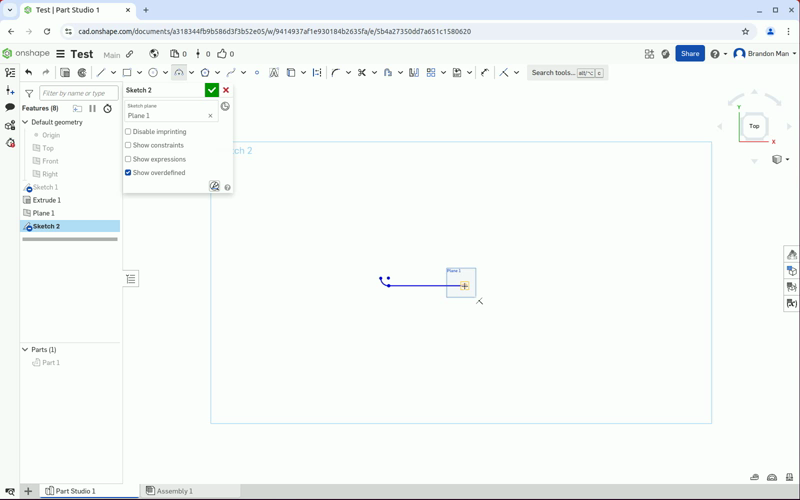
mouse_move(472, 278)
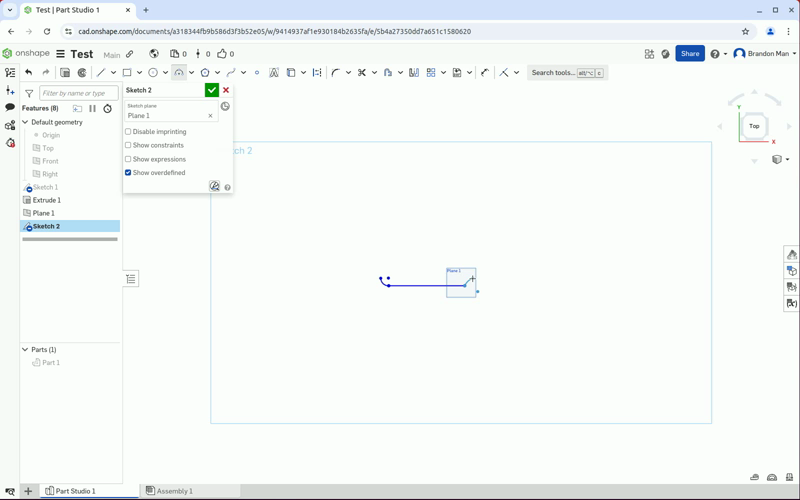
click(472, 278)
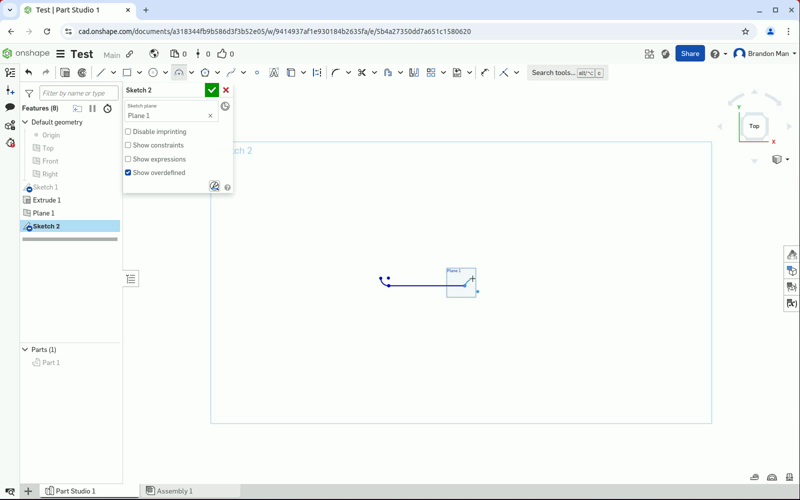
mouse_move(470, 283)
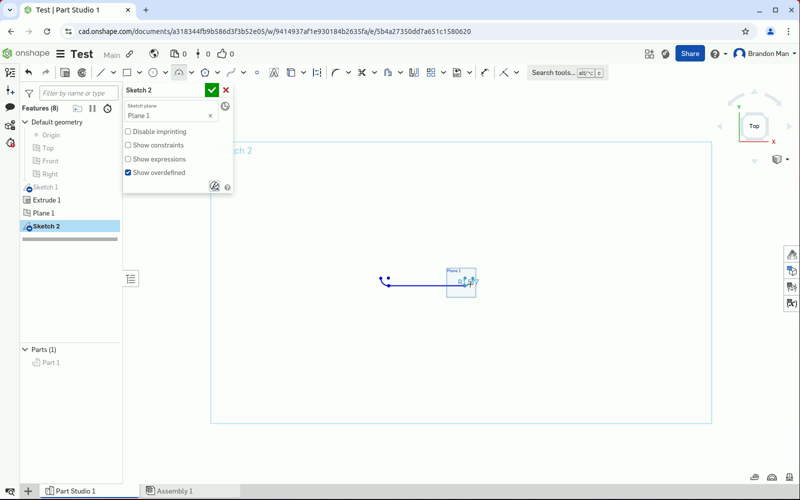
click(470, 283)
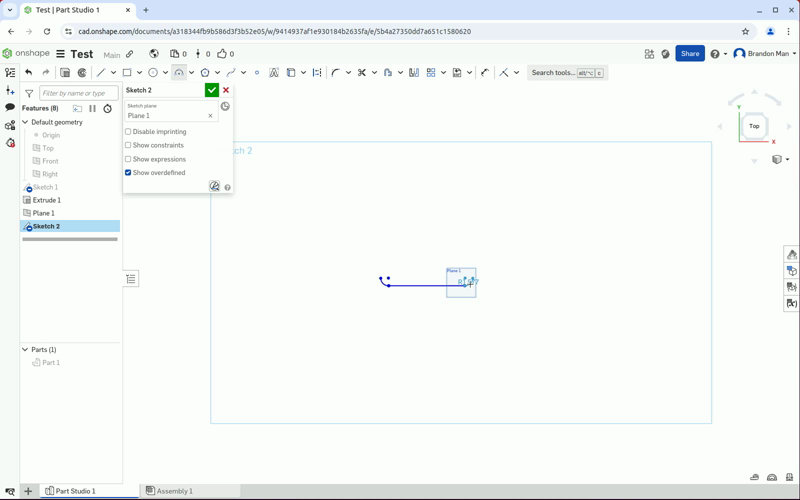
key_up(shift)
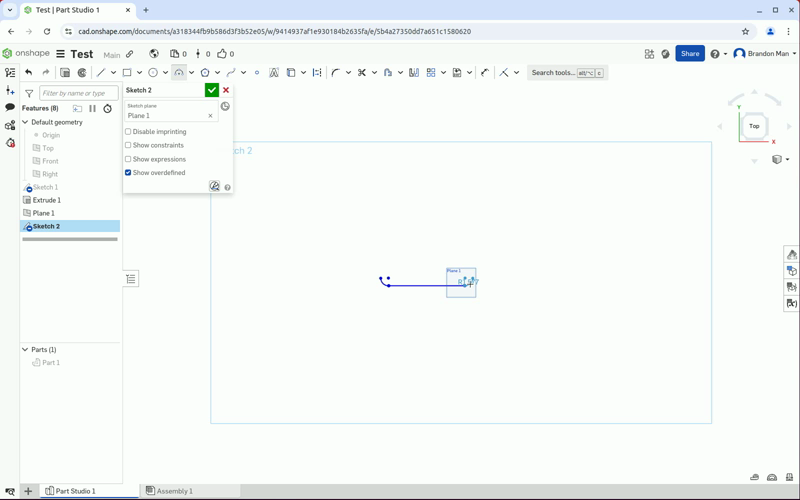
key(esc)
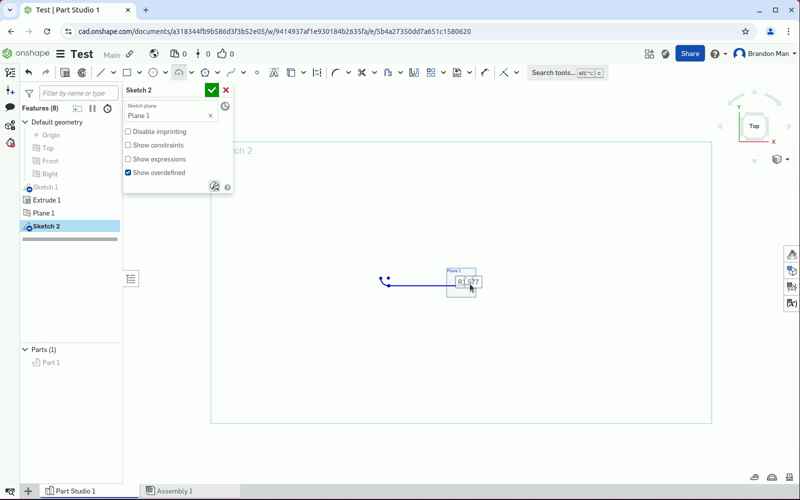
key(l)
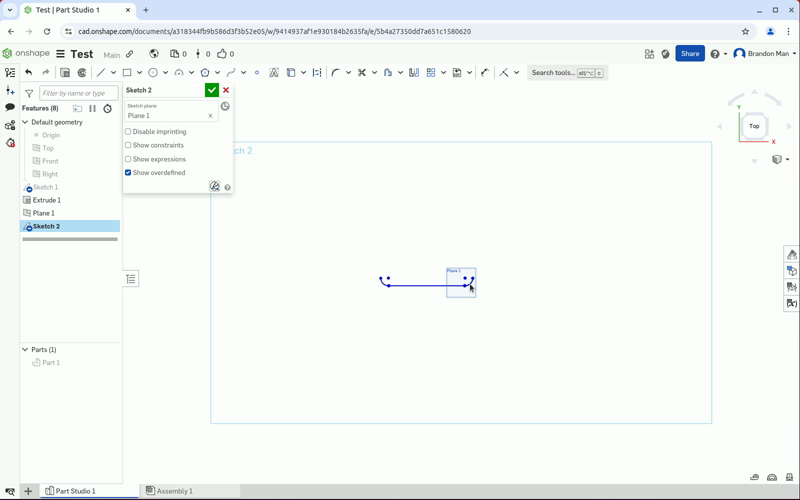
mouse_move(472, 278)
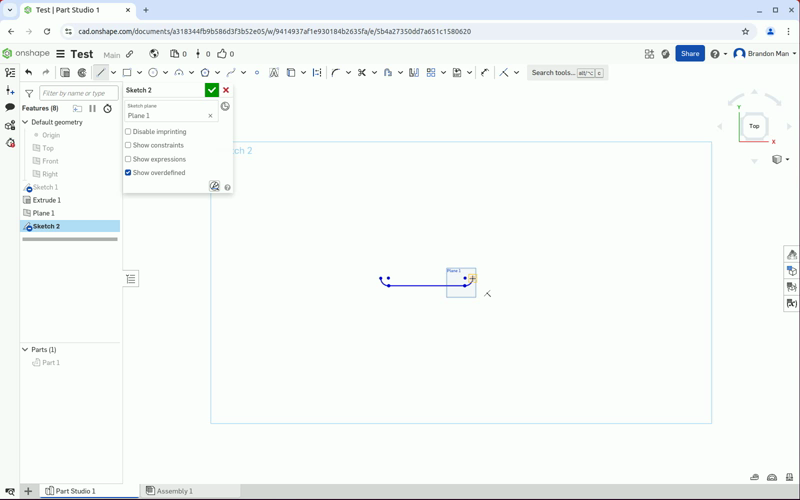
click(472, 278)
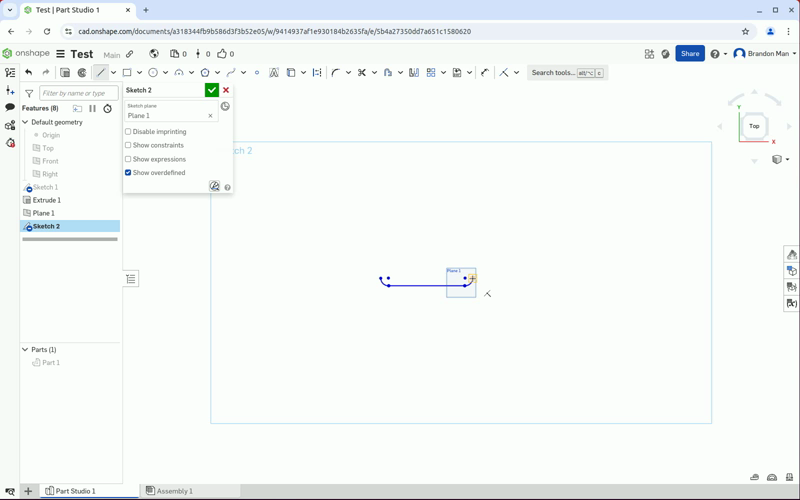
key_down(shift)
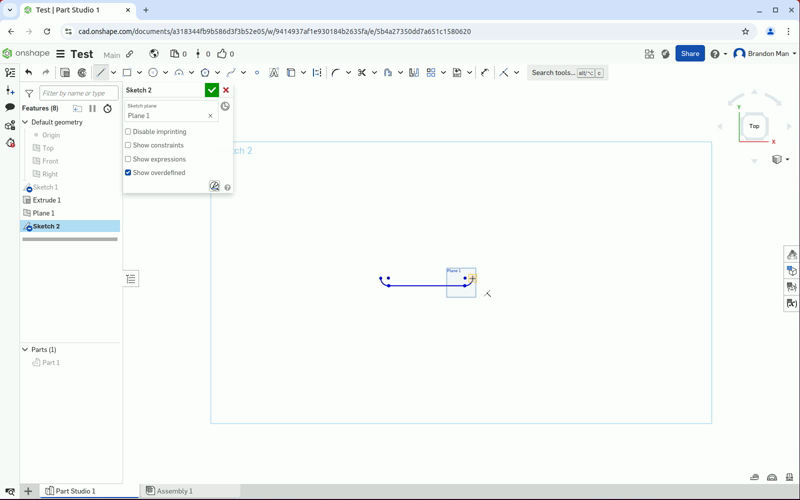
mouse_move(502, 278)
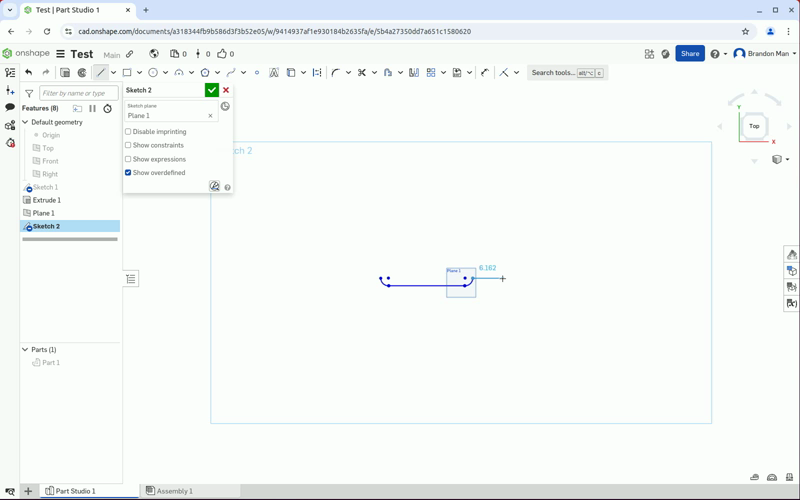
mouse_move(472, 241)
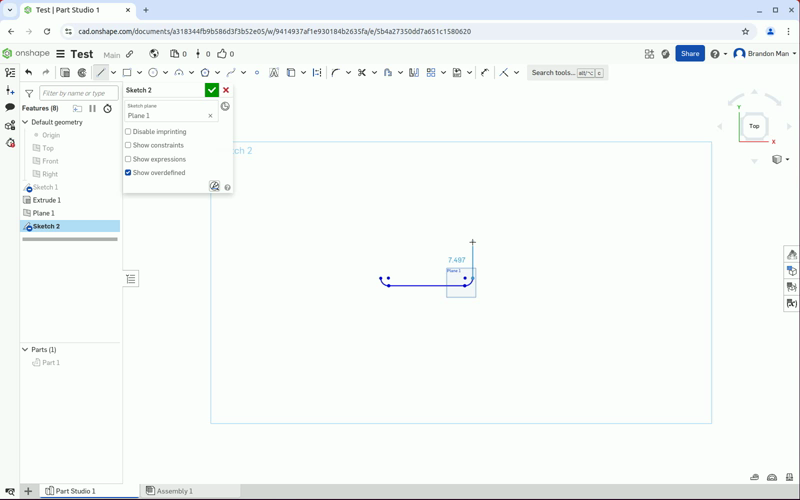
click(472, 241)
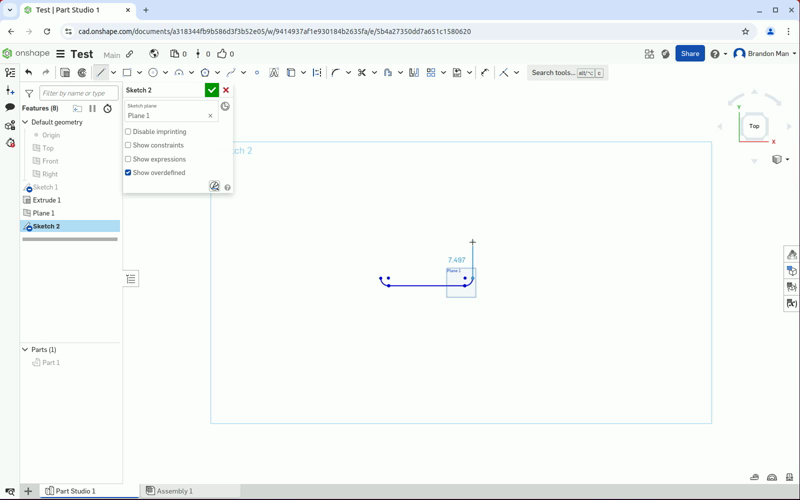
key_up(shift)
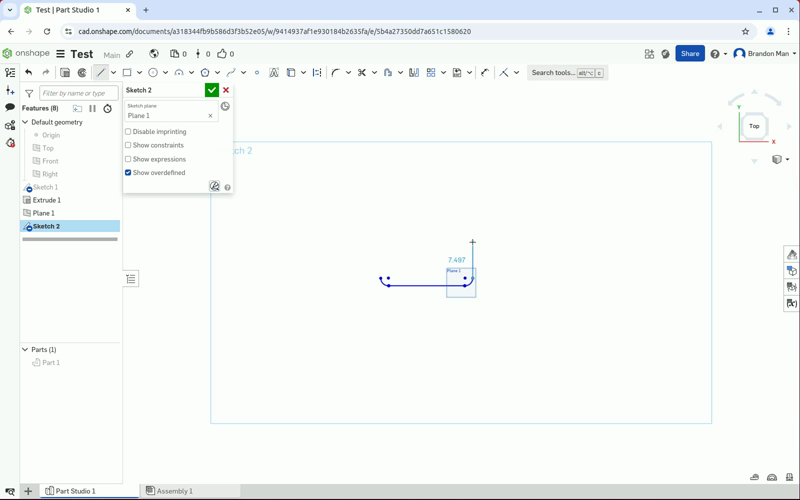
key(esc)
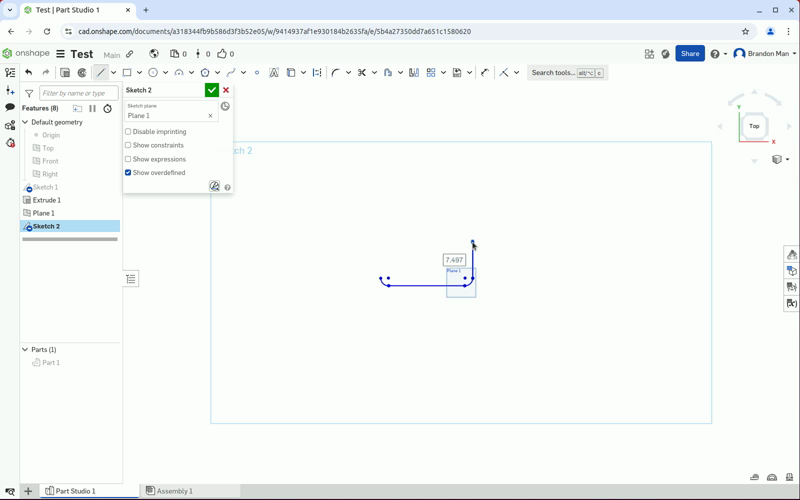
key(a)
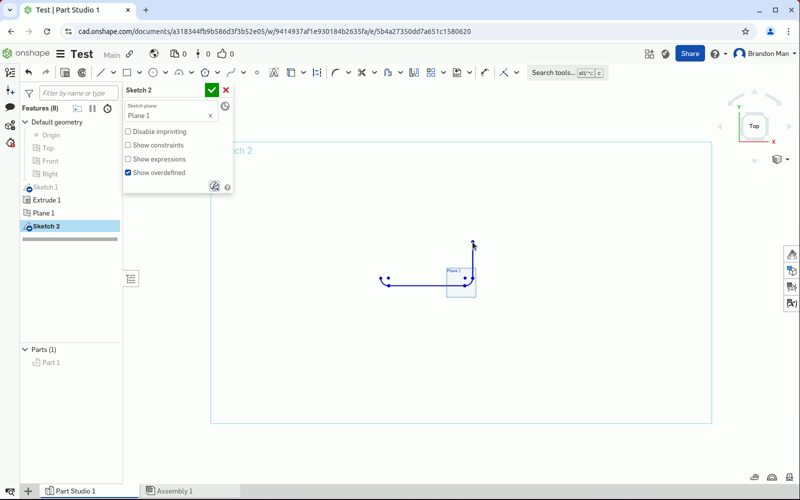
mouse_move(472, 241)
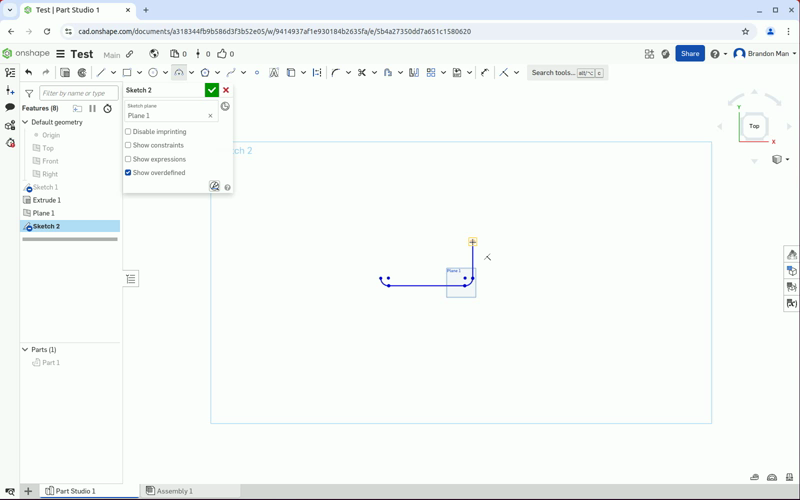
click(472, 241)
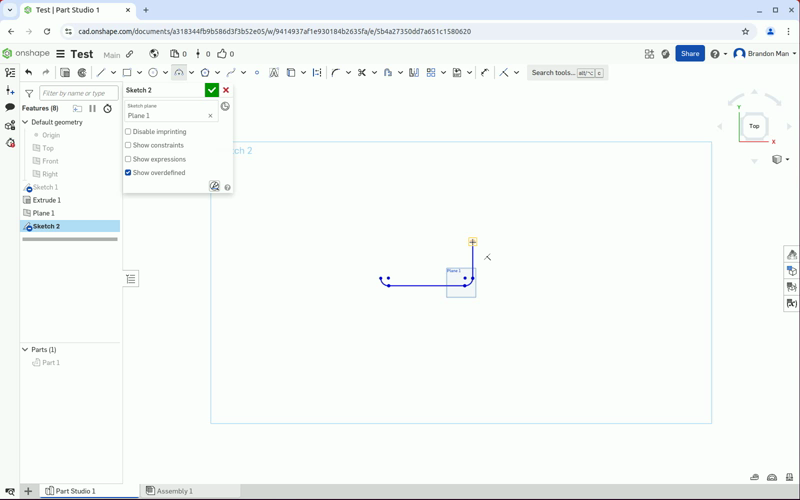
key_down(shift)
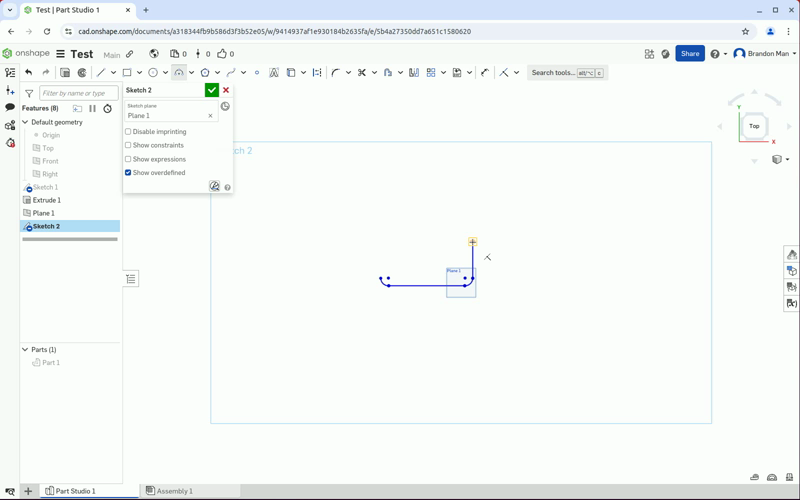
mouse_move(464, 234)
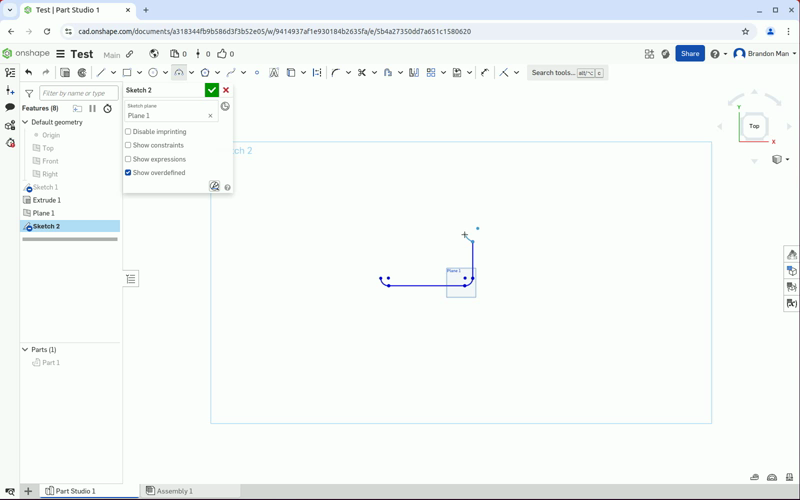
click(464, 234)
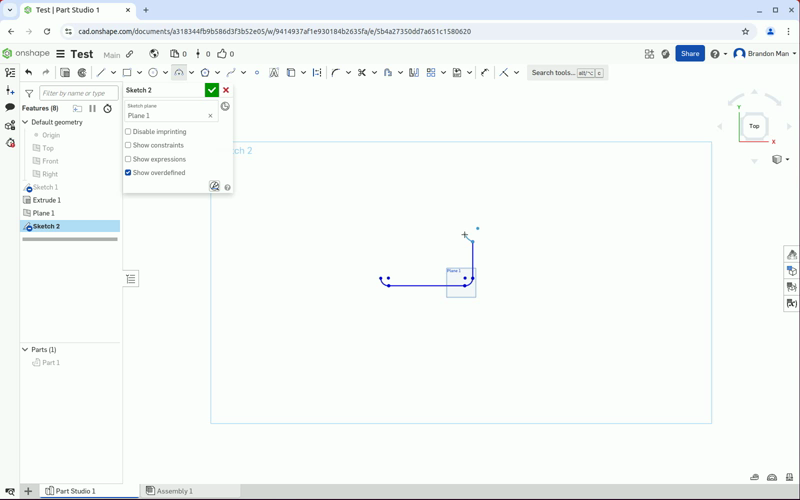
mouse_move(470, 236)
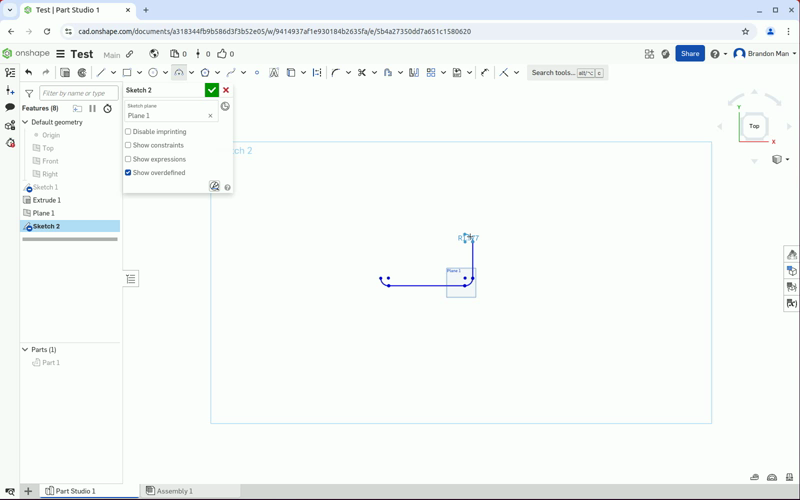
click(470, 236)
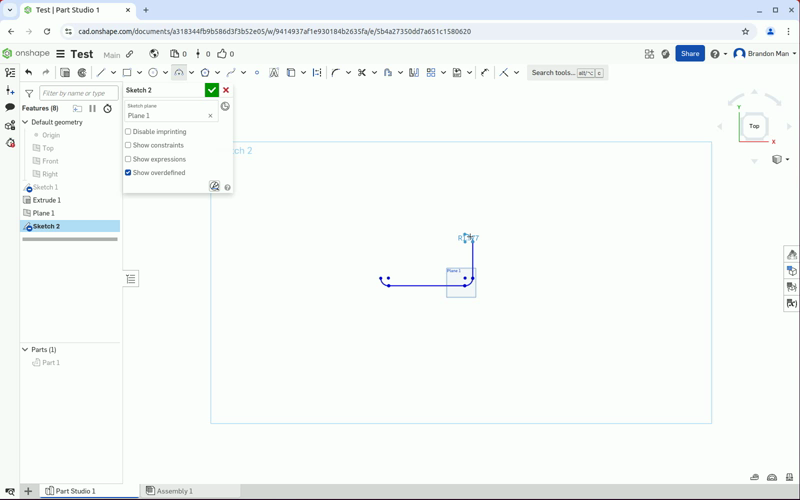
key_up(shift)
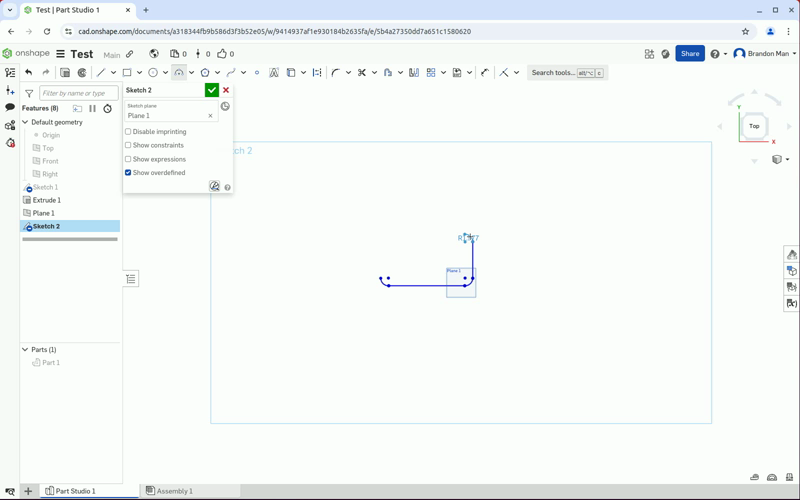
key(esc)
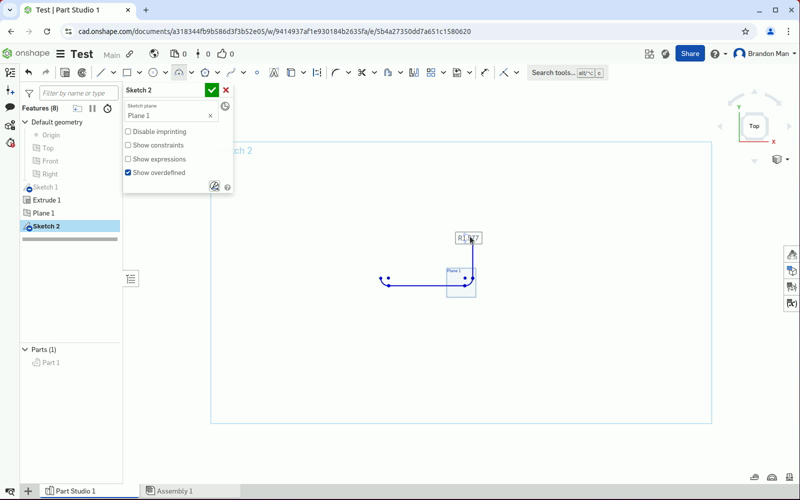
key(l)
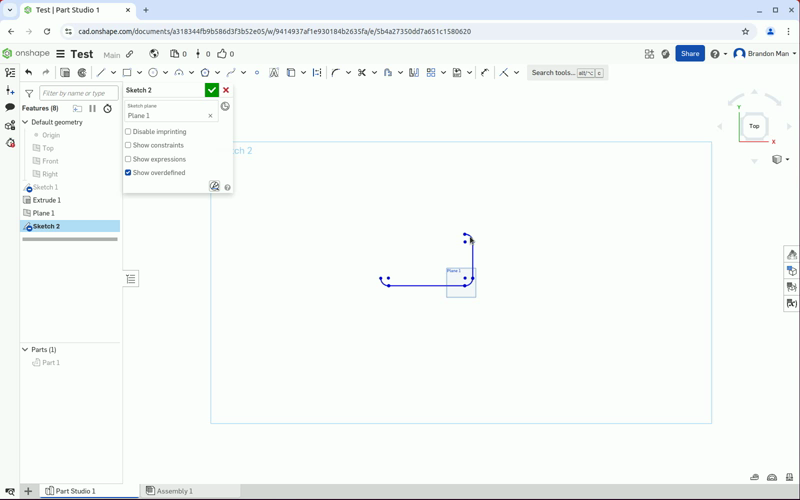
mouse_move(464, 234)
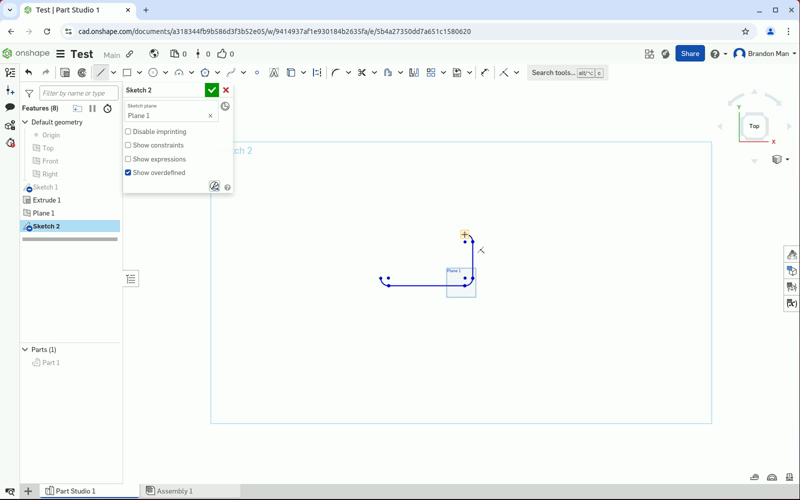
click(464, 234)
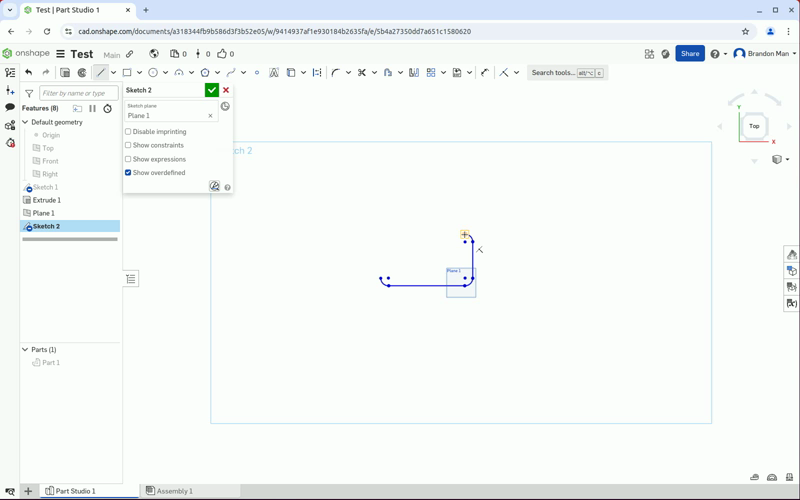
key_down(shift)
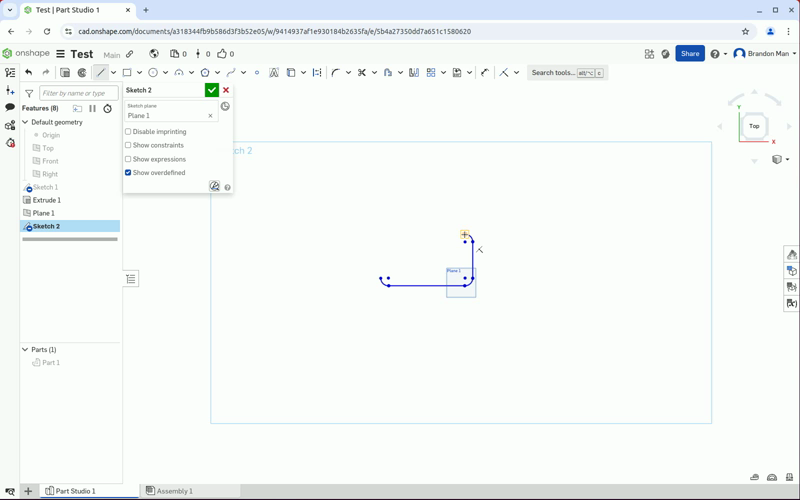
mouse_move(388, 234)
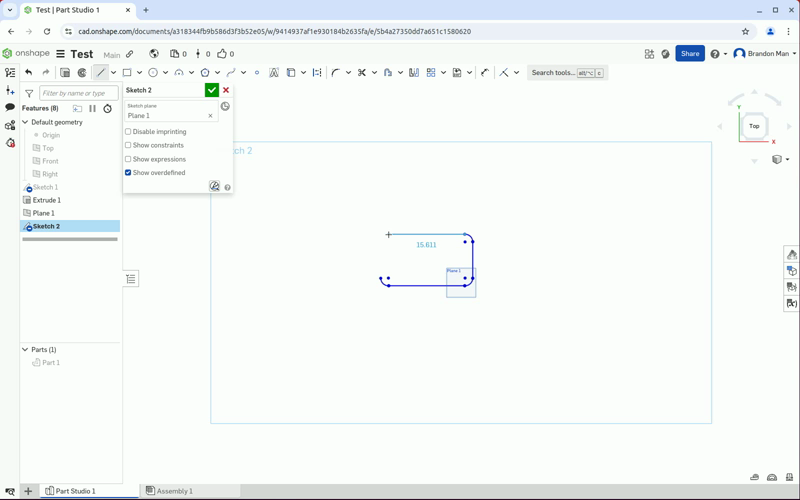
click(388, 234)
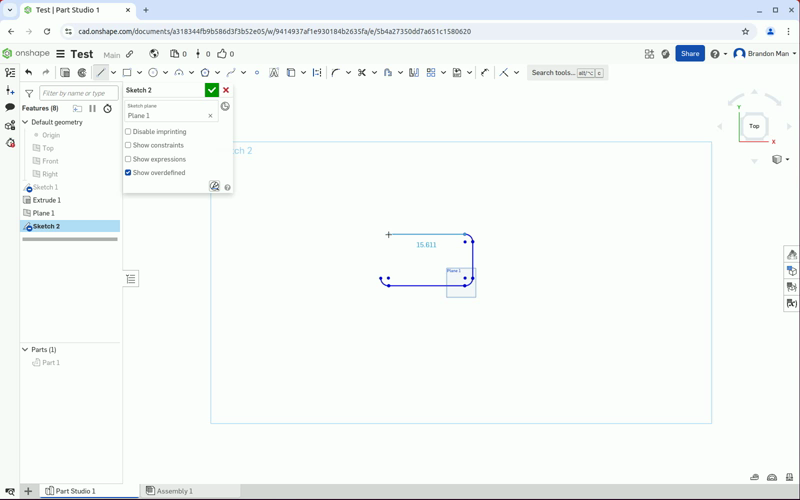
key_up(shift)
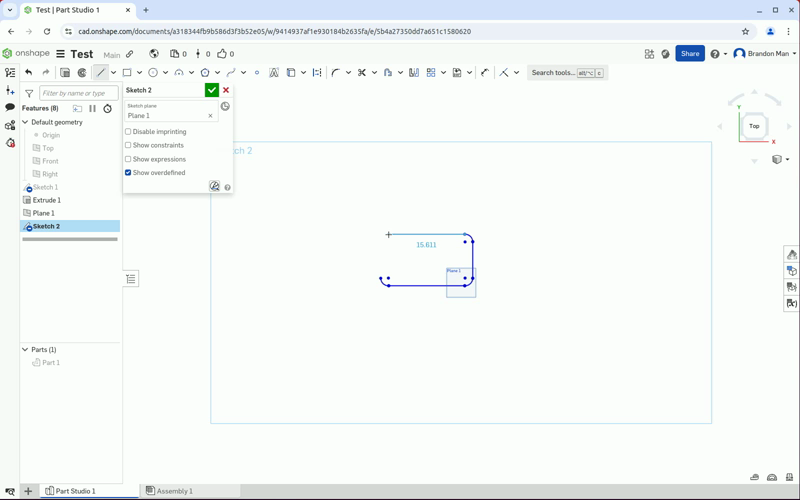
key(esc)
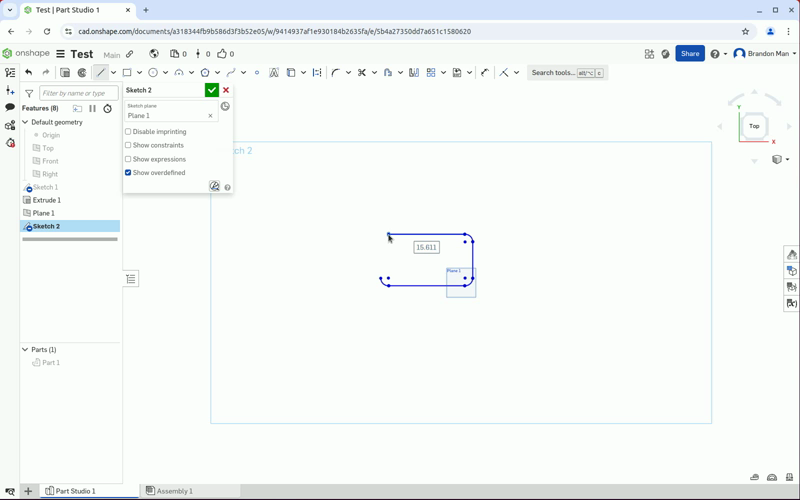
key(a)
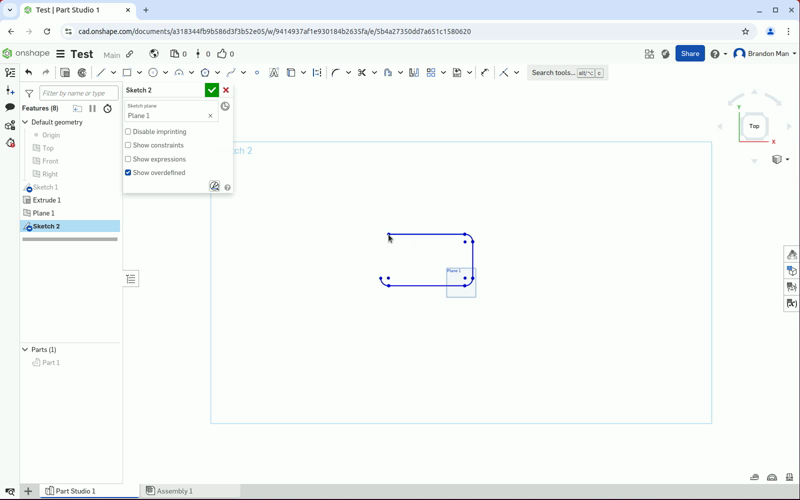
mouse_move(388, 234)
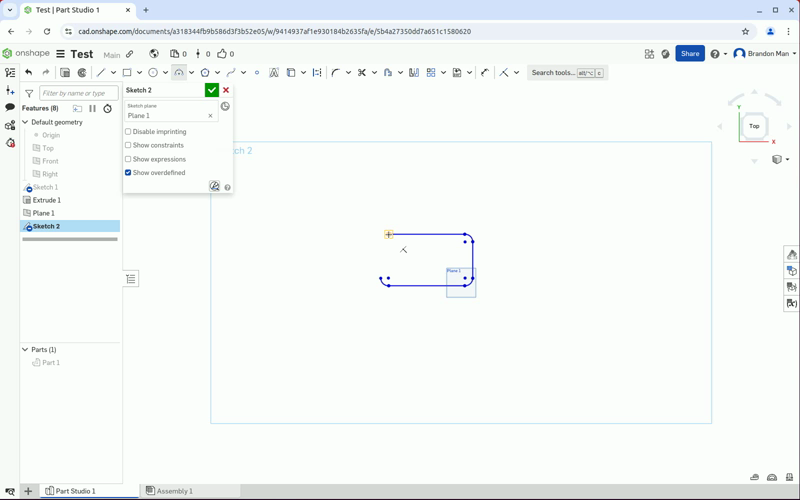
click(388, 234)
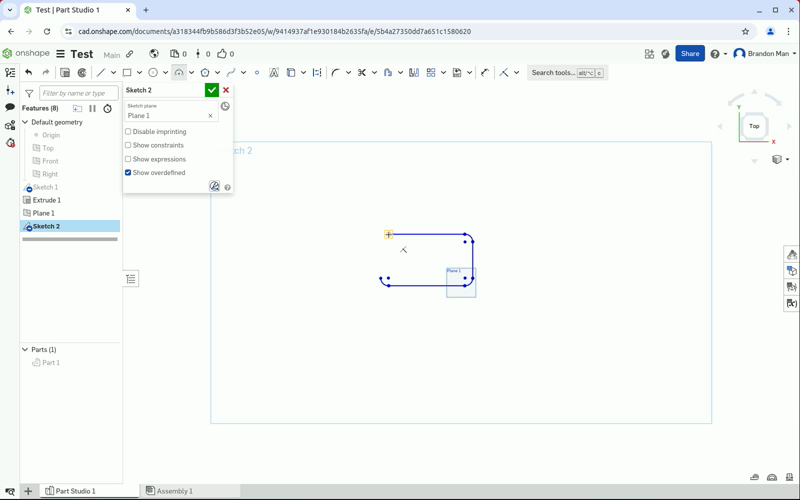
key_down(shift)
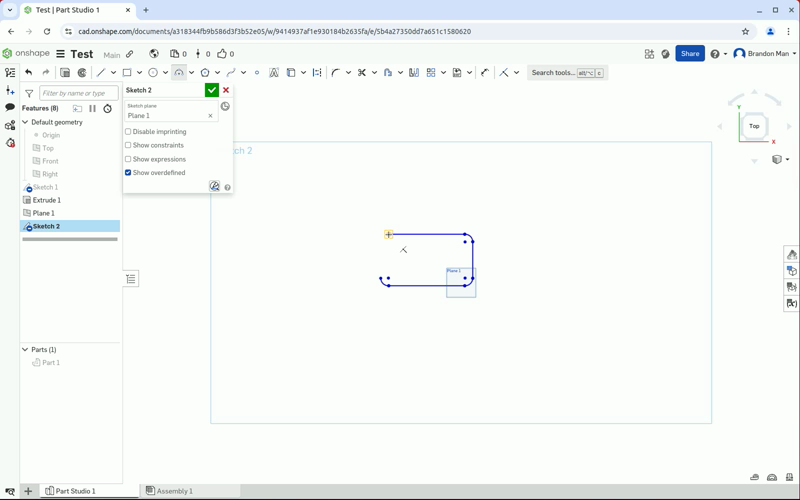
mouse_move(380, 241)
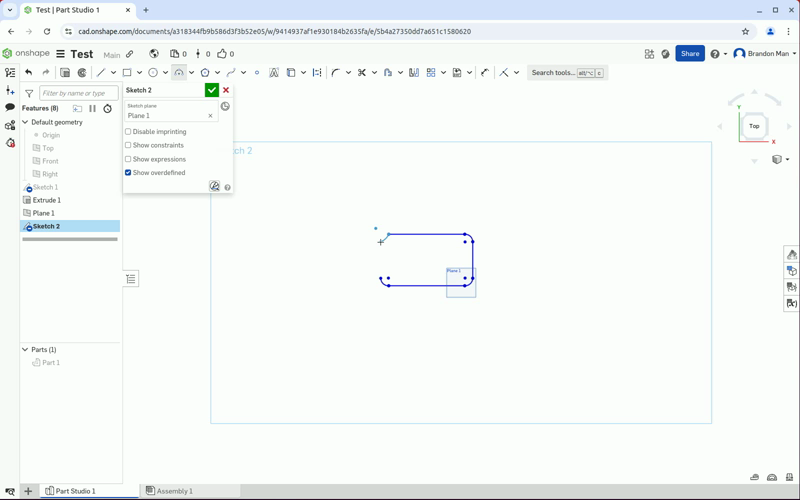
click(380, 241)
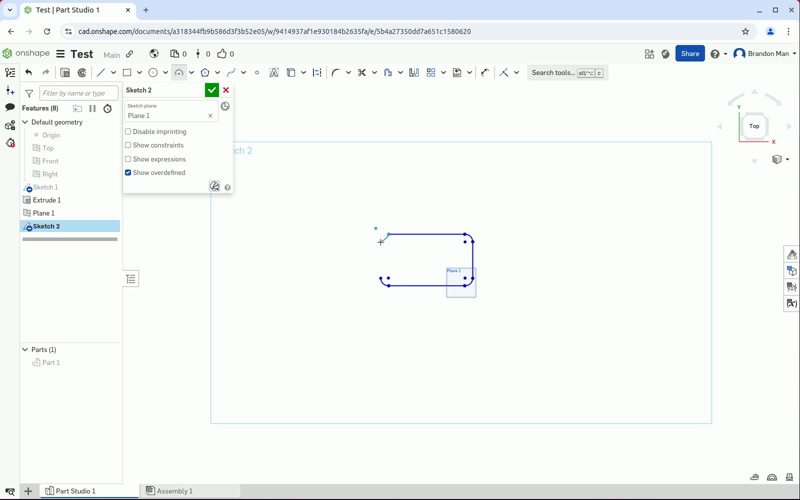
mouse_move(383, 236)
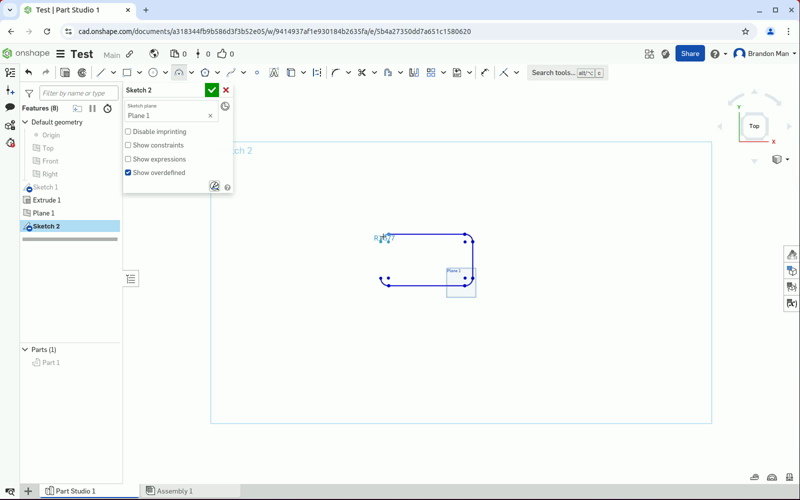
click(383, 236)
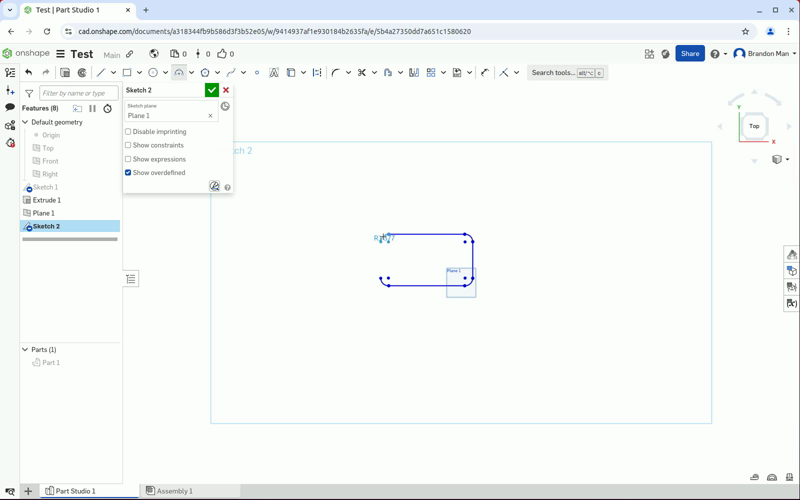
key_up(shift)
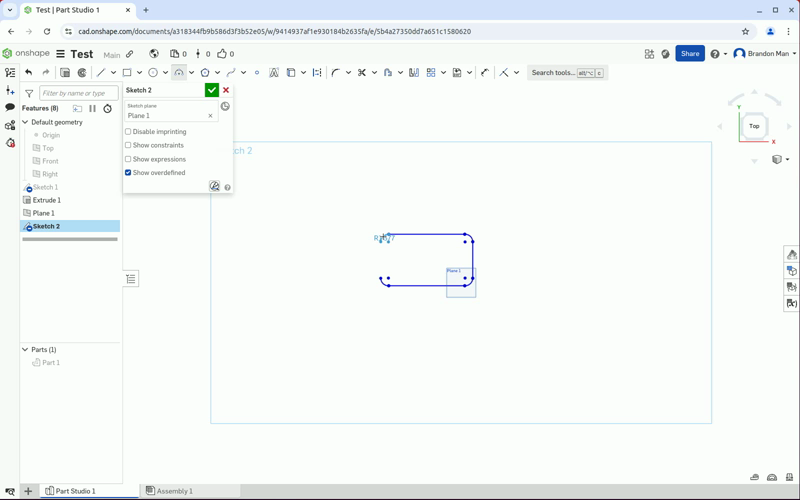
key(esc)
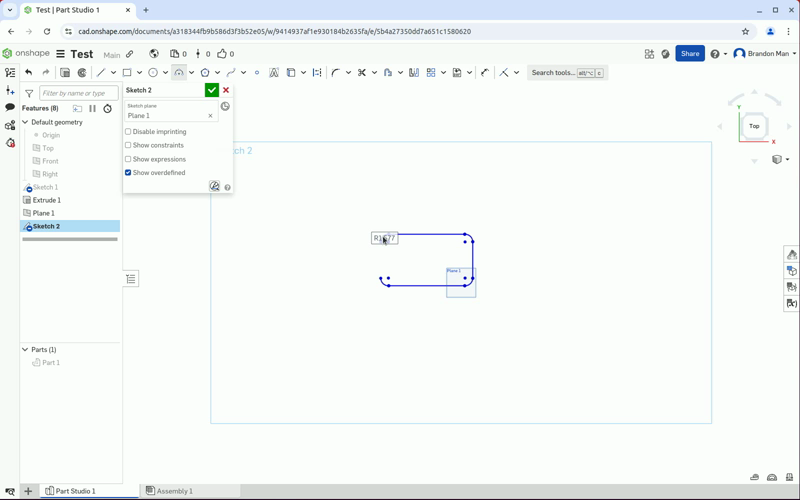
key(l)
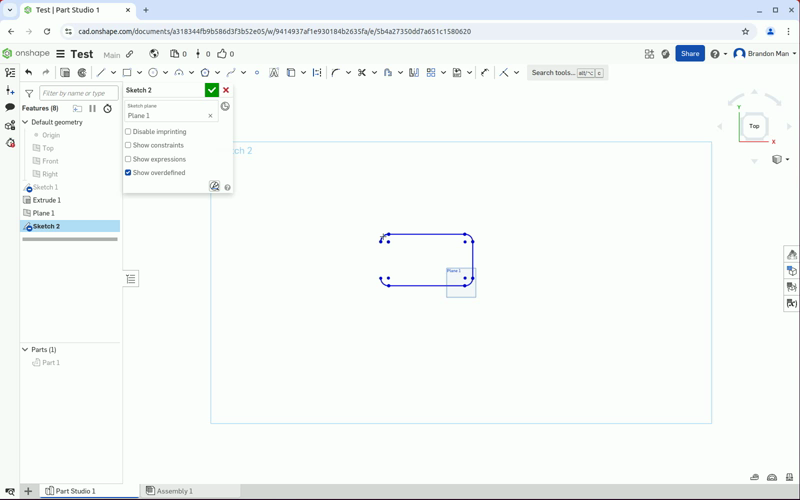
mouse_move(380, 241)
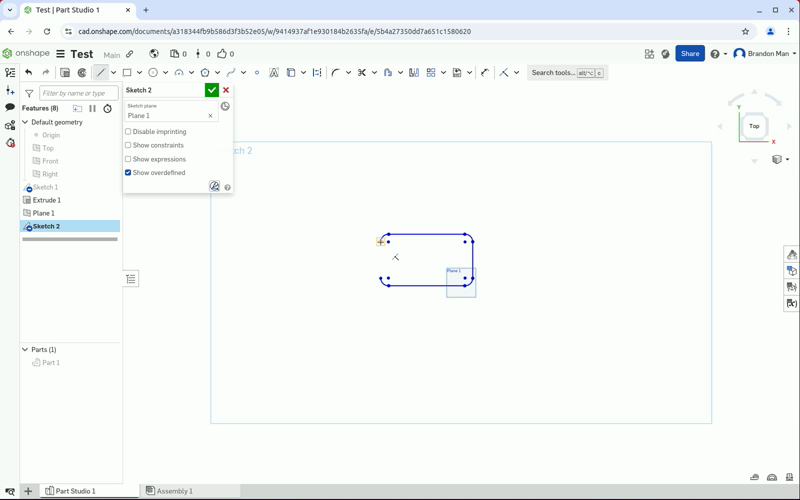
click(380, 241)
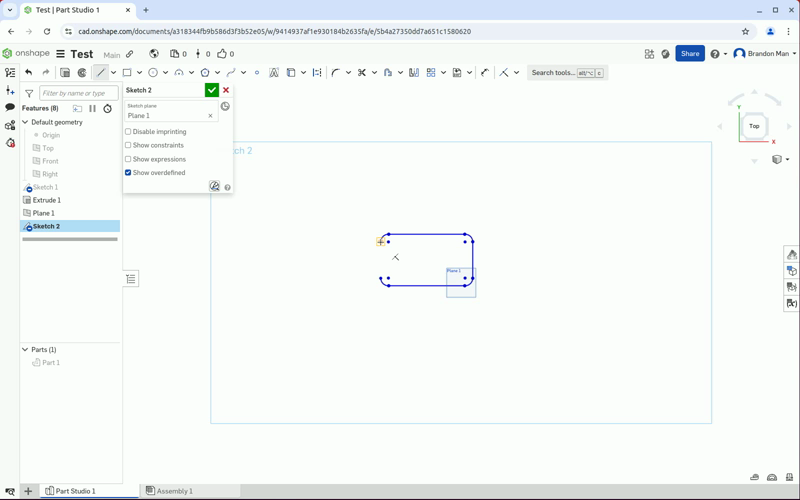
mouse_move(410, 241)
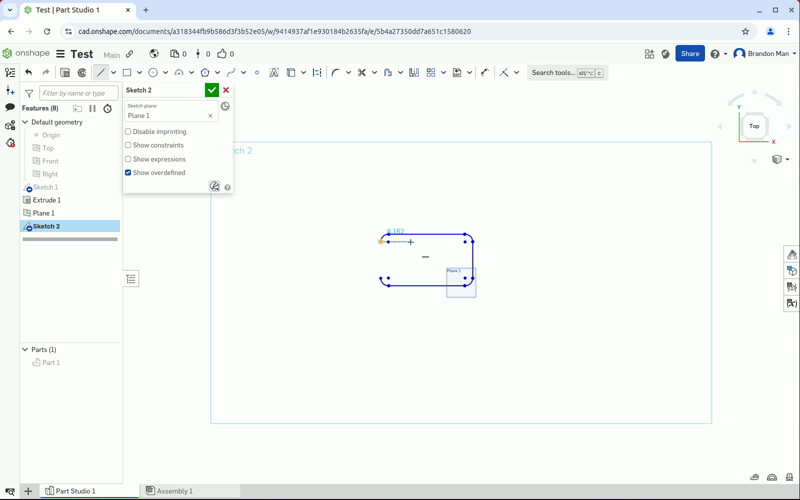
key_down(shift)
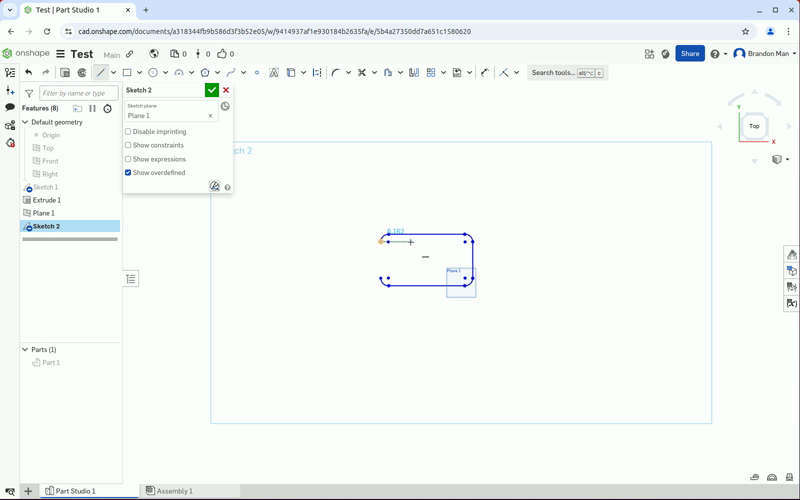
mouse_move(380, 278)
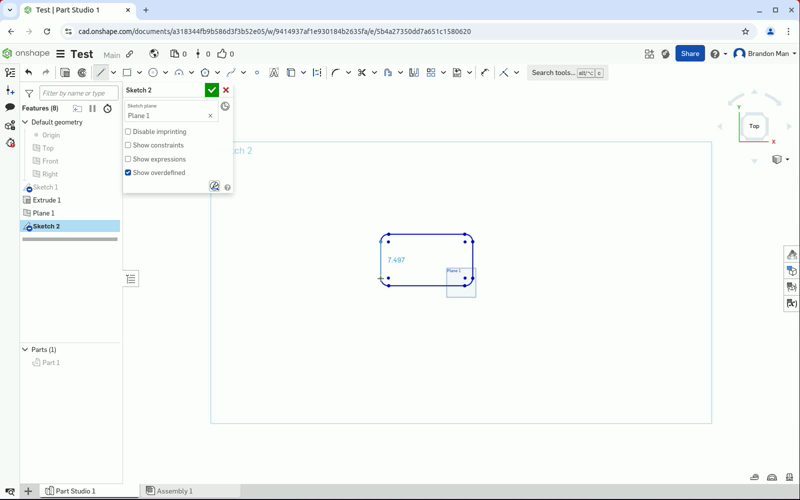
key_up(shift)
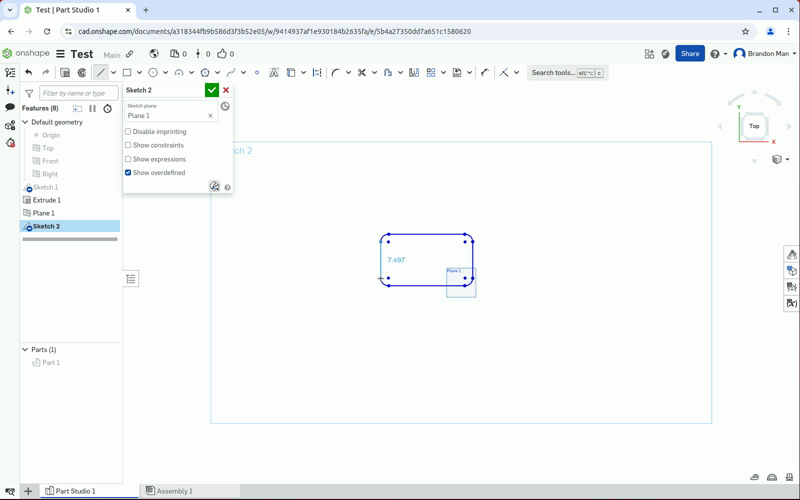
click(380, 278)
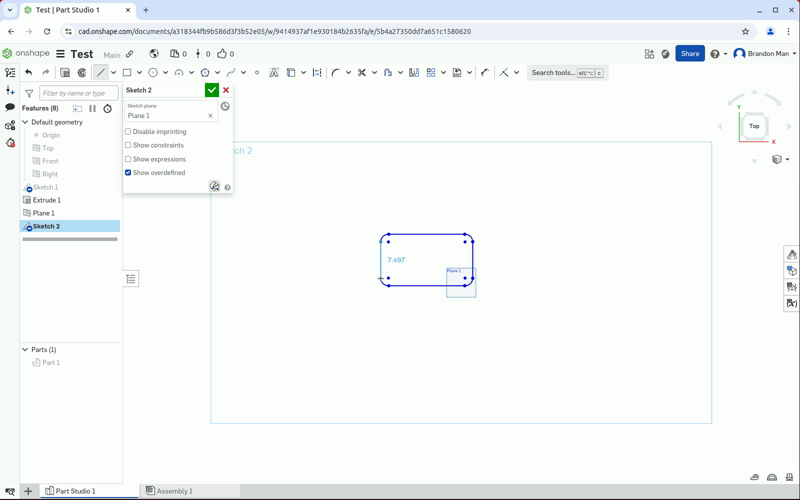
key(esc)
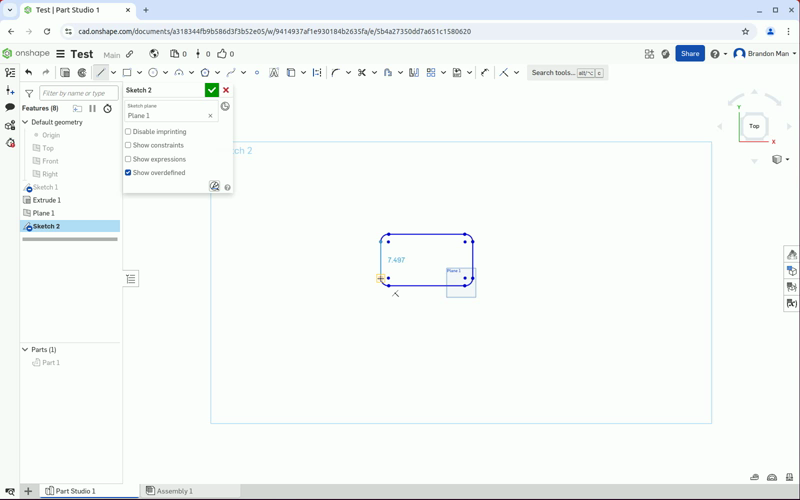
mouse_move(425, 275)
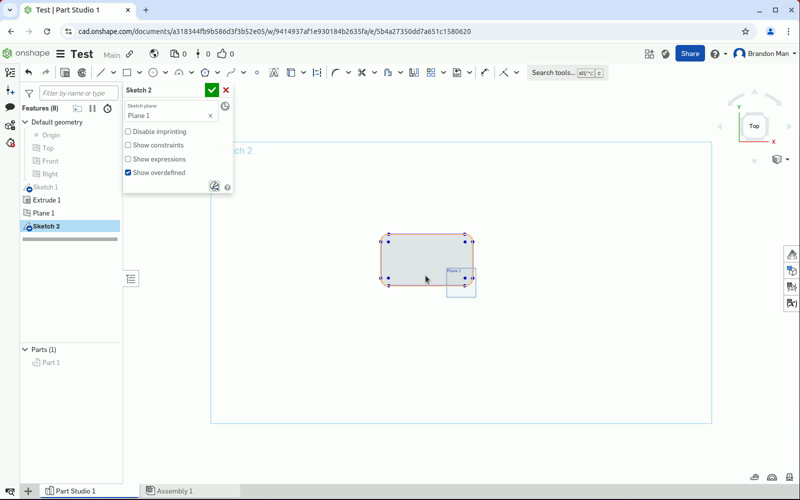
click(425, 275)
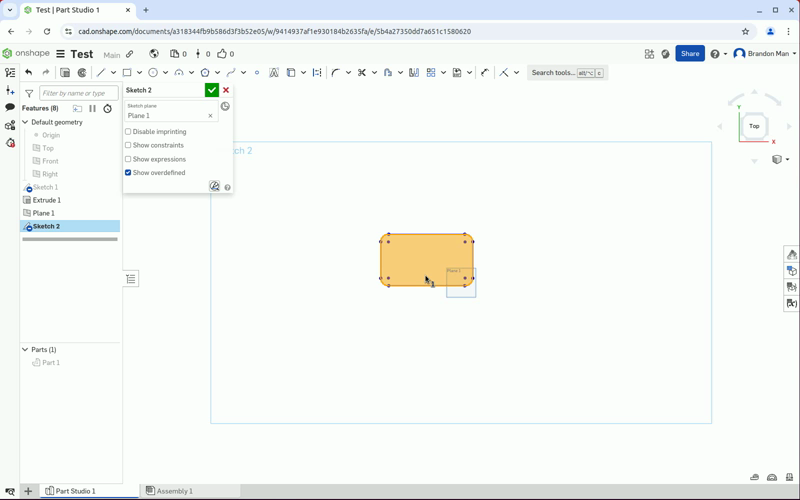
mouse_move(73, 352)
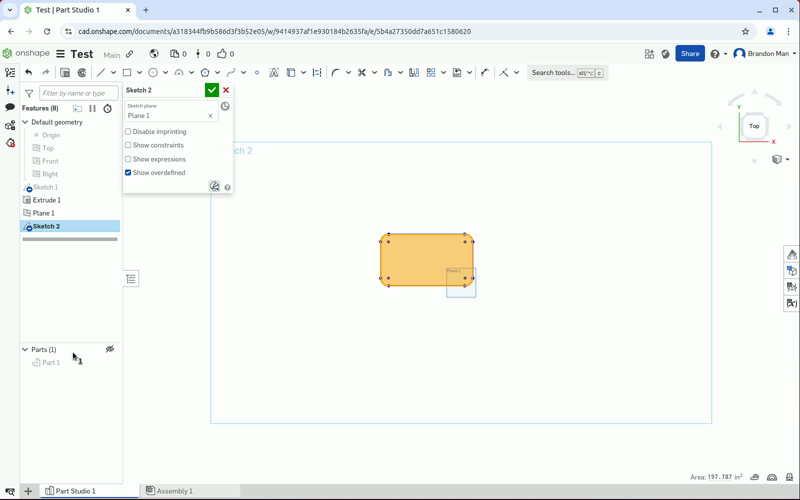
key(shift+y)
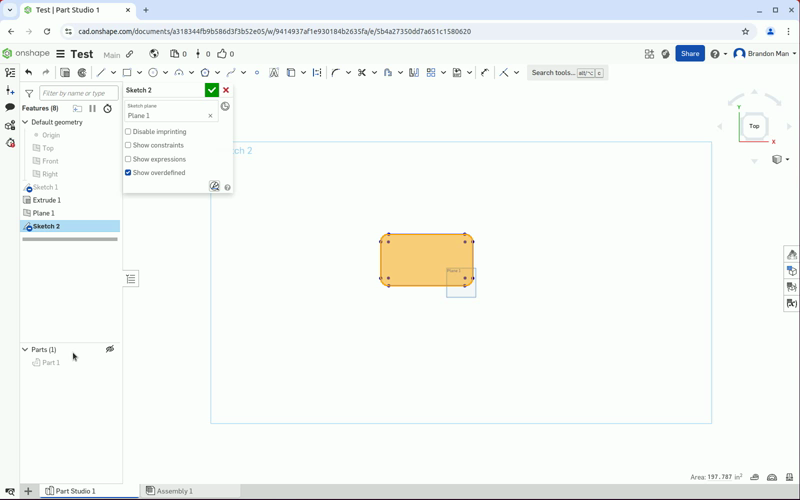
key(shift+e)
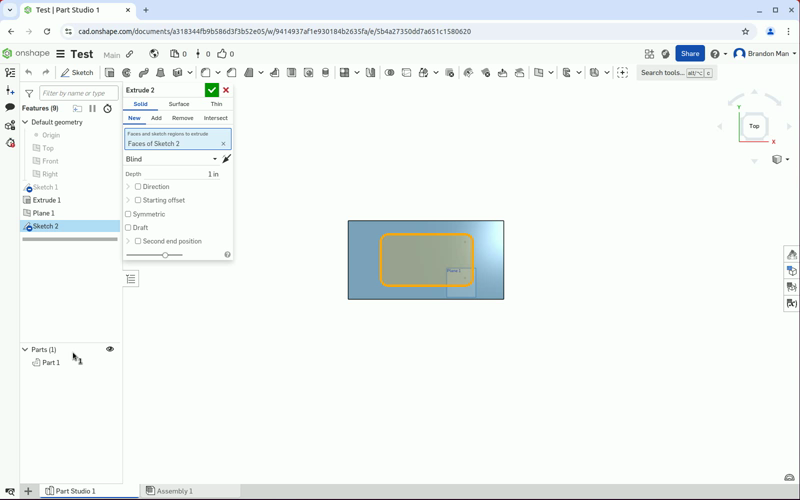
mouse_move(143, 106)
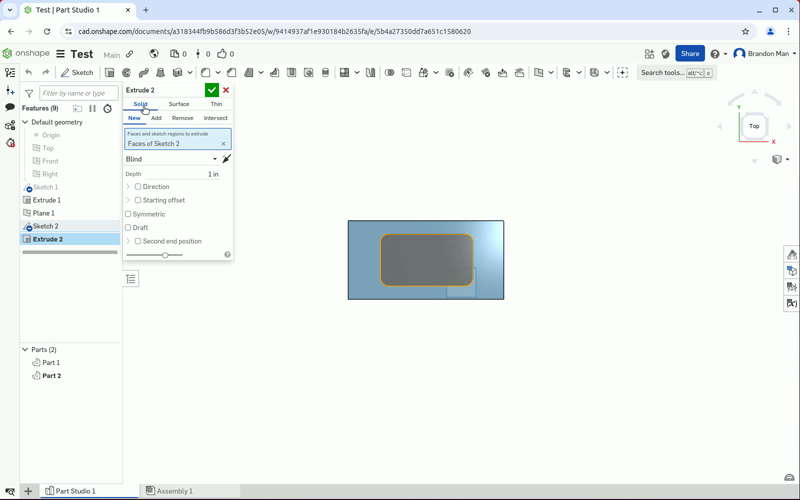
click(143, 106)
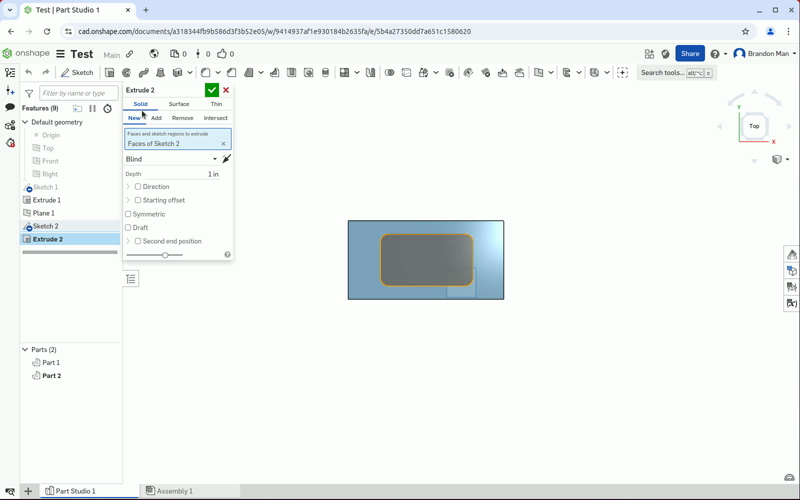
mouse_move(137, 120)
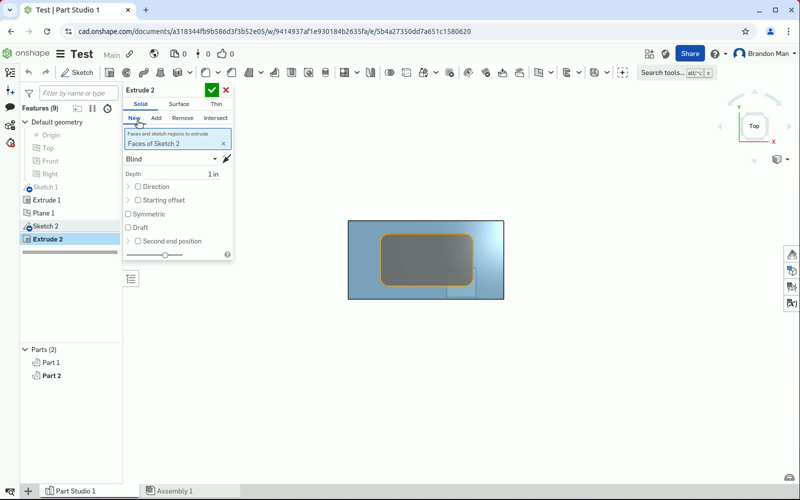
click(137, 120)
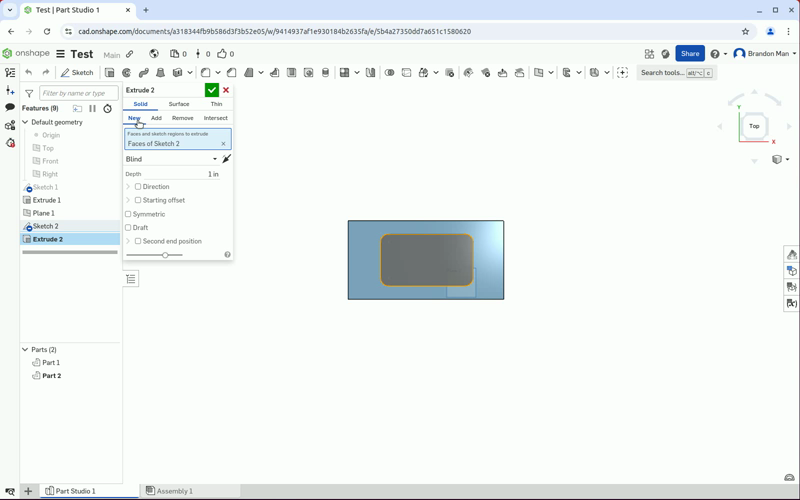
key(tab, 4)
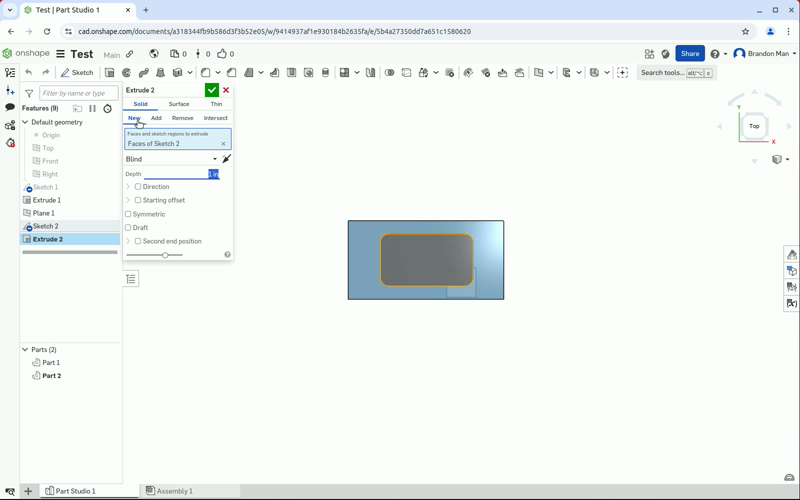
text(4.333)
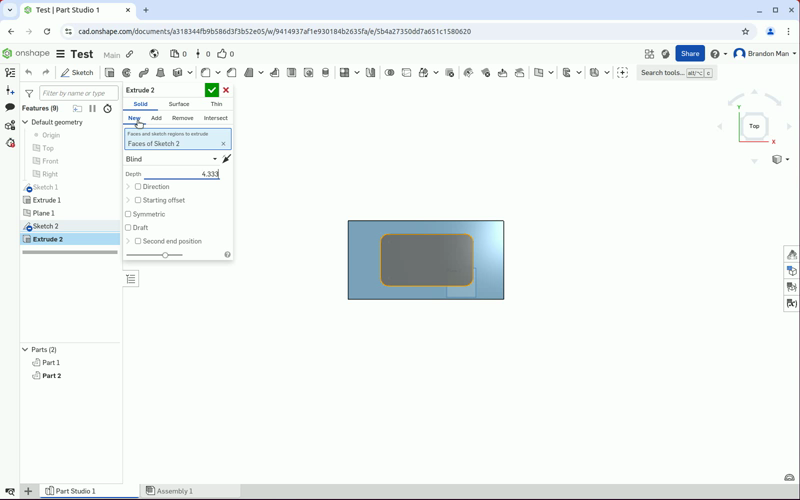
key(enter)
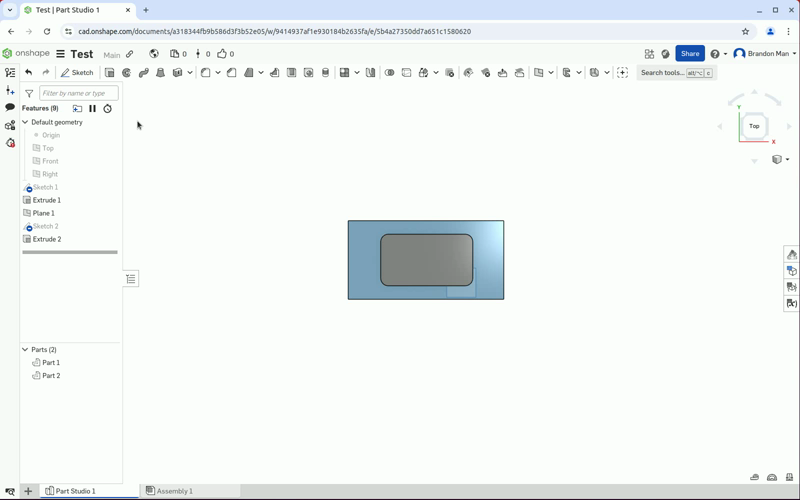
key(shift+h)
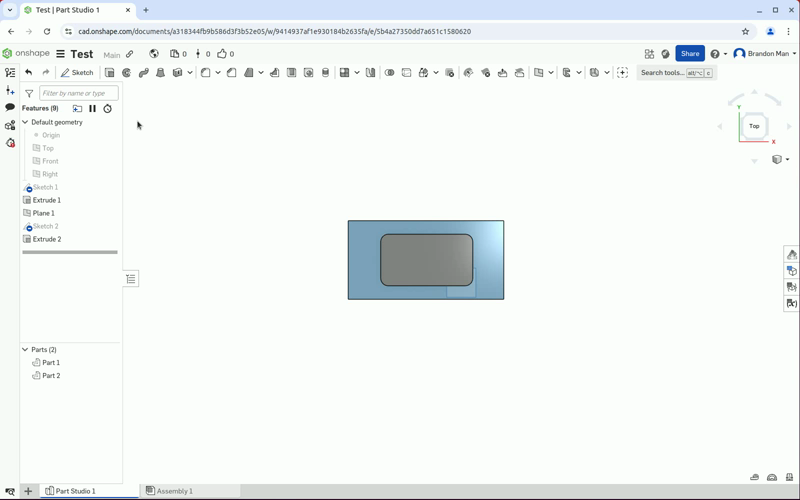
key(shift+h)
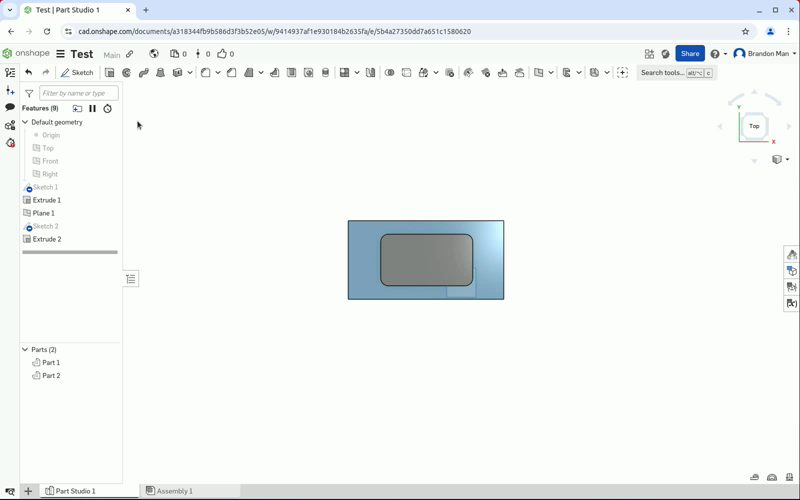
mouse_move(73, 189)
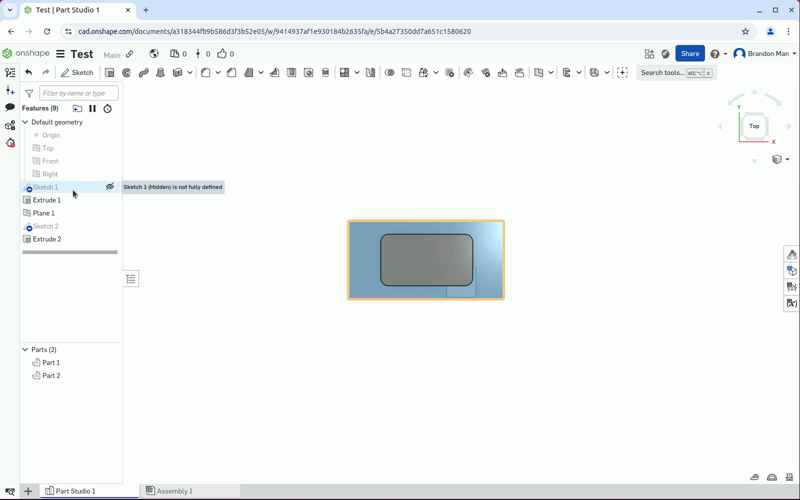
click(73, 189)
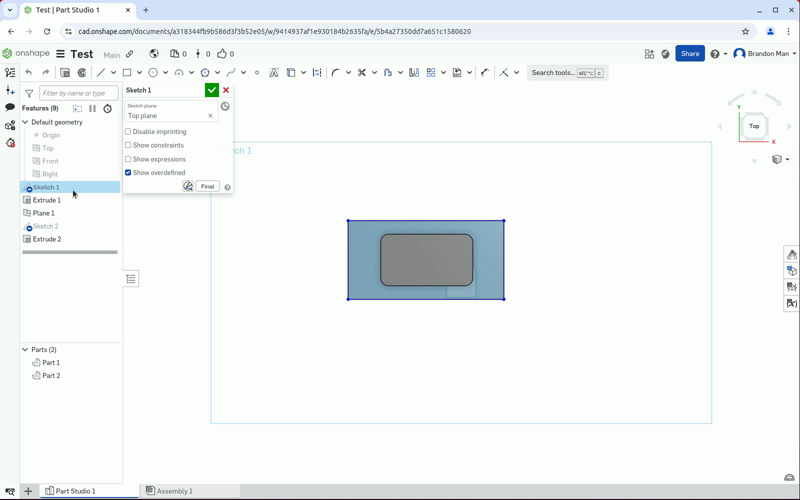
mouse_move(229, 92)
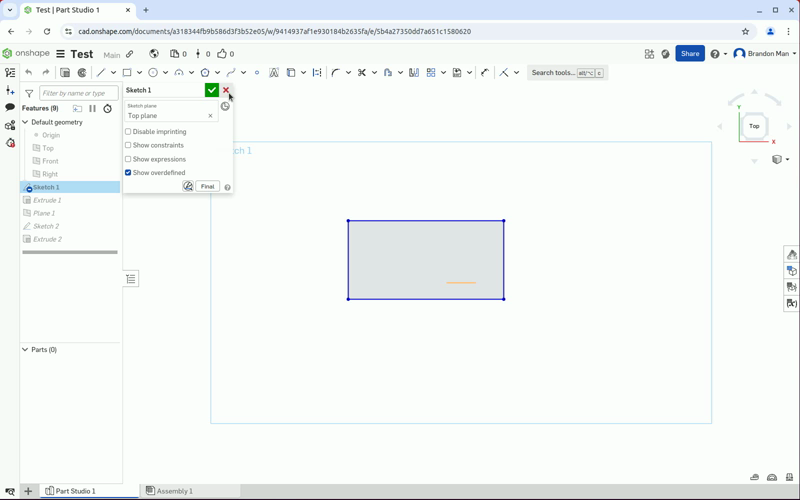
click(229, 92)
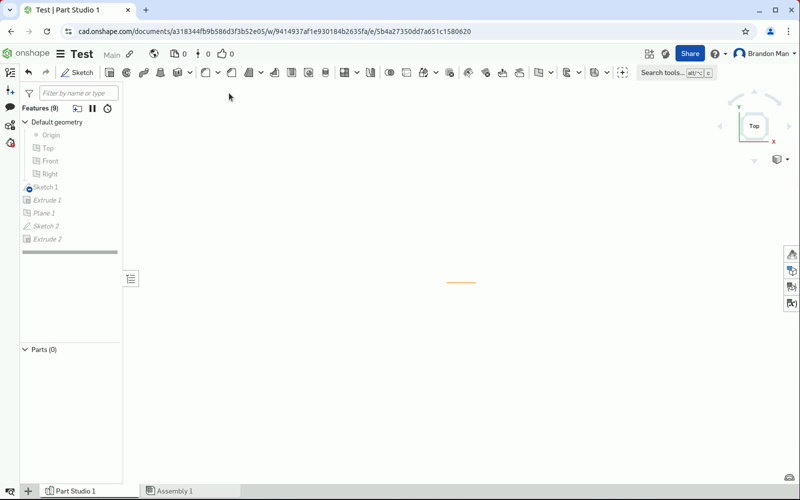
key(shift+s)
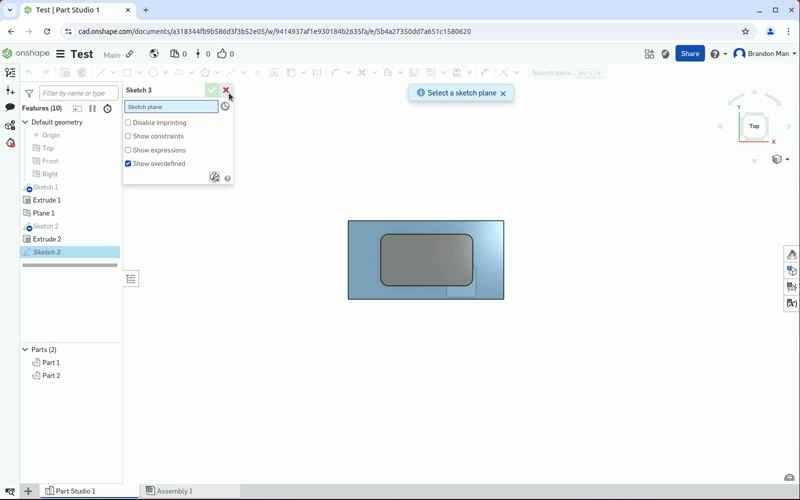
mouse_move(73, 215)
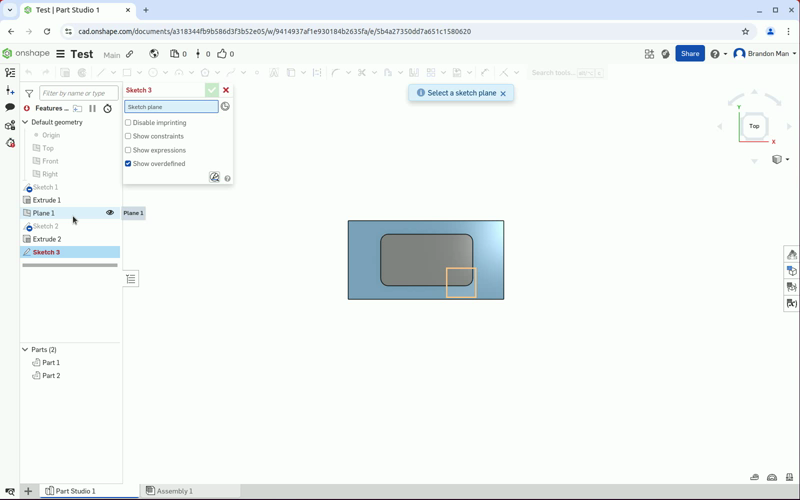
click(73, 215)
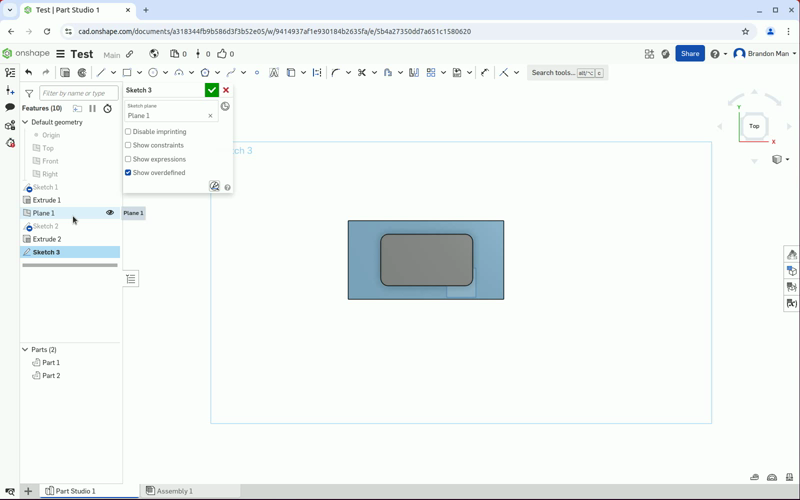
mouse_move(73, 352)
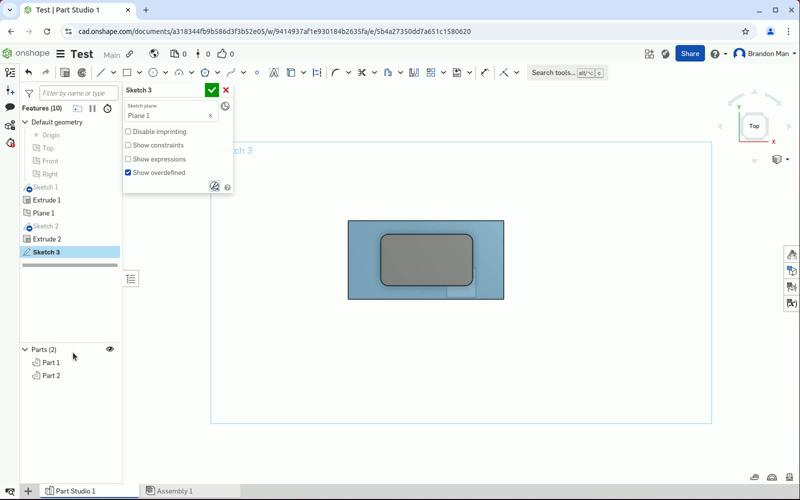
key(y)
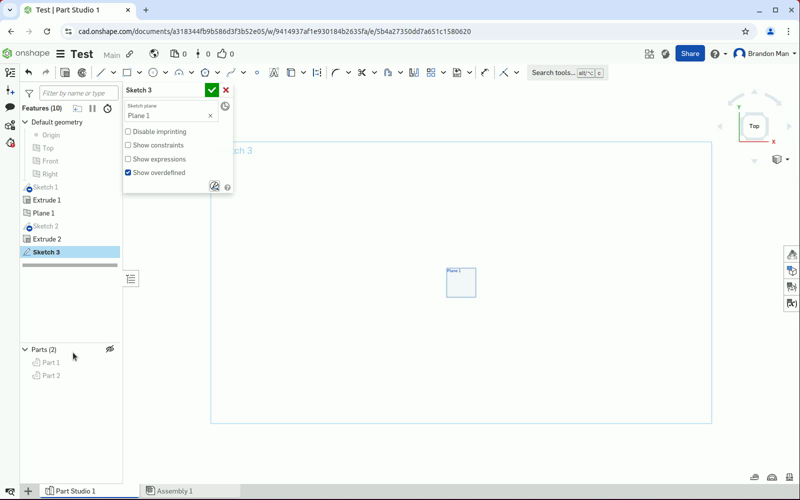
key(a)
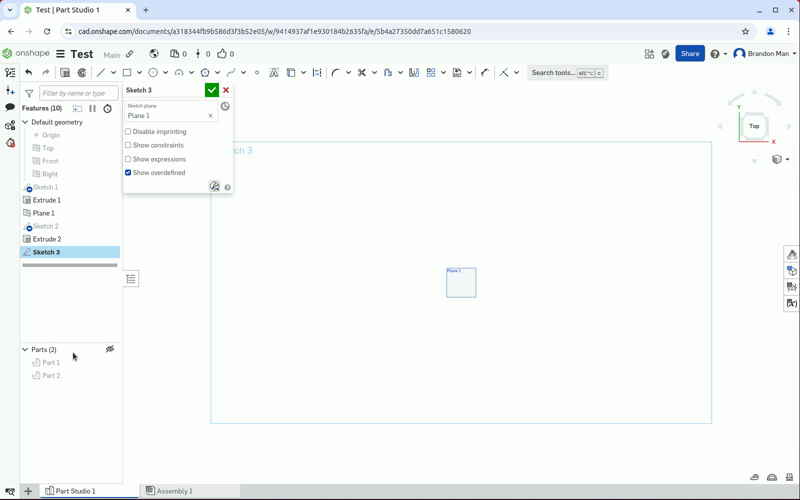
key_down(shift)
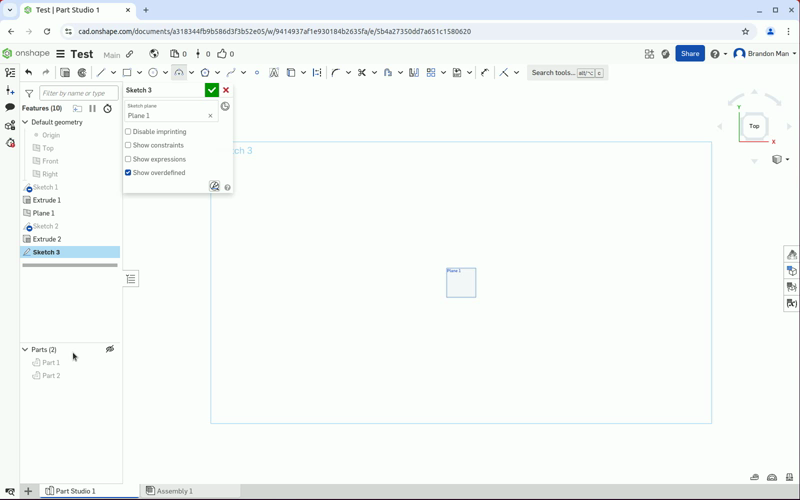
mouse_move(504, 279)
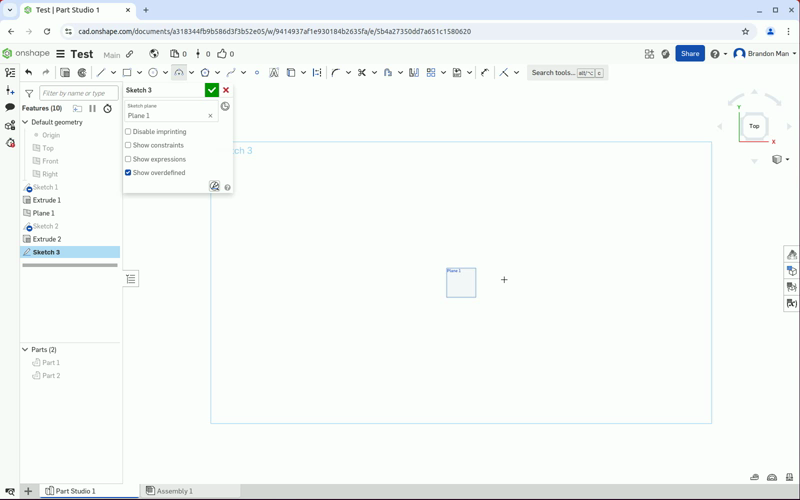
click(504, 279)
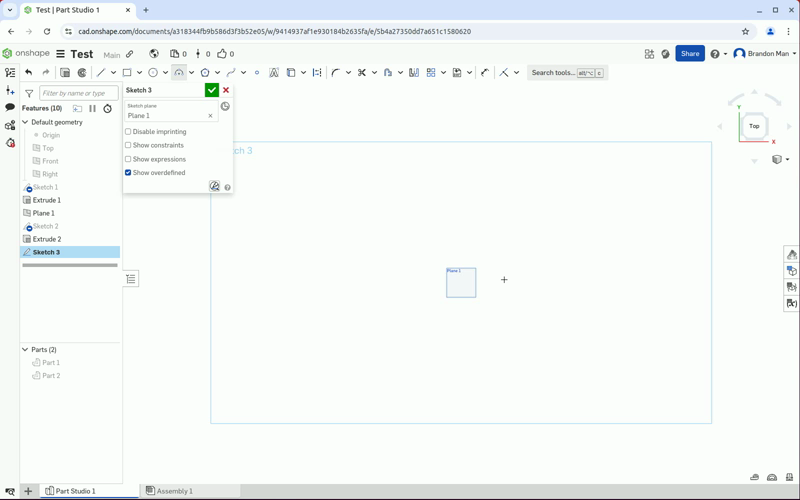
key_up(shift)
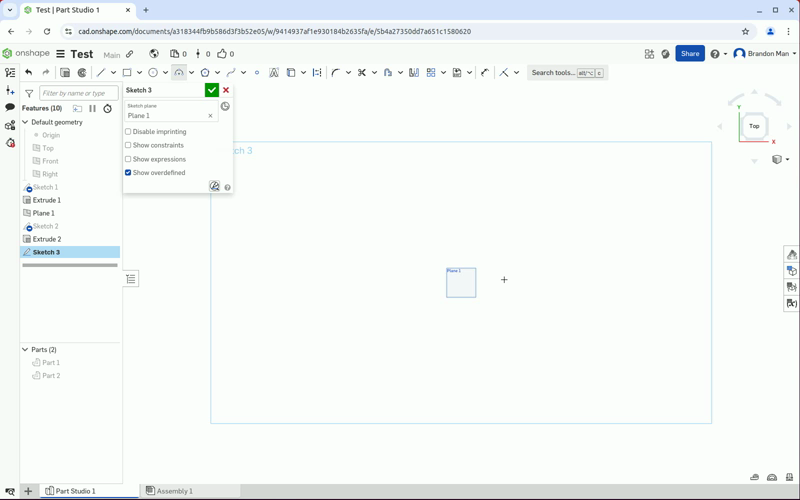
key_down(shift)
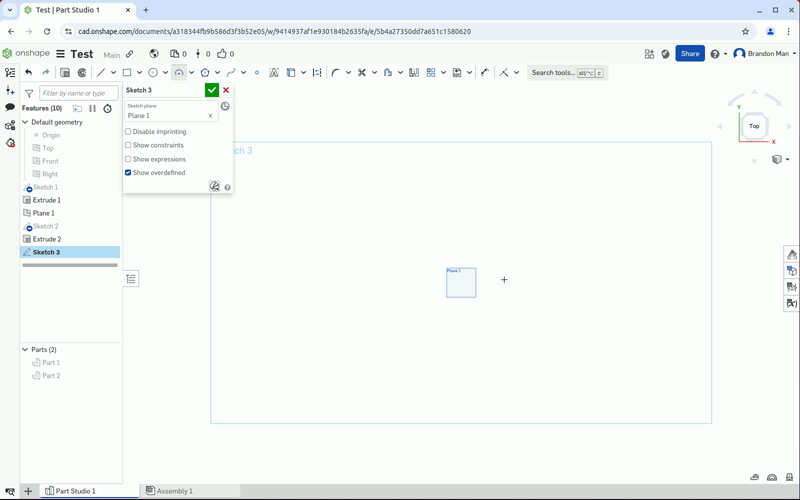
mouse_move(504, 240)
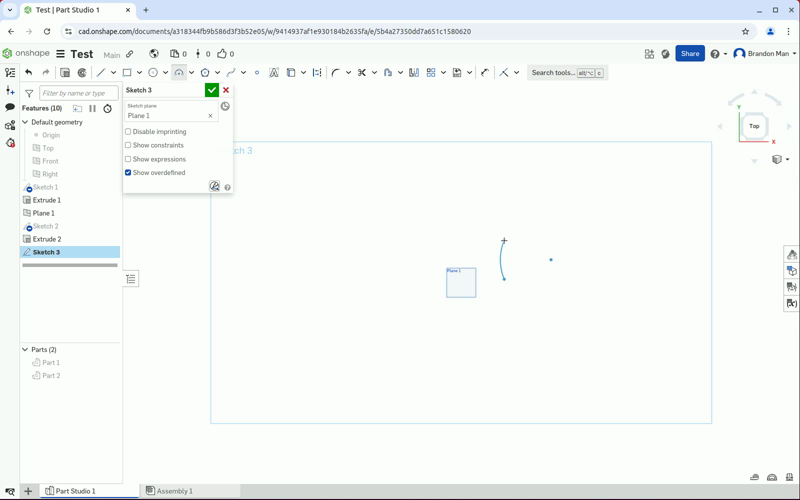
click(504, 240)
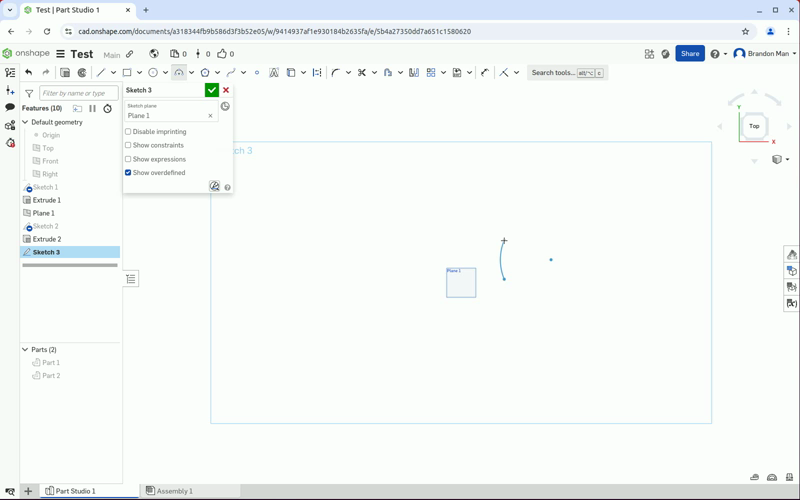
mouse_move(523, 259)
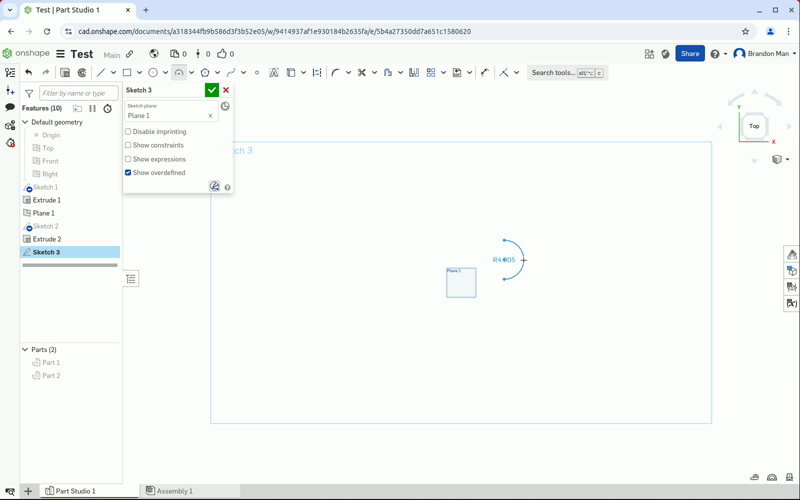
click(523, 259)
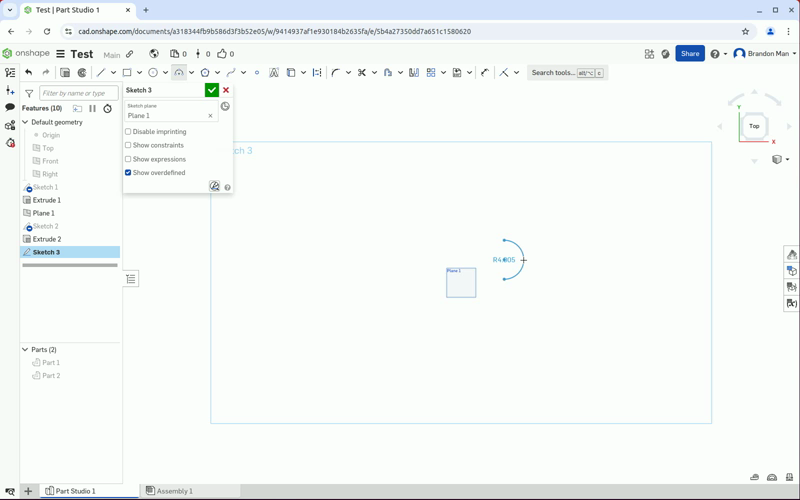
key_up(shift)
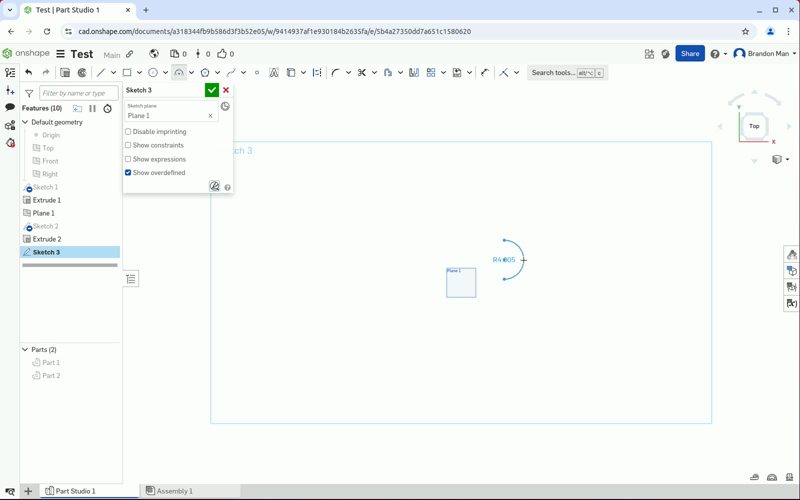
key(esc)
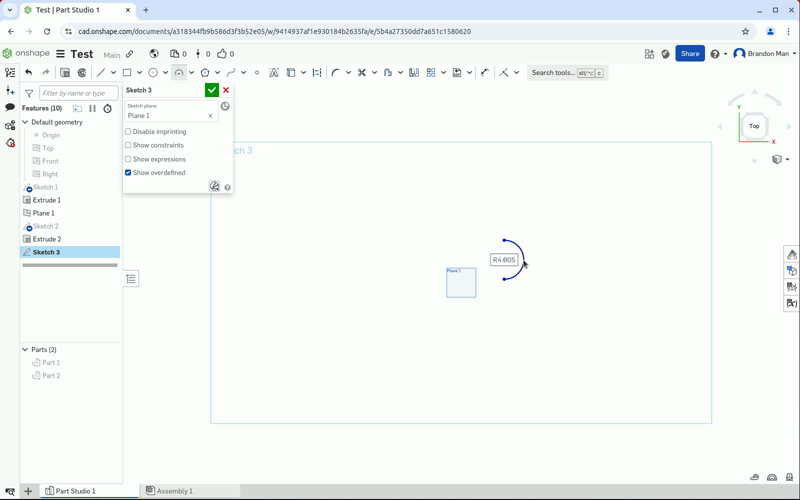
key(l)
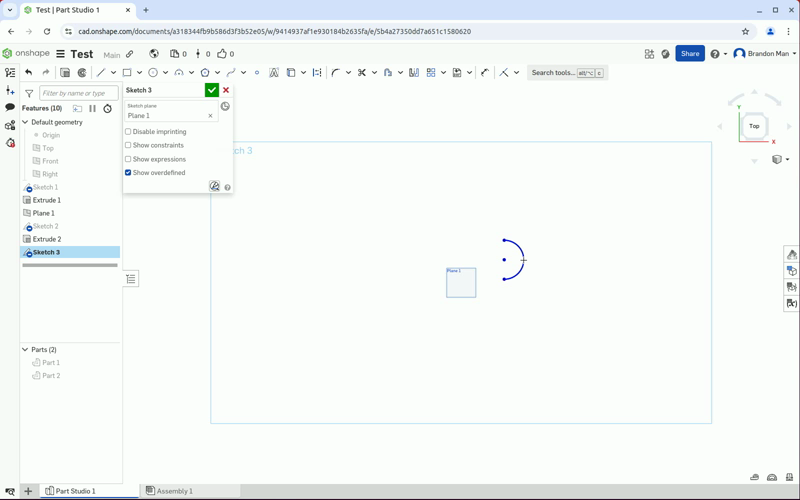
mouse_move(504, 240)
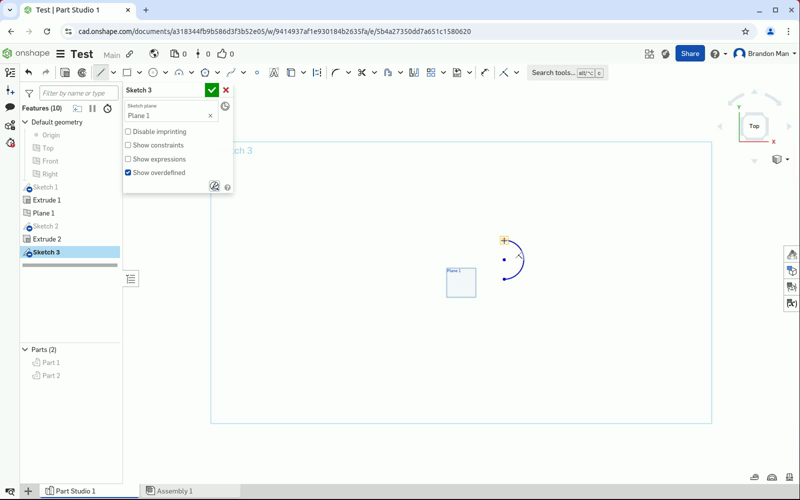
click(504, 240)
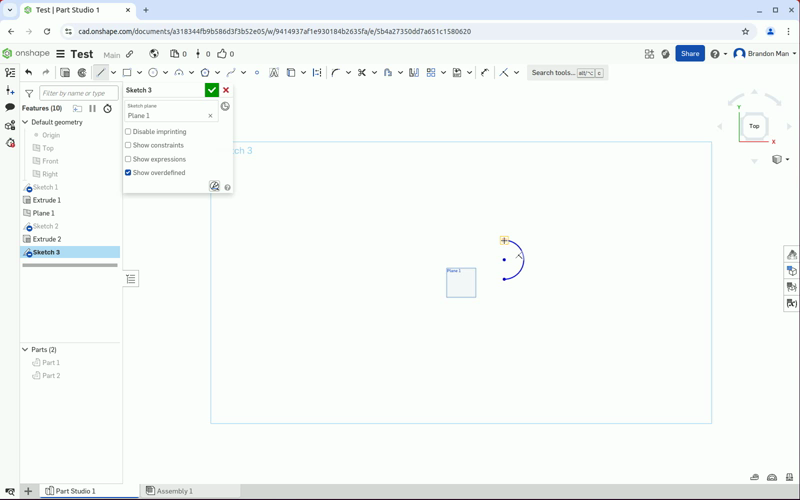
mouse_move(534, 240)
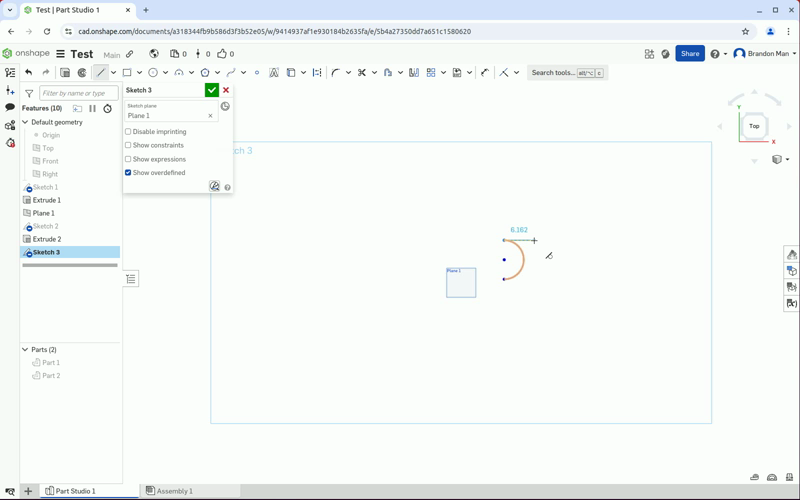
key_down(shift)
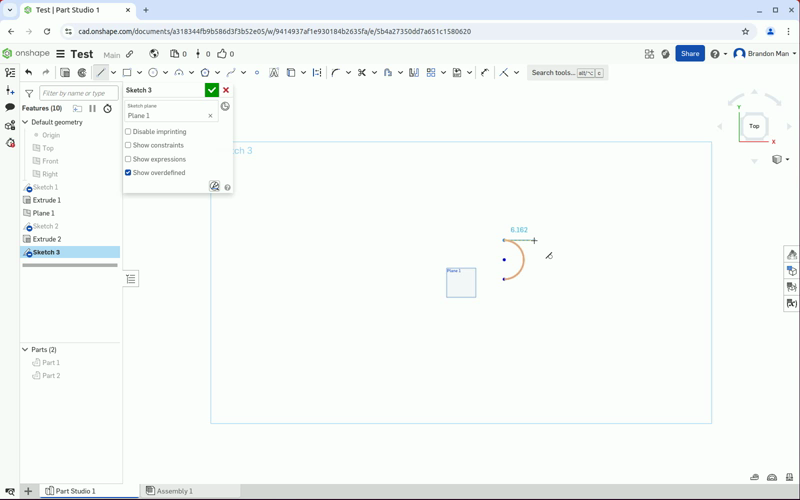
mouse_move(504, 279)
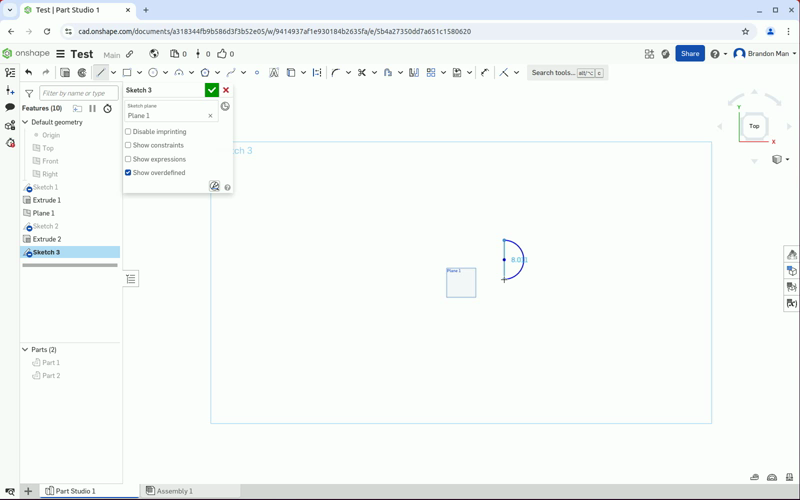
key_up(shift)
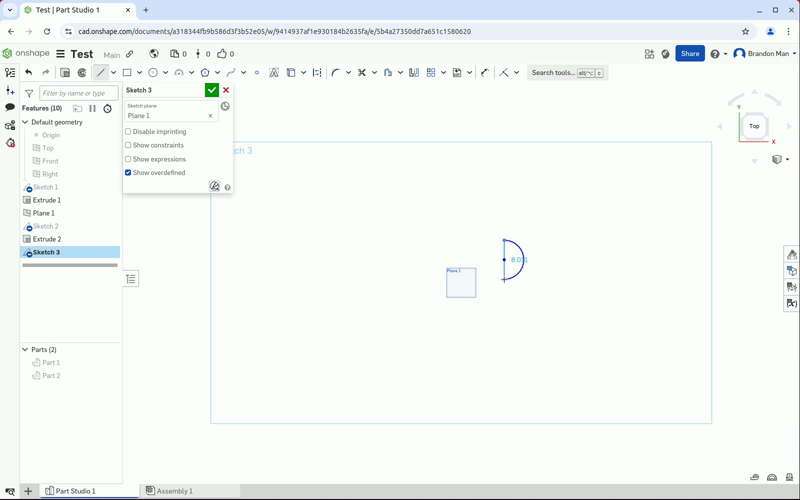
click(504, 279)
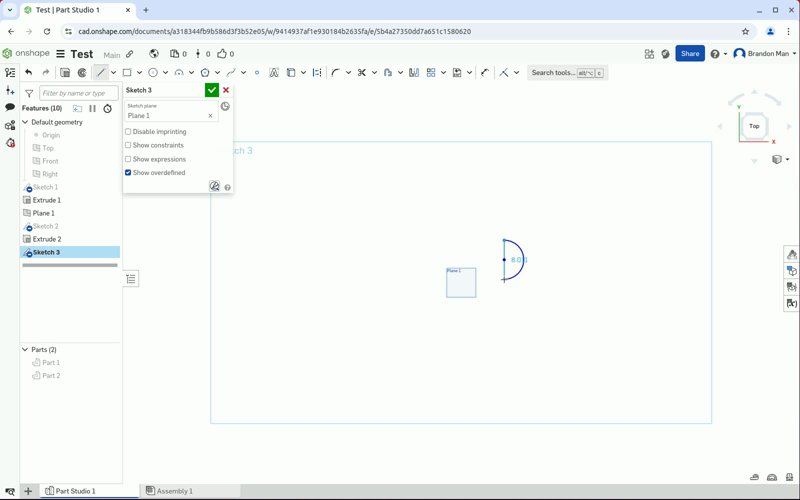
key(esc)
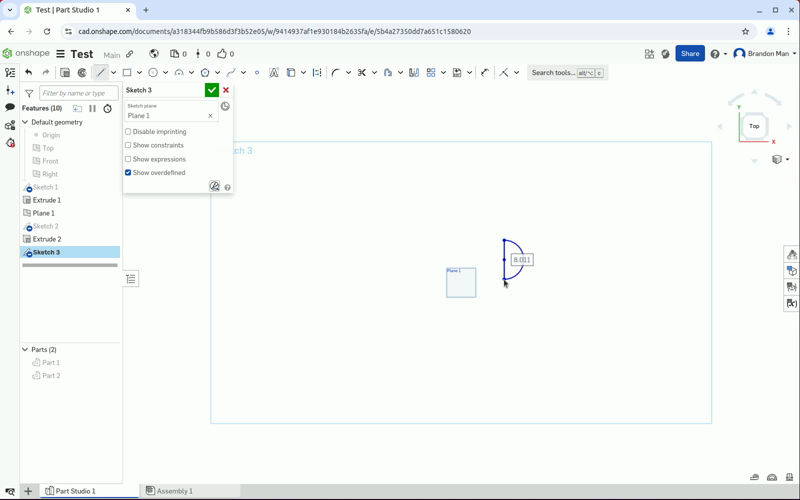
mouse_move(519, 251)
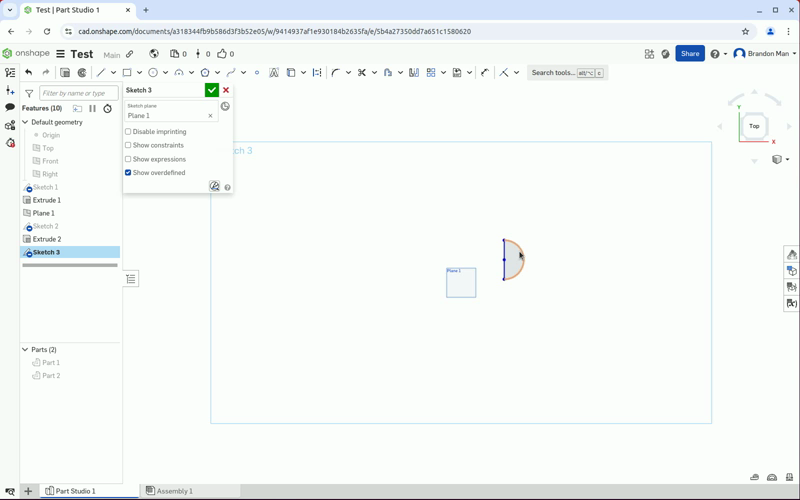
scroll(6)
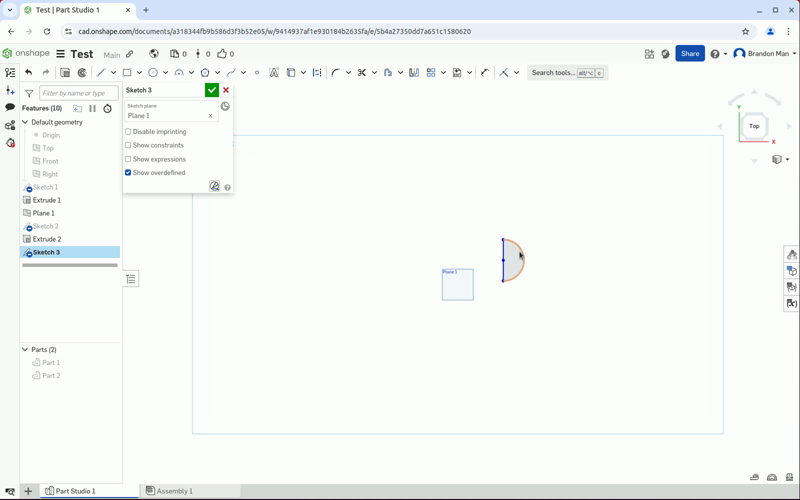
scroll(6)
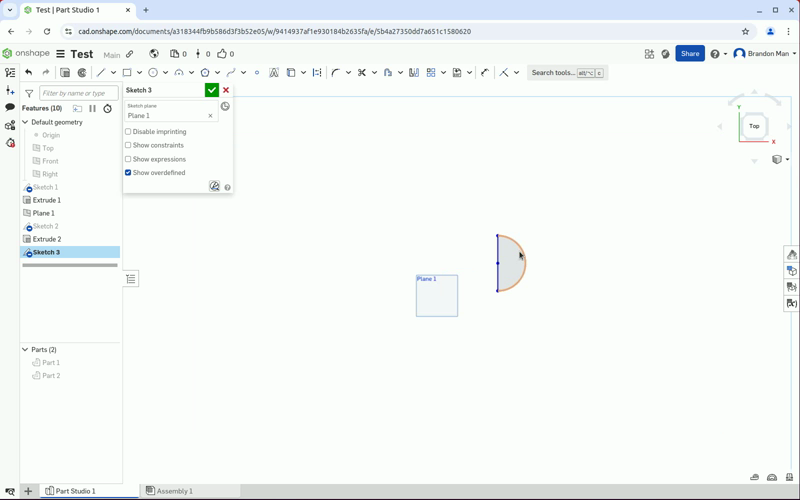
scroll(6)
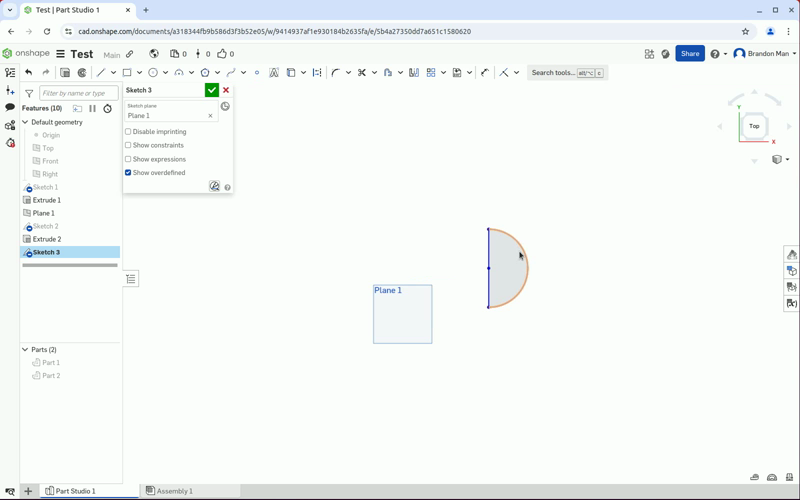
scroll(6)
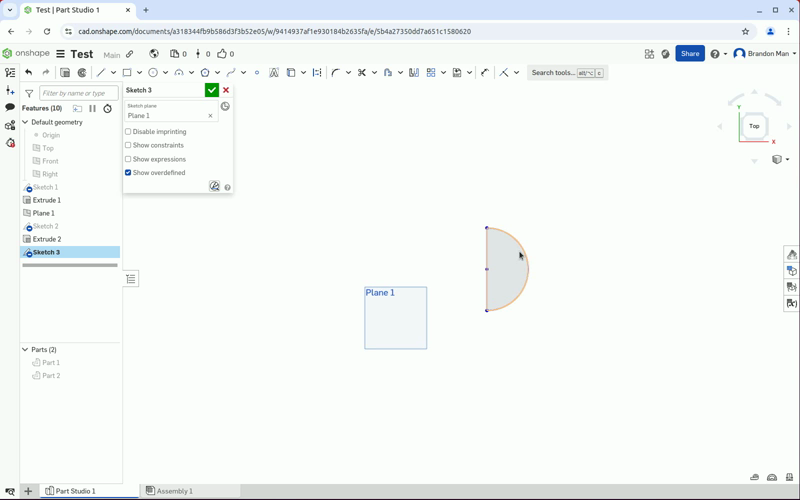
scroll(6)
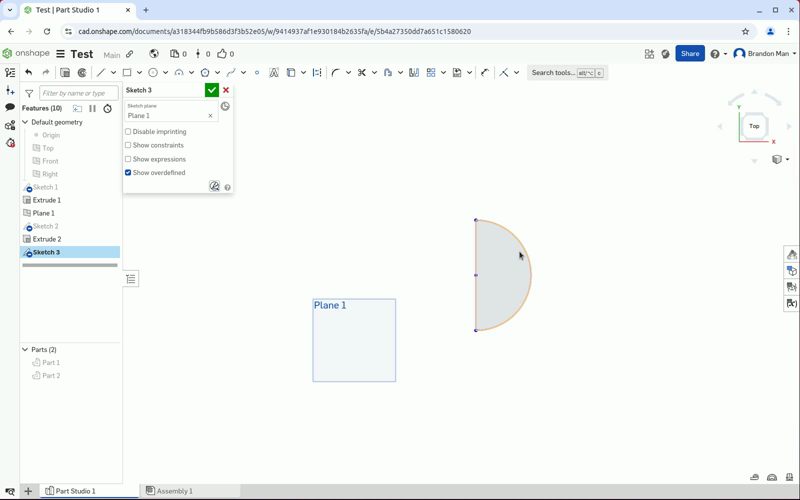
scroll(6)
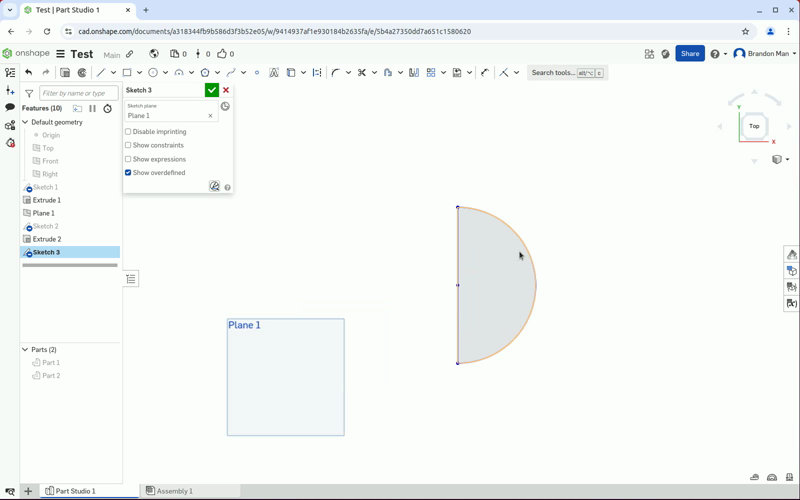
scroll(6)
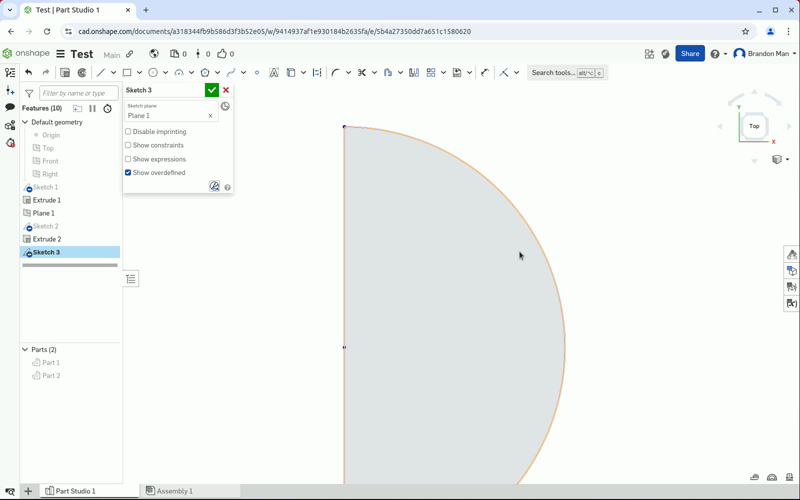
click(519, 251)
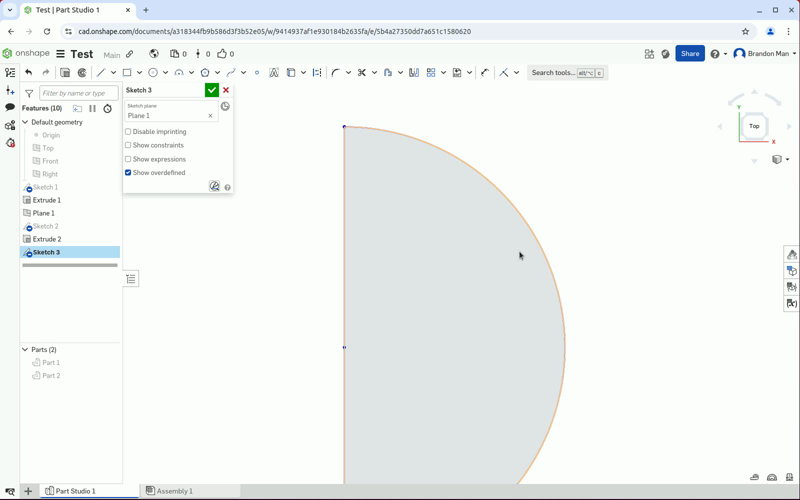
scroll(-6)
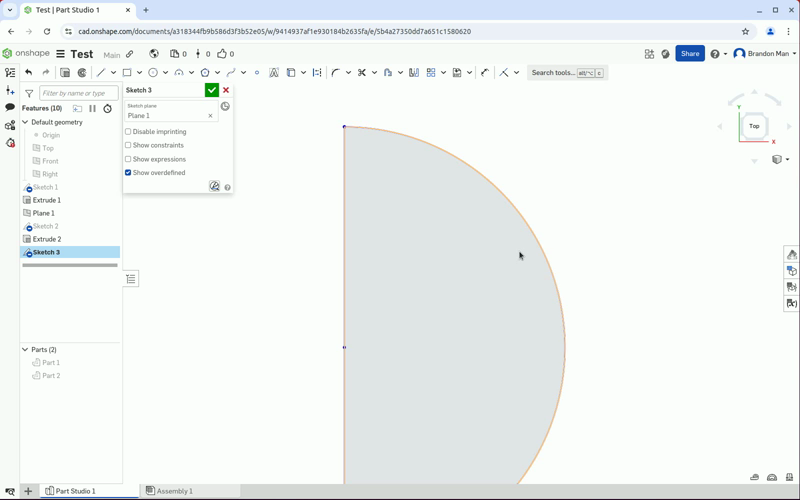
scroll(-6)
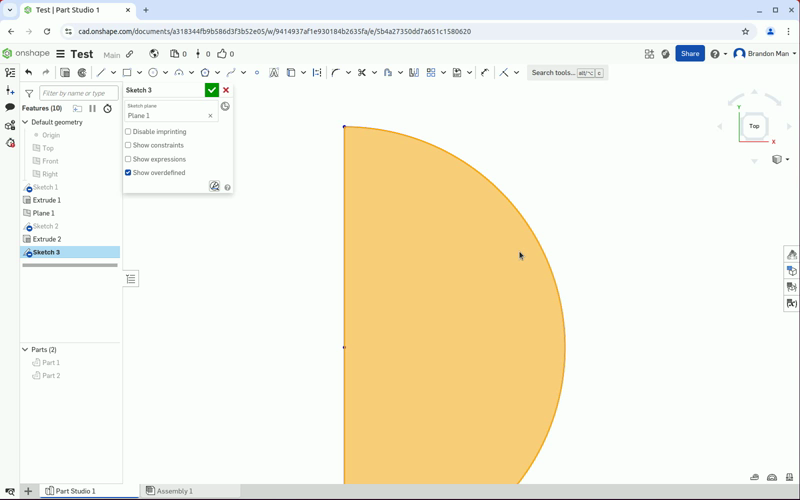
scroll(-6)
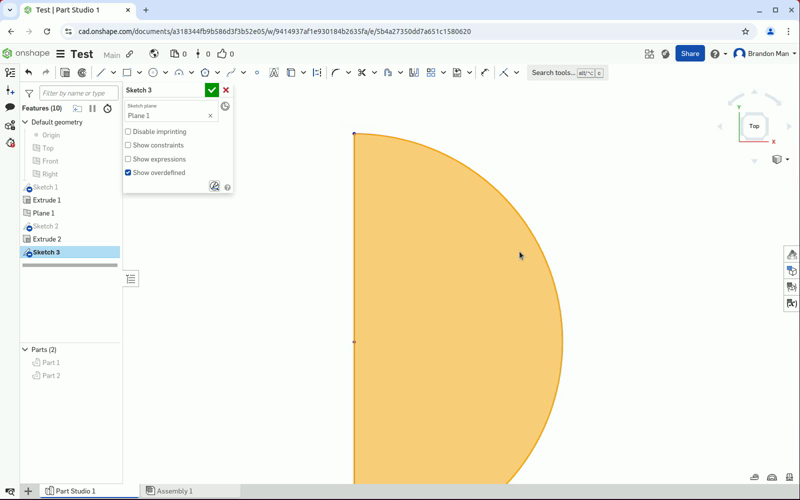
scroll(-6)
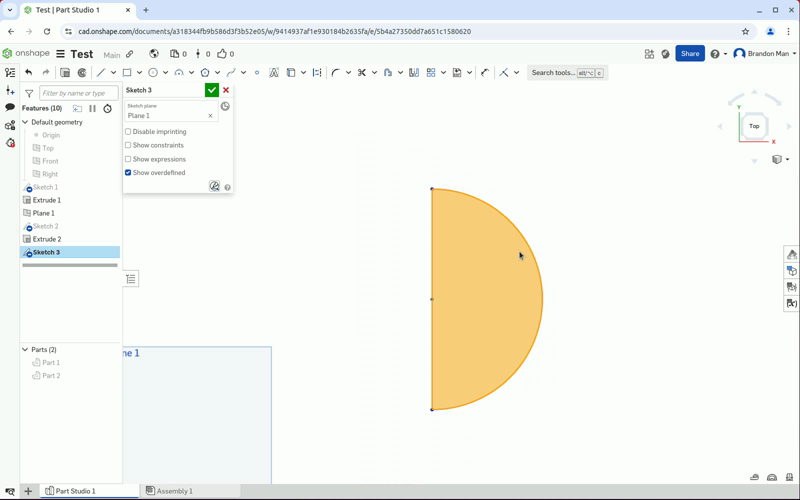
scroll(-6)
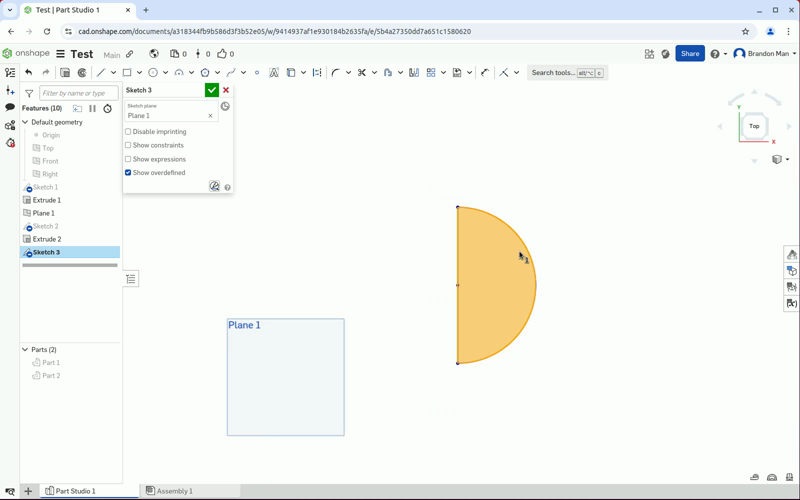
scroll(-6)
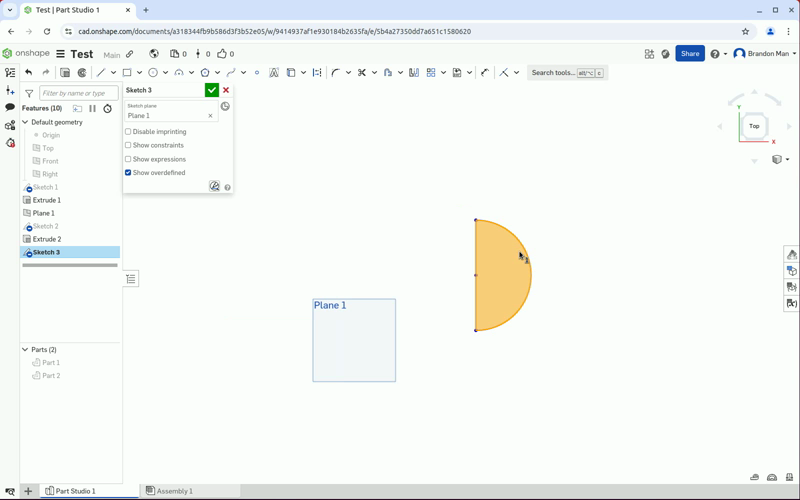
scroll(-6)
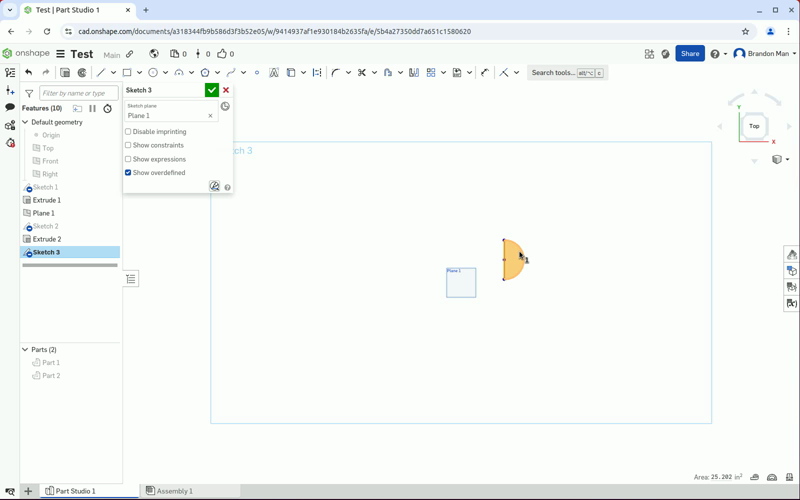
mouse_move(73, 352)
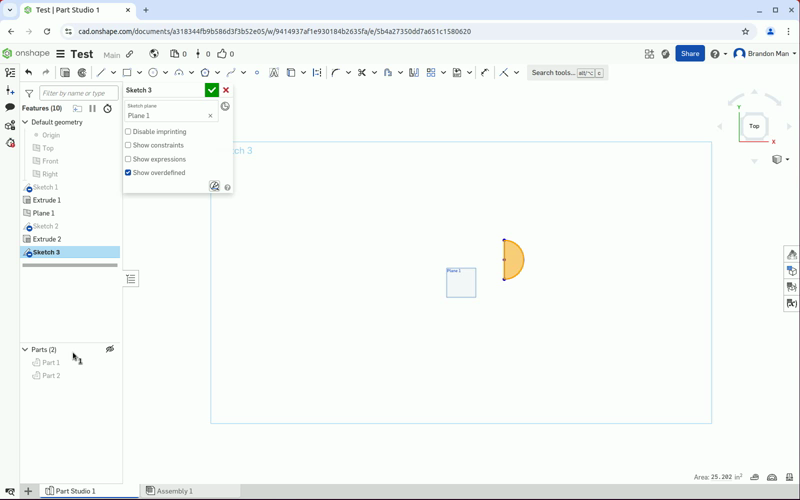
key(shift+y)
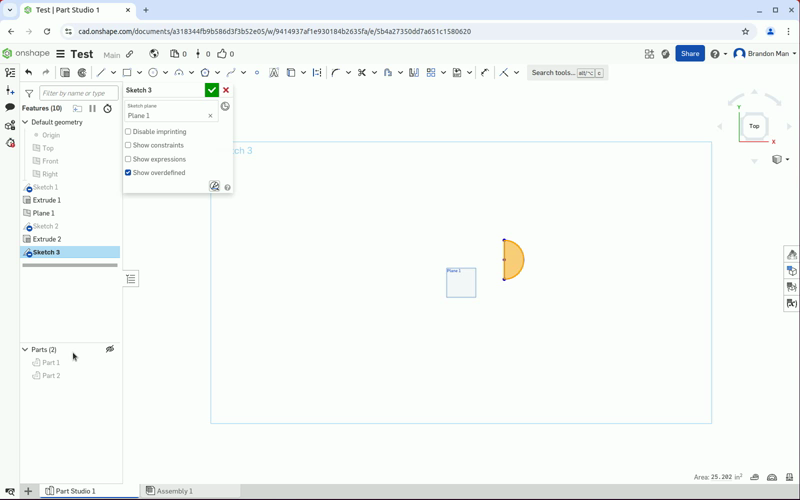
key(shift+e)
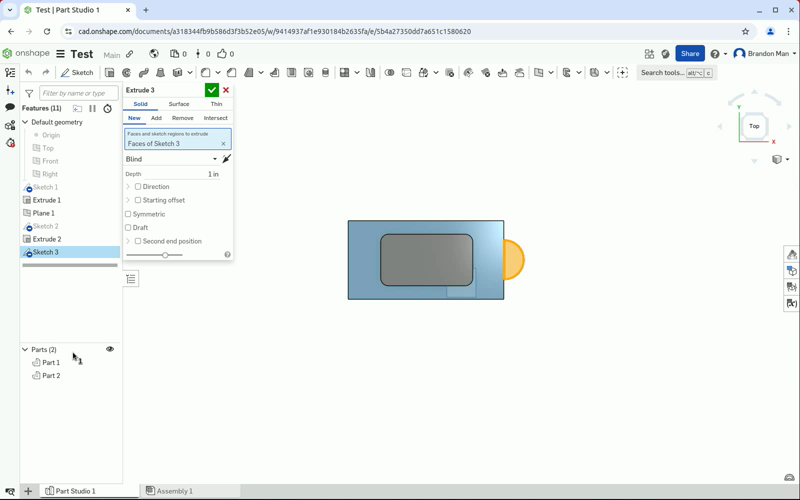
mouse_move(143, 106)
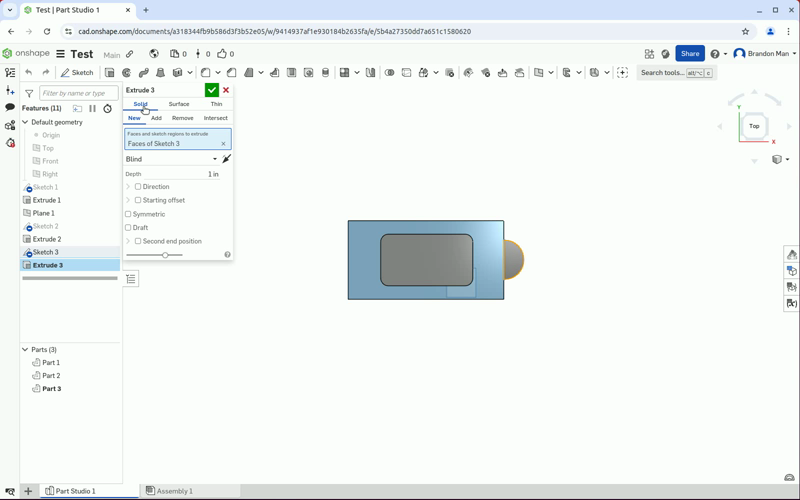
click(143, 106)
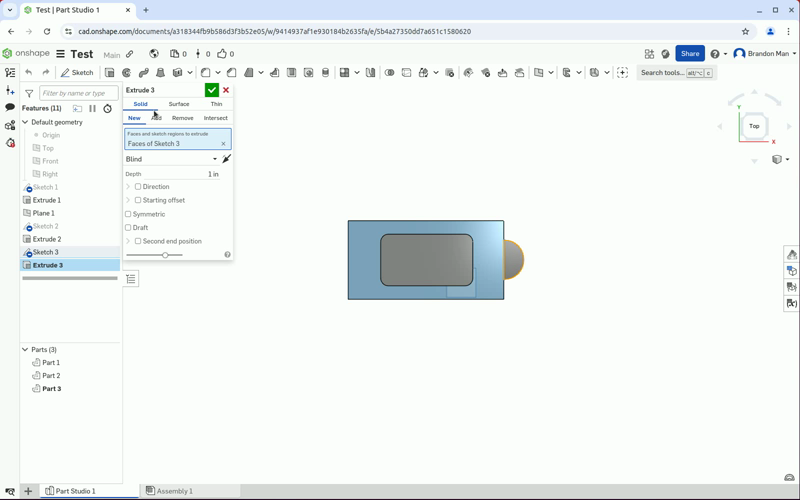
mouse_move(186, 120)
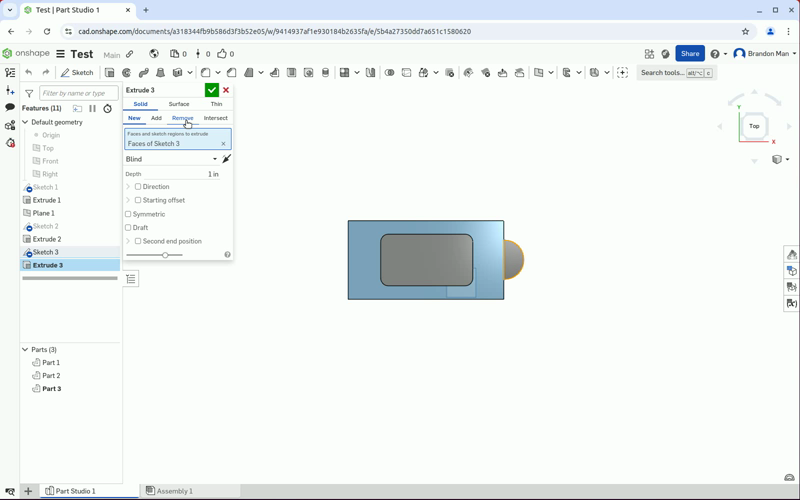
click(186, 120)
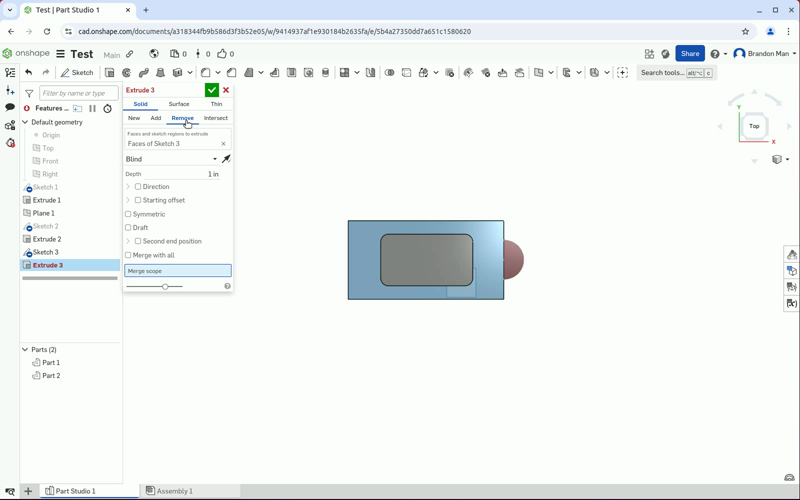
key(tab, 4)
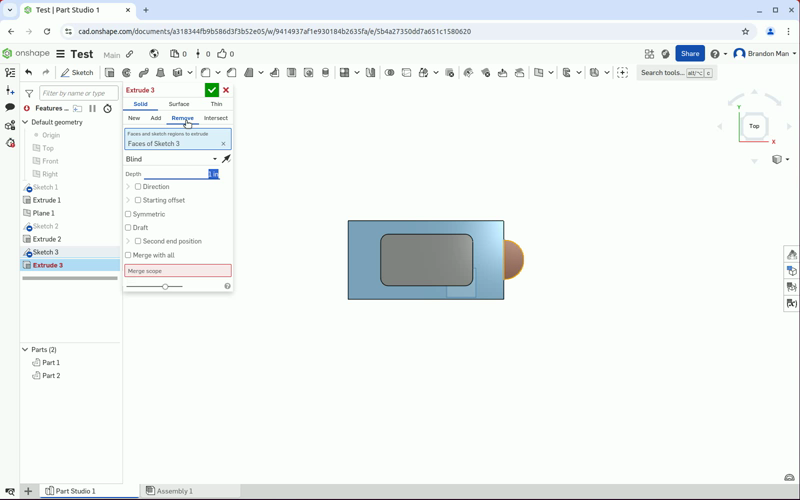
text(4.092)
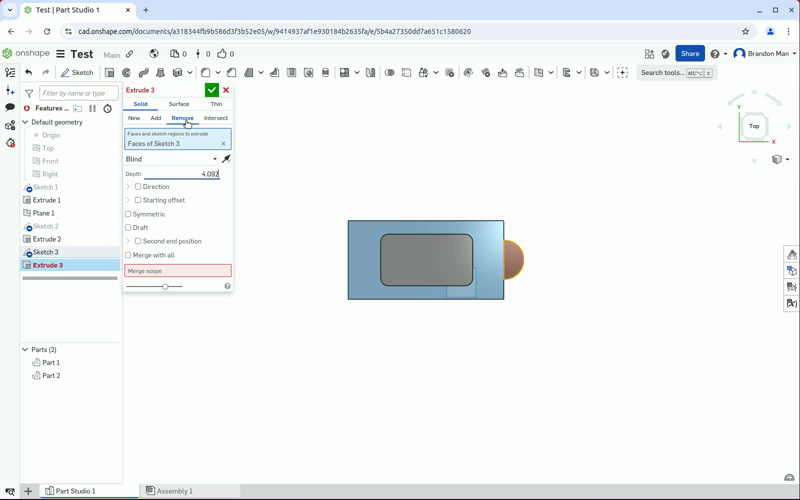
key(tab, 6)
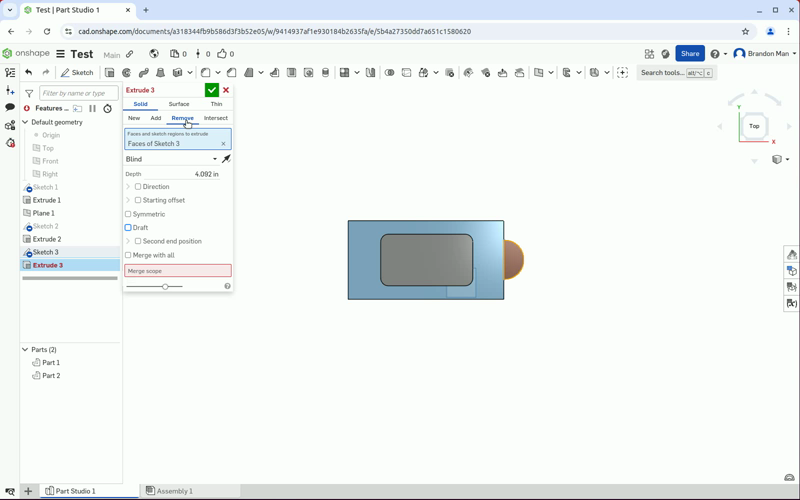
key(space)
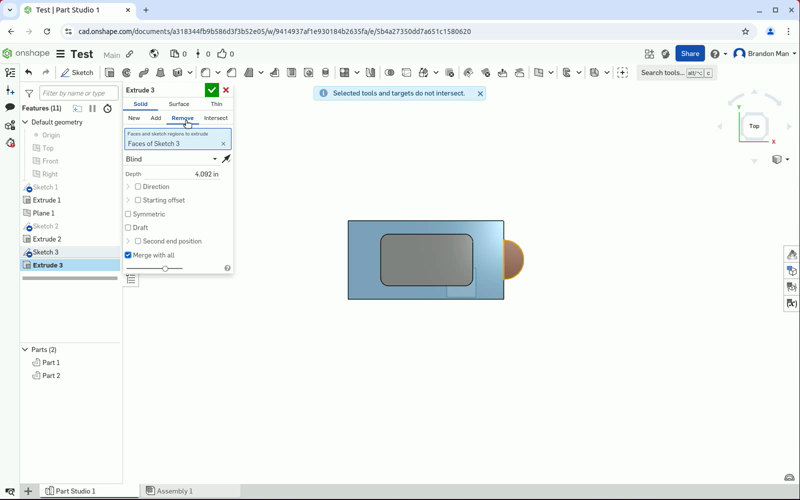
key(enter)
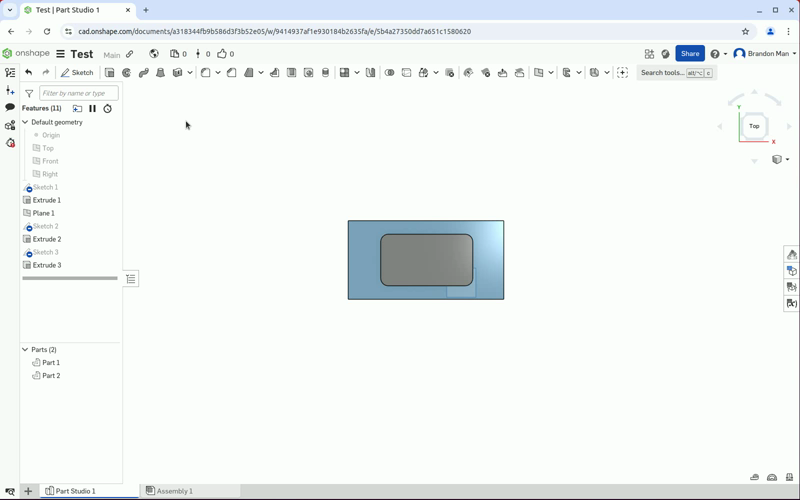
key(shift+h)
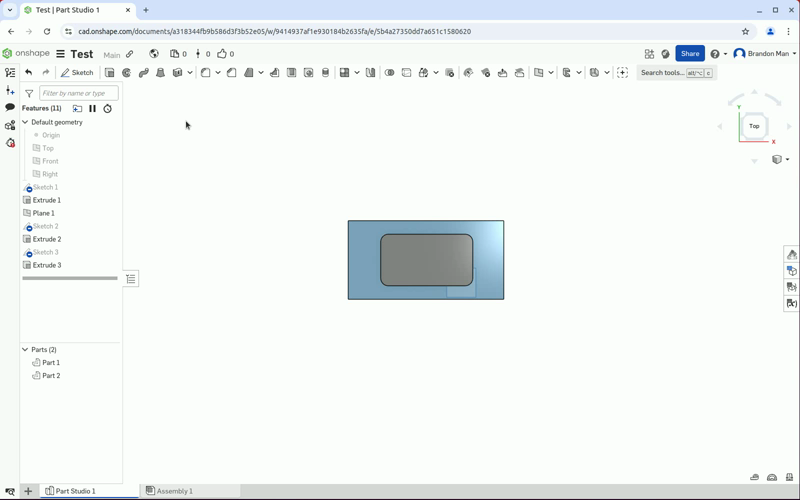
key(shift+h)
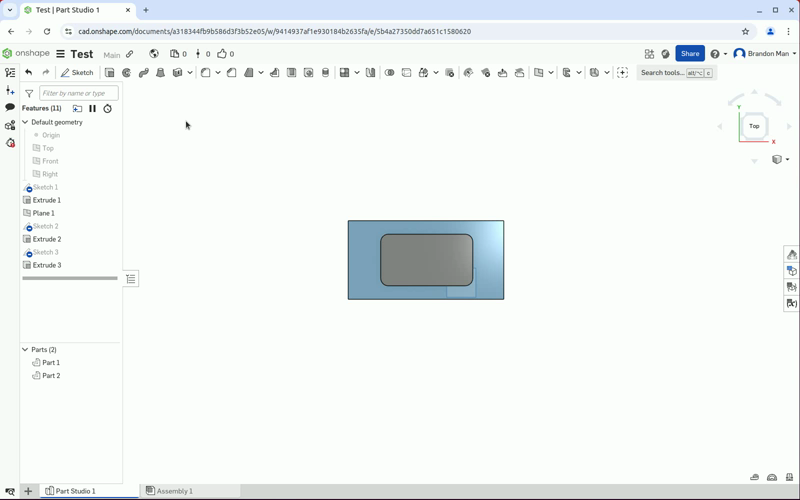
mouse_move(73, 189)
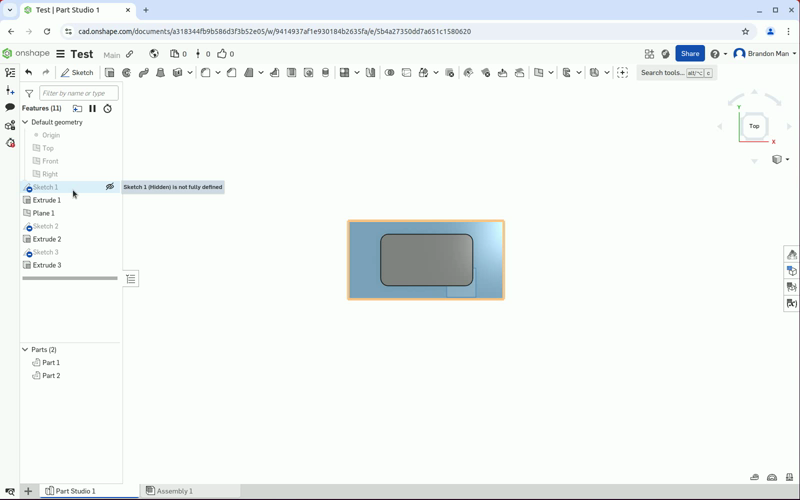
click(73, 189)
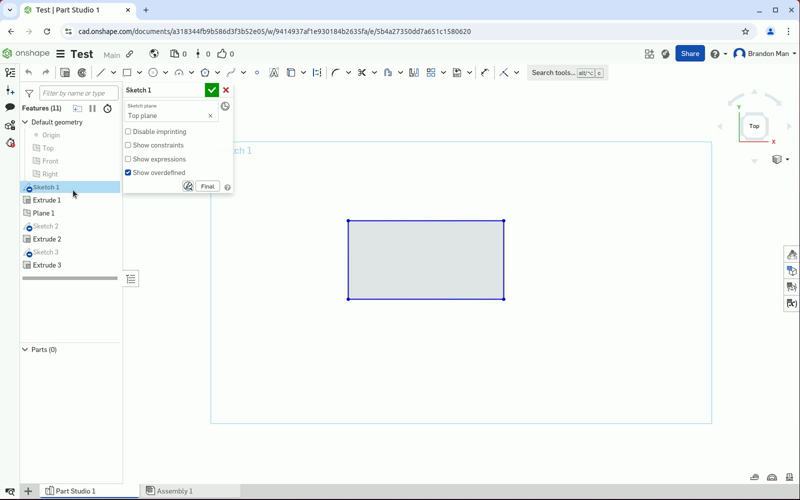
mouse_move(229, 92)
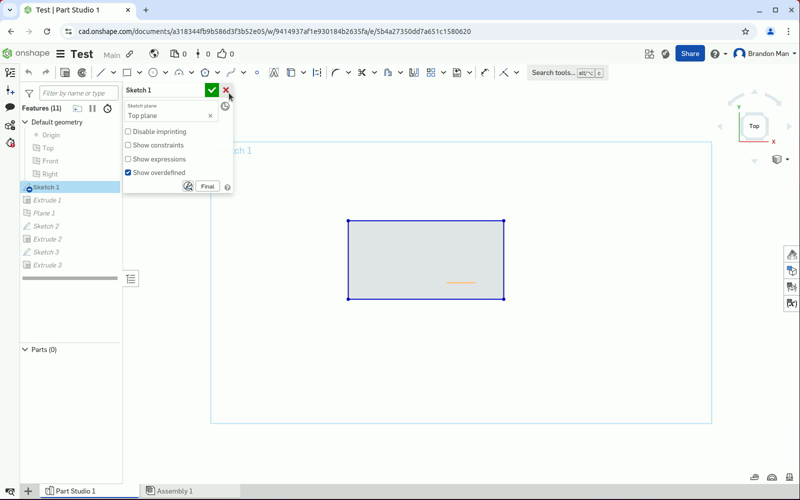
click(229, 92)
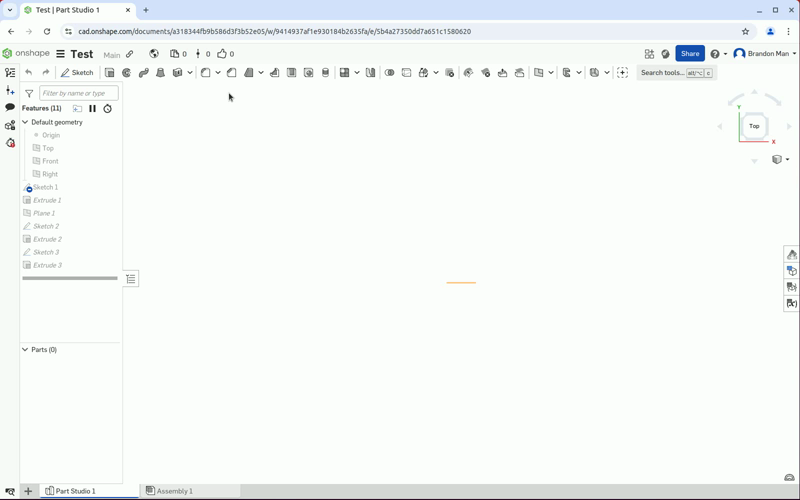
key(shift+s)
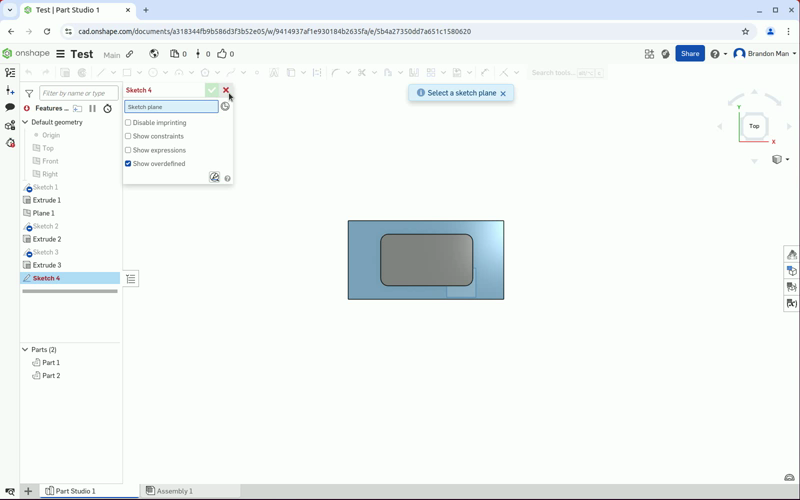
mouse_move(73, 215)
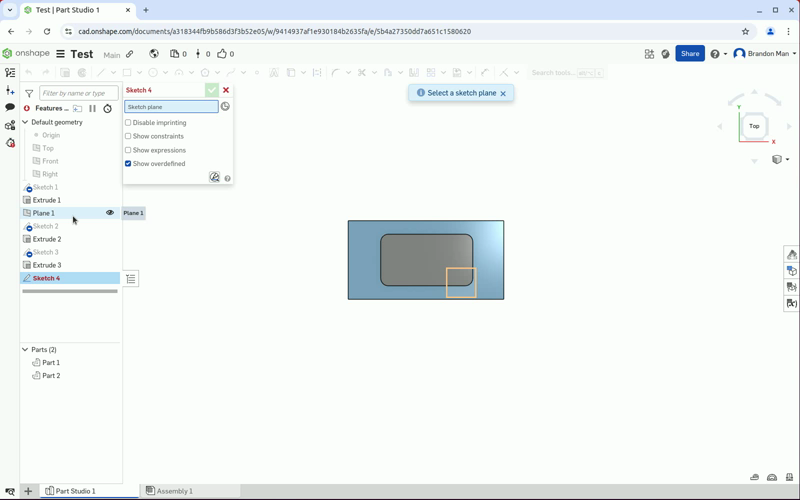
click(73, 215)
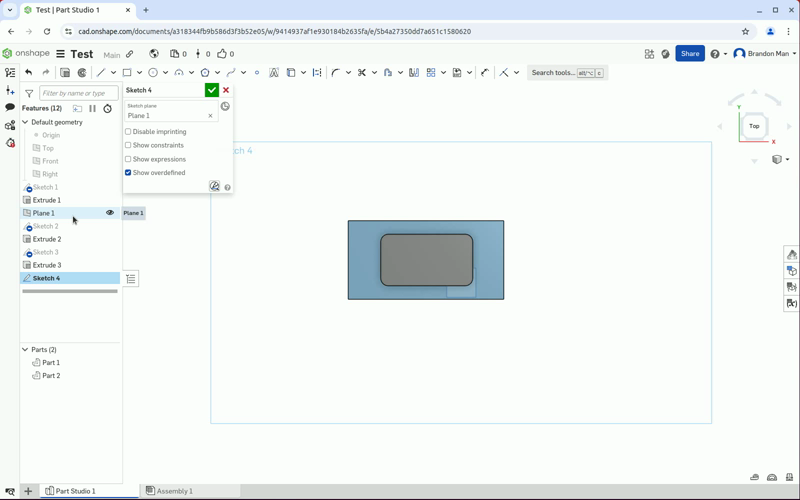
mouse_move(73, 352)
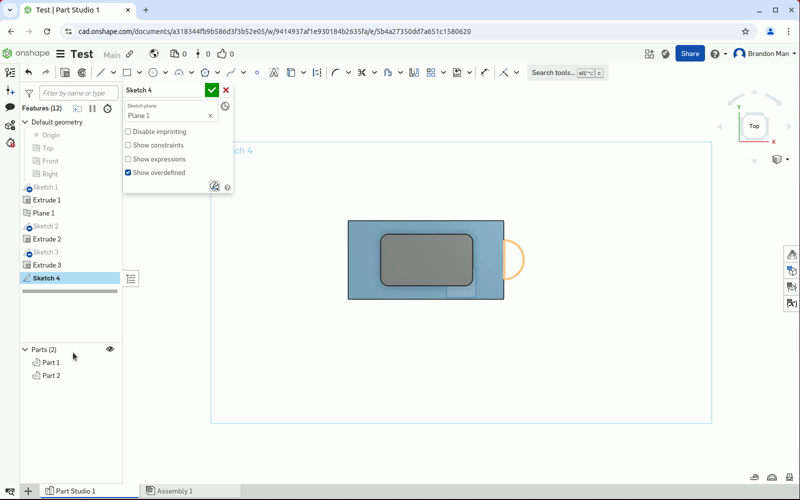
key(y)
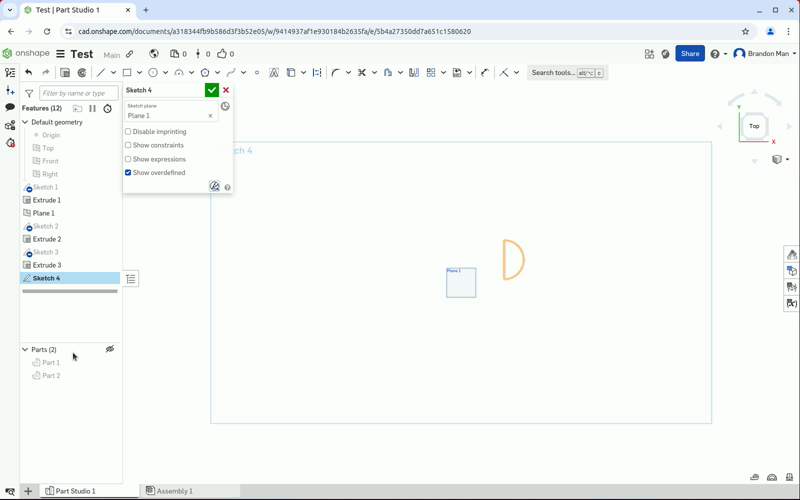
key(a)
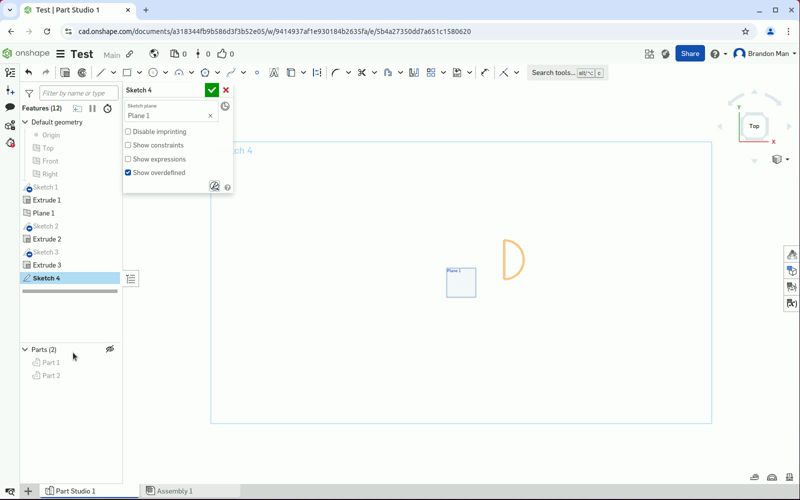
key_down(shift)
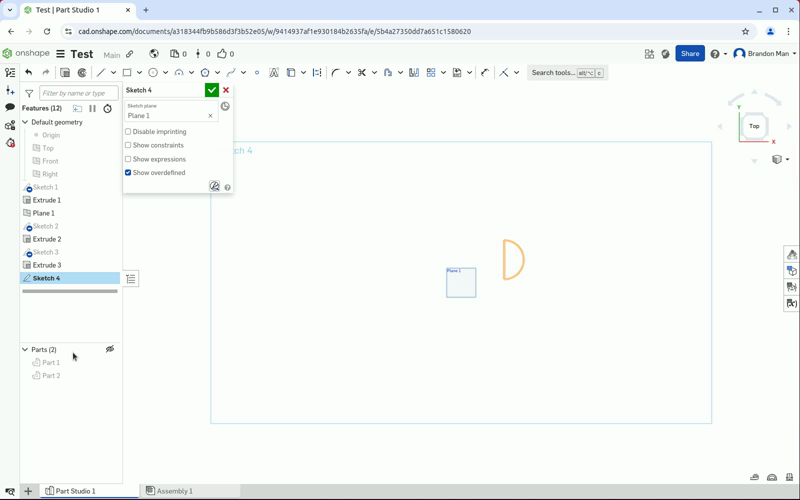
mouse_move(348, 279)
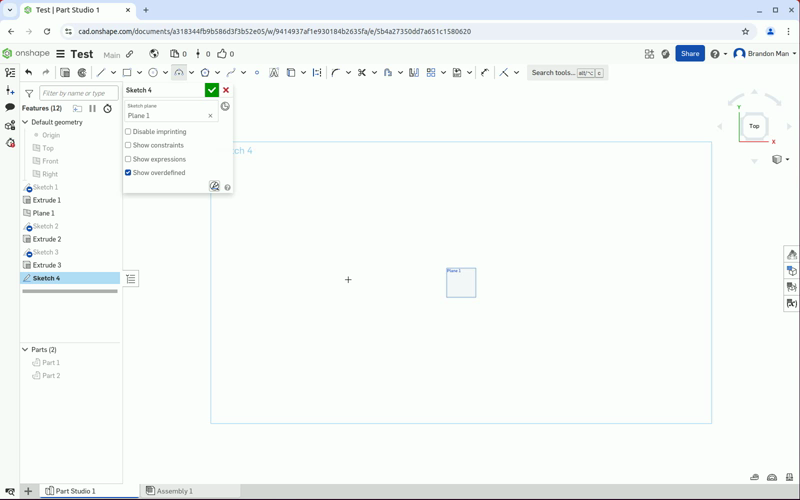
click(348, 279)
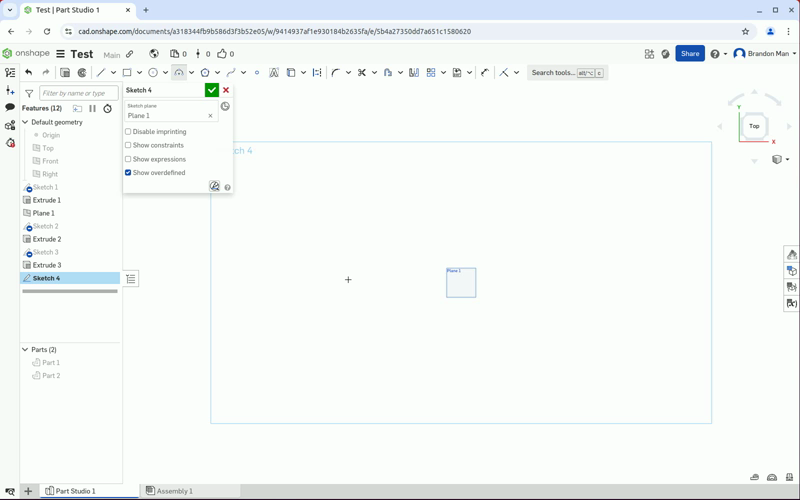
key_up(shift)
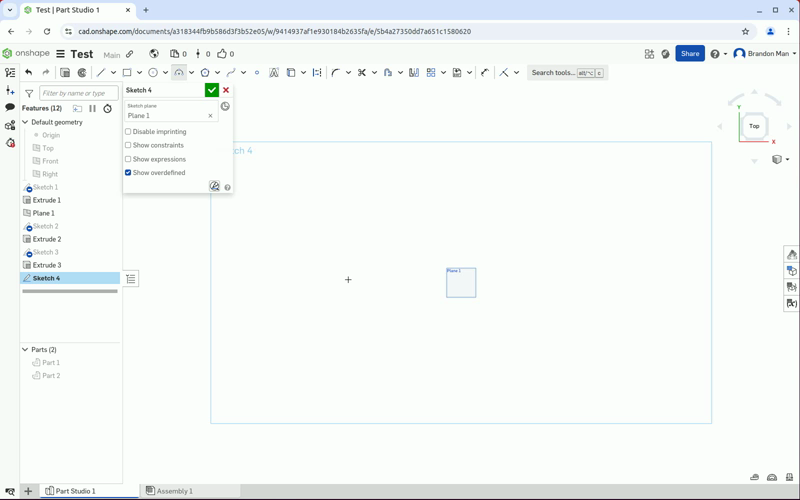
key_down(shift)
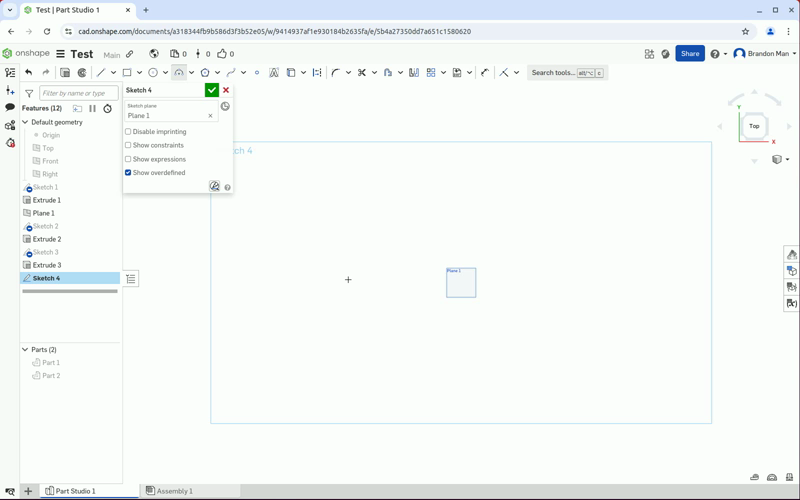
mouse_move(348, 240)
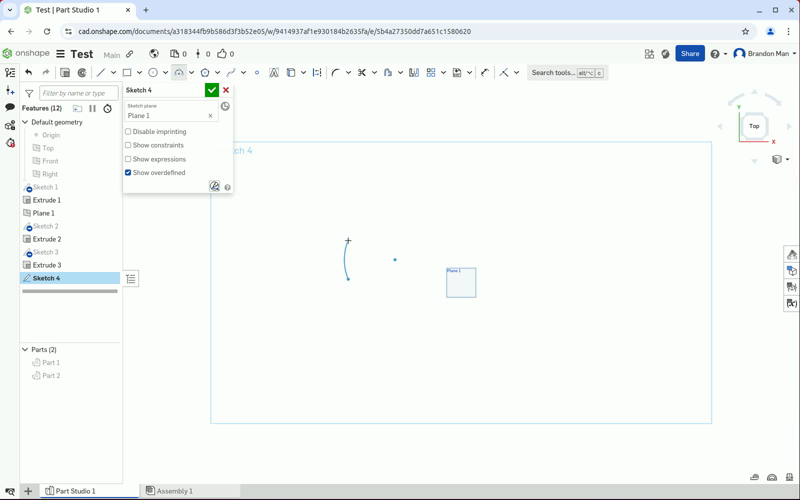
click(348, 240)
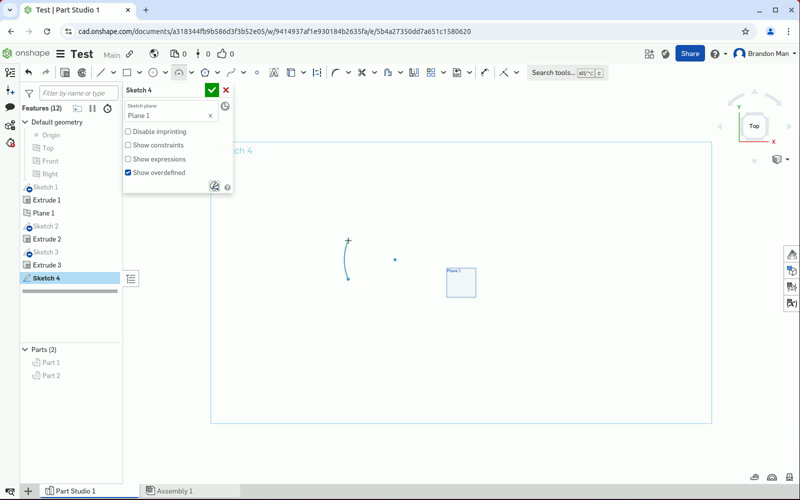
mouse_move(368, 259)
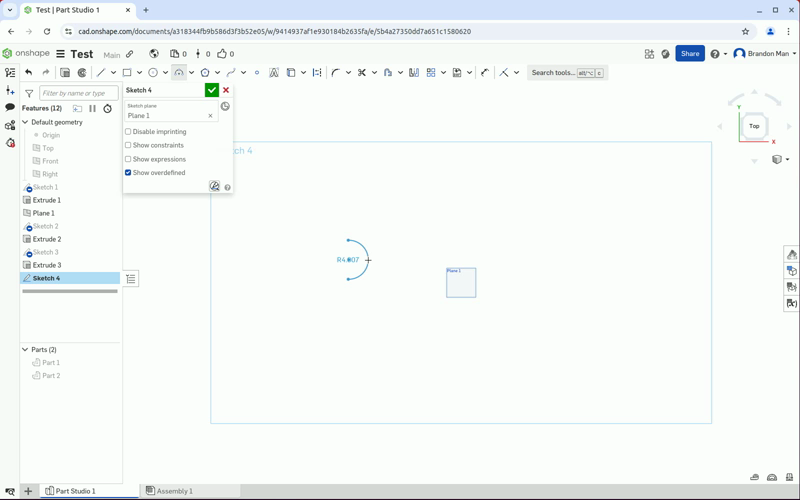
click(368, 259)
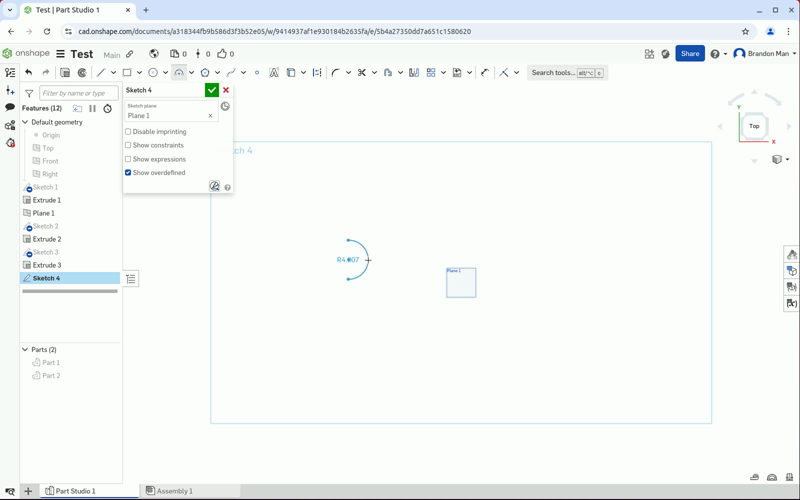
key_up(shift)
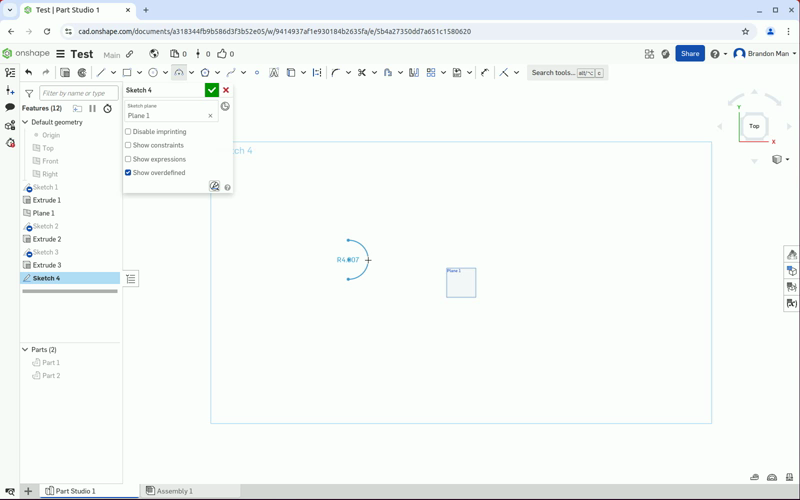
key(esc)
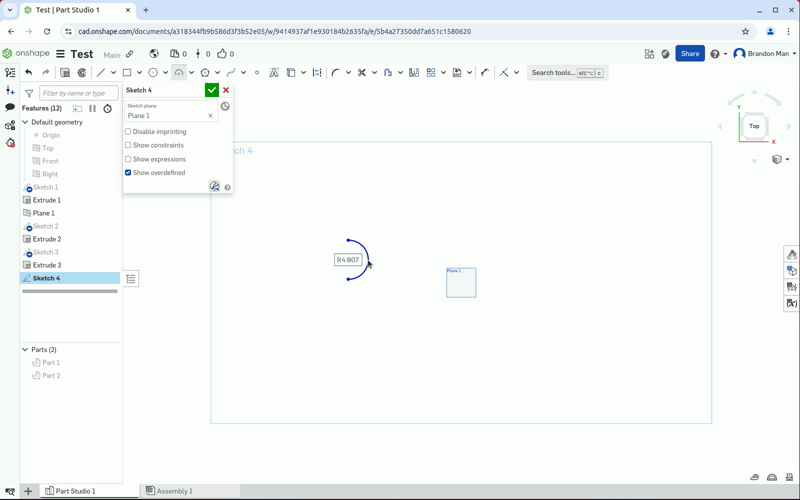
key(l)
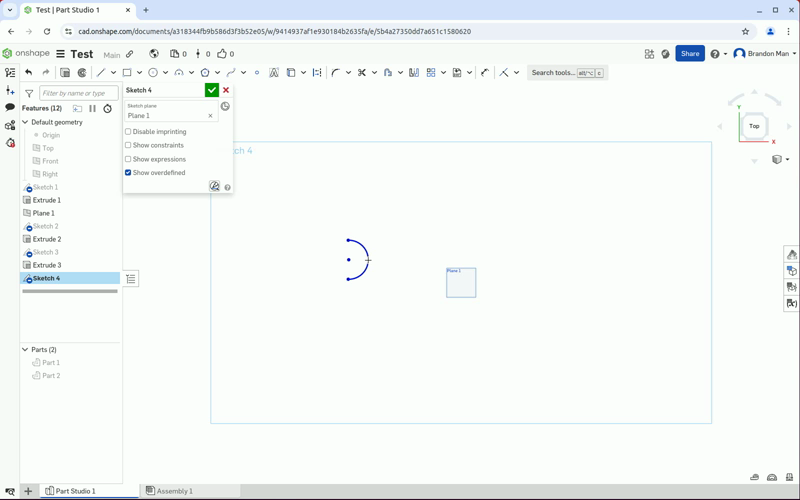
mouse_move(348, 240)
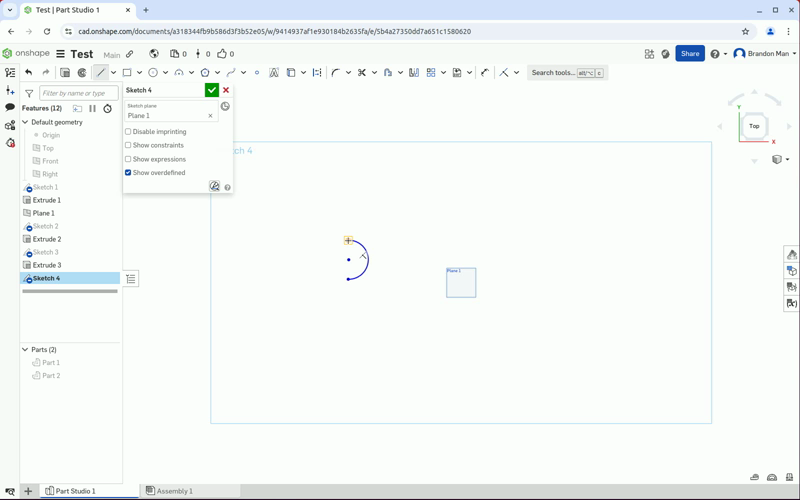
click(348, 240)
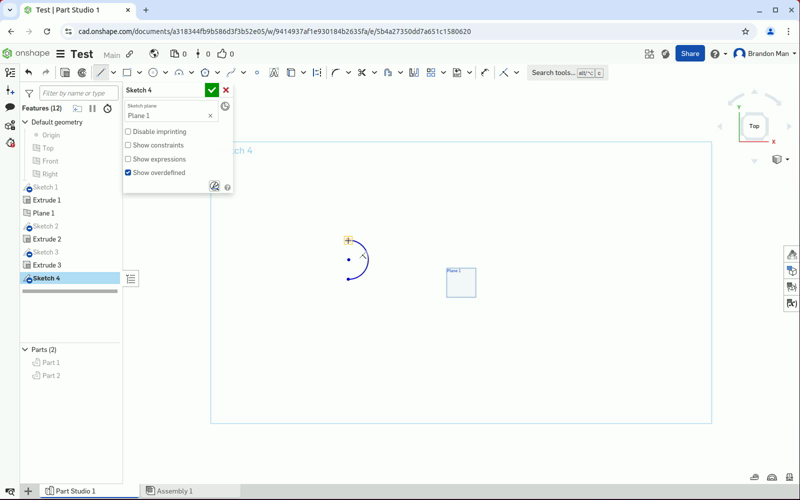
mouse_move(378, 240)
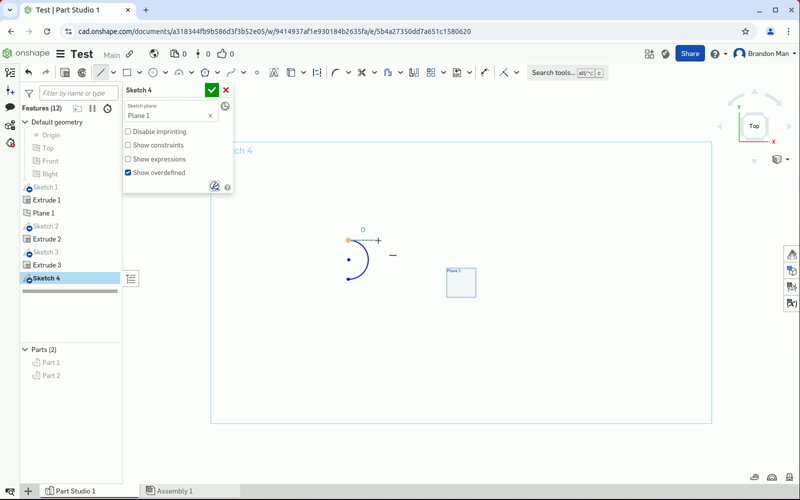
key_down(shift)
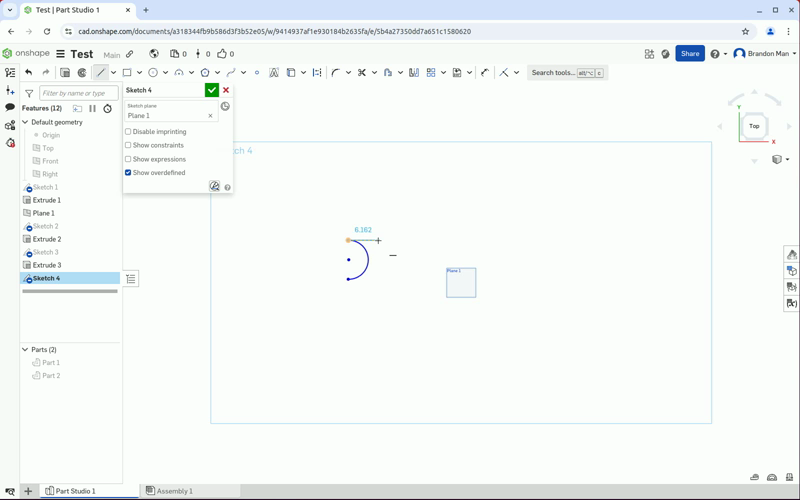
mouse_move(348, 279)
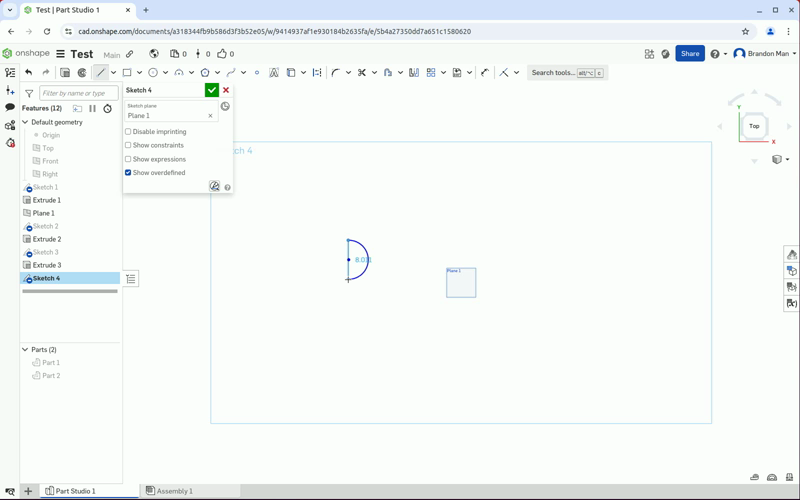
key_up(shift)
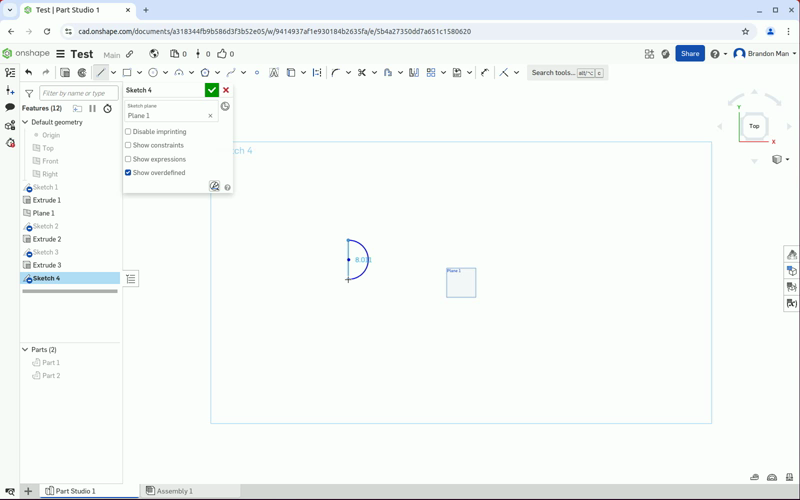
click(348, 279)
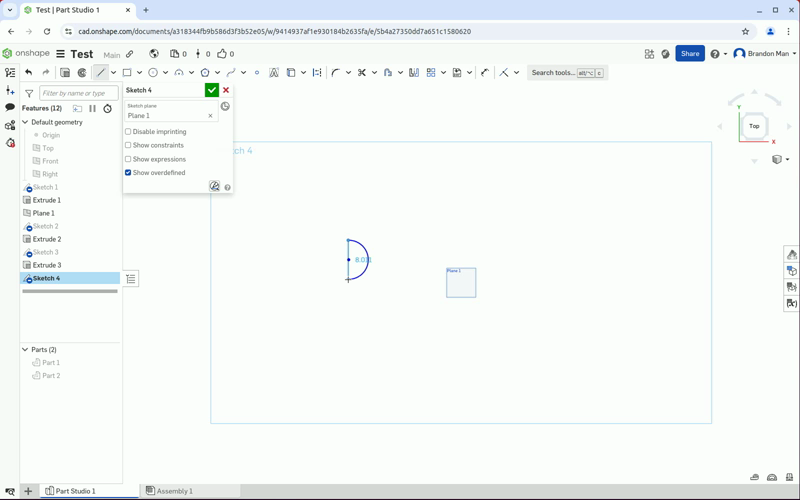
key(esc)
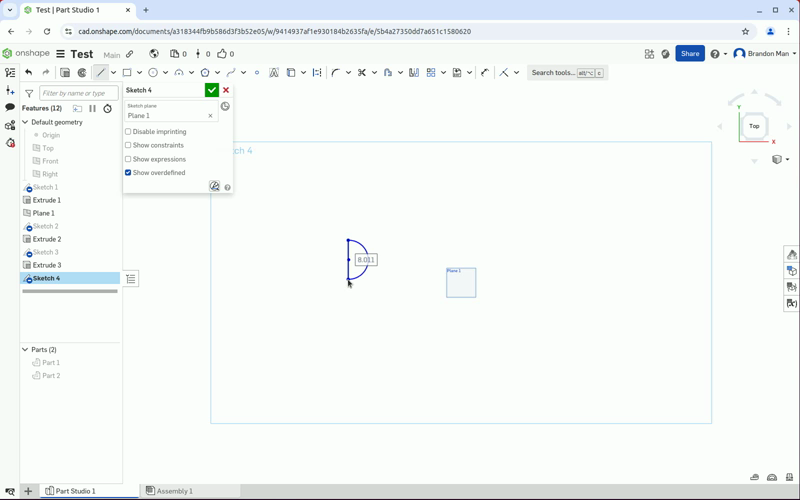
mouse_move(359, 245)
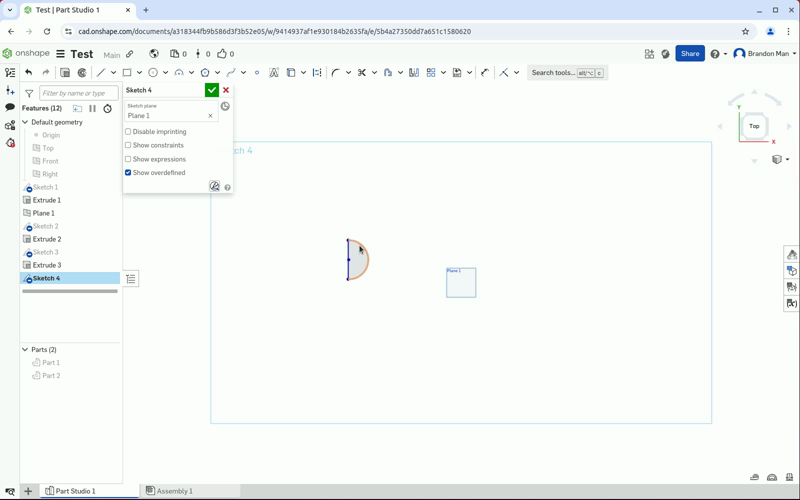
scroll(6)
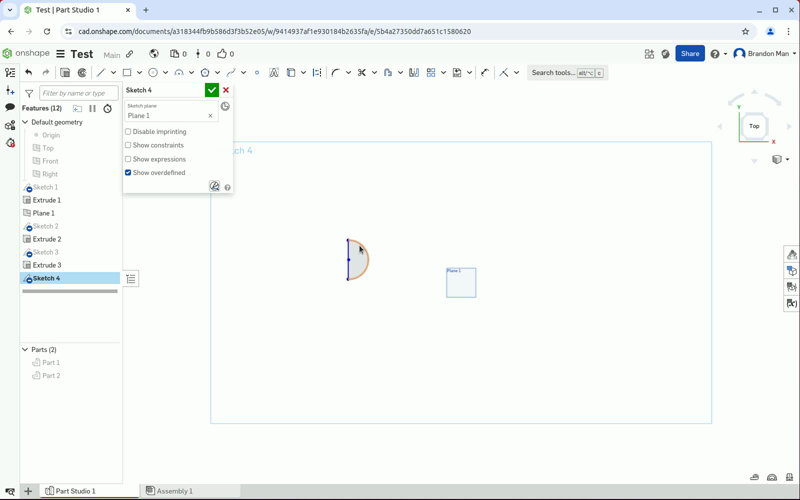
scroll(6)
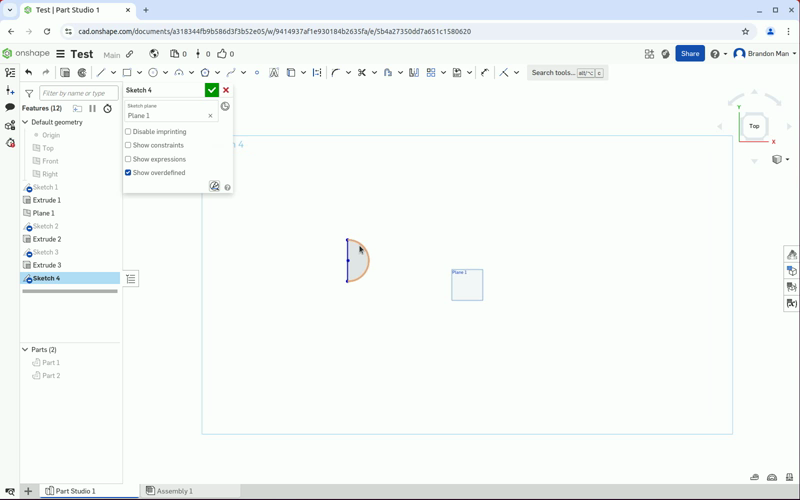
scroll(6)
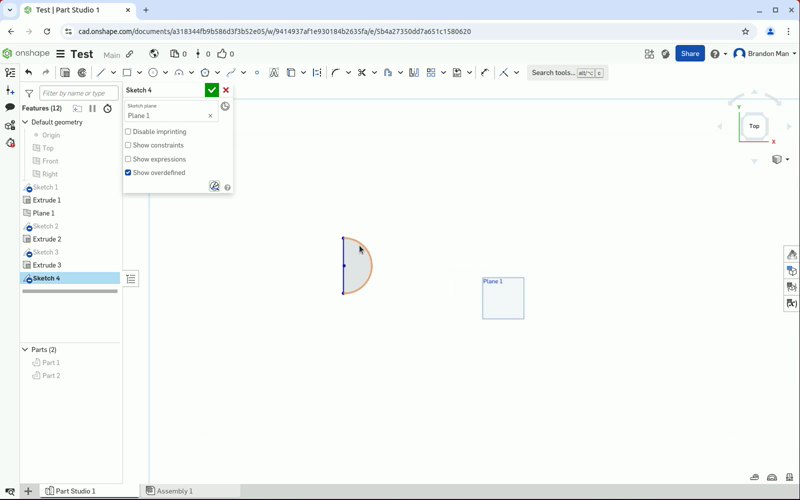
scroll(6)
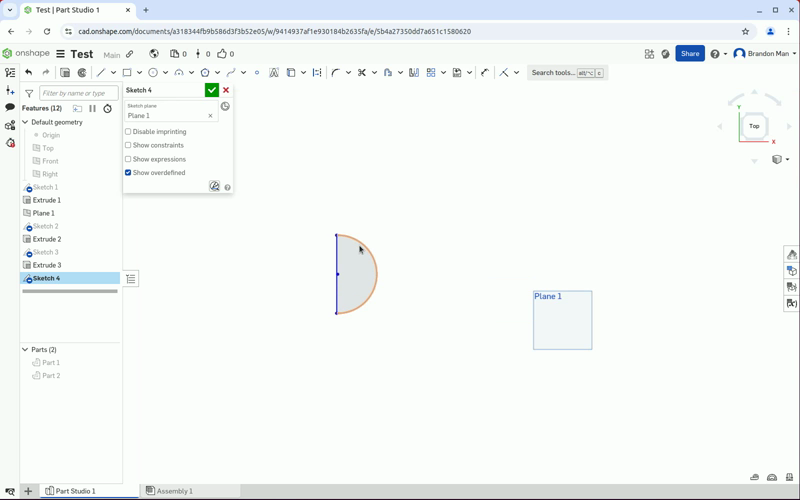
scroll(6)
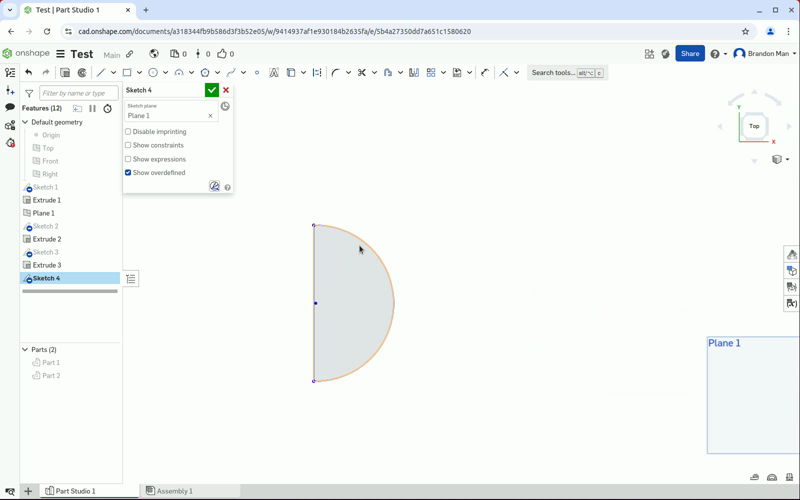
scroll(6)
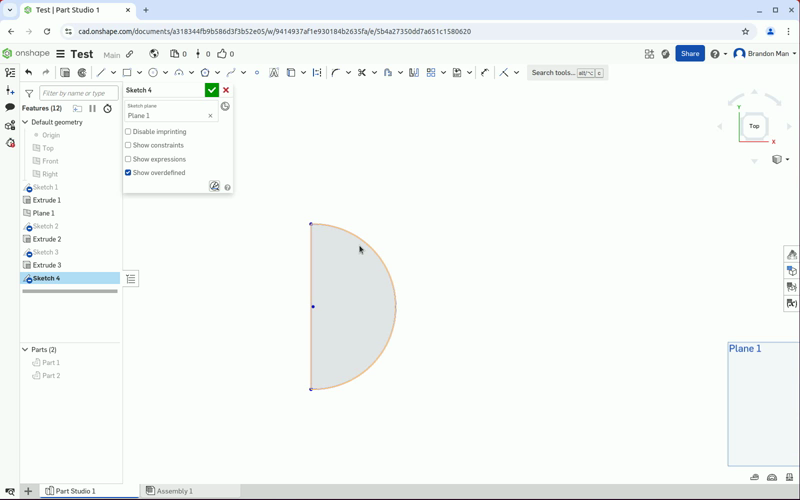
scroll(6)
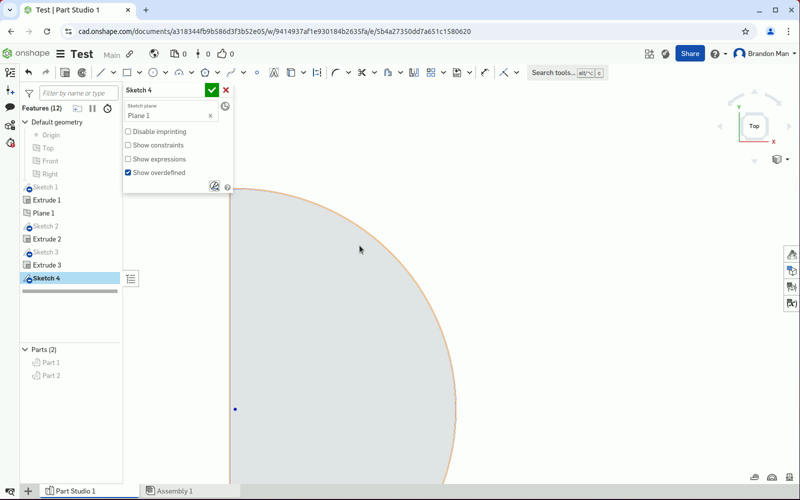
click(359, 245)
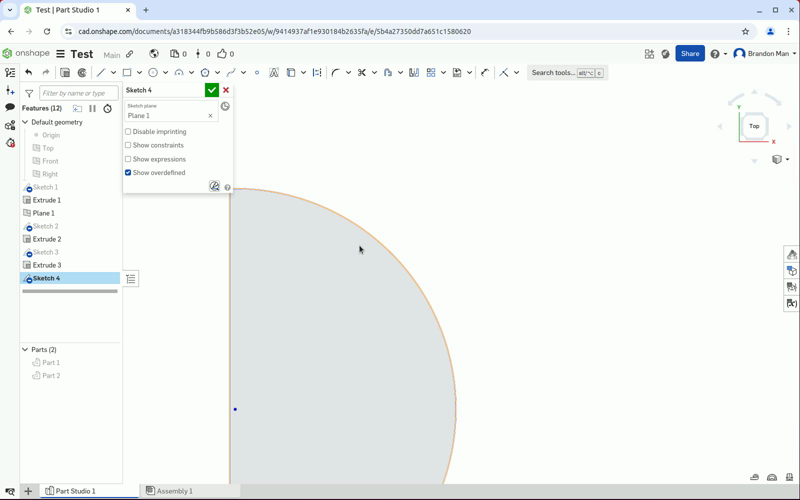
scroll(-6)
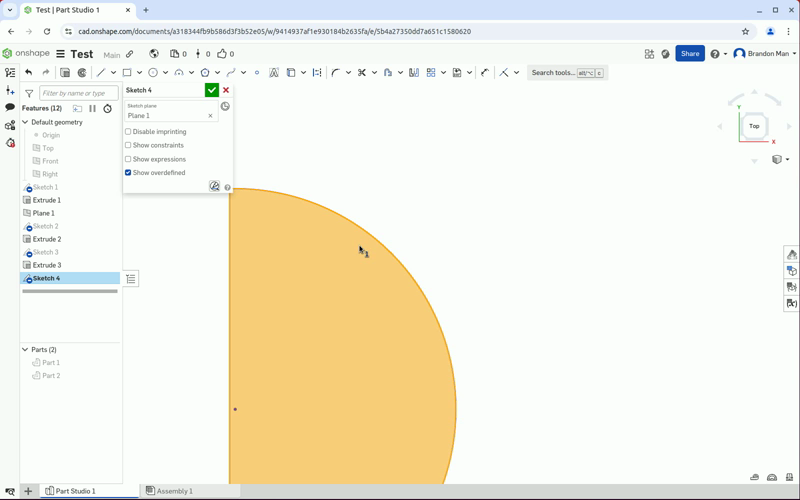
scroll(-6)
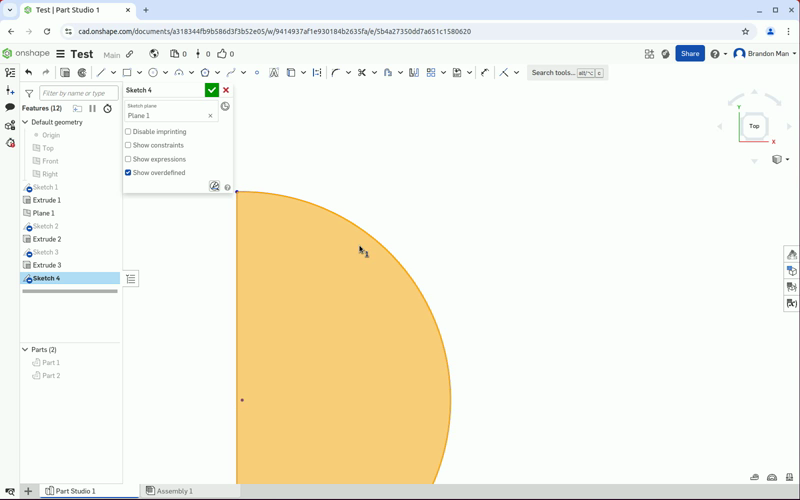
scroll(-6)
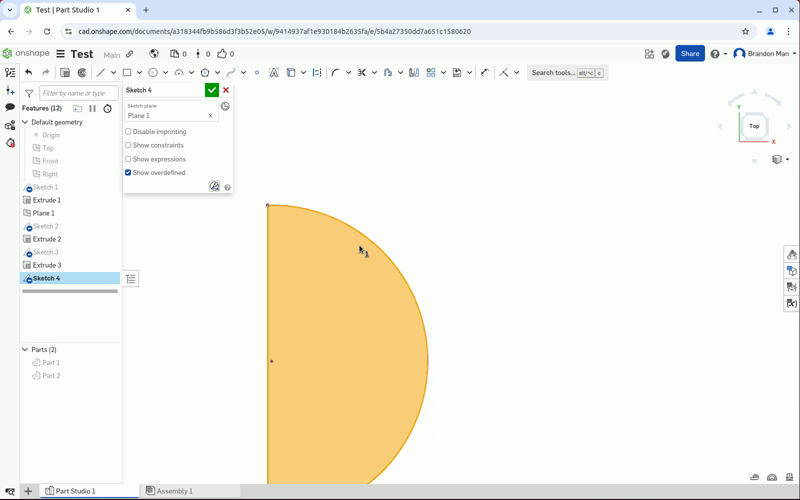
scroll(-6)
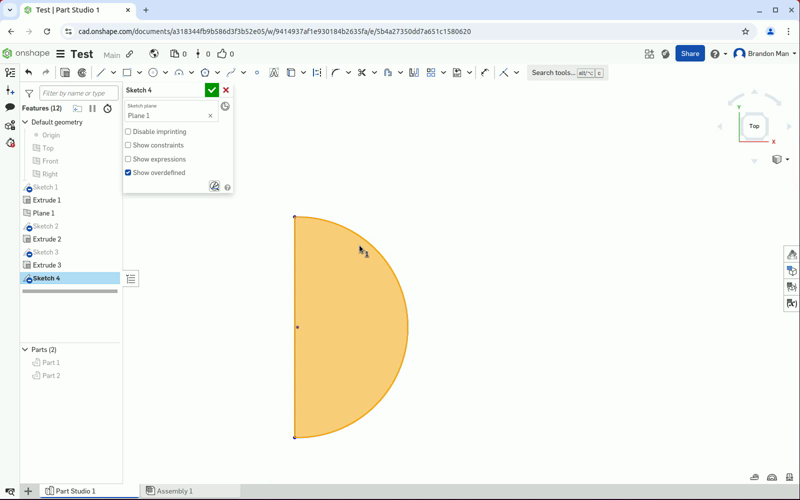
scroll(-6)
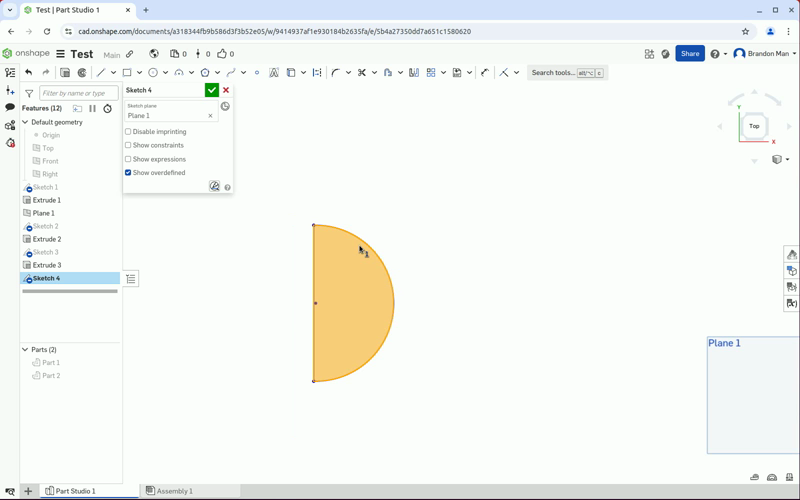
scroll(-6)
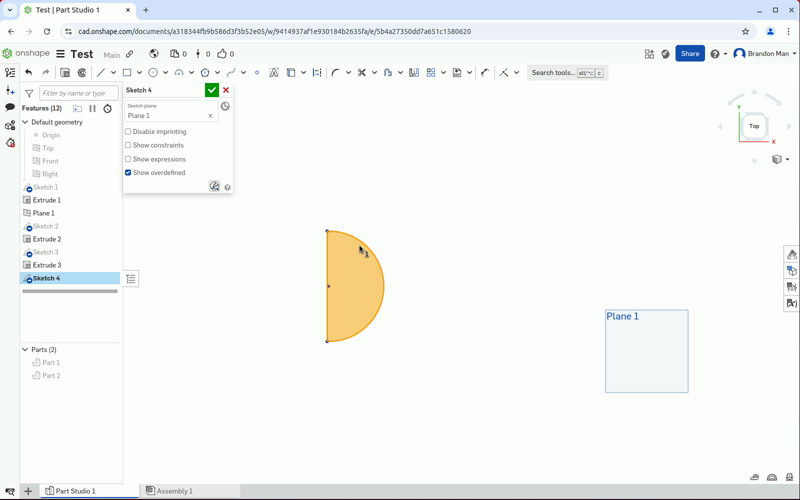
scroll(-6)
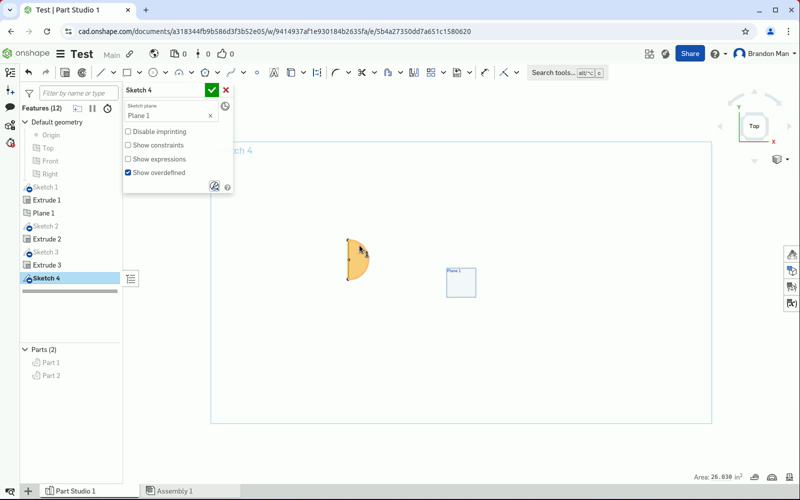
mouse_move(73, 352)
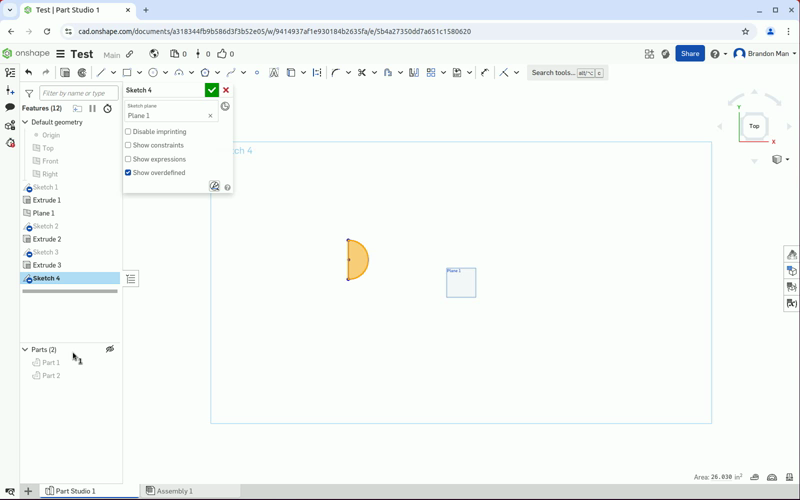
key(shift+y)
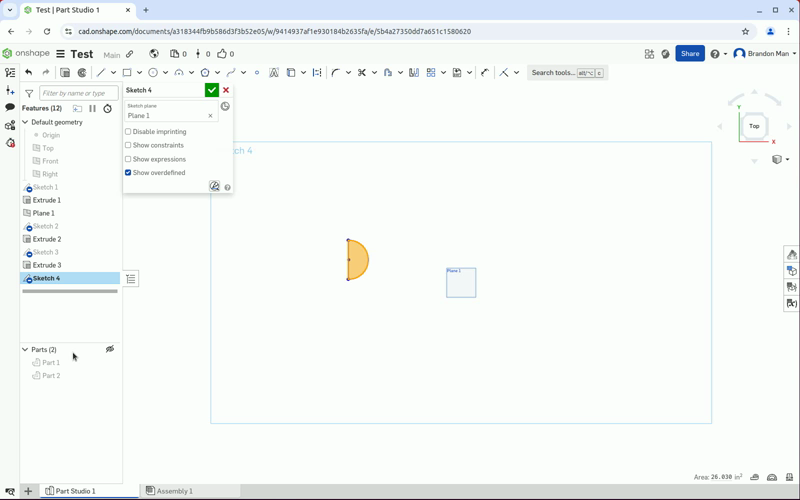
key(shift+e)
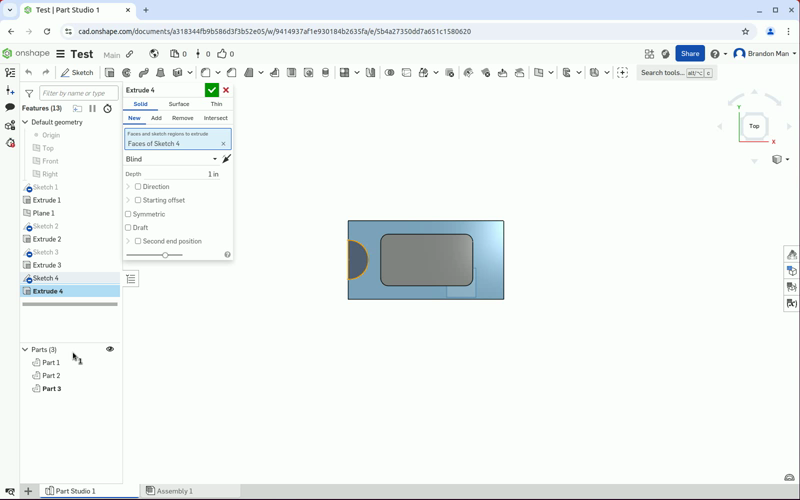
mouse_move(143, 106)
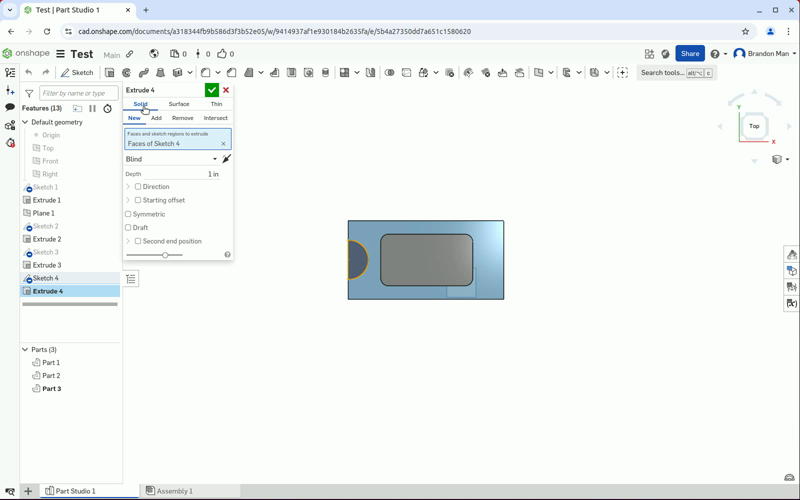
click(143, 106)
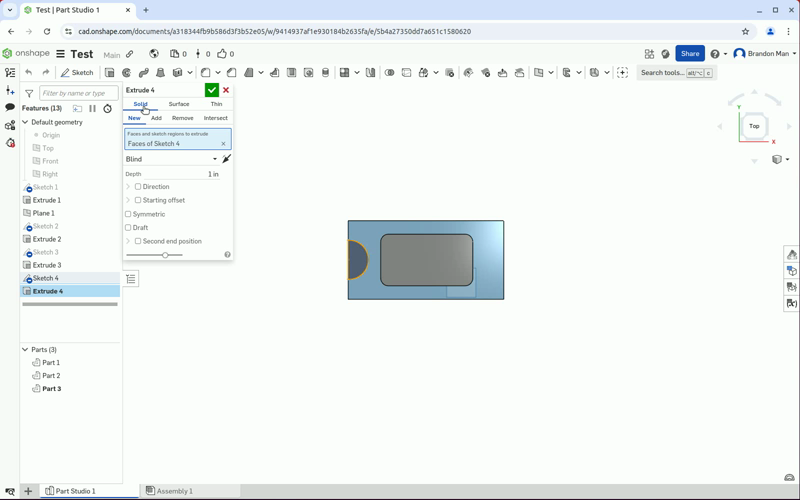
mouse_move(186, 120)
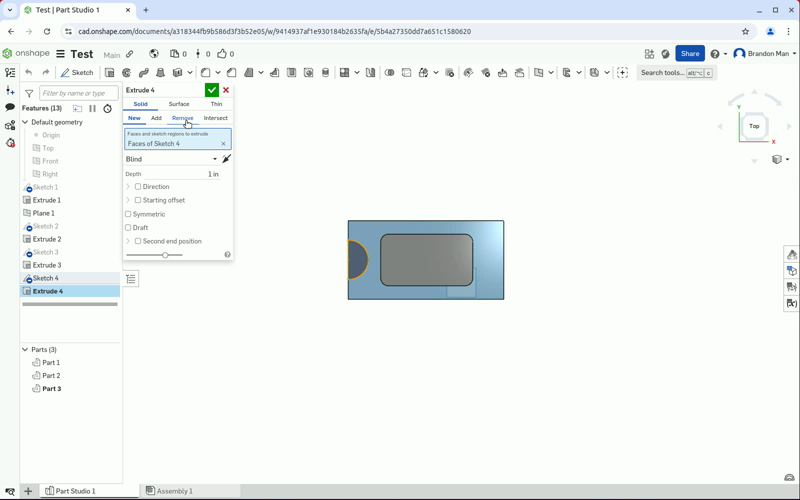
click(186, 120)
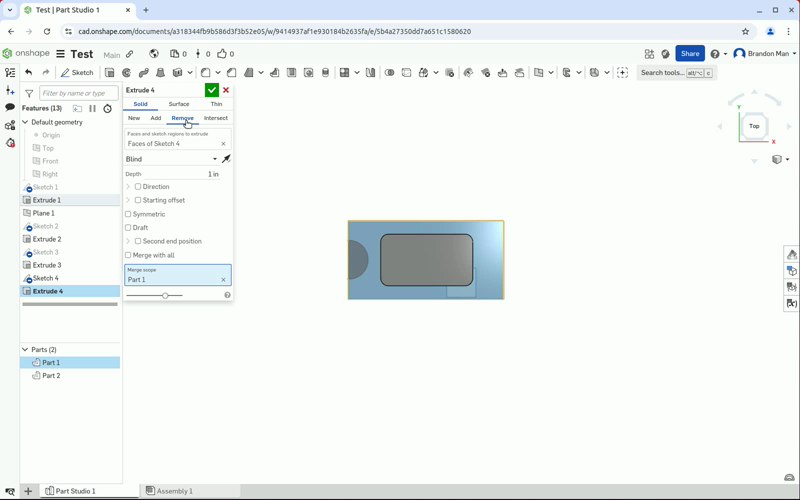
key(tab, 4)
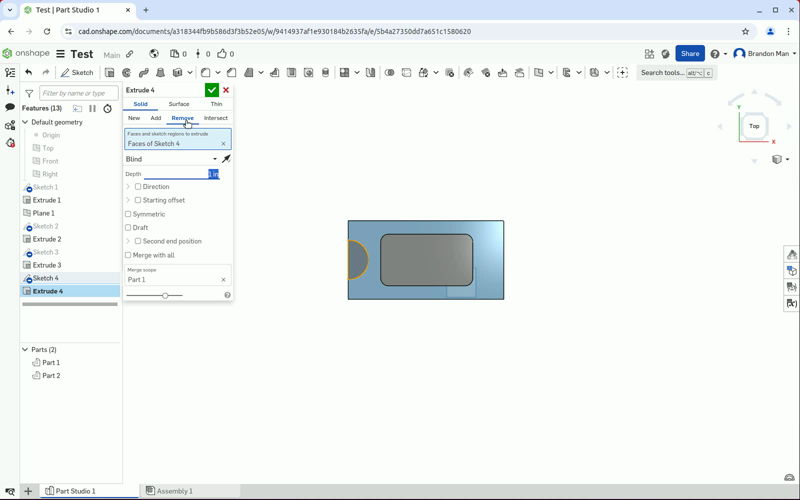
text(4.092)
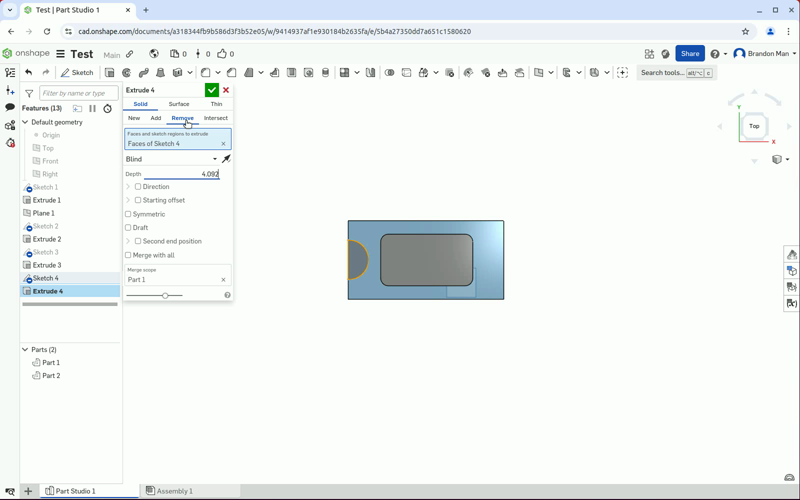
key(tab, 6)
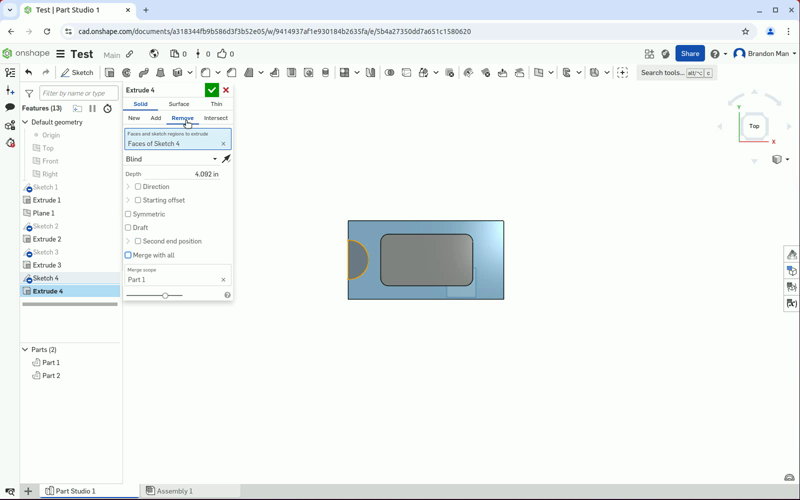
key(space)
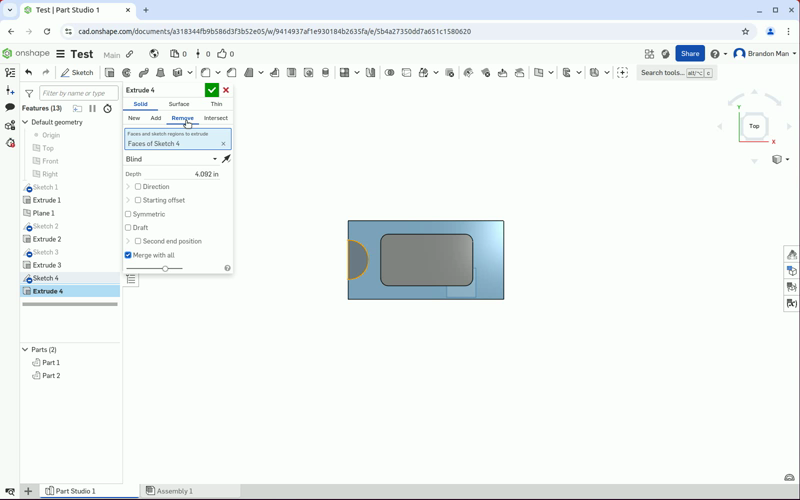
key(enter)
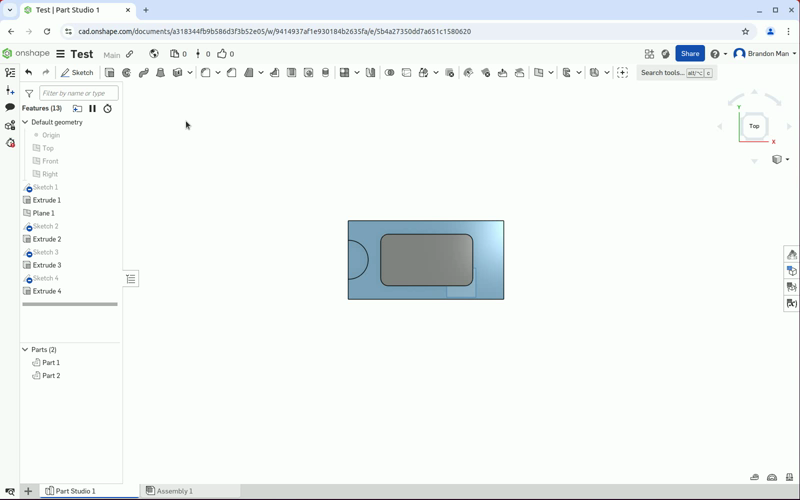
key(shift+h)
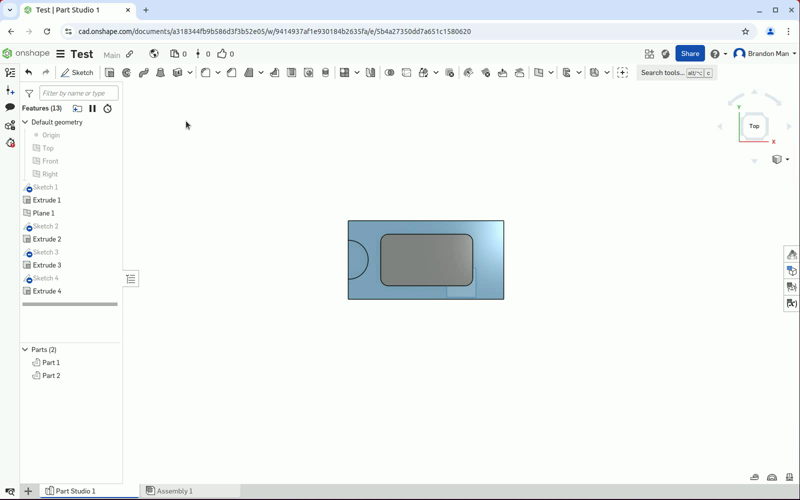
key(shift+h)
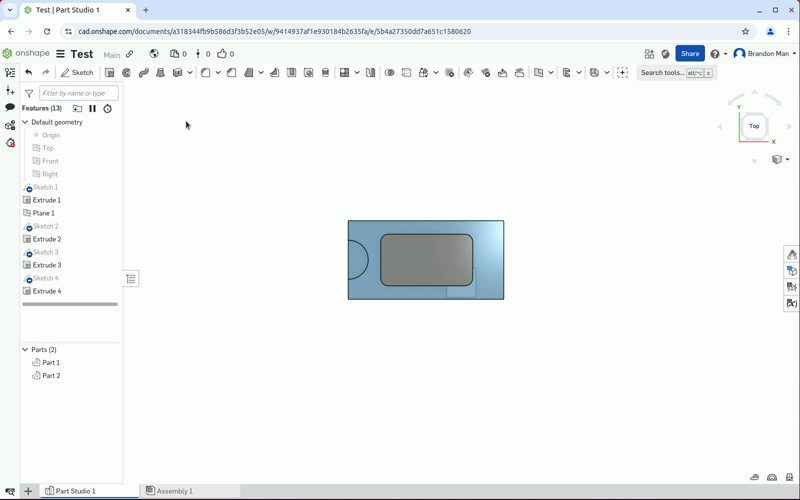
mouse_move(73, 189)
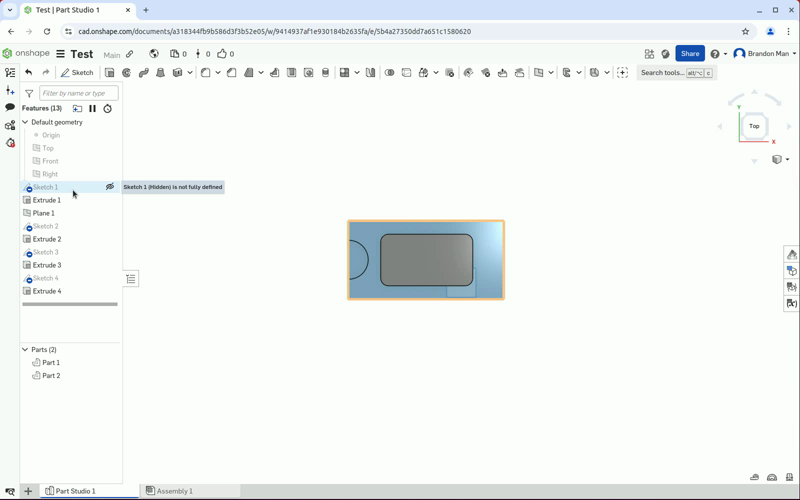
click(73, 189)
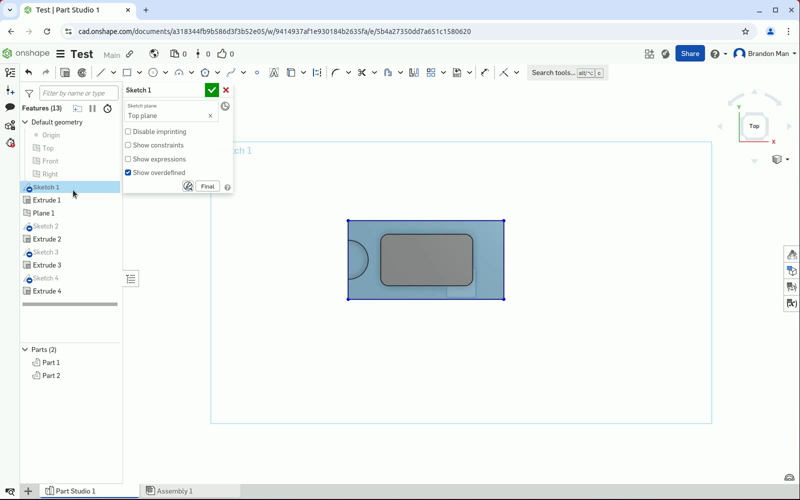
mouse_move(229, 92)
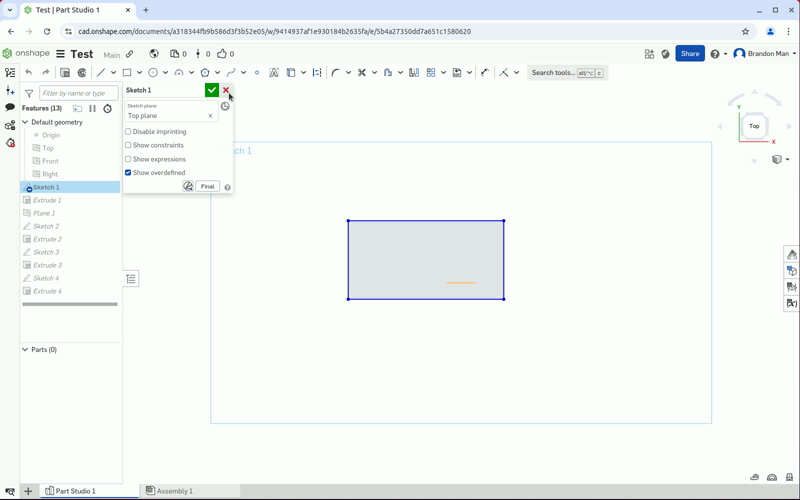
click(229, 92)
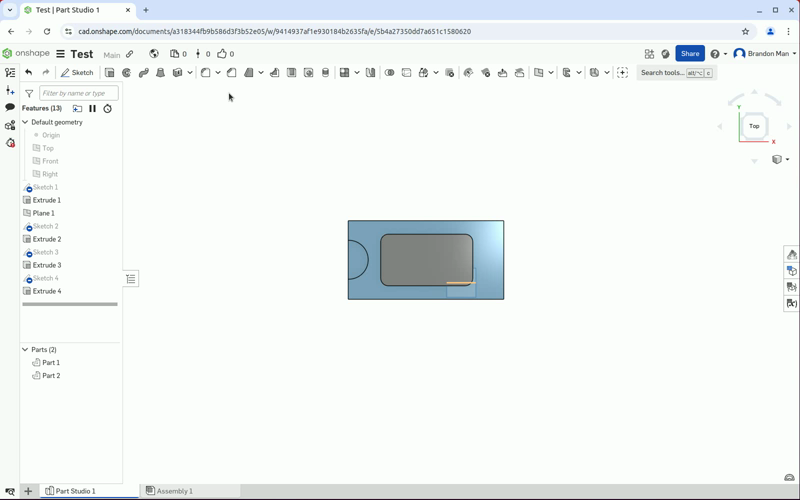
mouse_move(73, 352)
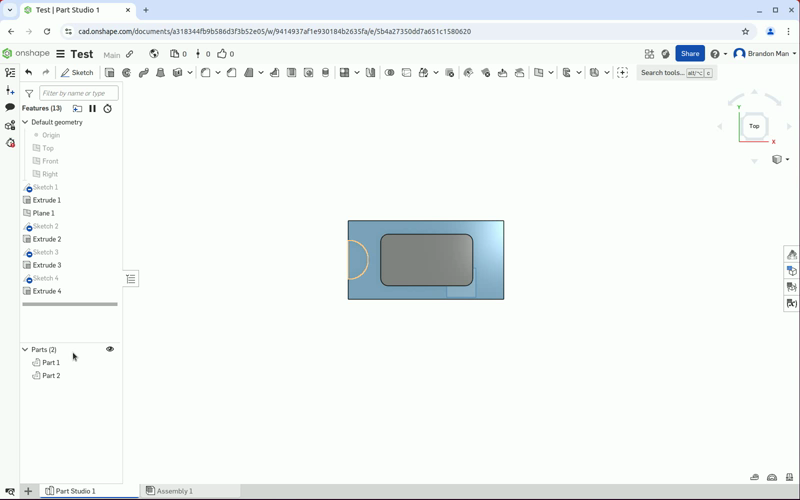
key(y)
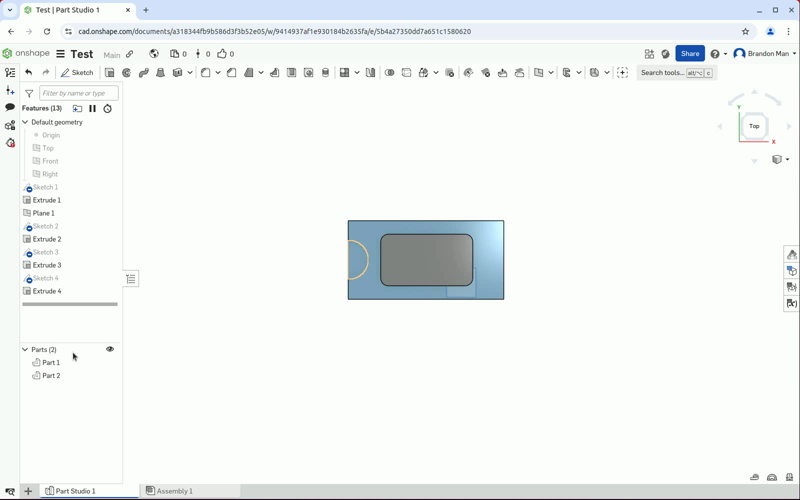
key(shift+p)
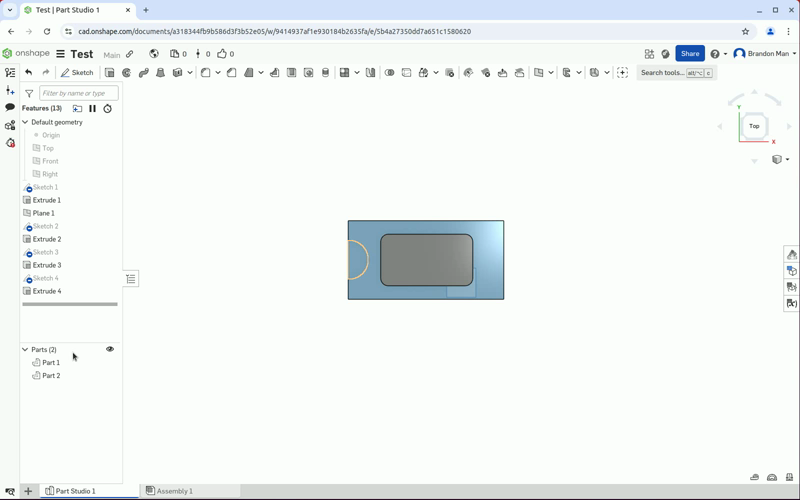
key(space)
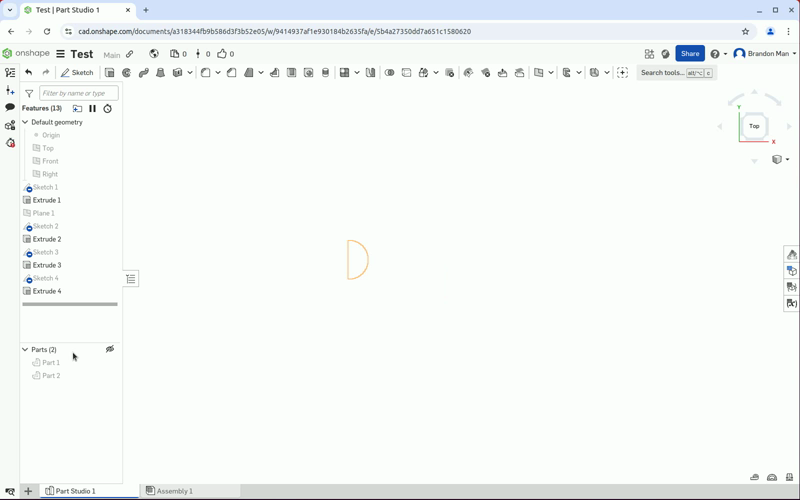
key_down(shift)
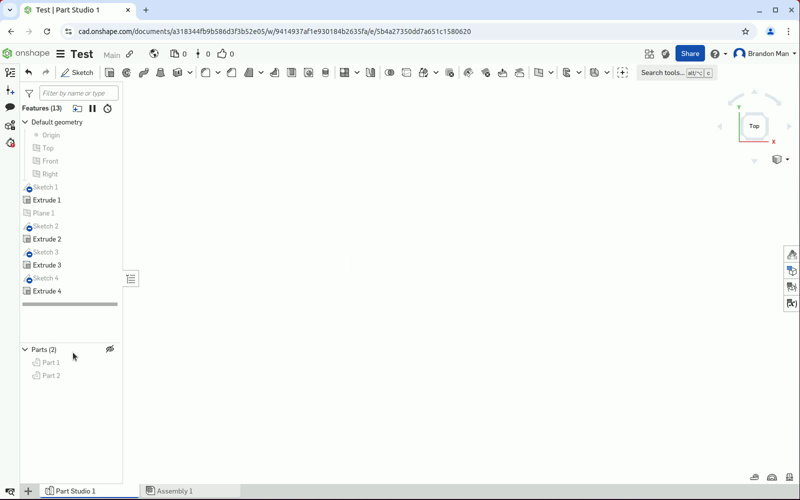
key(up)
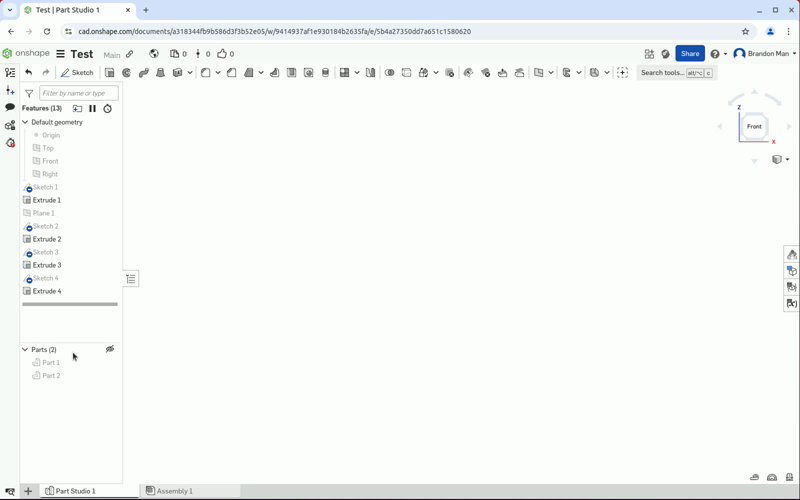
key_up(shift)
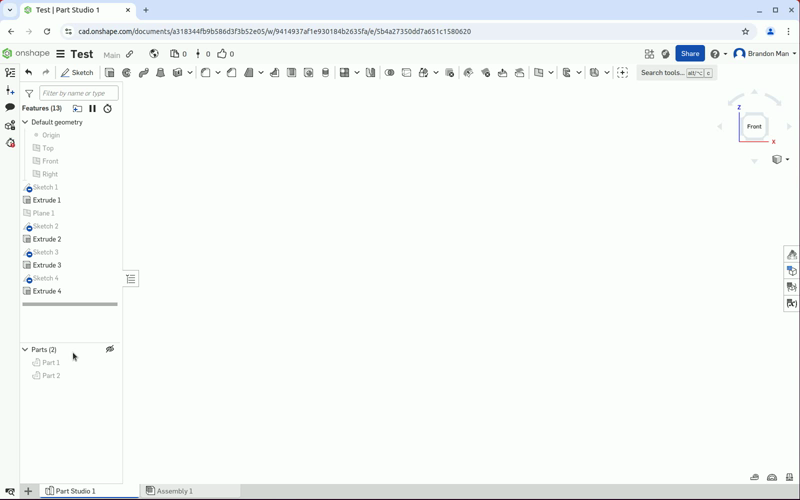
mouse_move(73, 352)
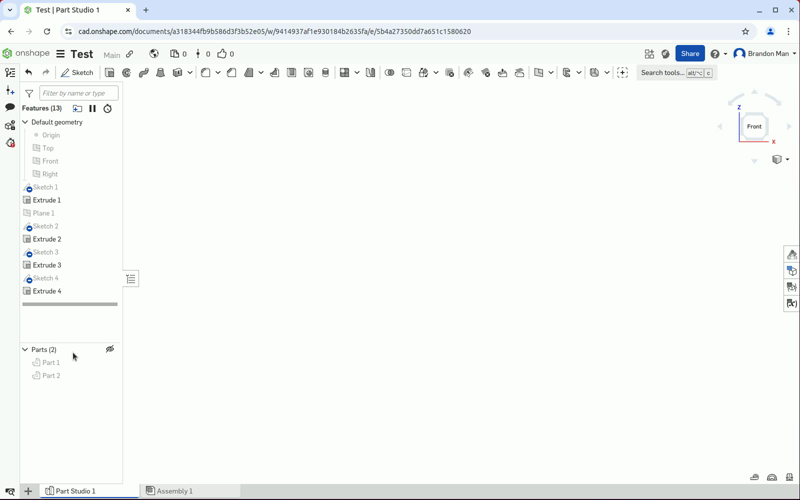
key(shift+y)
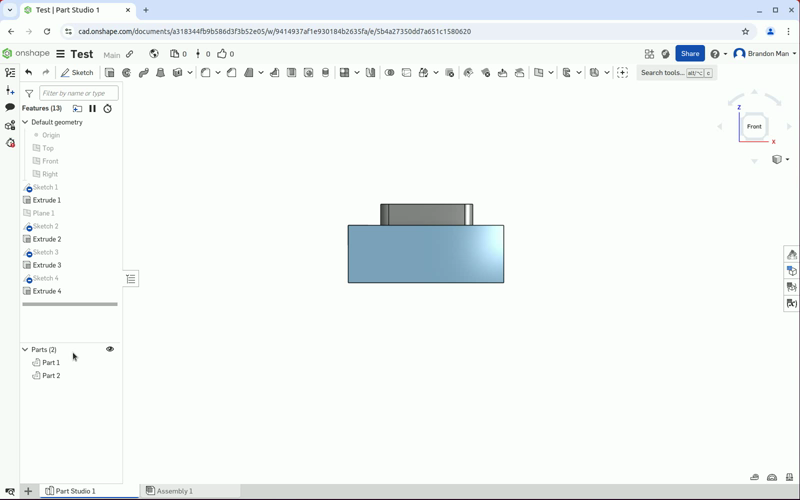
mouse_move(541, 75)
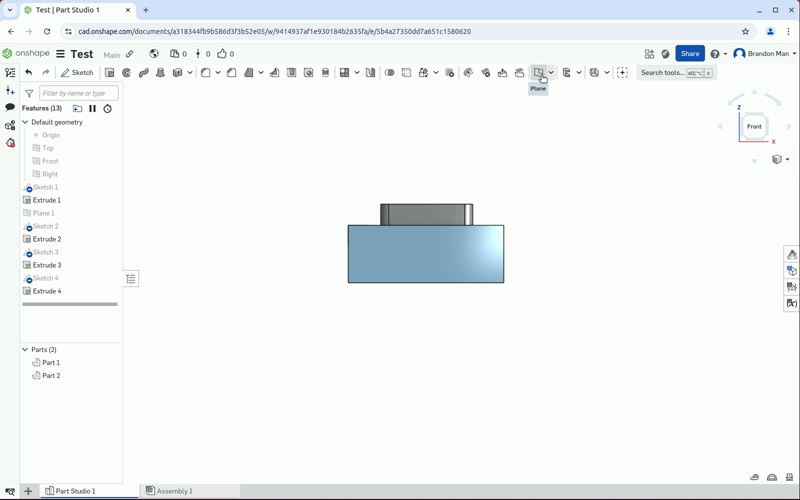
click(541, 75)
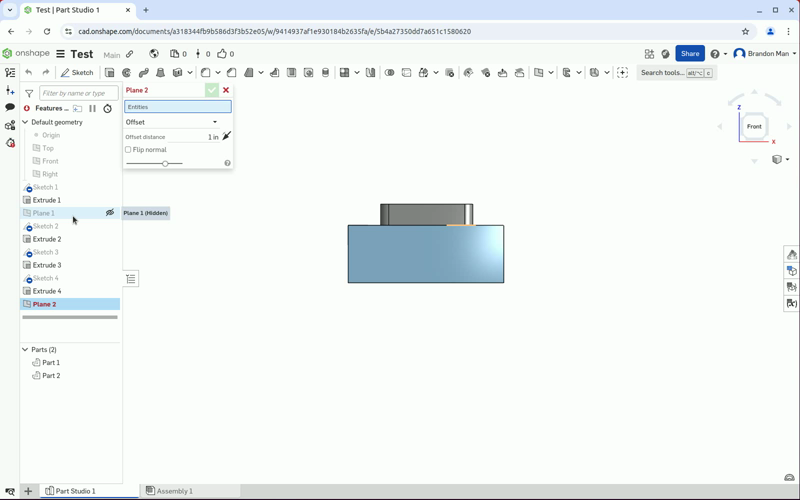
scroll(3)
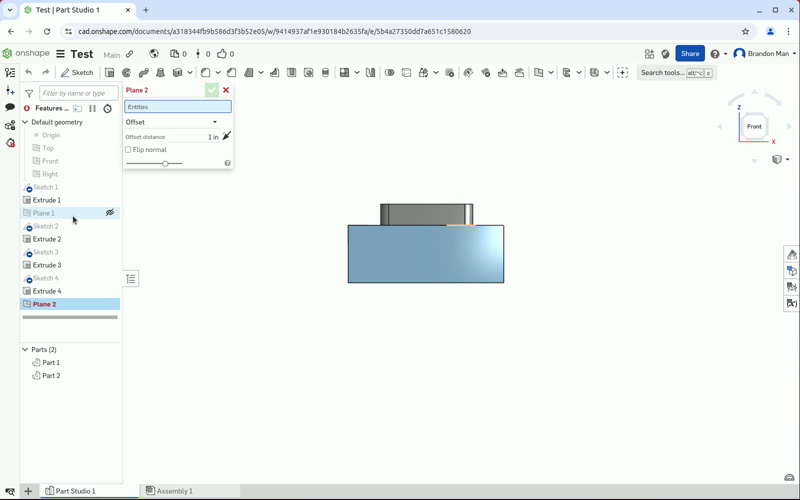
mouse_move(73, 163)
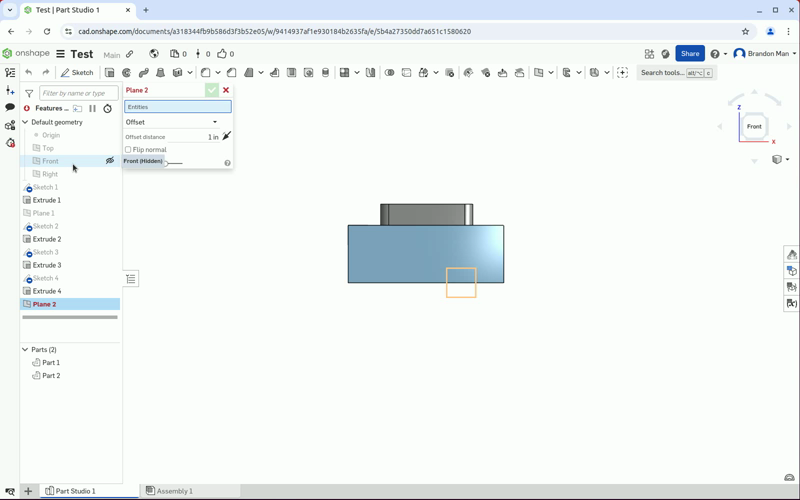
click(73, 163)
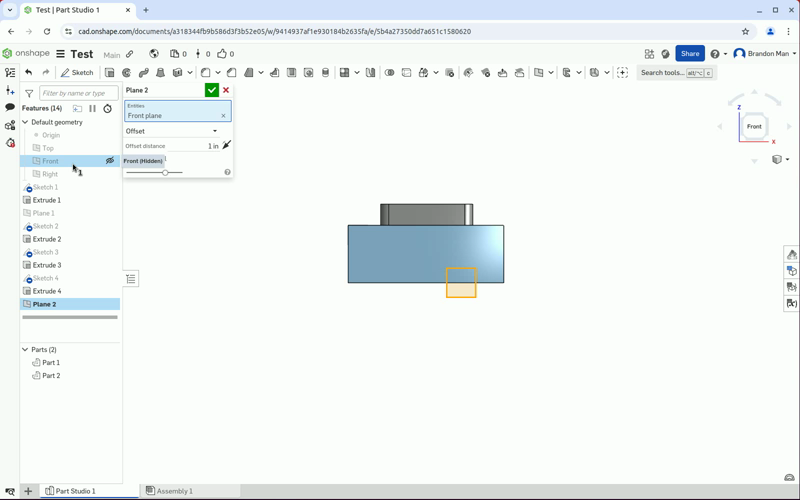
key(tab, 2)
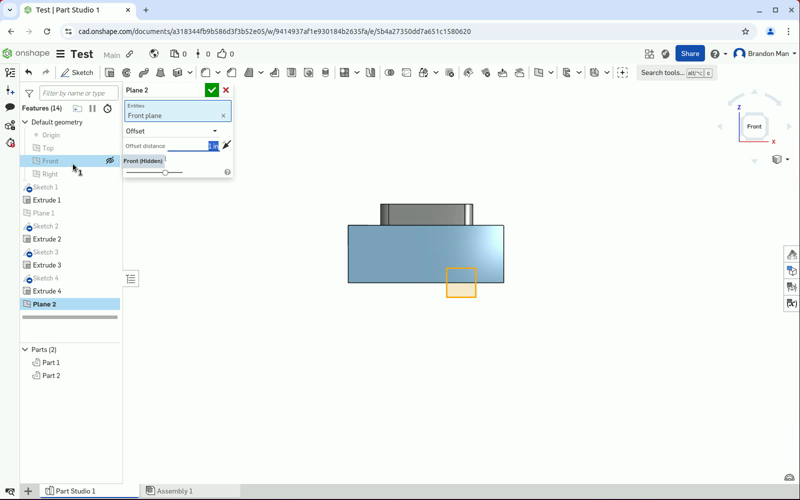
text(3.358)
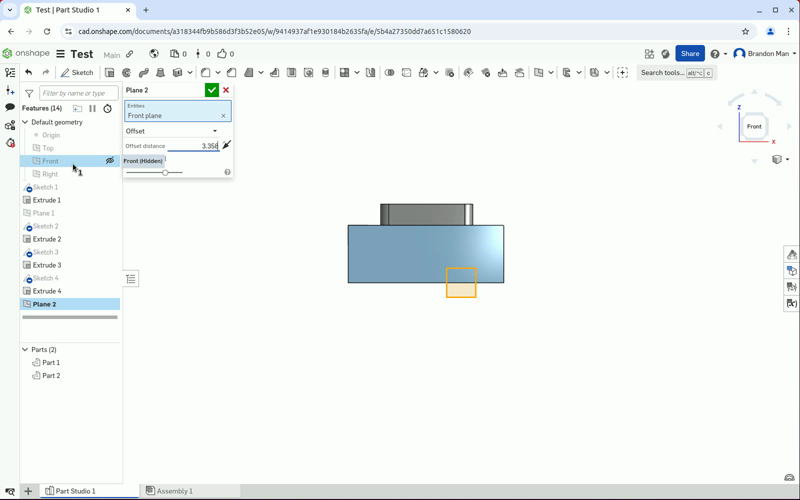
key(enter, 2)
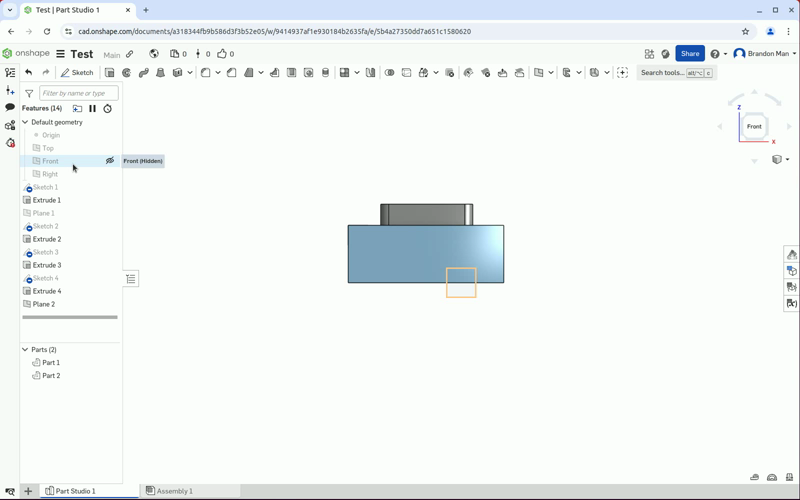
key(shift+s)
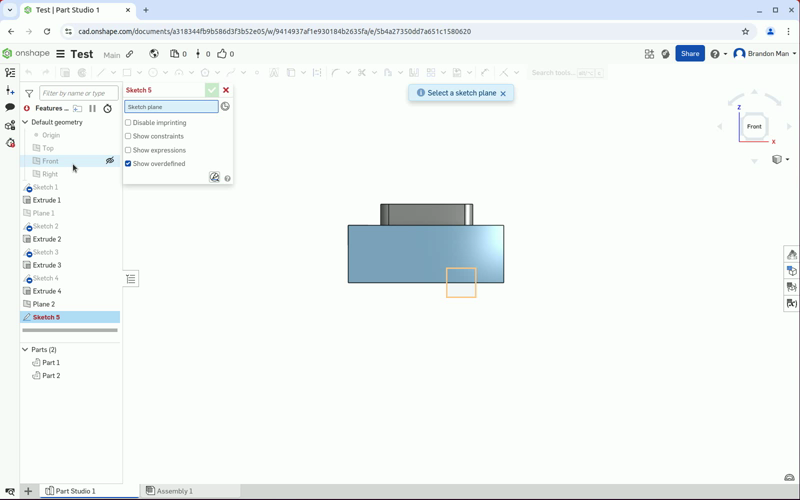
mouse_move(73, 306)
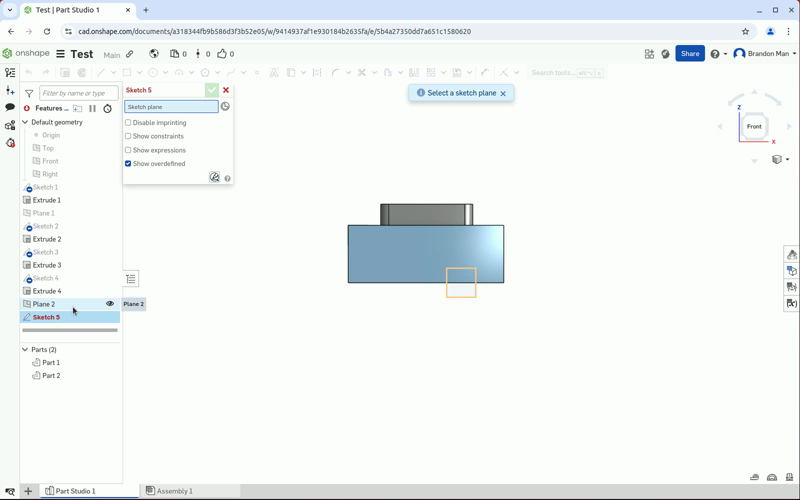
click(73, 306)
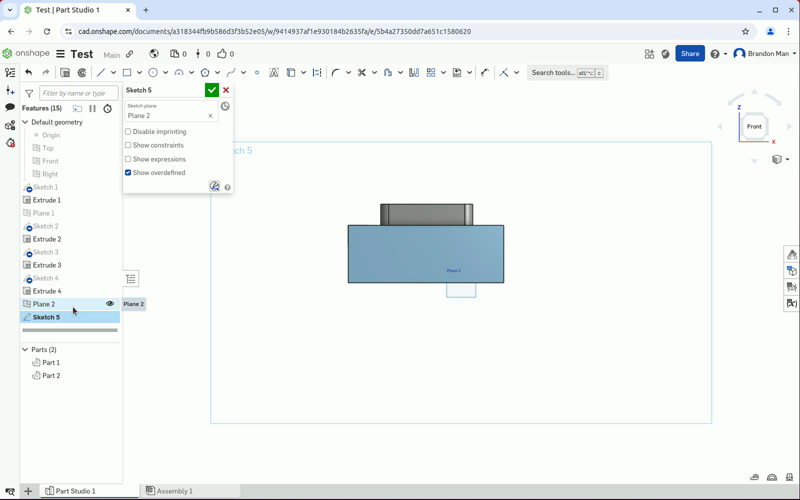
mouse_move(73, 352)
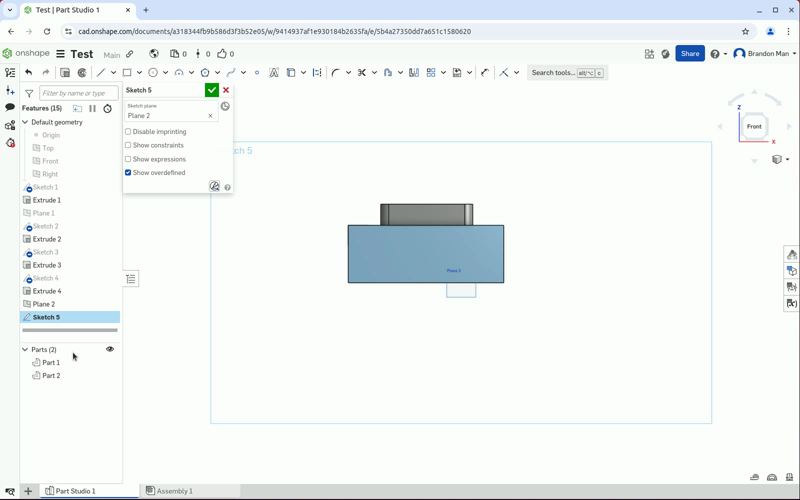
key(y)
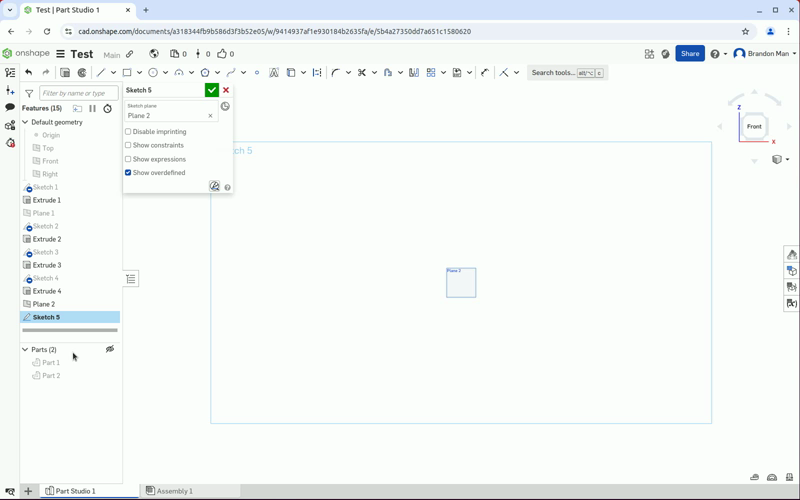
key(l)
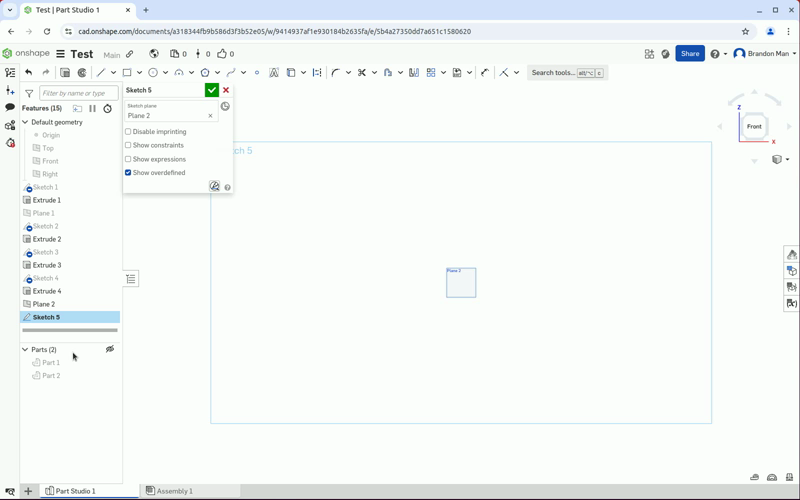
key_down(shift)
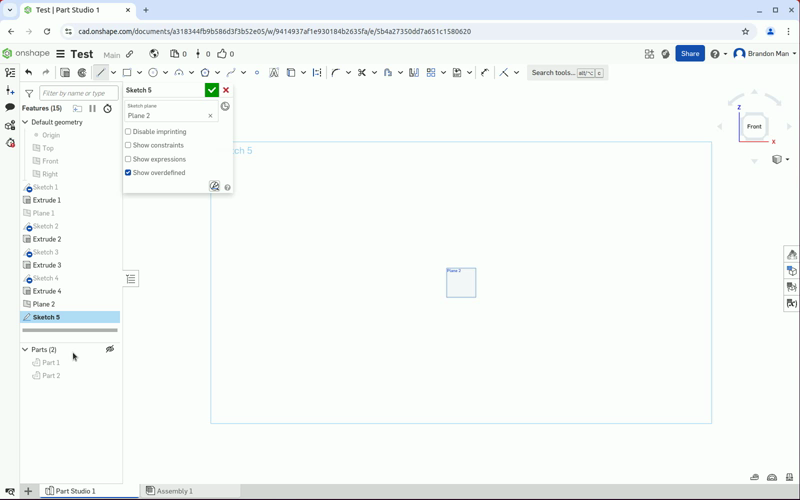
mouse_move(399, 282)
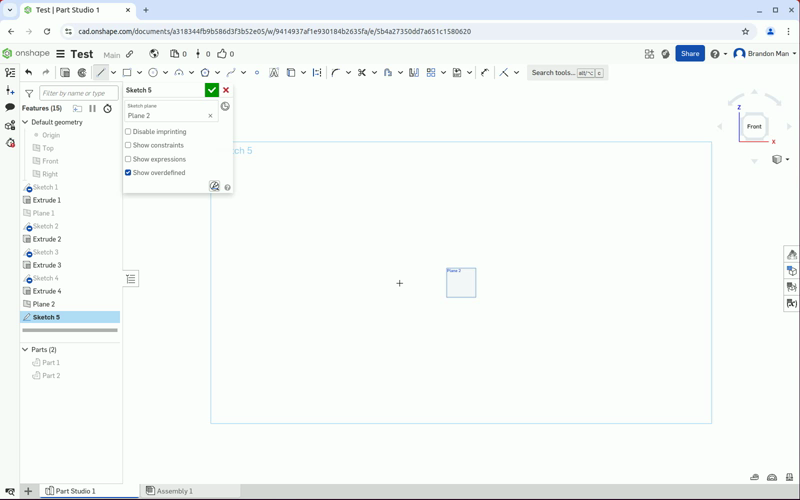
click(399, 282)
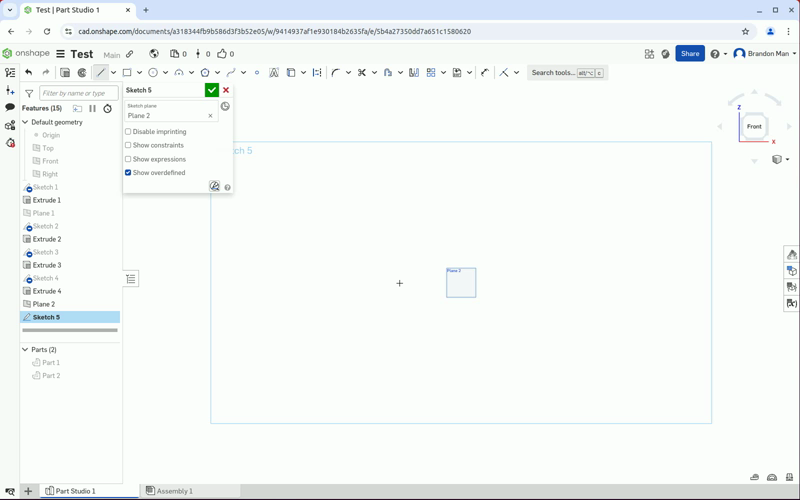
key_up(shift)
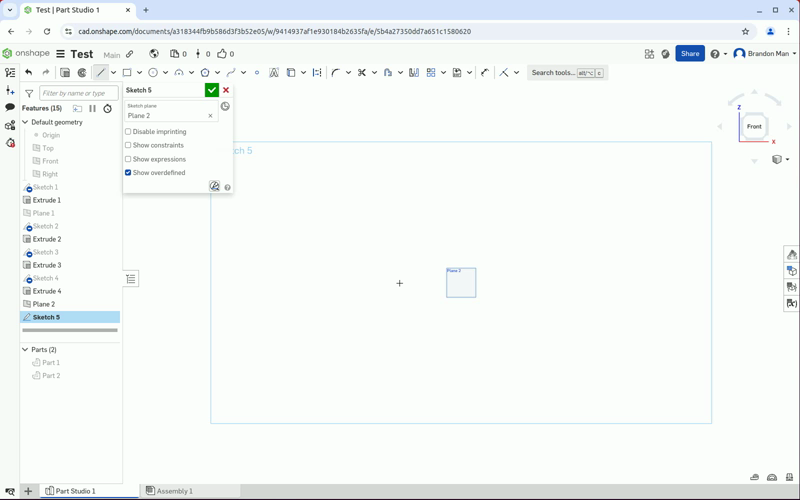
key_down(shift)
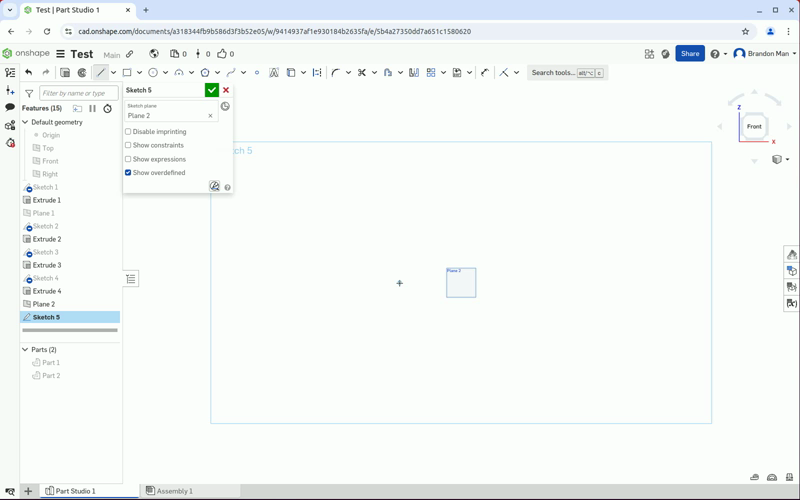
mouse_move(429, 282)
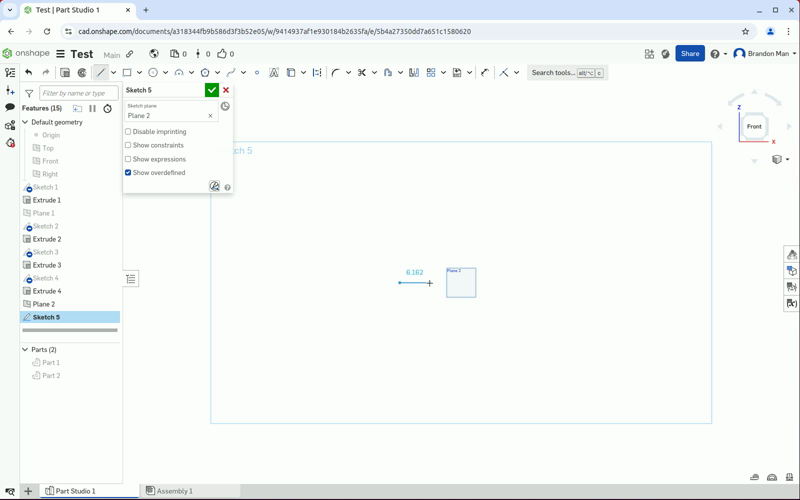
mouse_move(452, 282)
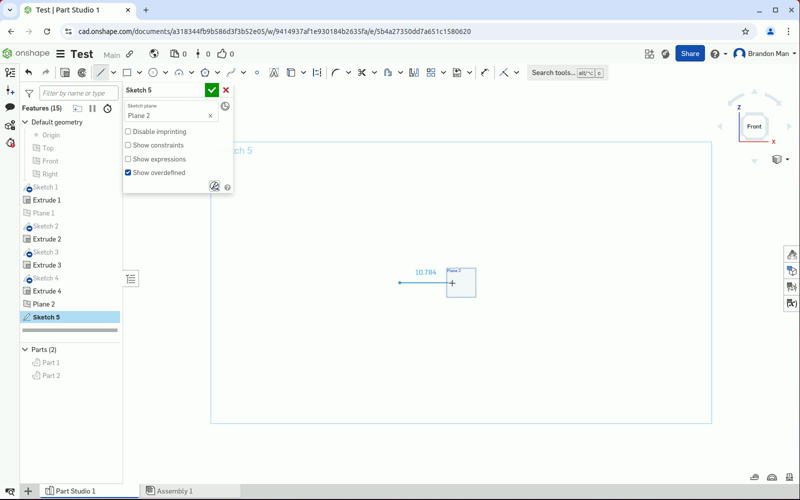
click(452, 282)
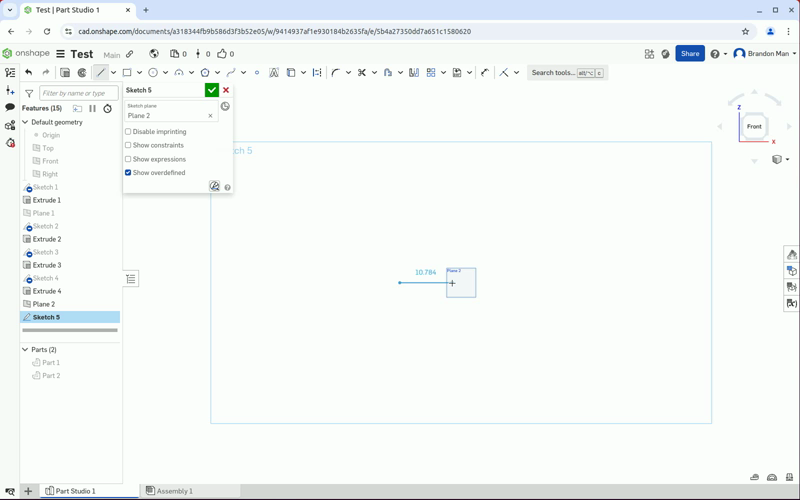
key_up(shift)
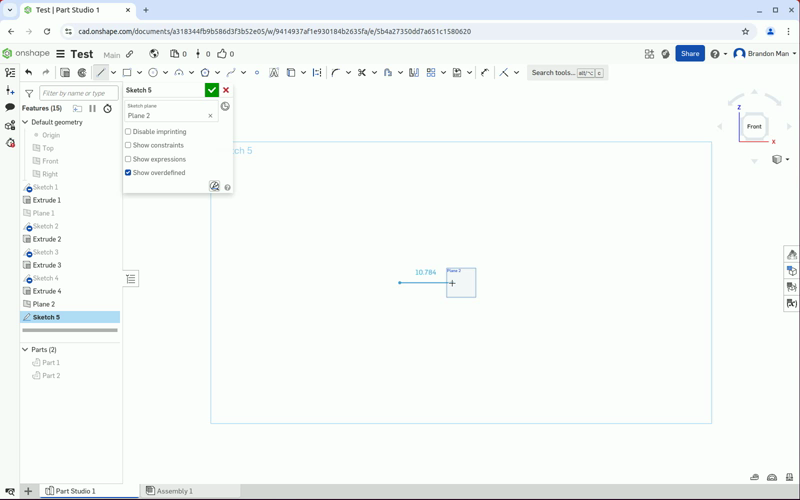
key_down(shift)
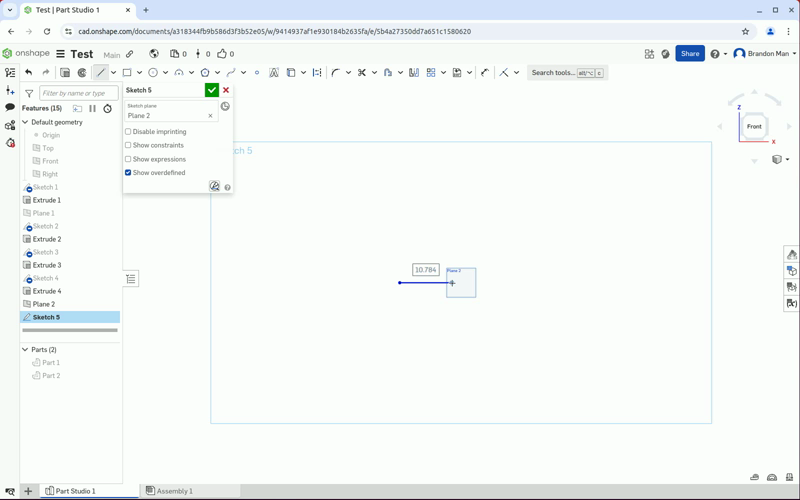
mouse_move(482, 282)
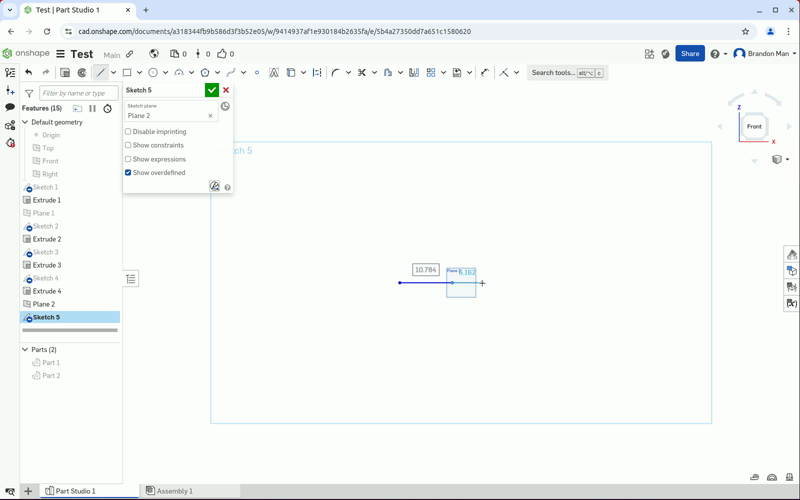
mouse_move(452, 267)
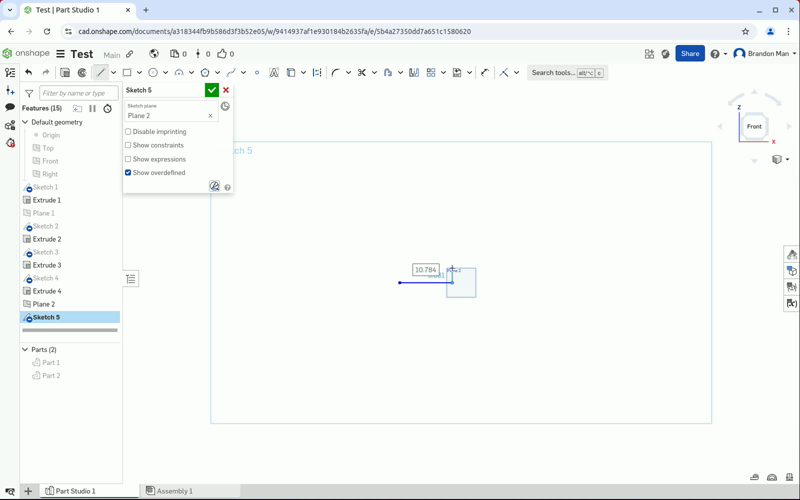
click(452, 267)
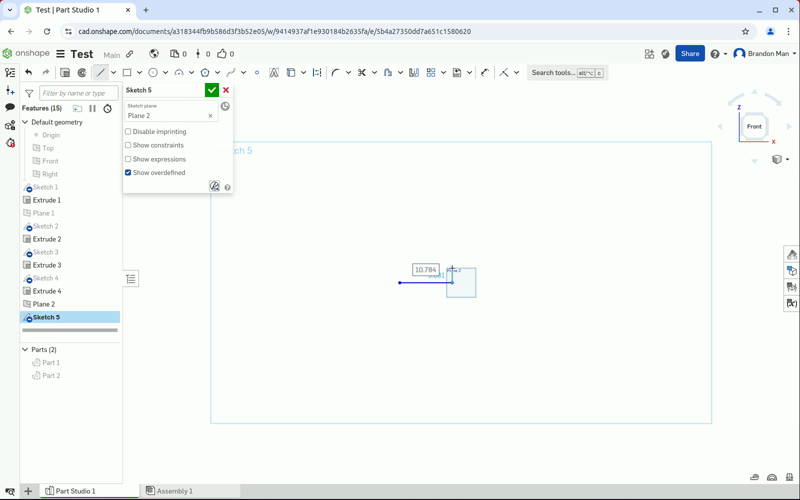
key_up(shift)
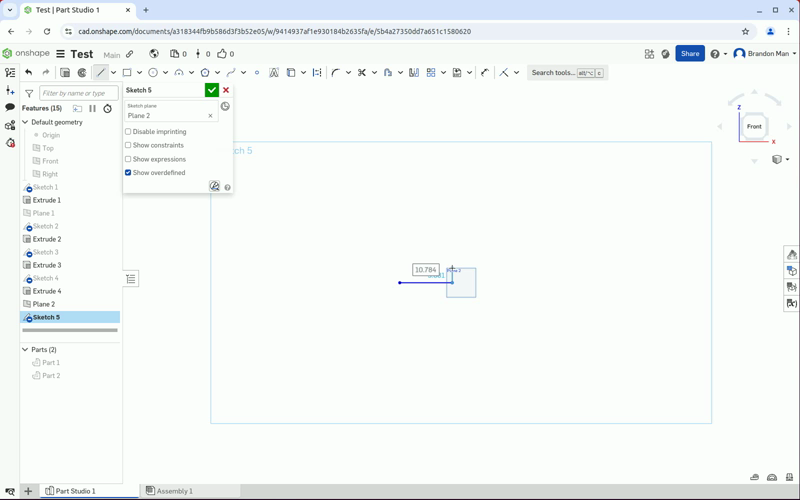
key_down(shift)
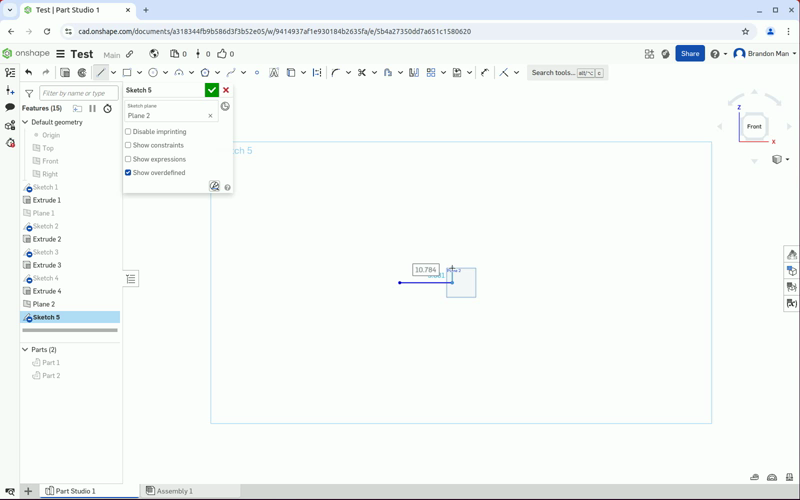
mouse_move(482, 267)
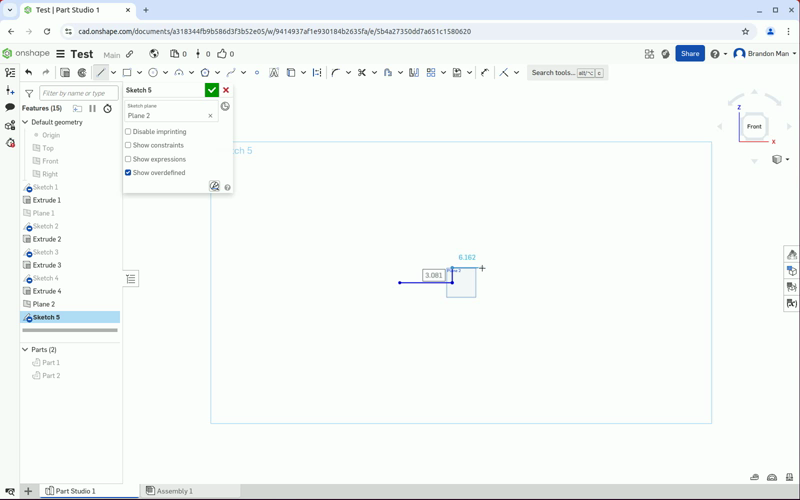
mouse_move(399, 267)
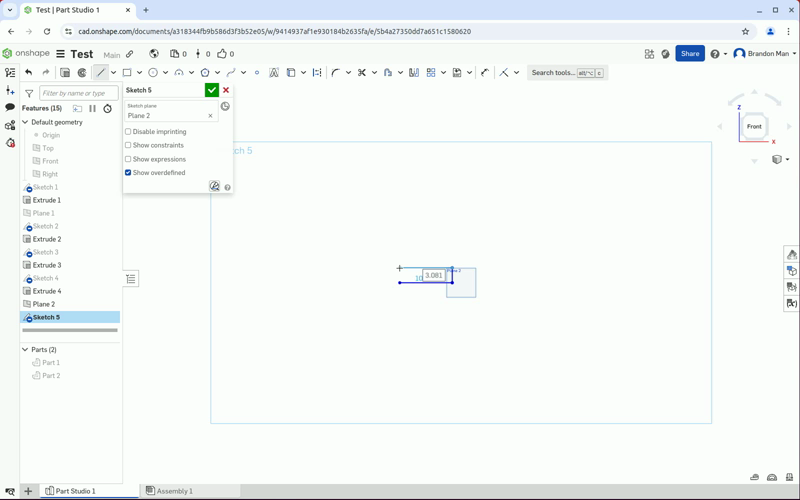
click(399, 267)
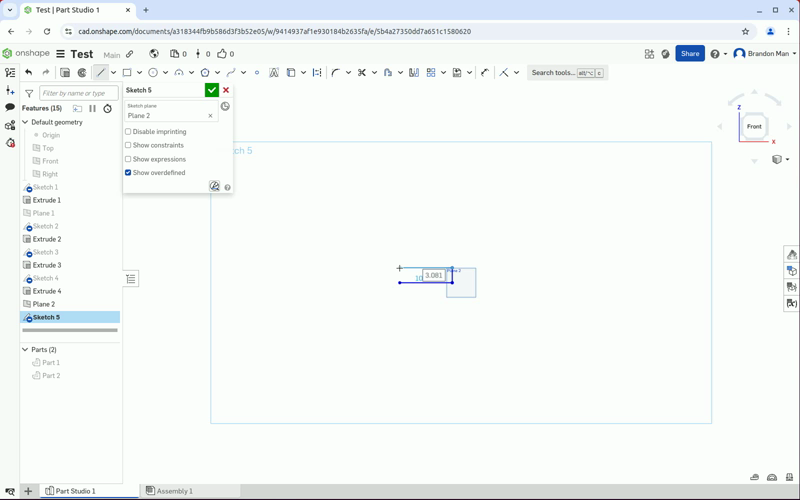
key_up(shift)
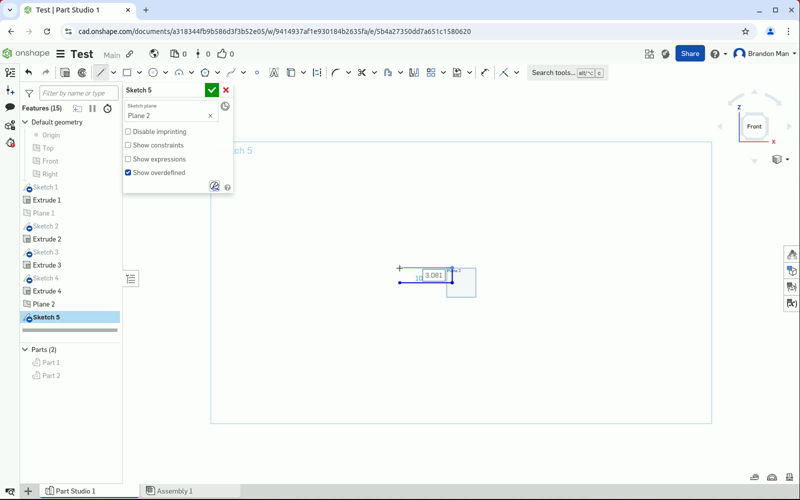
mouse_move(429, 267)
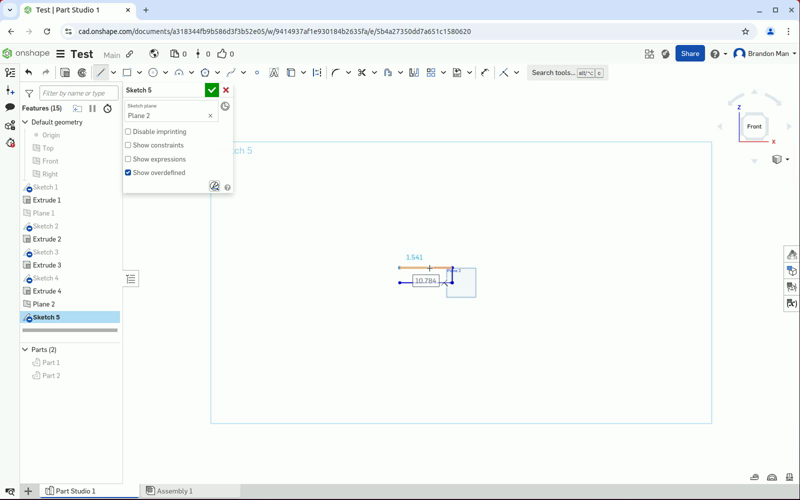
key_down(shift)
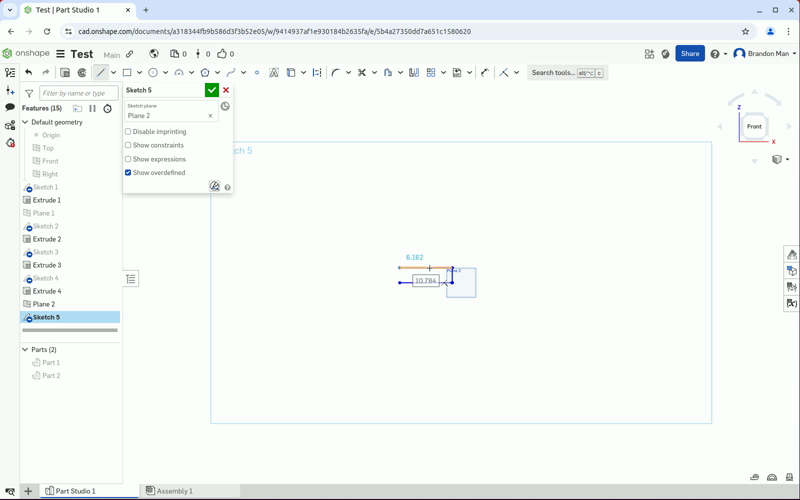
mouse_move(399, 282)
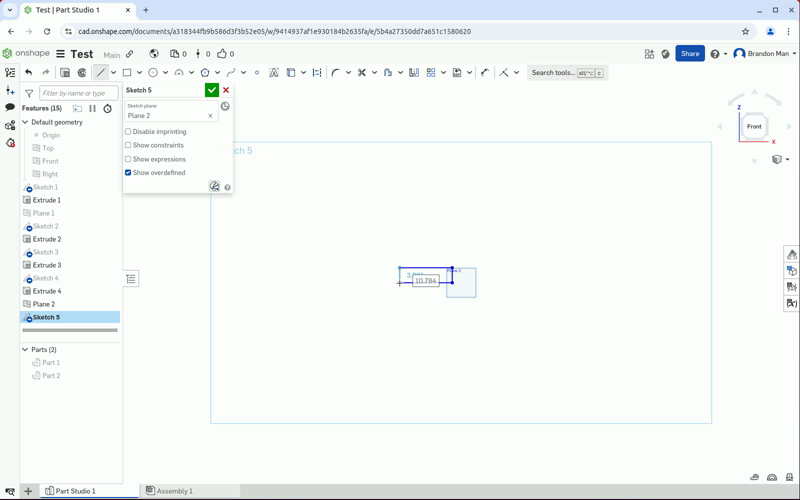
key_up(shift)
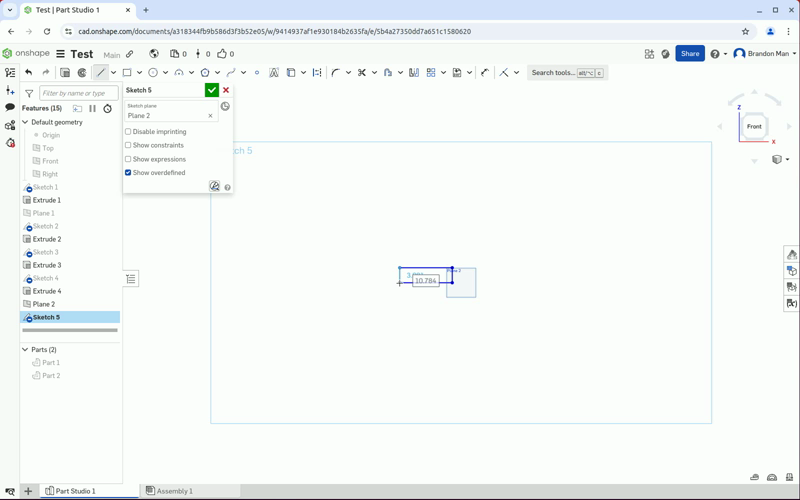
click(399, 282)
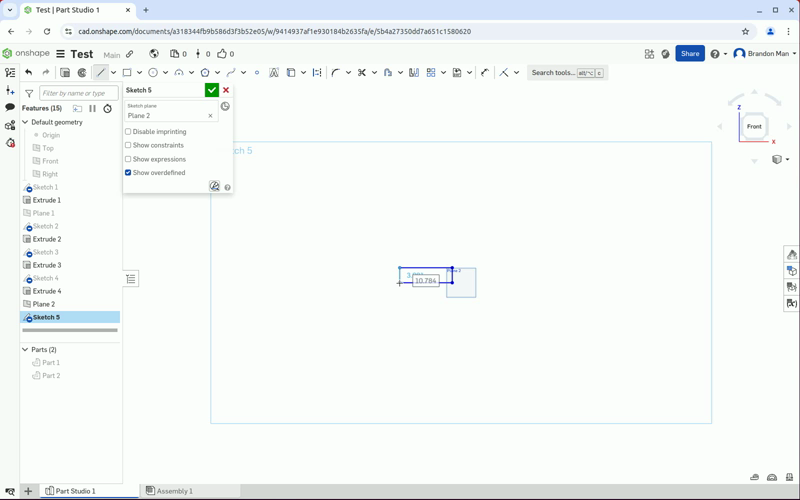
key(esc)
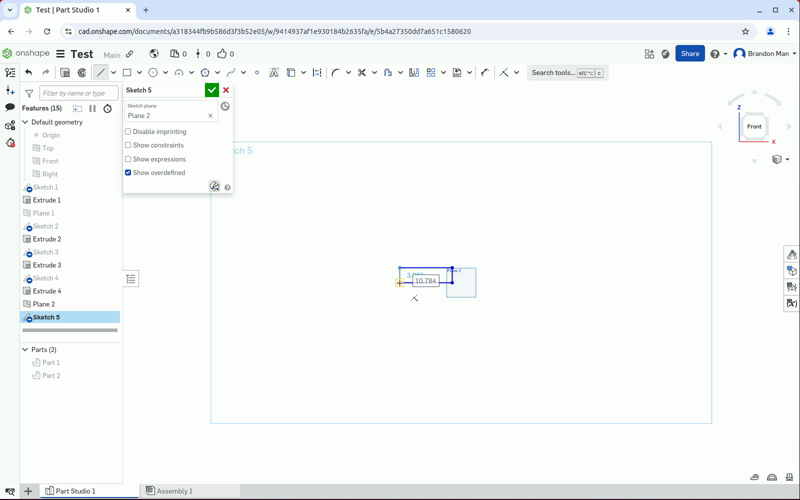
mouse_move(418, 280)
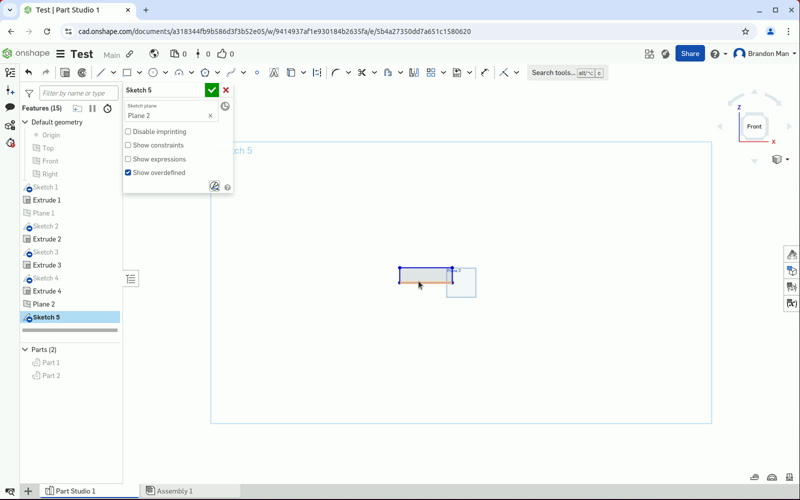
scroll(6)
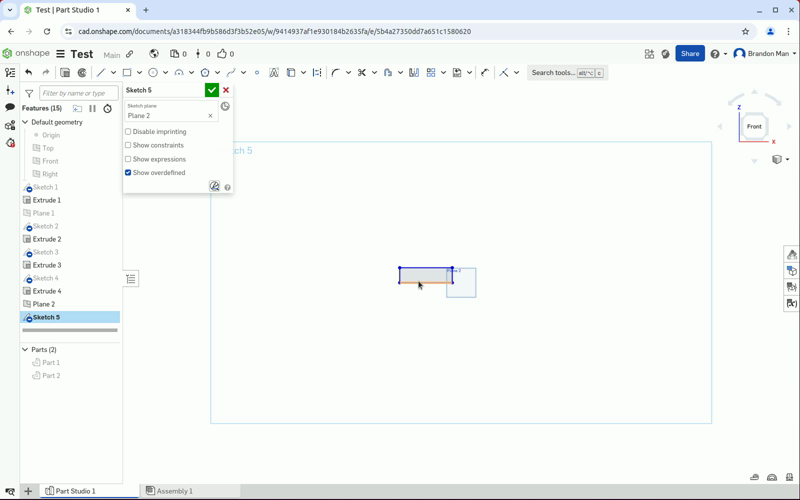
scroll(6)
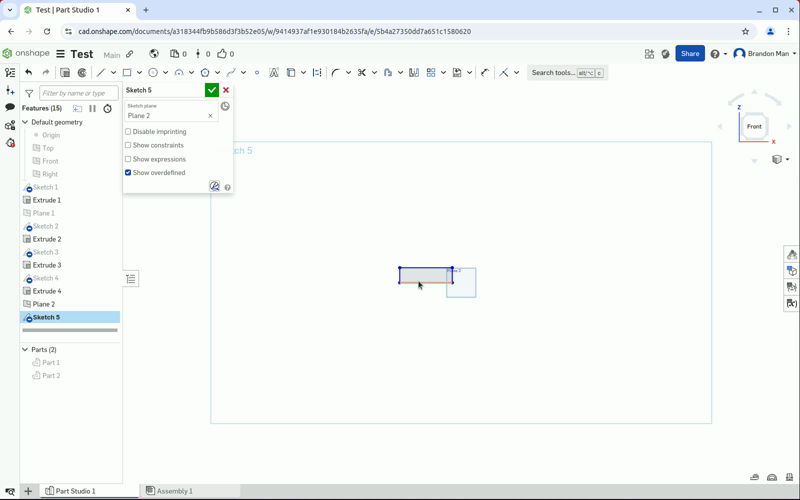
scroll(6)
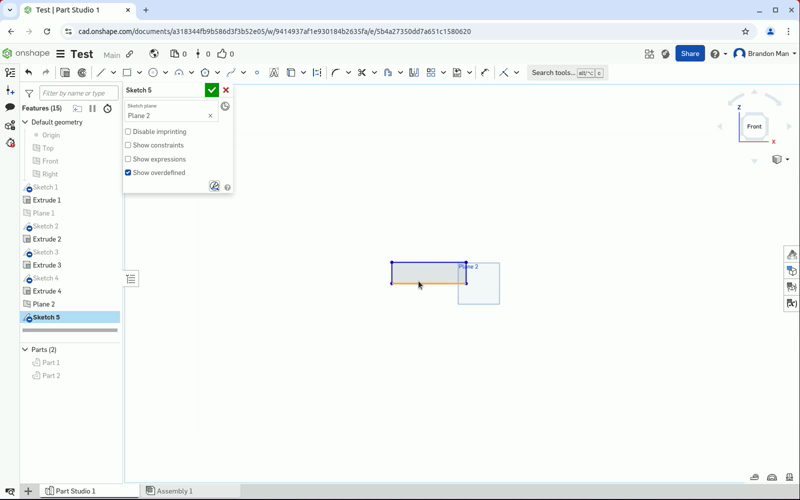
scroll(6)
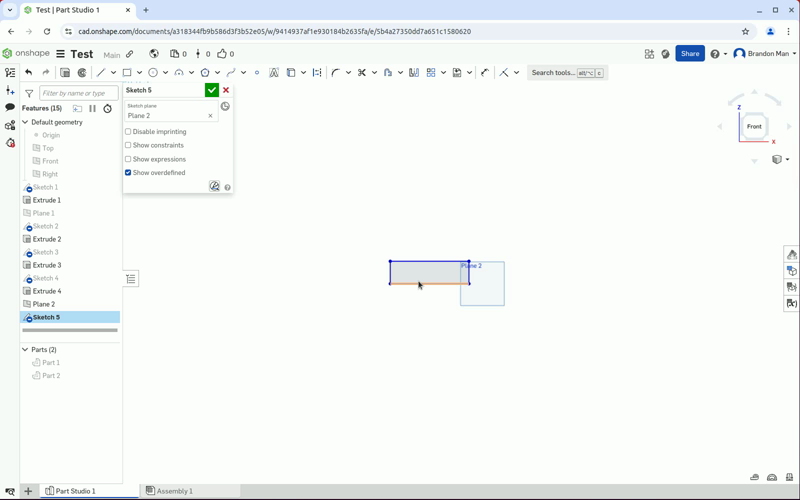
scroll(6)
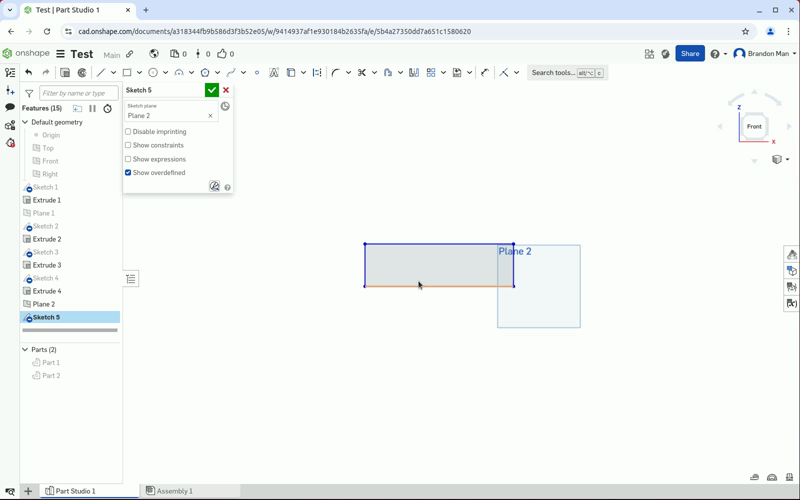
scroll(6)
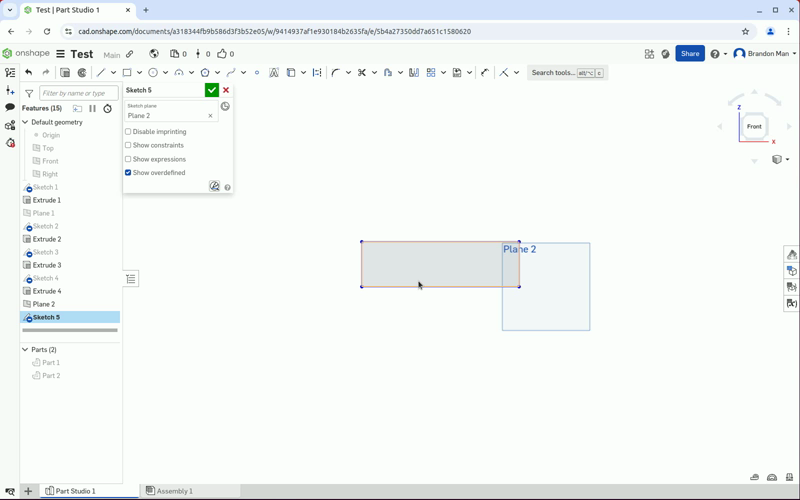
scroll(6)
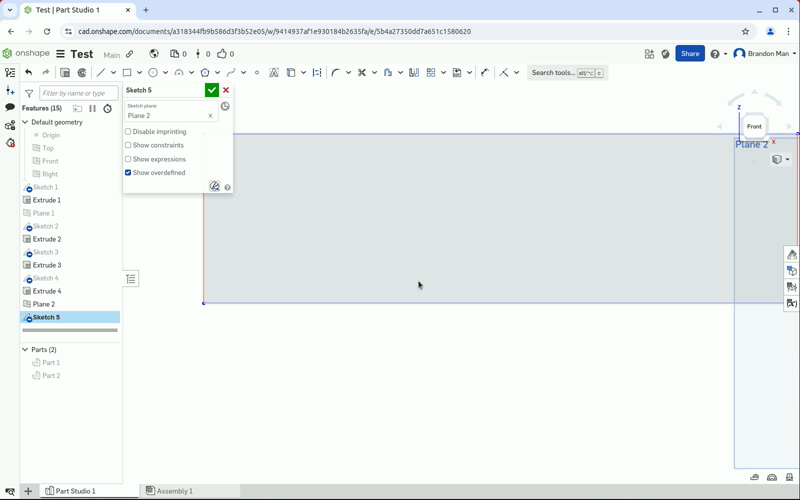
click(418, 280)
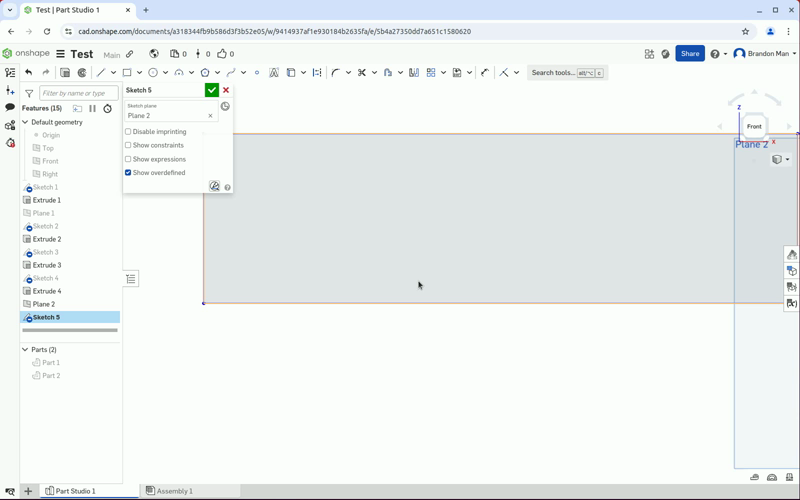
scroll(-6)
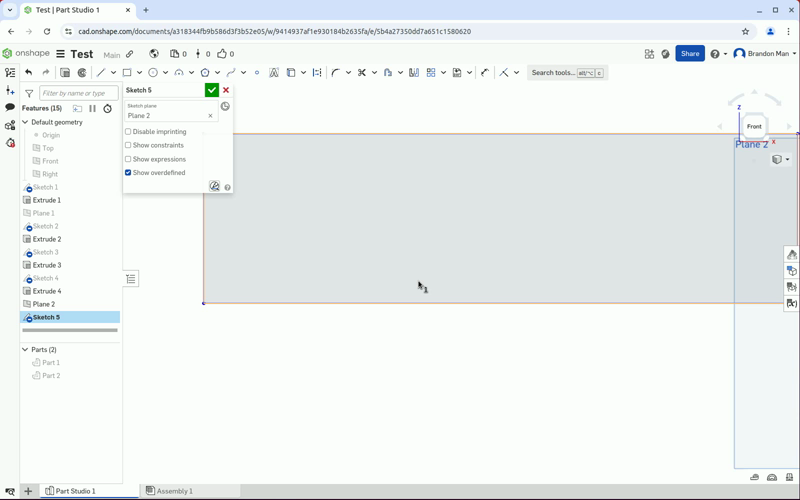
scroll(-6)
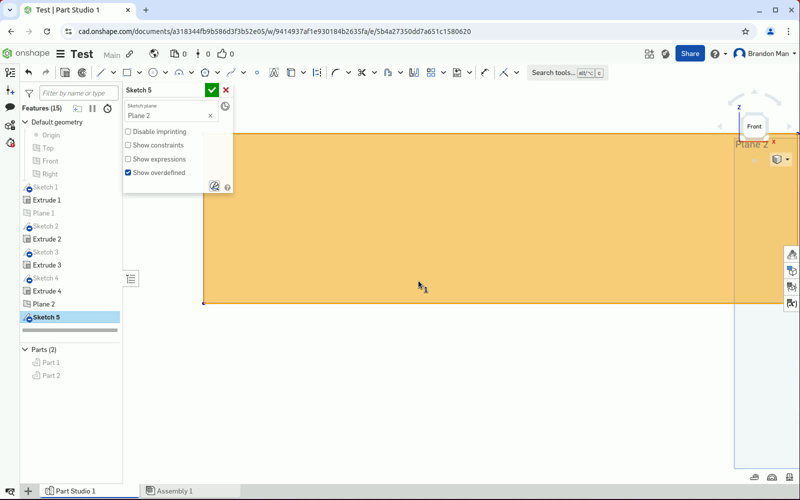
scroll(-6)
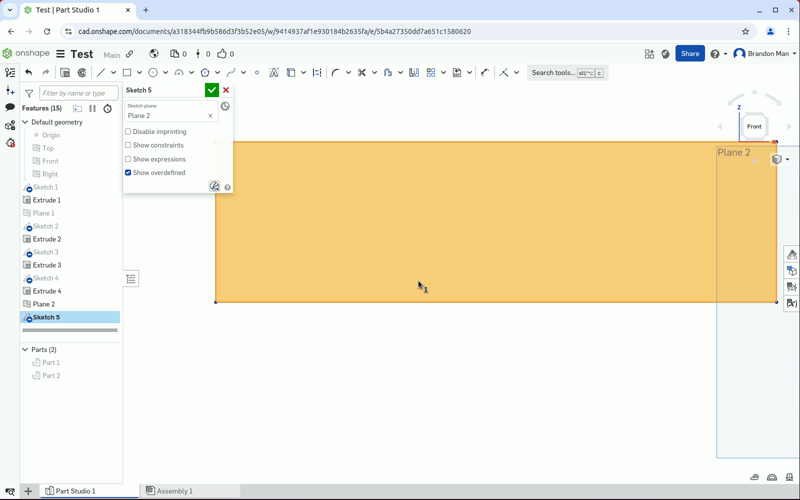
scroll(-6)
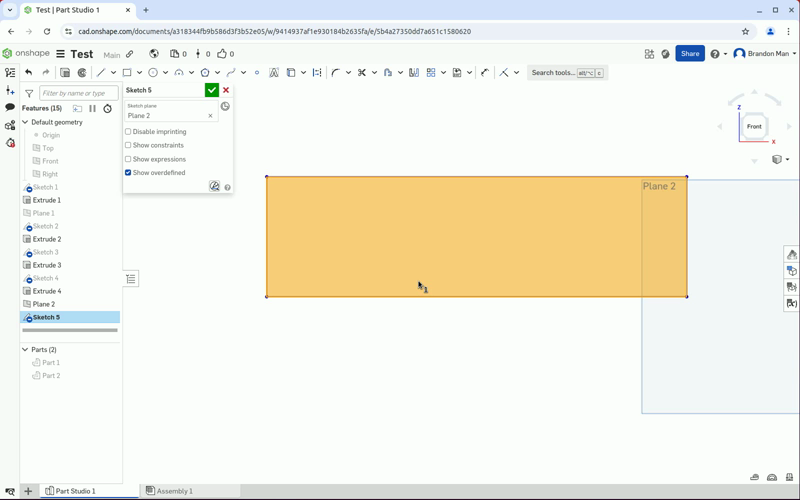
scroll(-6)
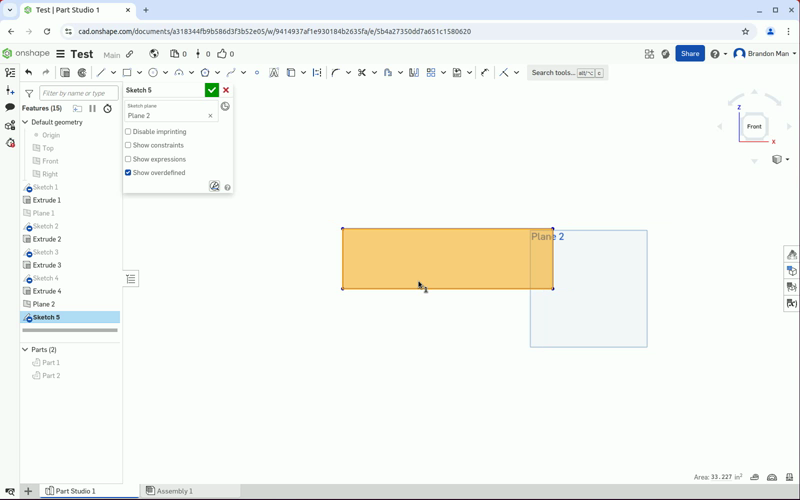
scroll(-6)
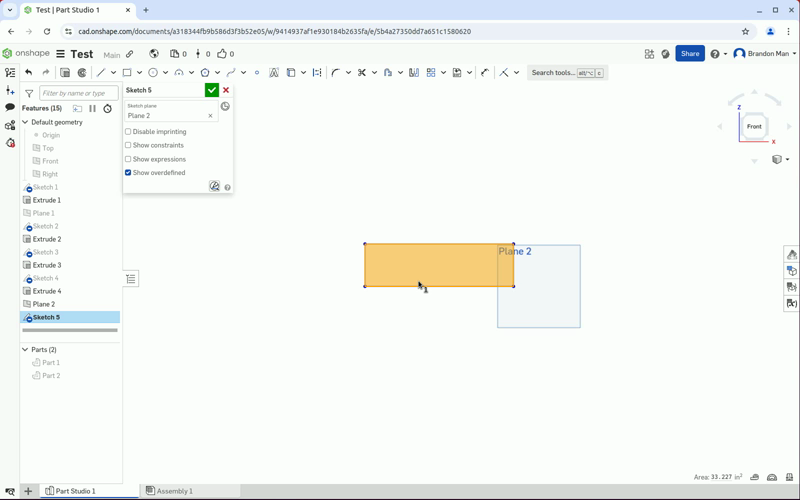
scroll(-6)
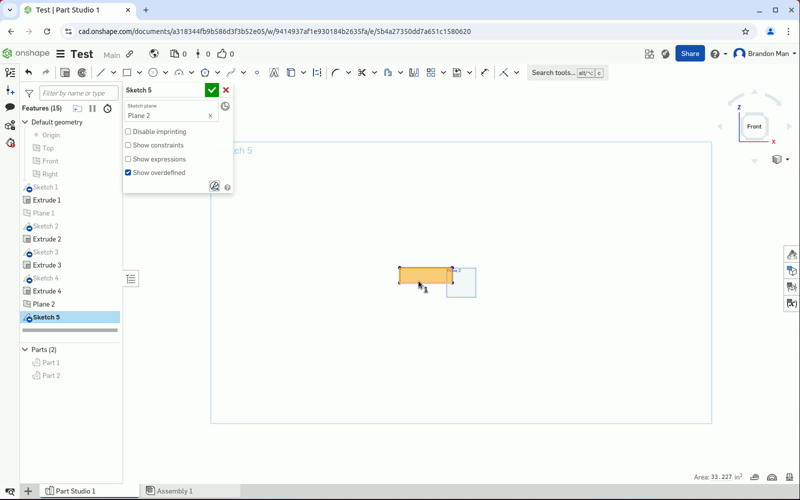
mouse_move(73, 352)
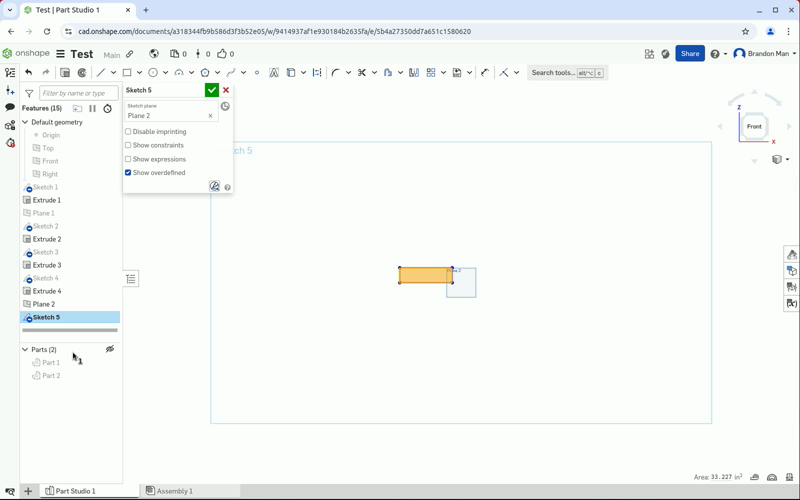
key(shift+y)
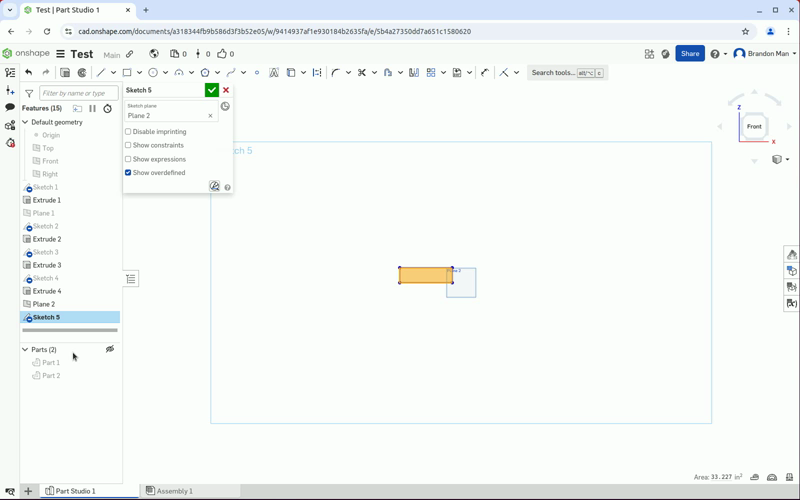
key(shift+e)
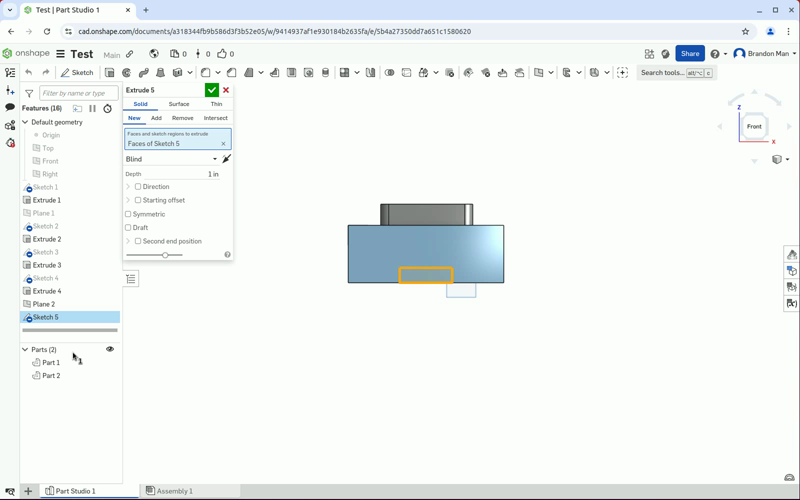
mouse_move(143, 106)
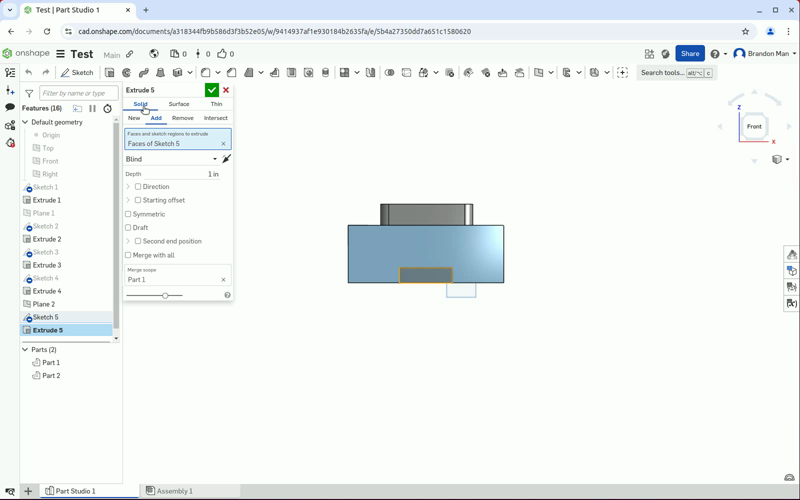
click(143, 106)
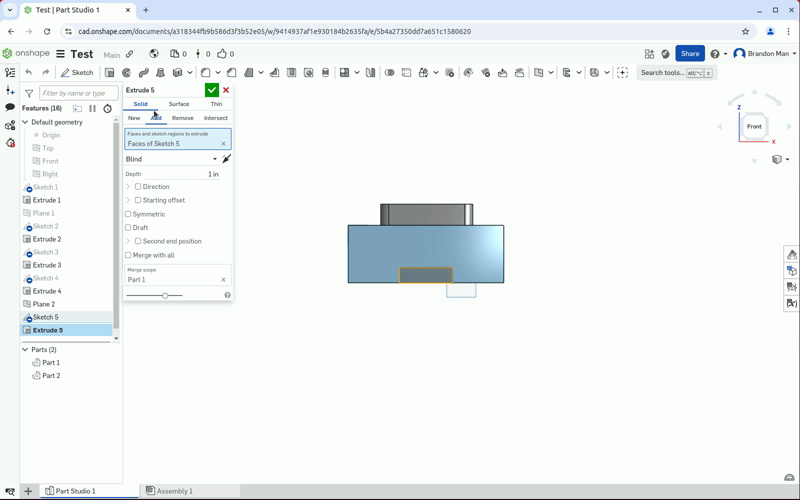
mouse_move(186, 120)
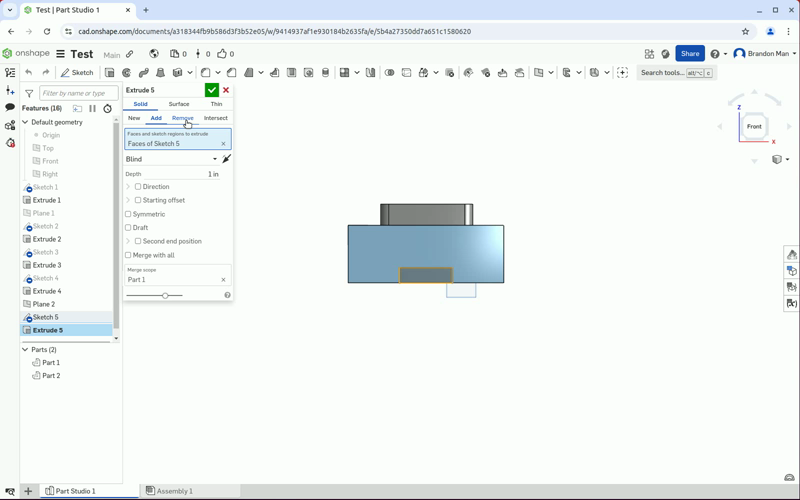
click(186, 120)
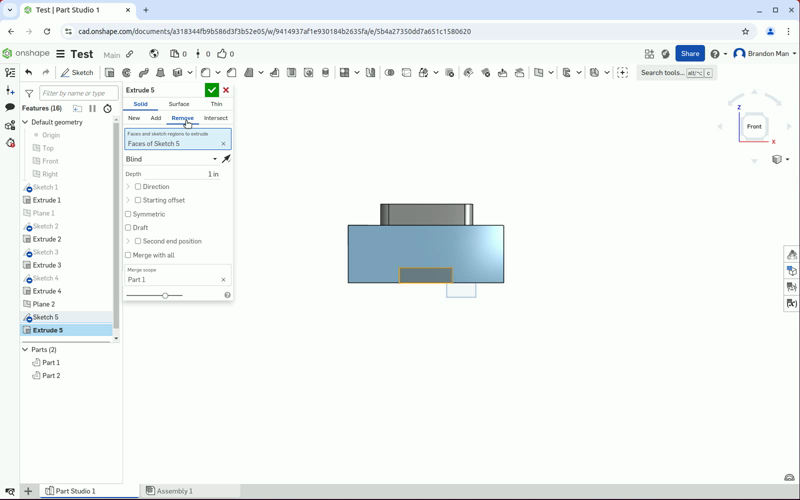
key(tab, 4)
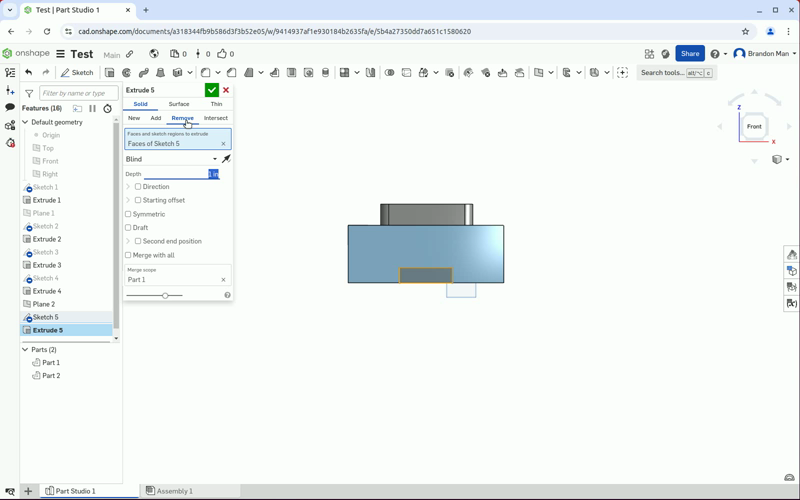
text(16.128)
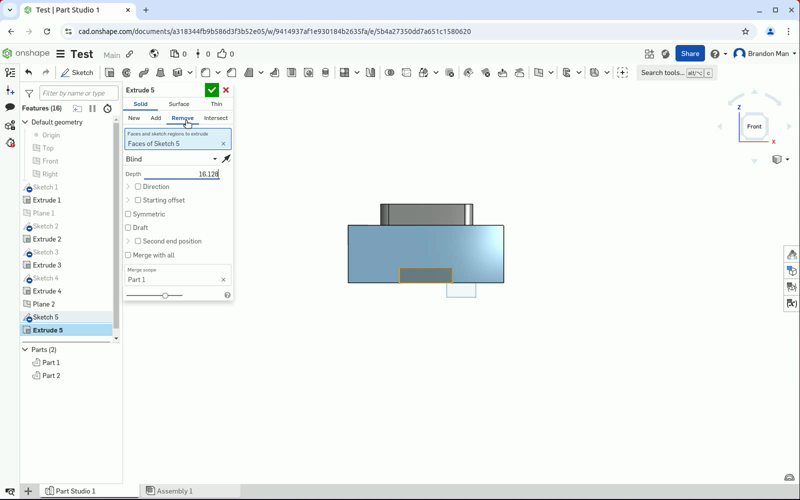
key(tab, 6)
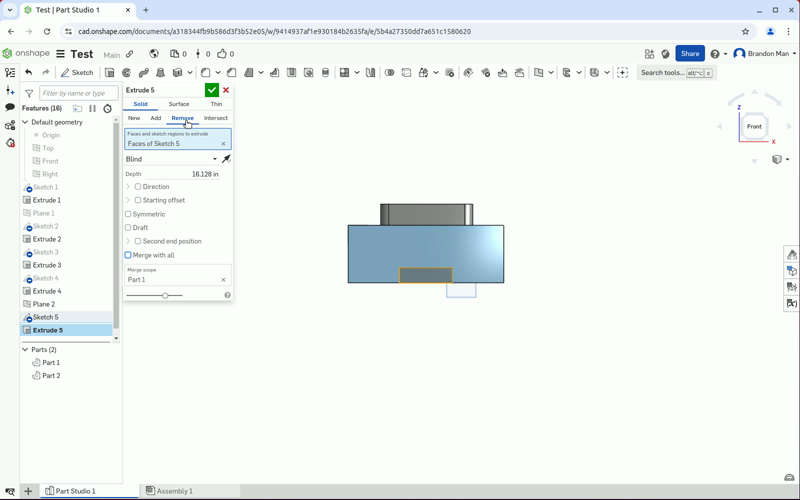
key(space)
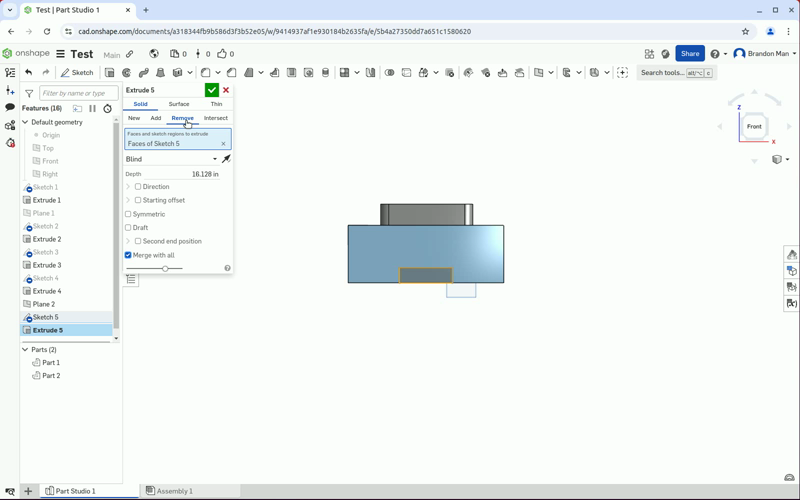
key(enter)
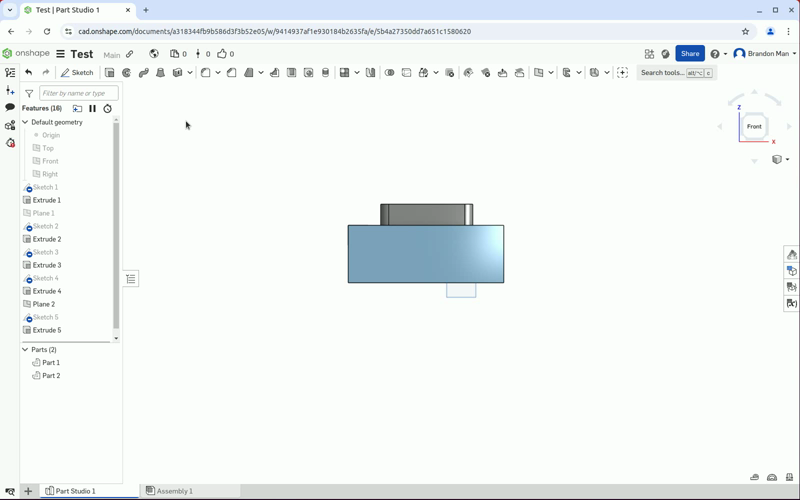
key(shift+h)
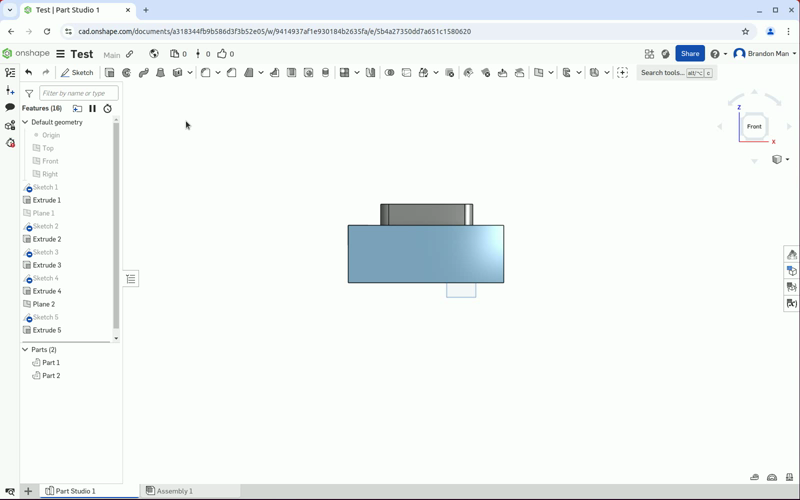
key(shift+h)
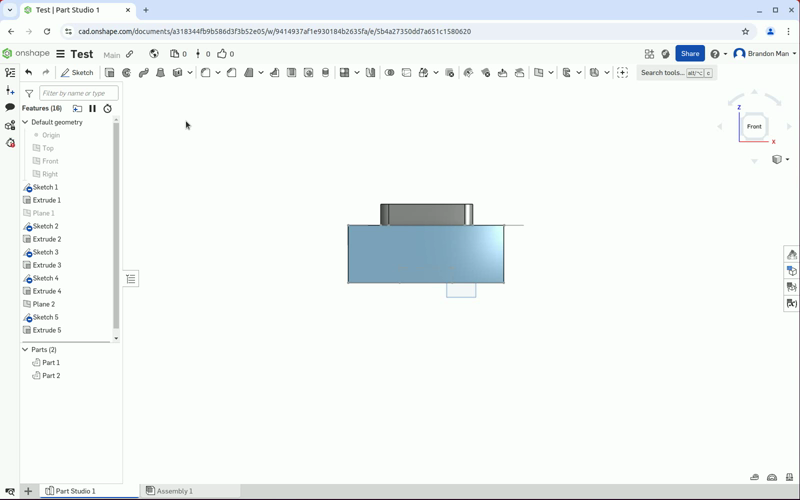
key(shift+7)
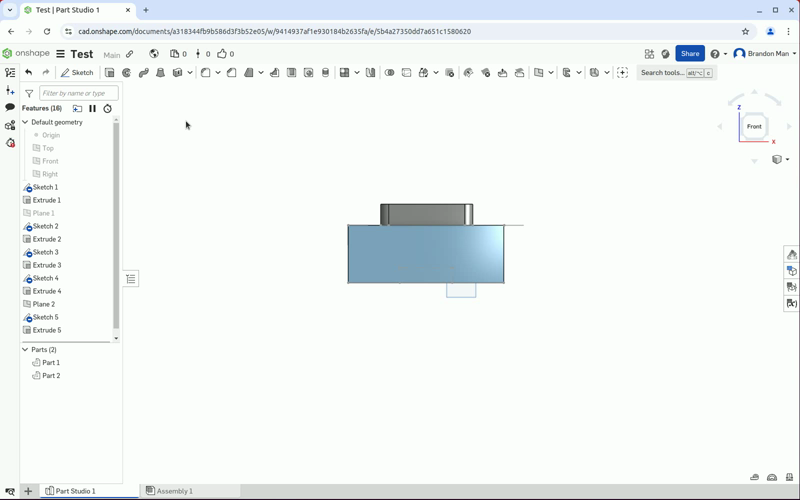
key(left, 2)
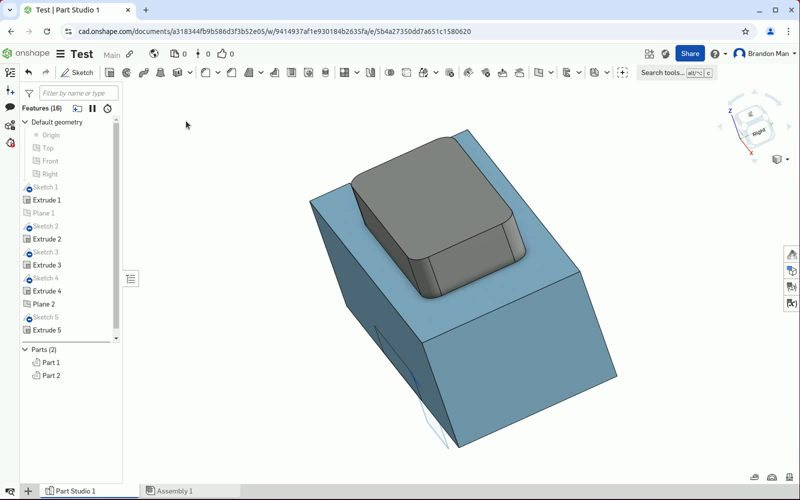
key(down, 2)
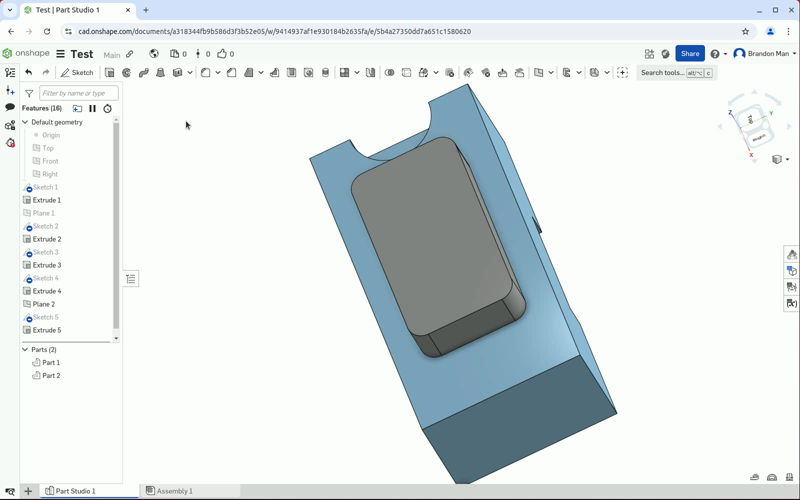
key(up, 2)
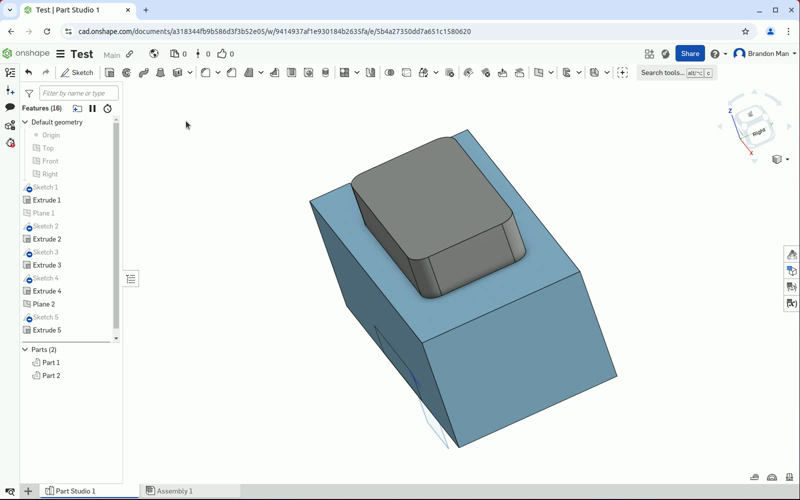
key(right, 2)
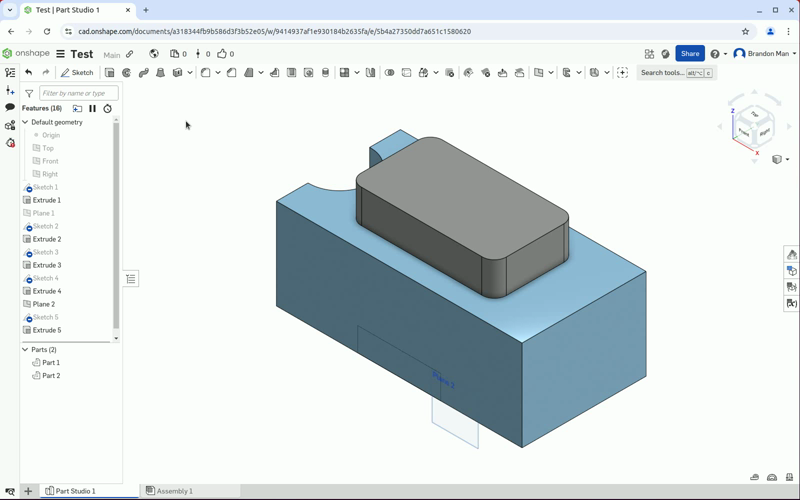
mouse_move(69, 189)
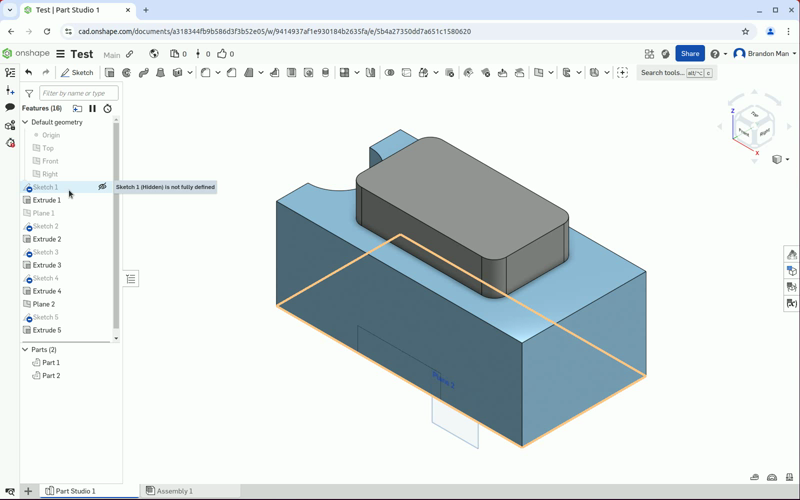
click(69, 189)